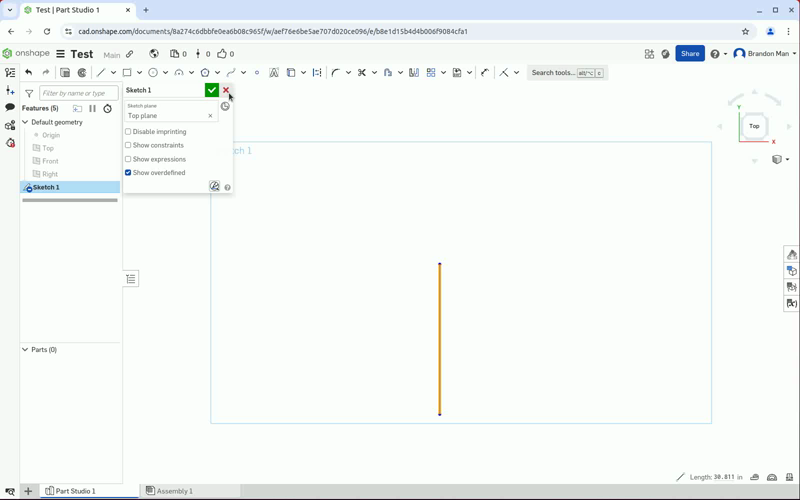
key(shift+h)
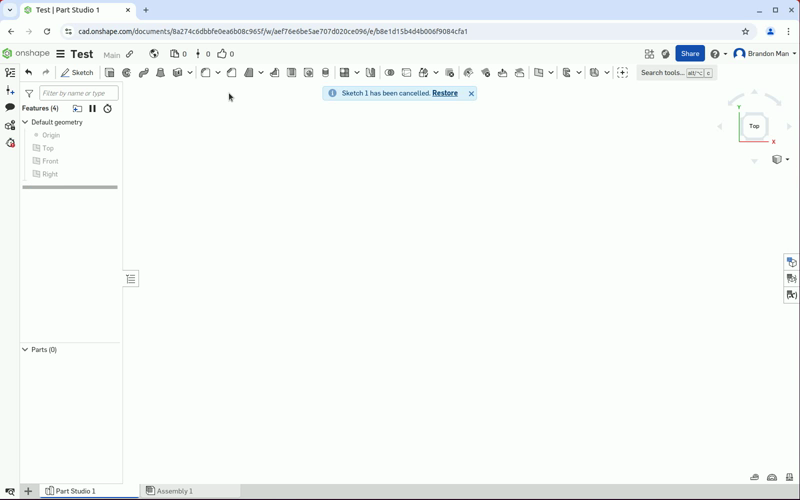
mouse_move(73, 352)
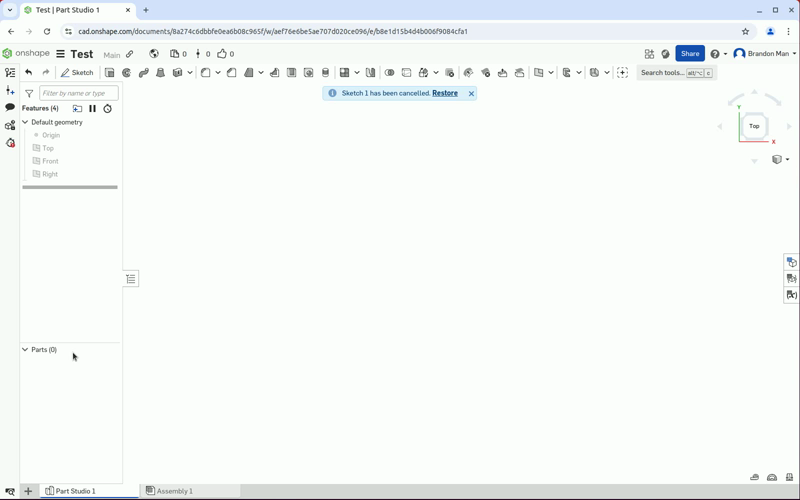
key(y)
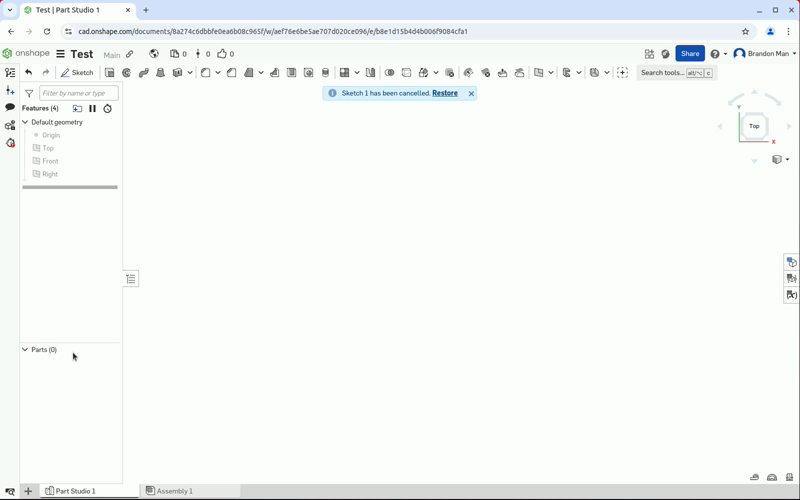
key(shift+p)
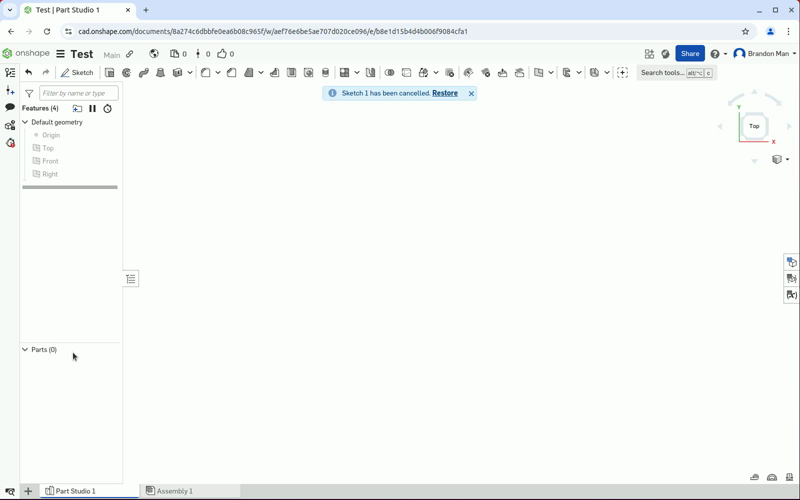
key(space)
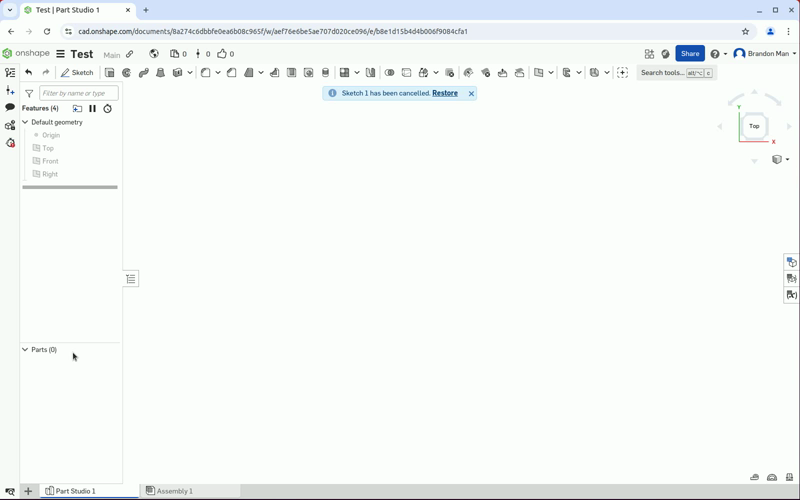
key_down(shift)
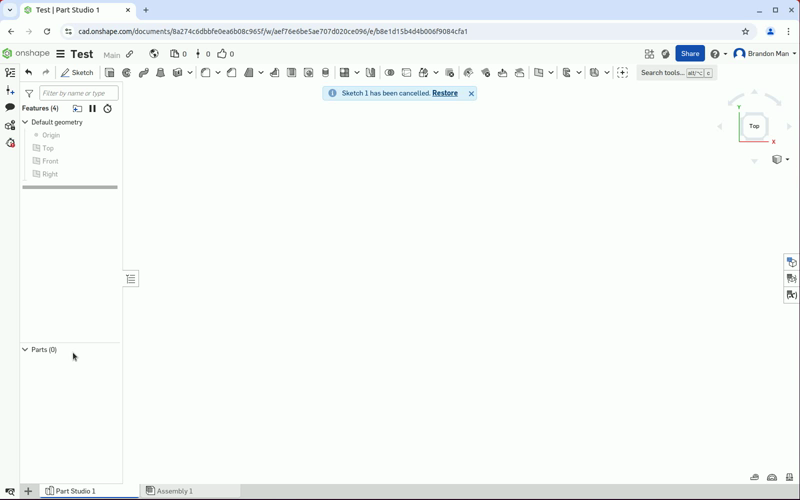
key(up)
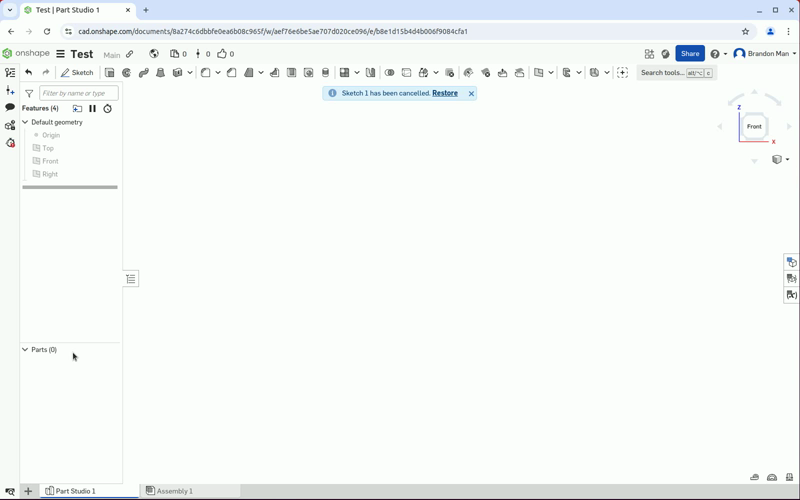
key_up(shift)
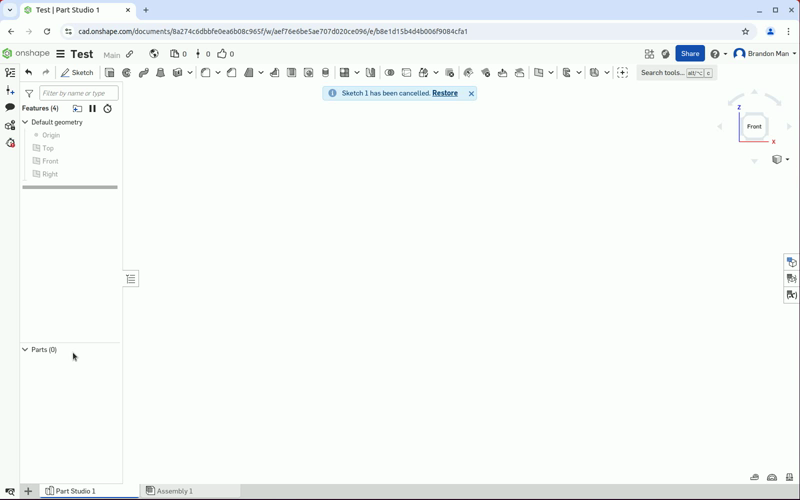
mouse_move(73, 352)
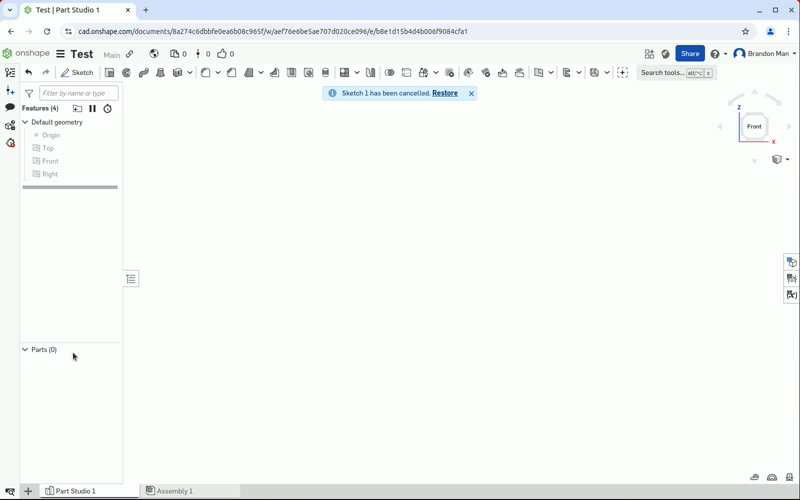
key(shift+y)
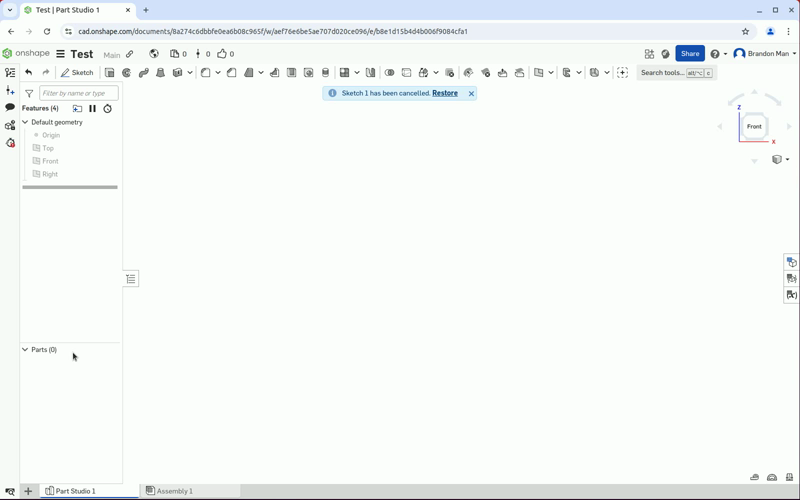
key(shift+s)
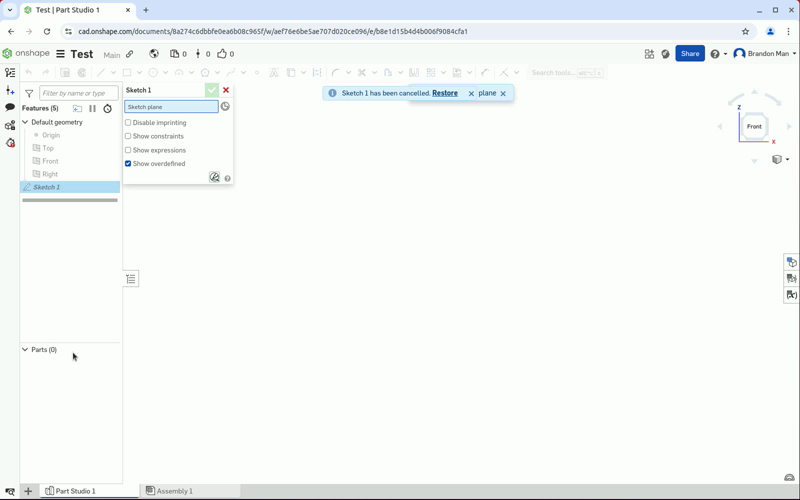
mouse_move(73, 163)
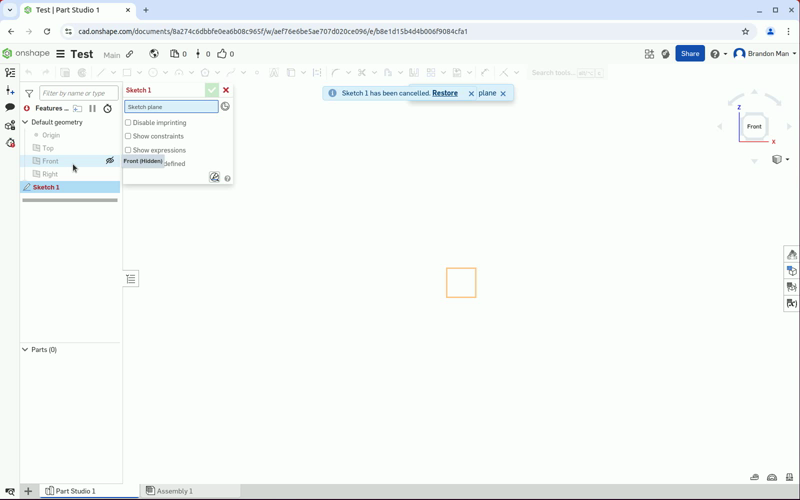
click(73, 163)
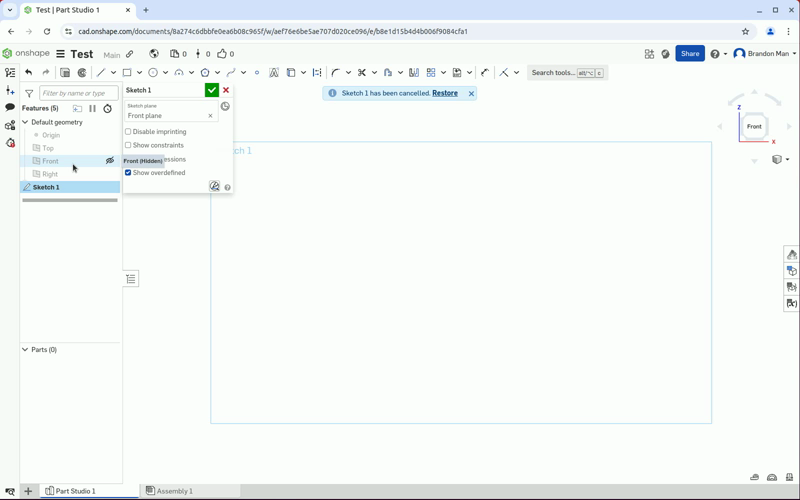
mouse_move(73, 352)
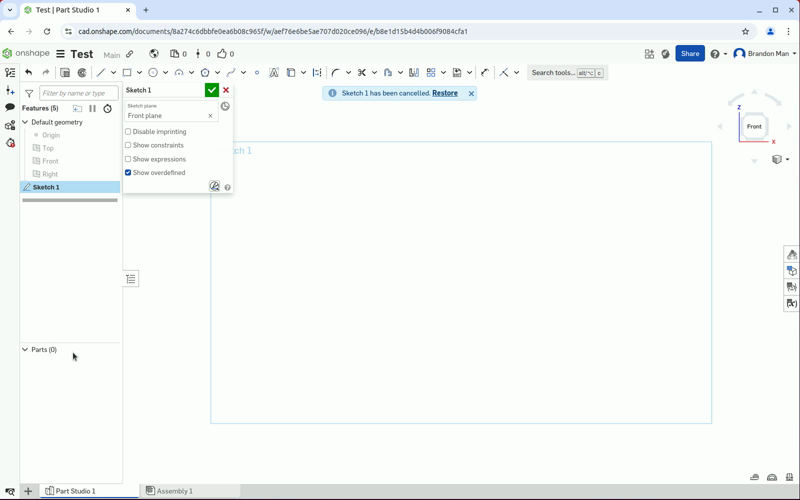
key(y)
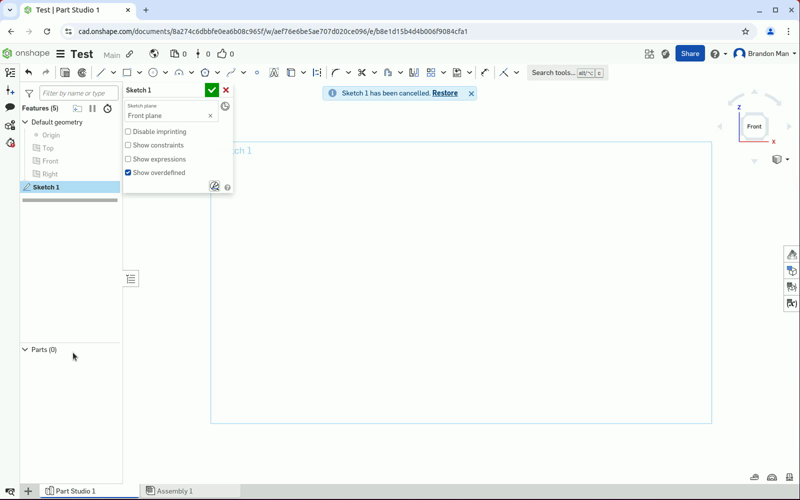
key(l)
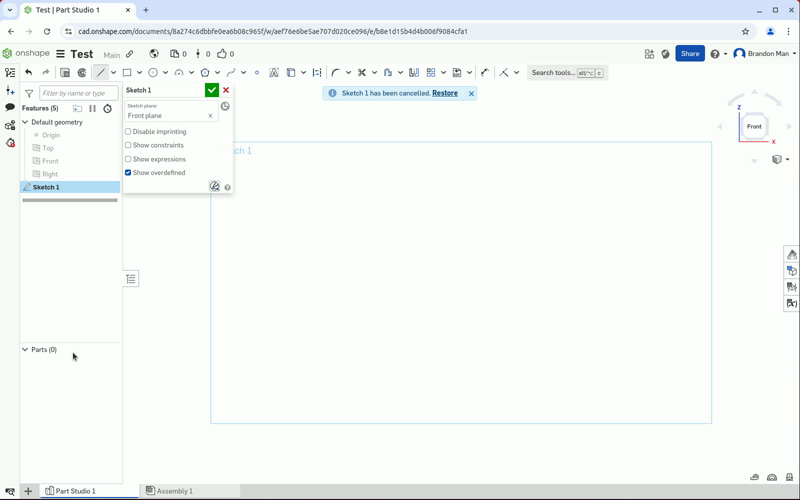
key_down(shift)
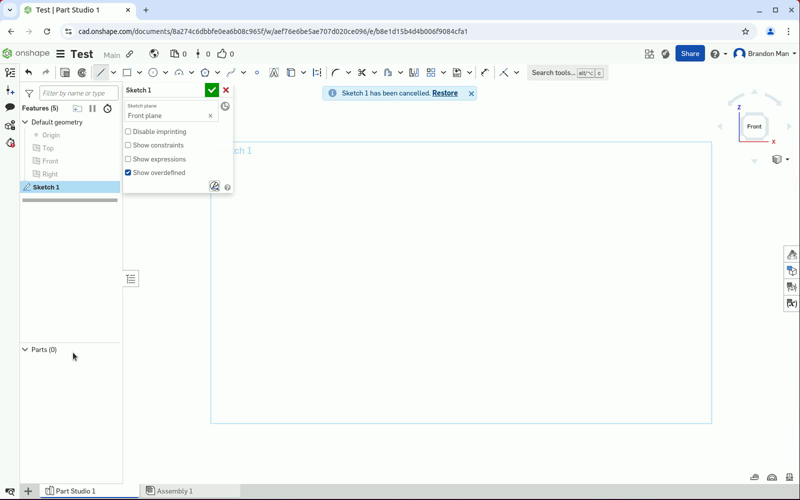
mouse_move(460, 282)
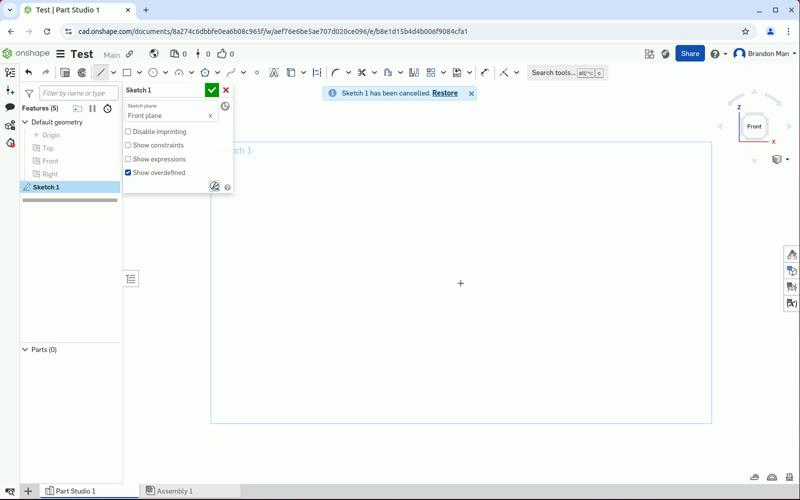
click(460, 282)
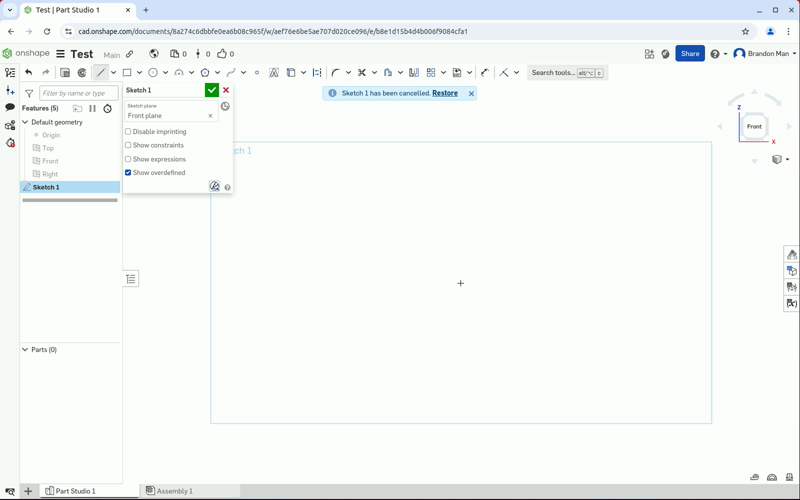
key_up(shift)
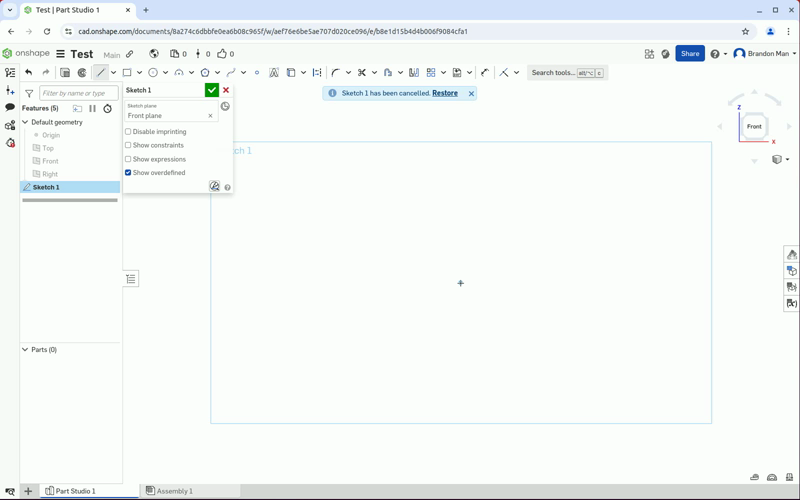
key_down(shift)
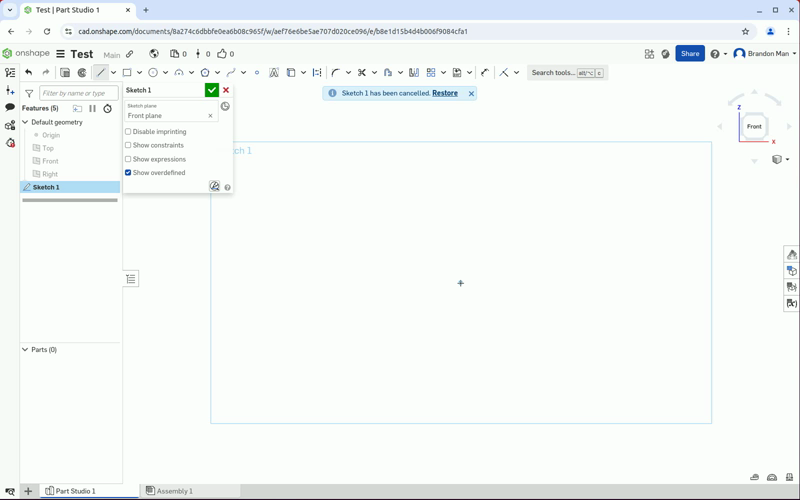
mouse_move(573, 282)
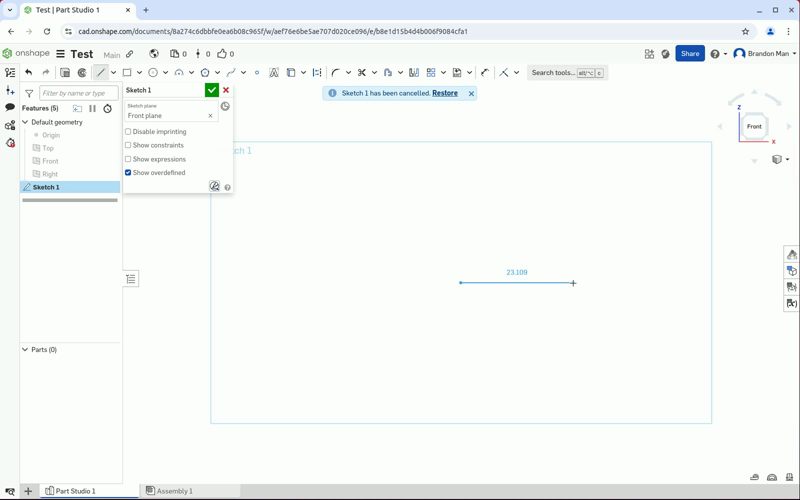
click(573, 282)
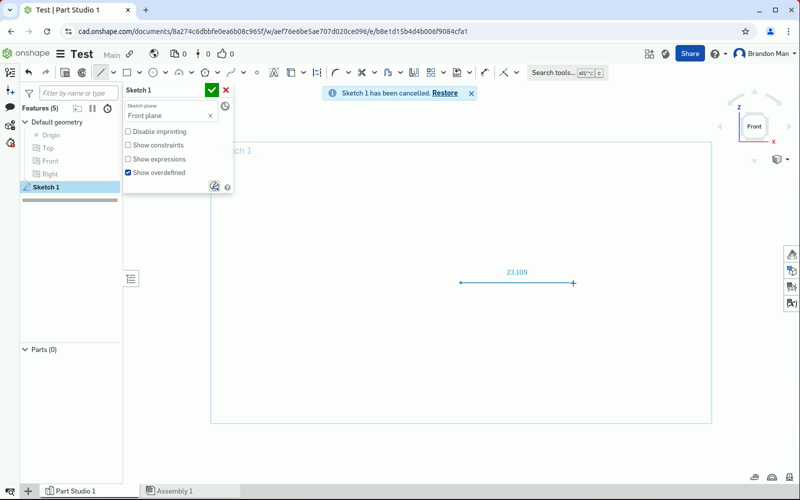
key_up(shift)
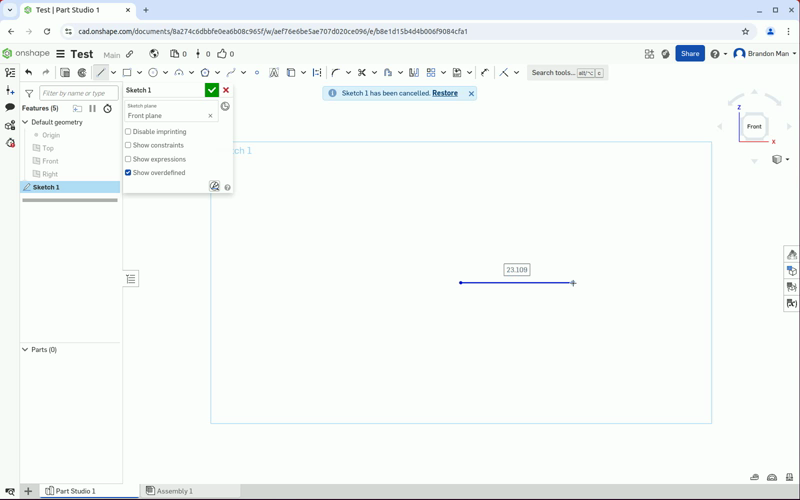
key_down(shift)
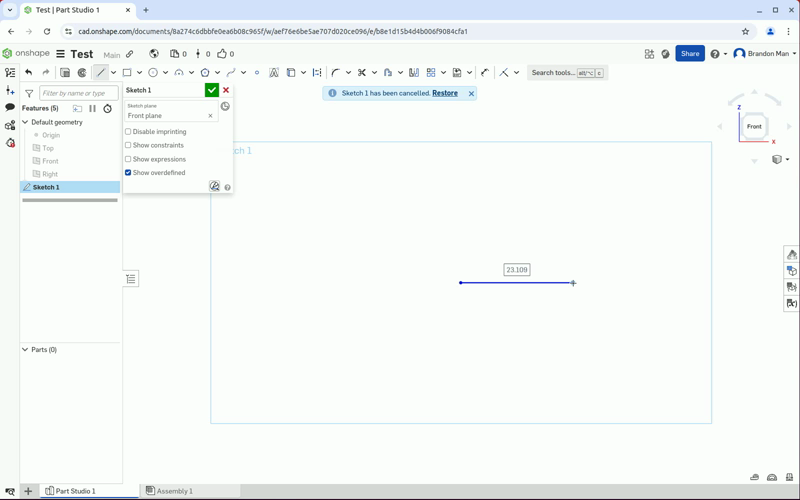
mouse_move(573, 213)
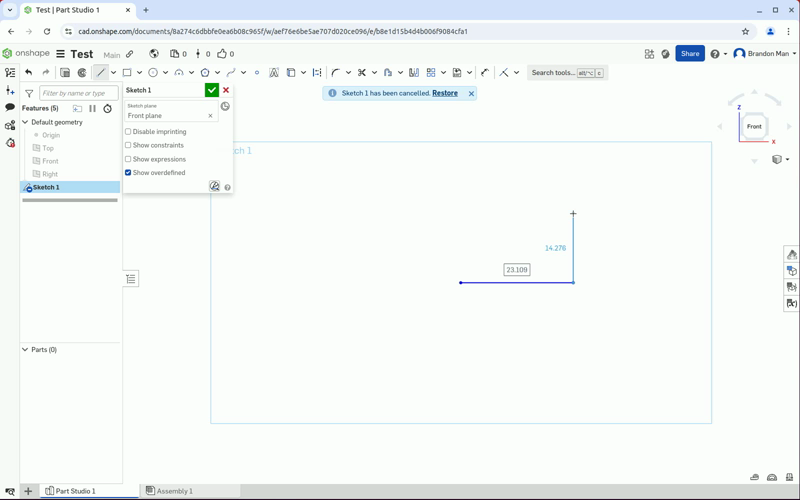
click(573, 213)
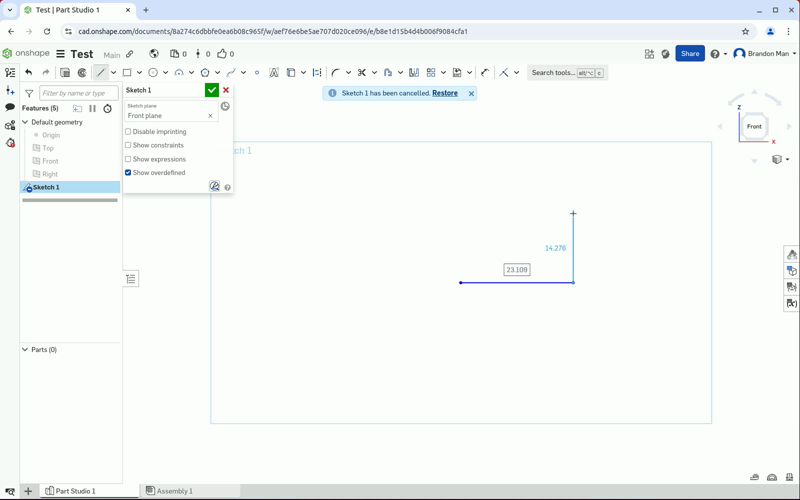
key_up(shift)
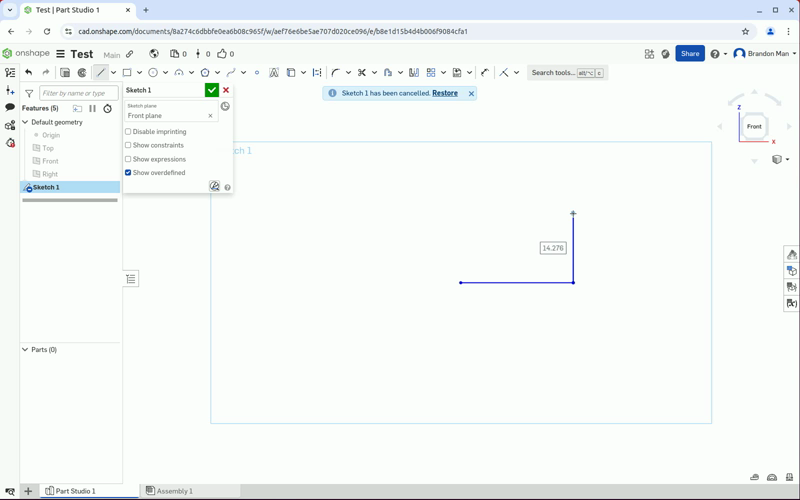
key_down(shift)
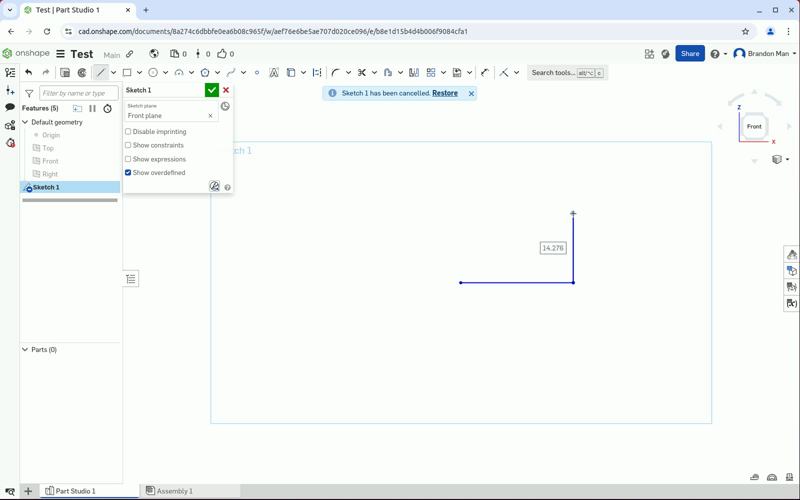
mouse_move(460, 213)
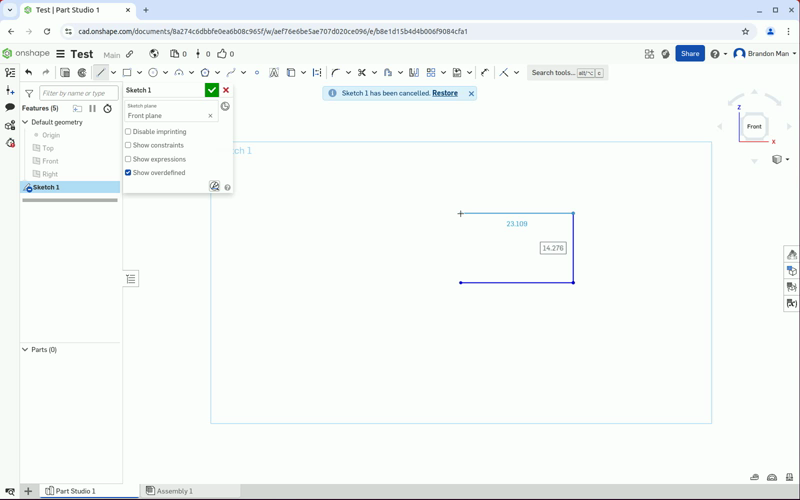
click(460, 213)
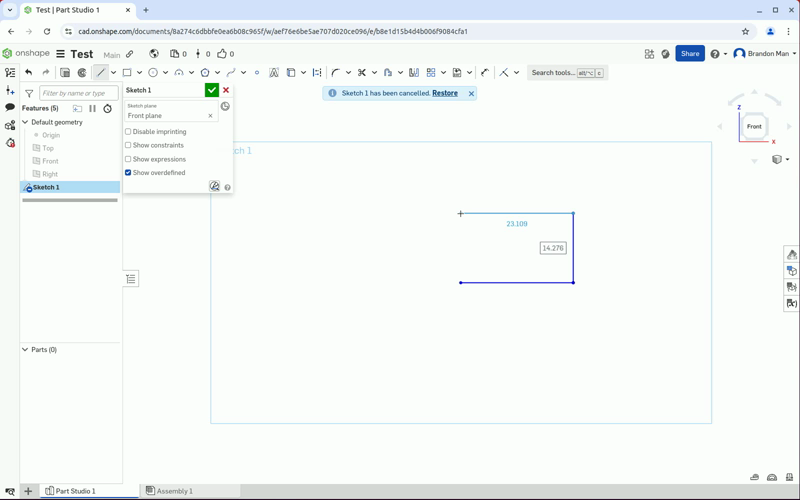
key_up(shift)
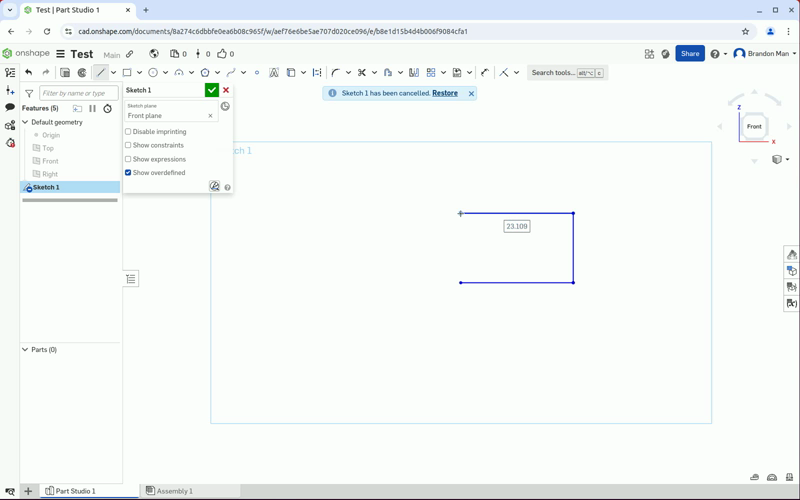
key_down(shift)
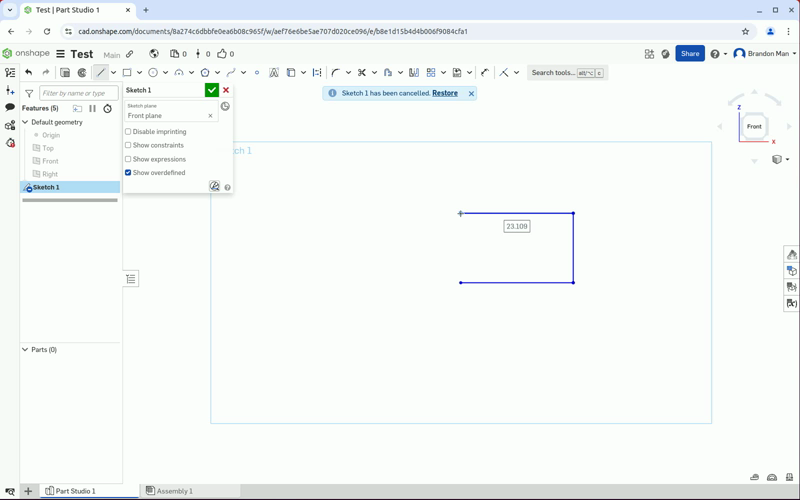
mouse_move(460, 282)
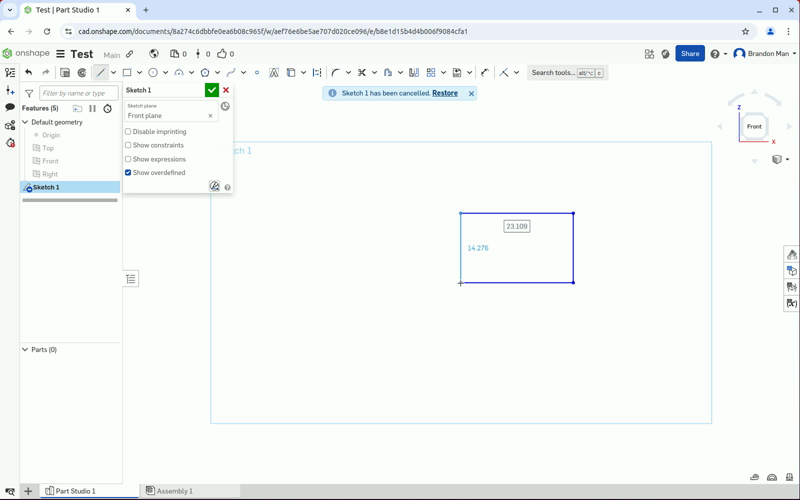
key_up(shift)
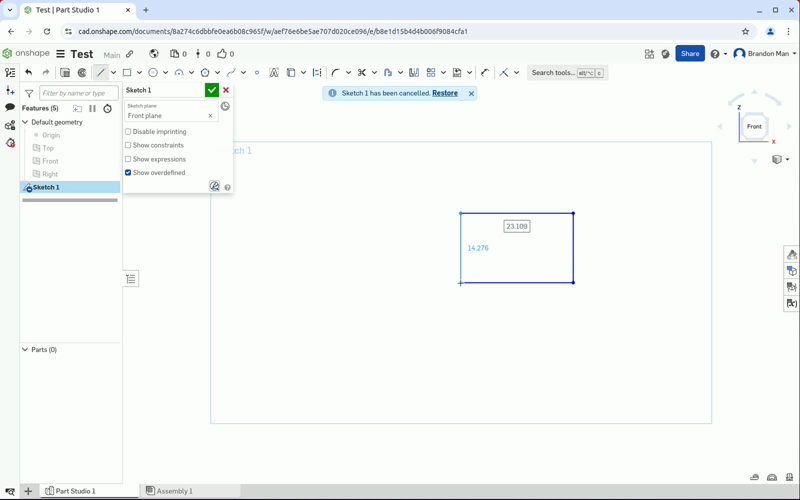
click(460, 282)
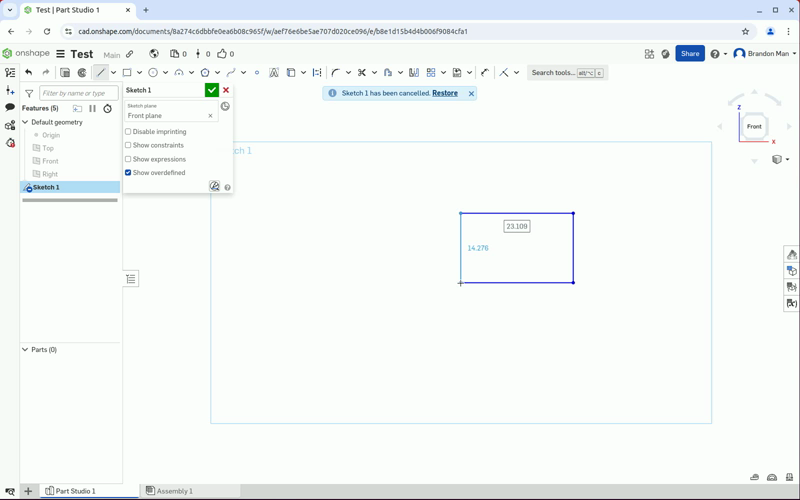
key(esc)
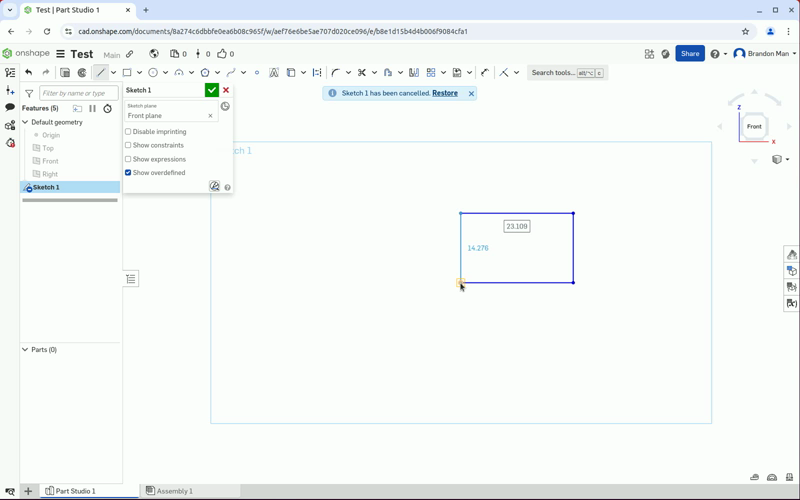
mouse_move(526, 259)
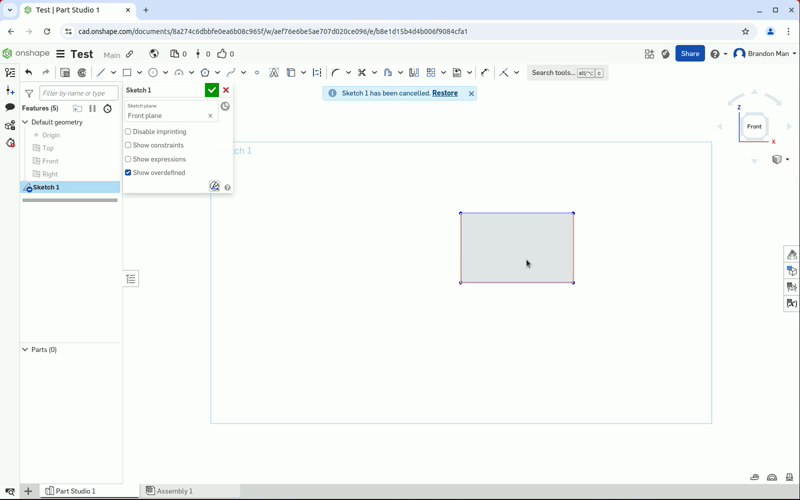
click(526, 259)
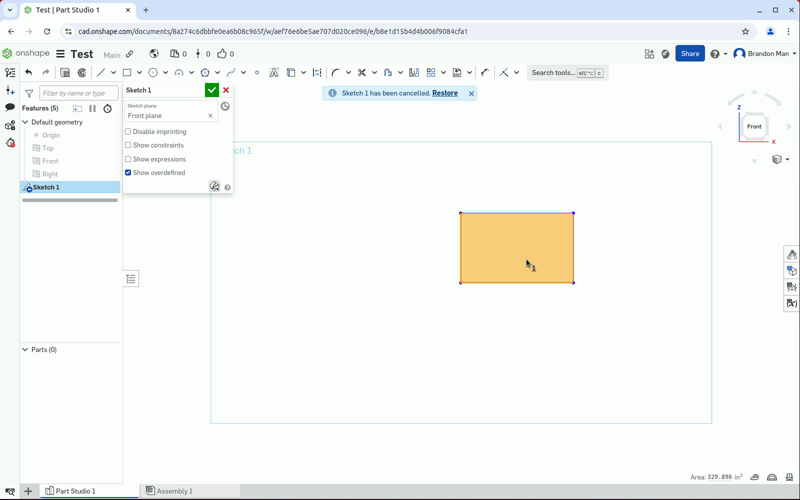
mouse_move(73, 352)
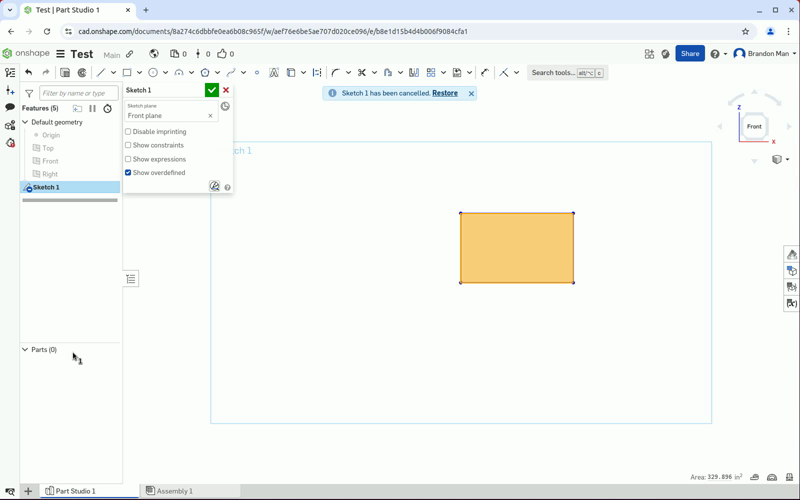
key(shift+y)
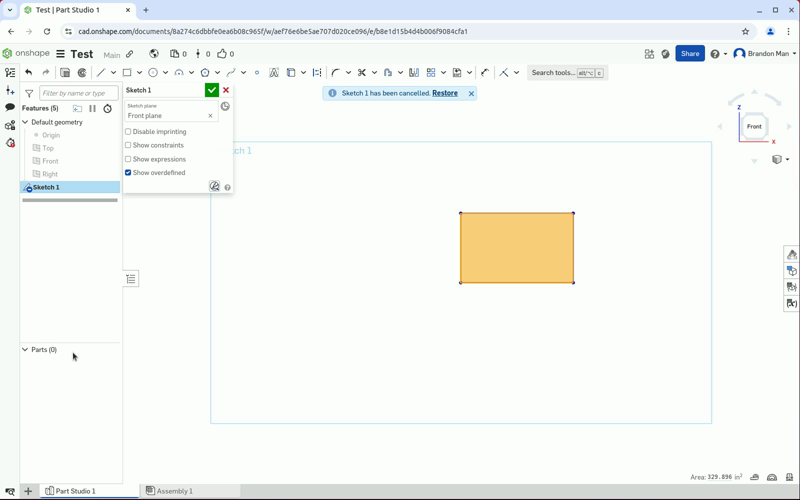
key(shift+e)
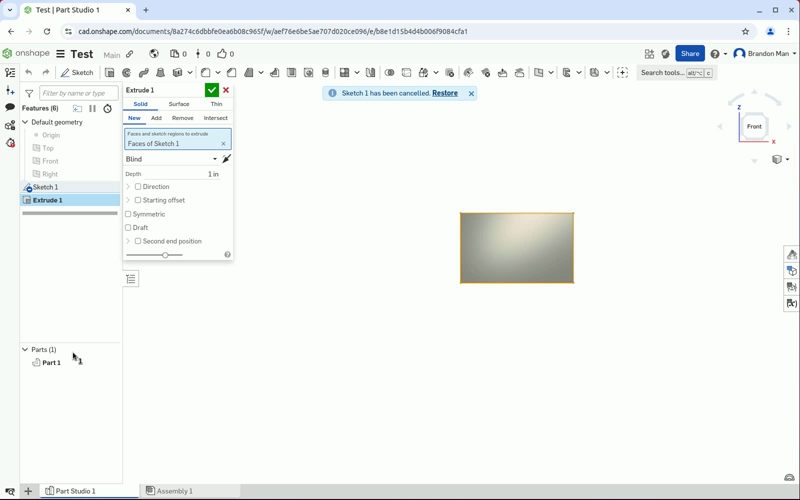
mouse_move(143, 106)
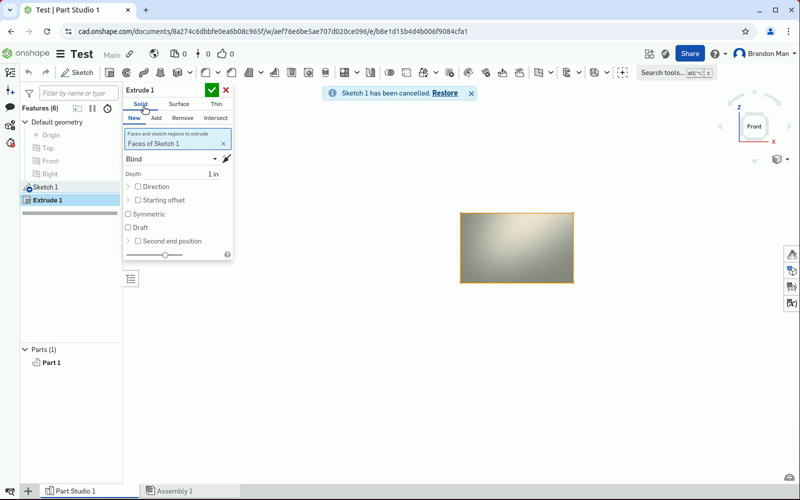
click(143, 106)
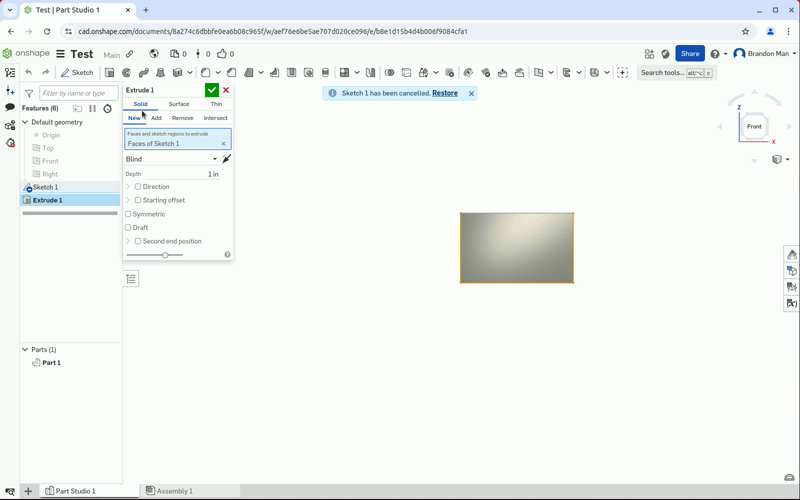
mouse_move(137, 120)
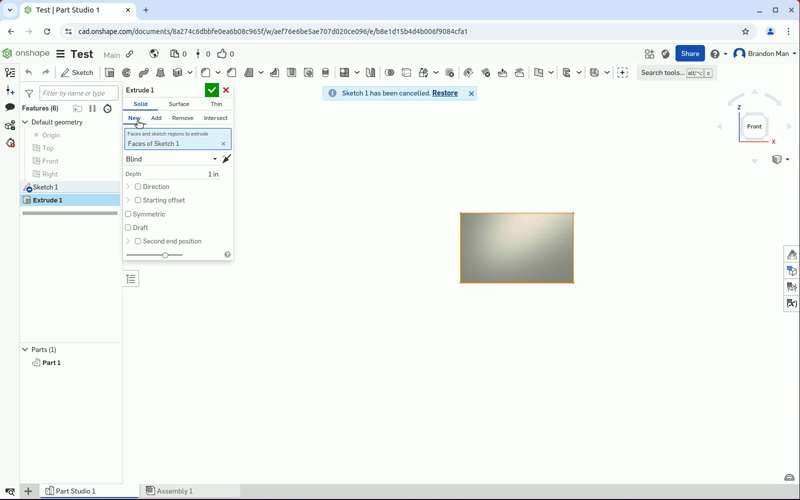
click(137, 120)
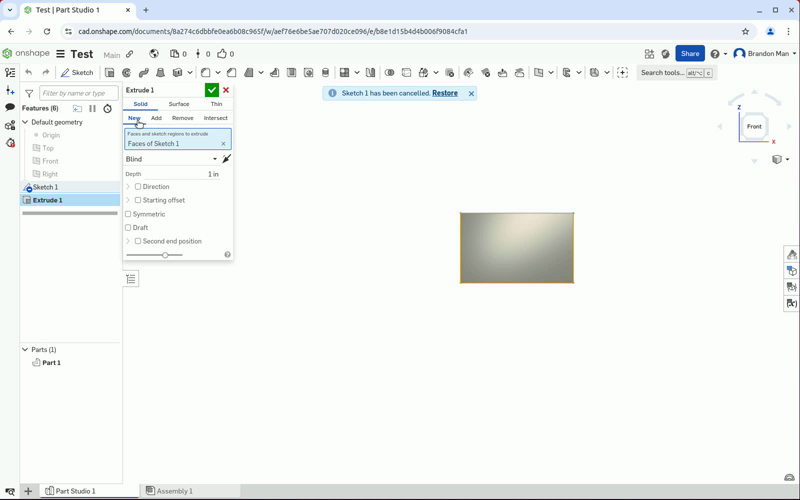
key(tab, 4)
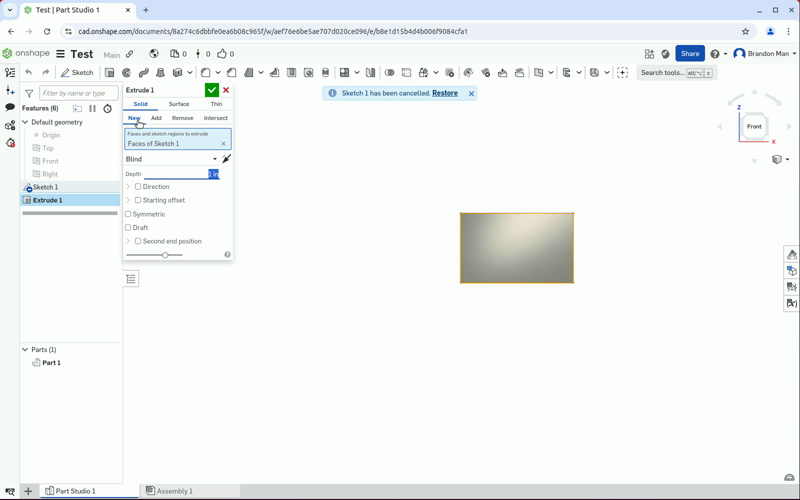
text(14.443)
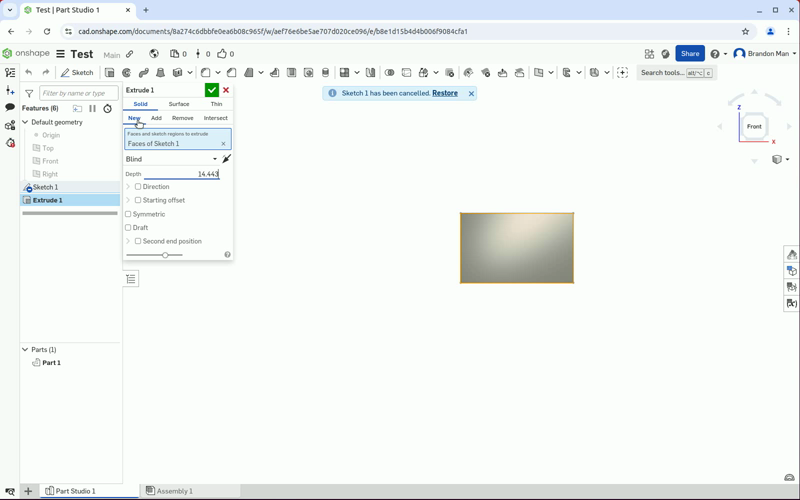
key(enter)
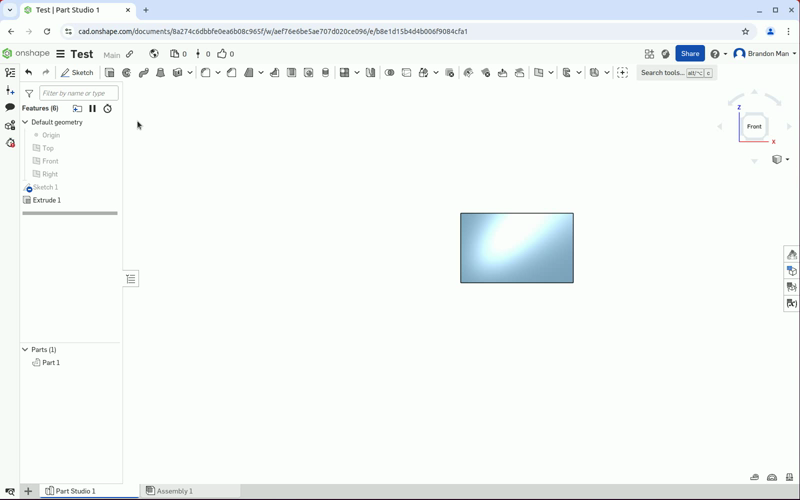
key(shift+h)
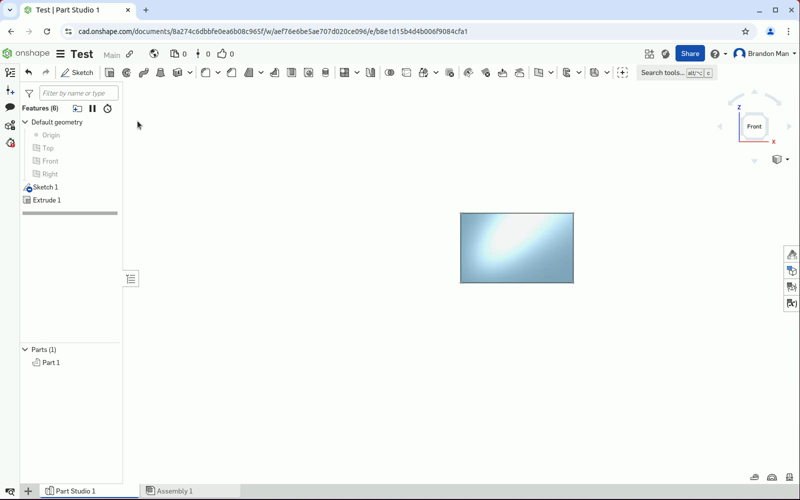
key(shift+h)
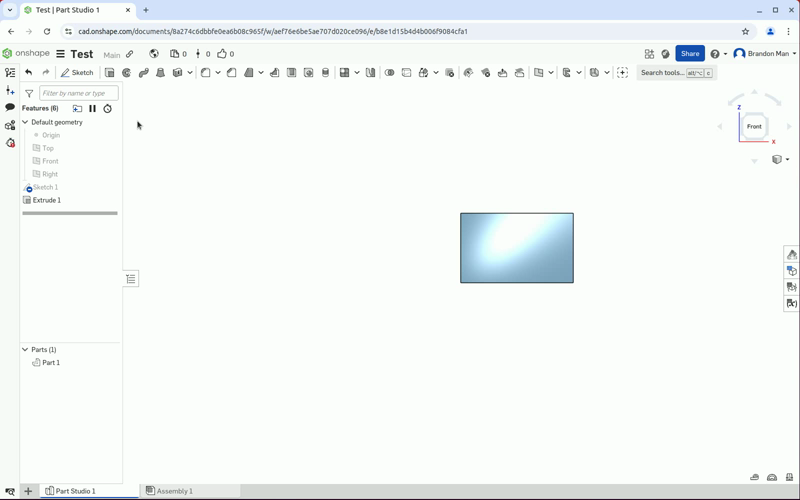
mouse_move(73, 189)
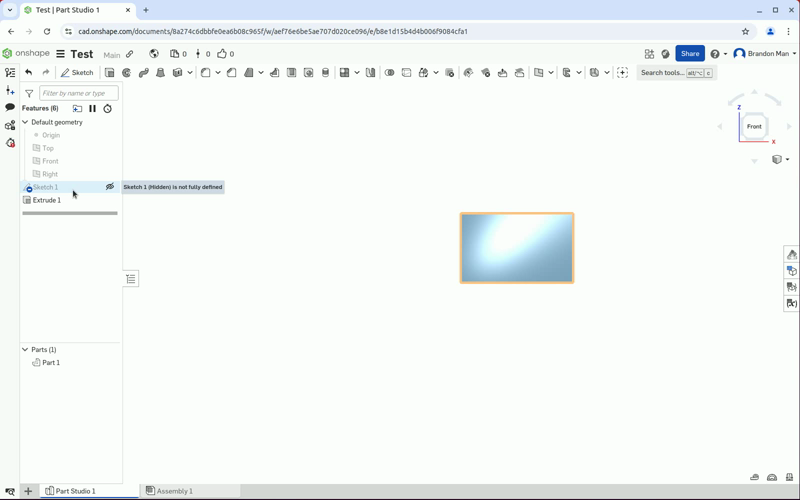
click(73, 189)
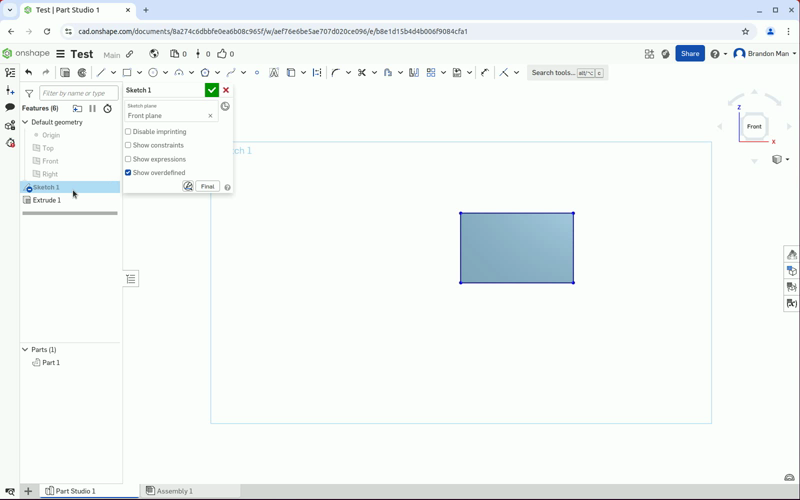
mouse_move(229, 92)
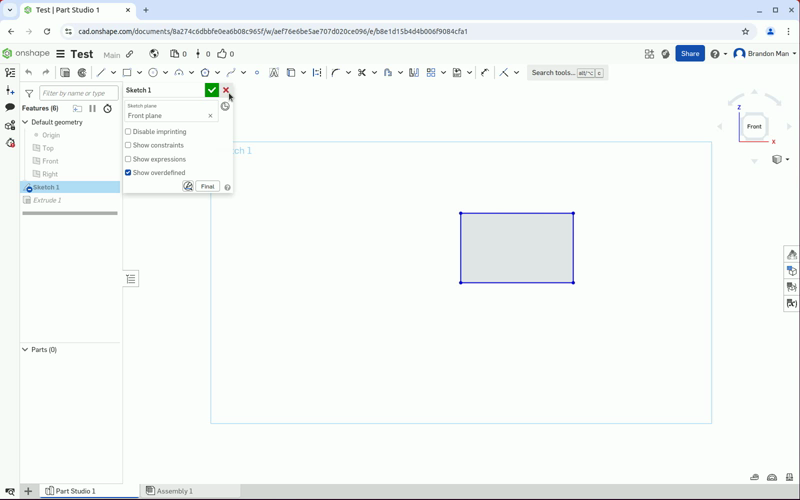
click(229, 92)
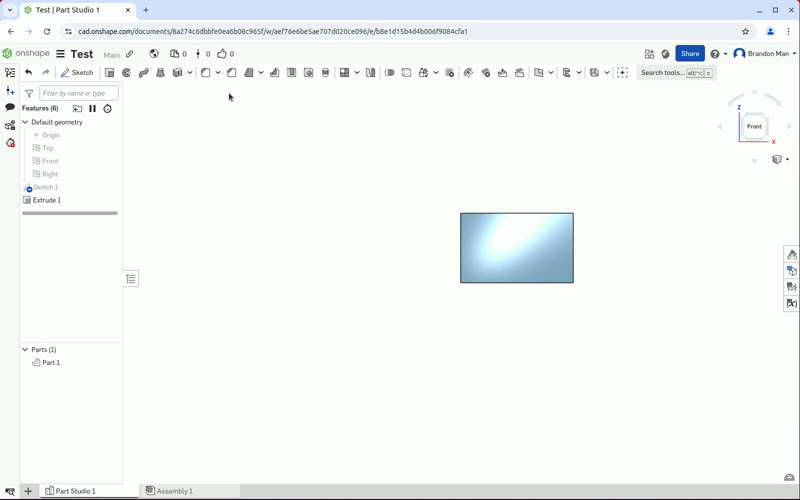
mouse_move(73, 352)
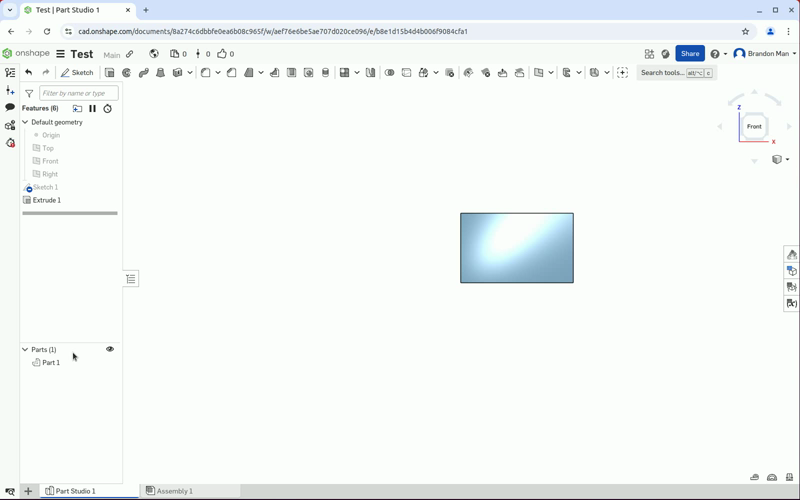
key(y)
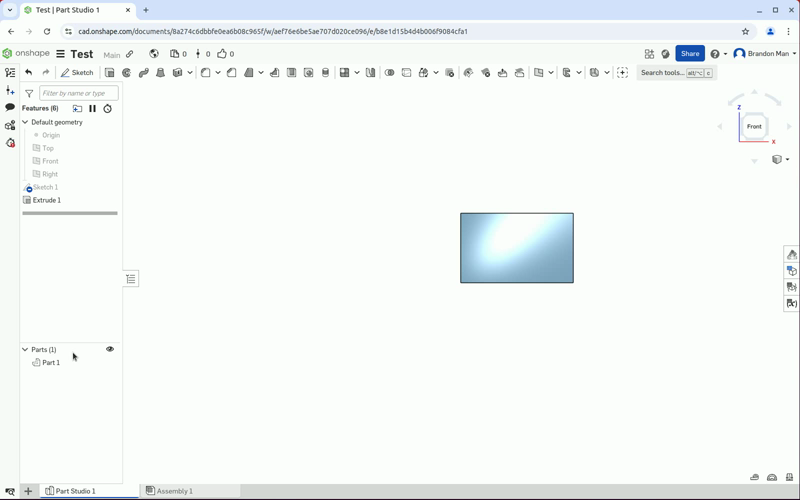
key(shift+p)
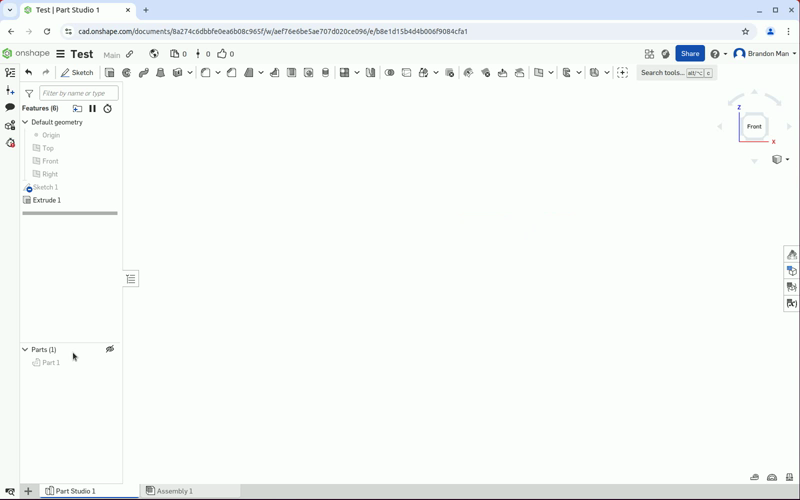
key(space)
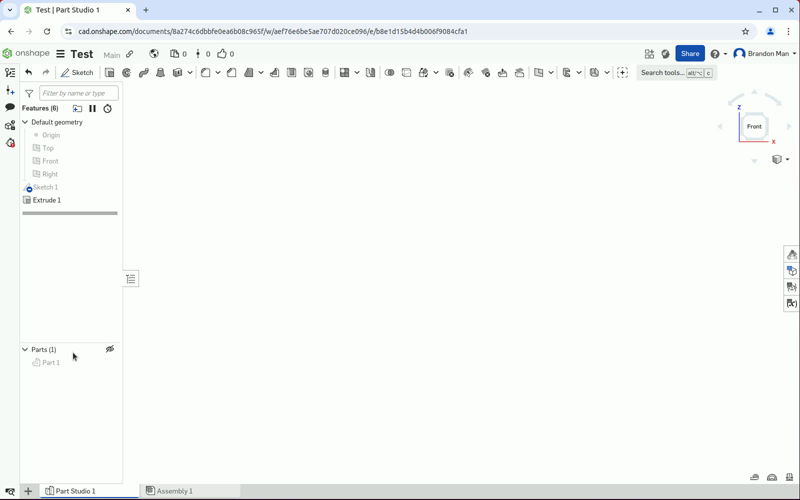
key_down(shift)
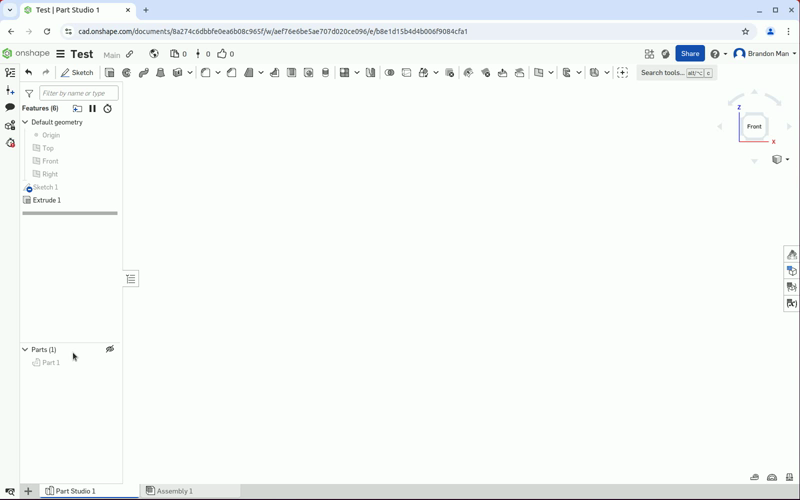
key(left)
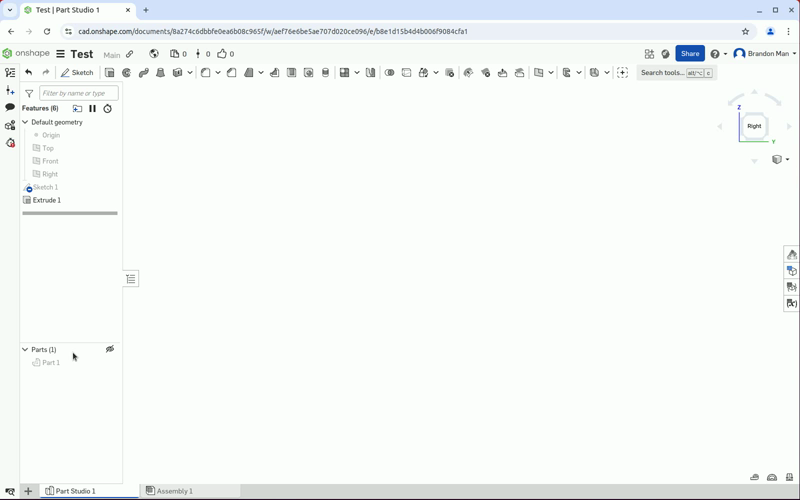
key_up(shift)
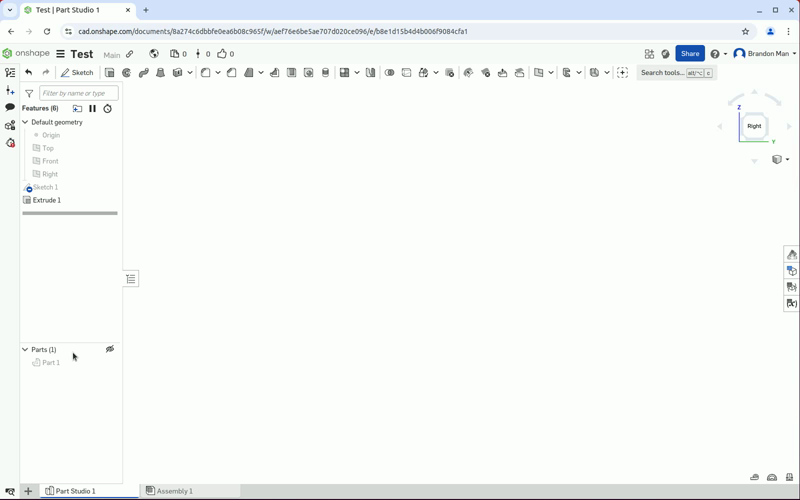
mouse_move(73, 352)
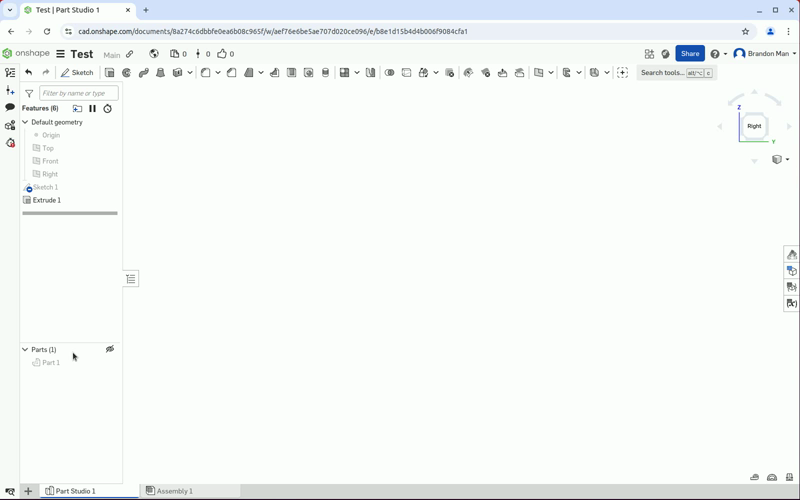
key(shift+y)
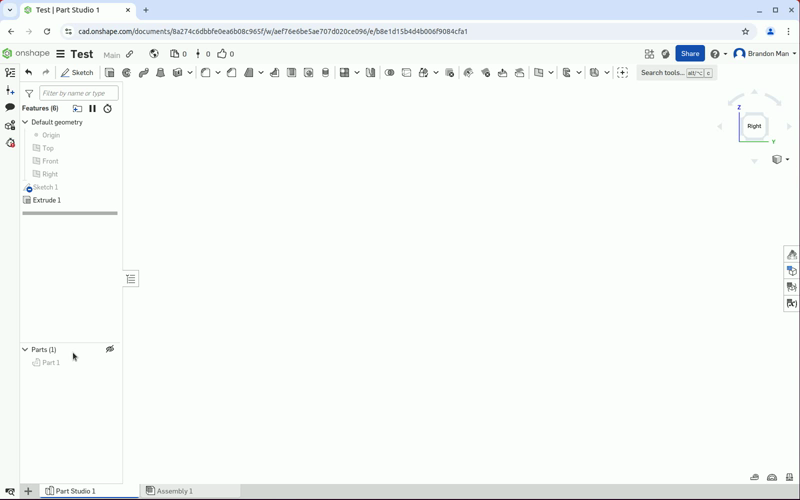
key(shift+s)
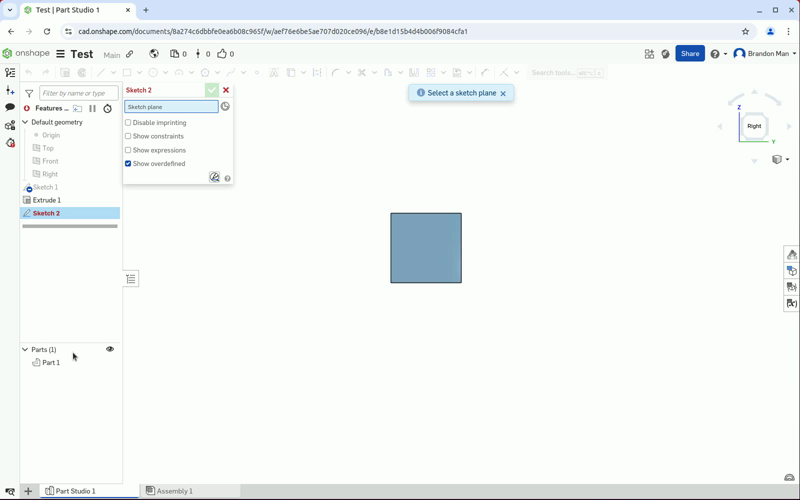
mouse_move(73, 176)
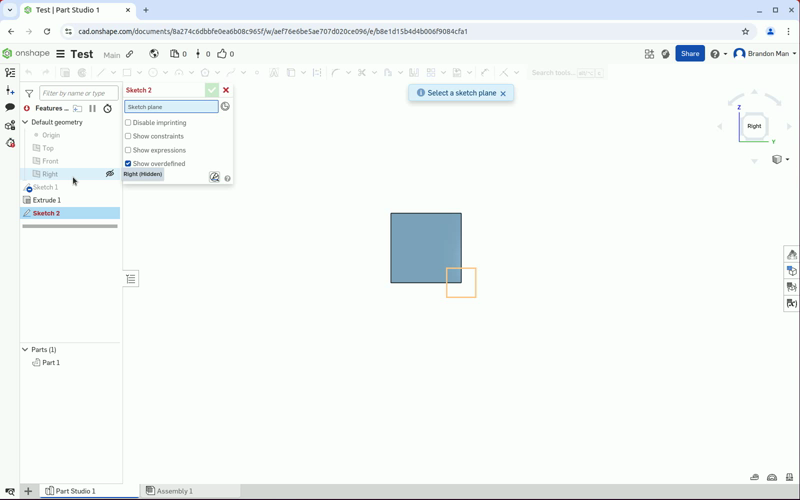
click(73, 176)
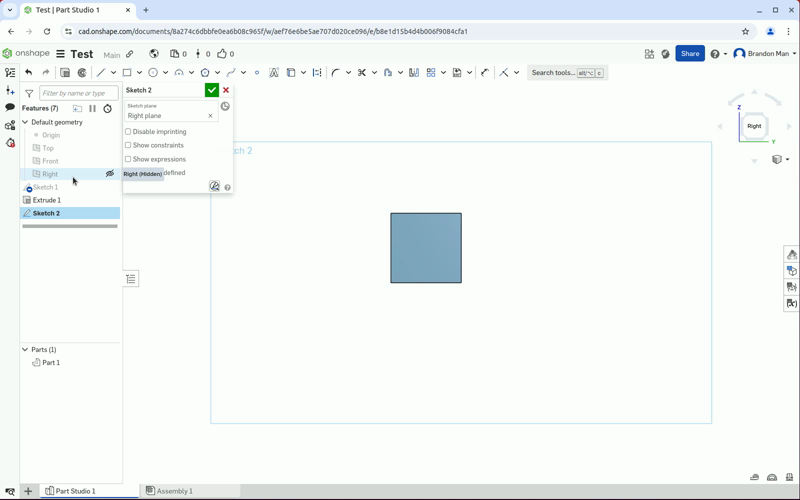
mouse_move(73, 352)
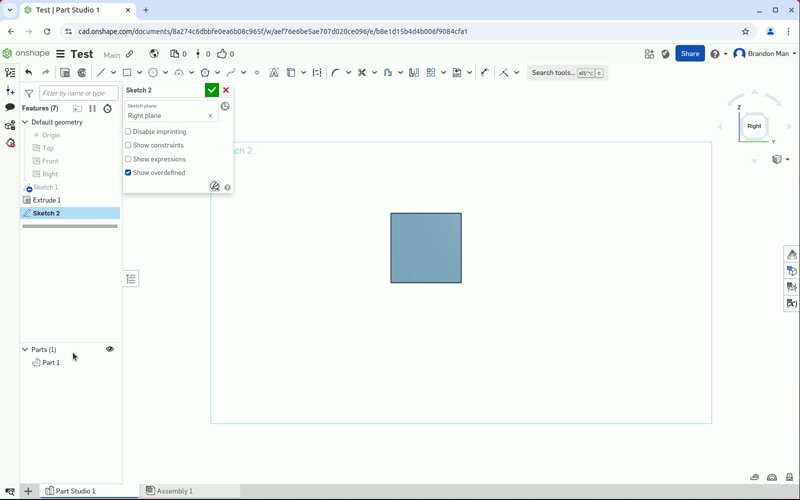
key(y)
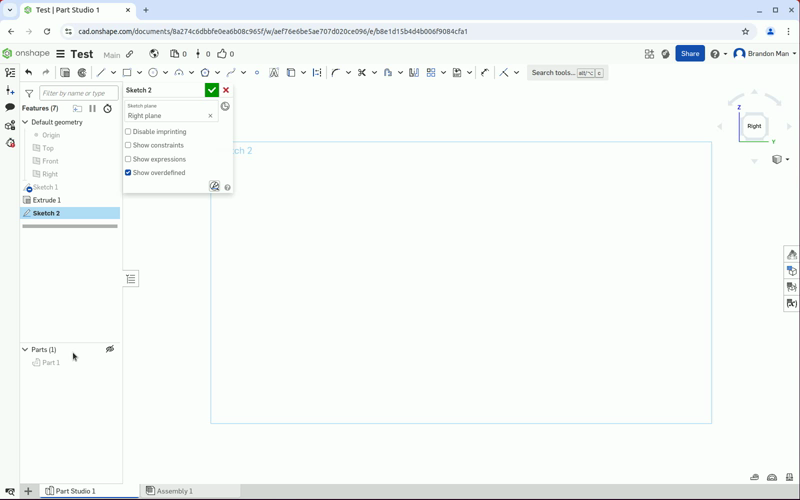
key(l)
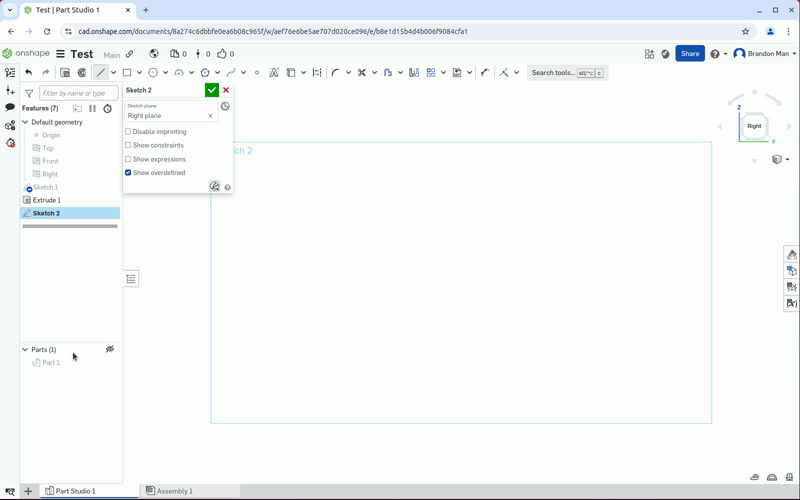
key_down(shift)
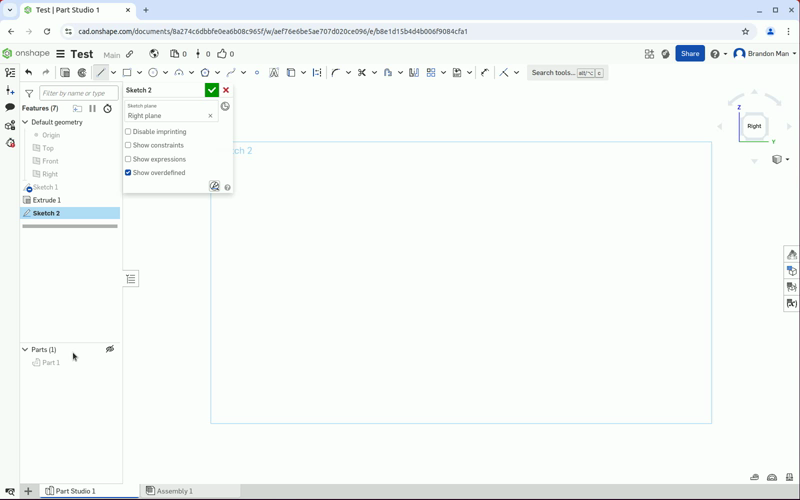
mouse_move(389, 253)
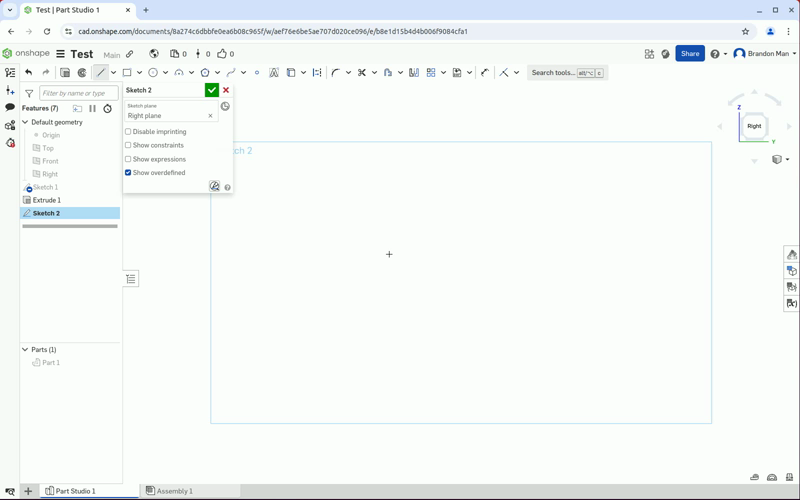
click(389, 253)
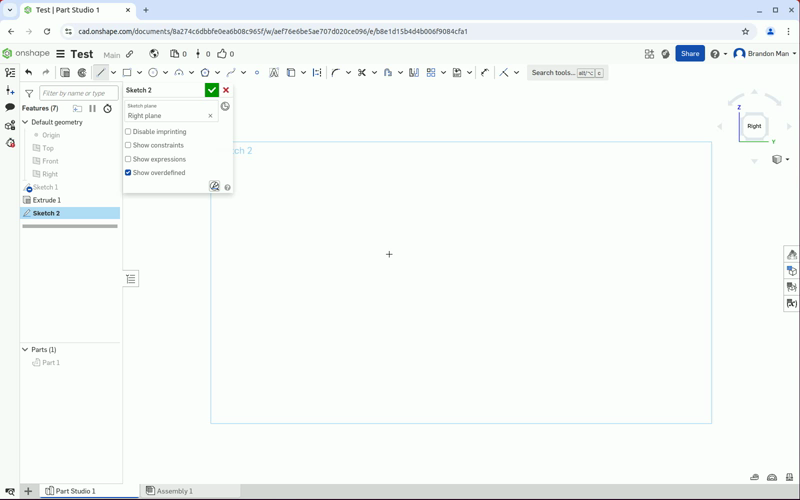
key_up(shift)
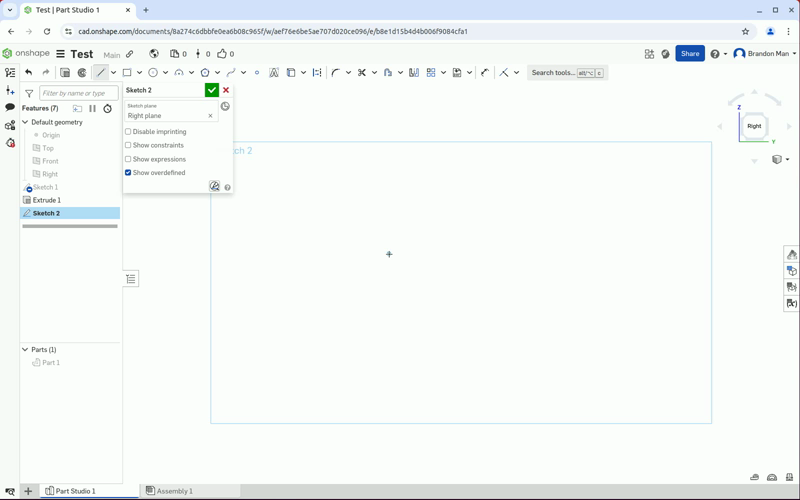
key_down(shift)
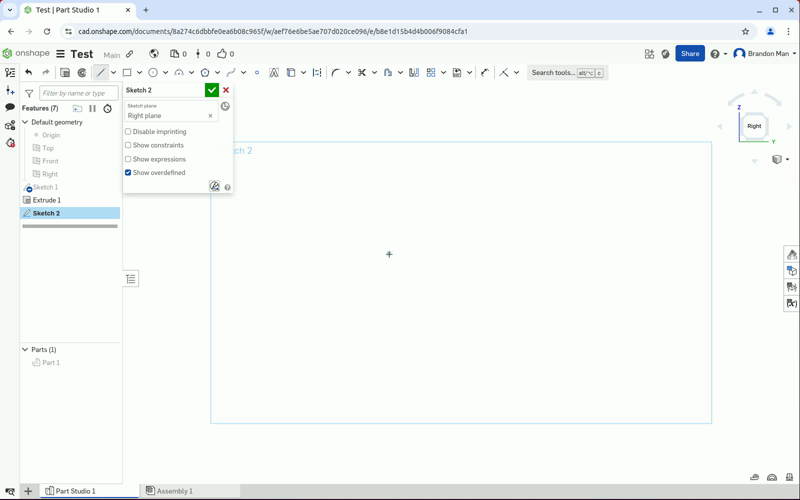
mouse_move(419, 253)
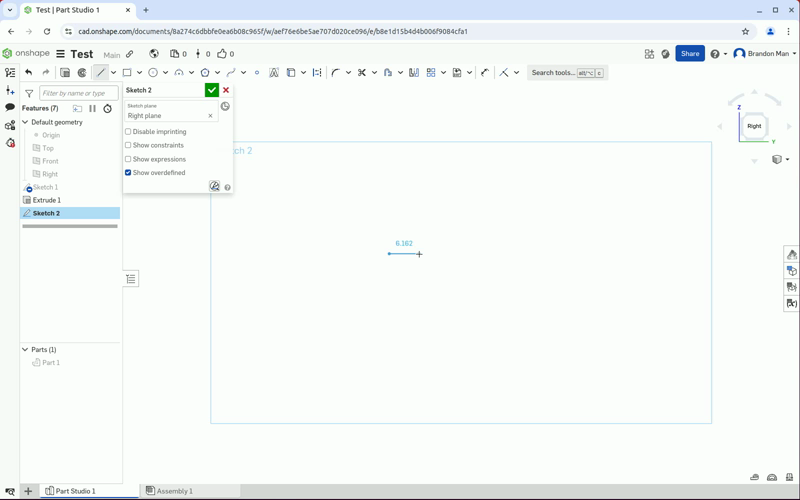
mouse_move(432, 253)
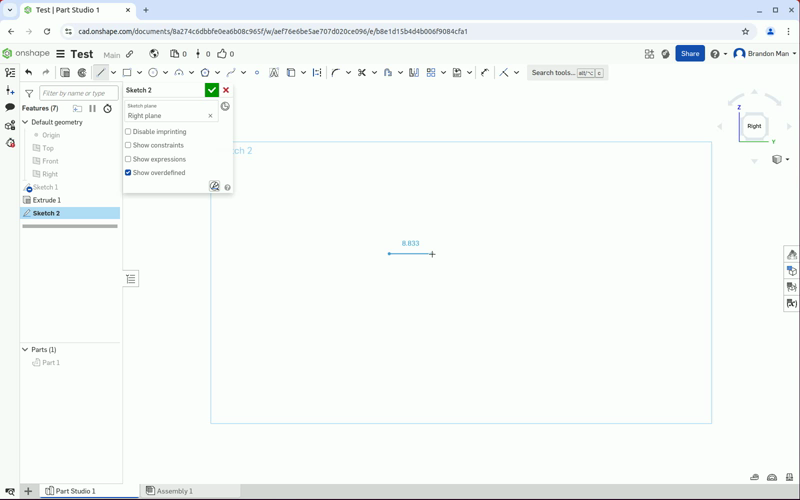
click(432, 253)
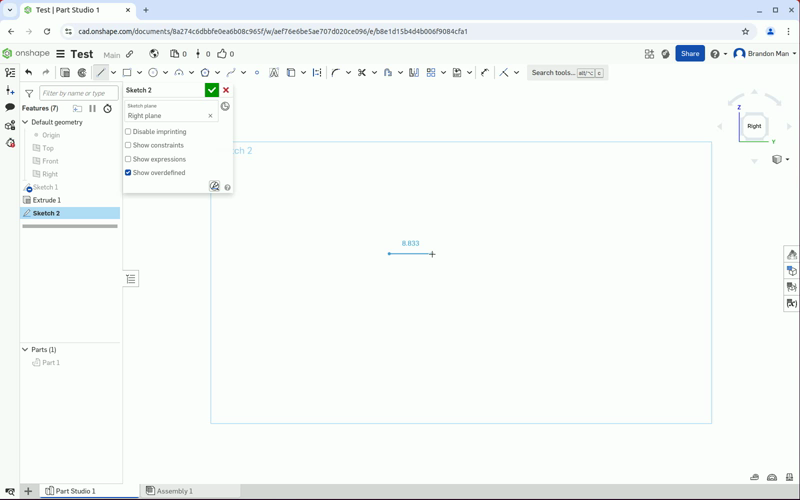
key_up(shift)
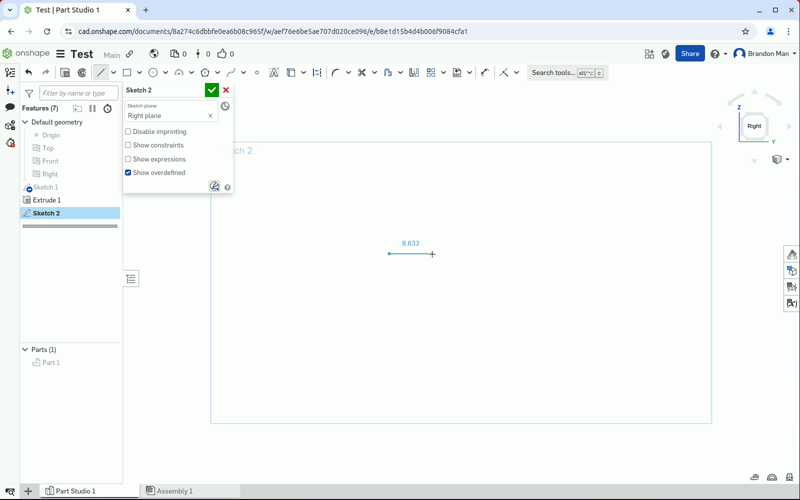
key_down(shift)
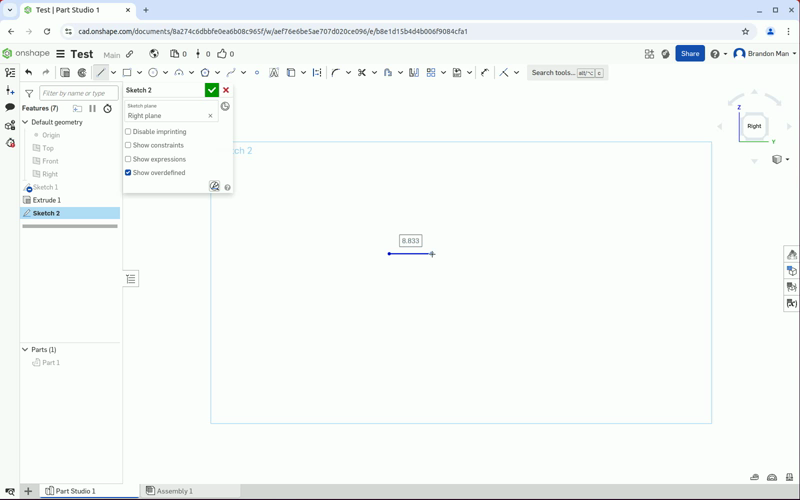
mouse_move(462, 253)
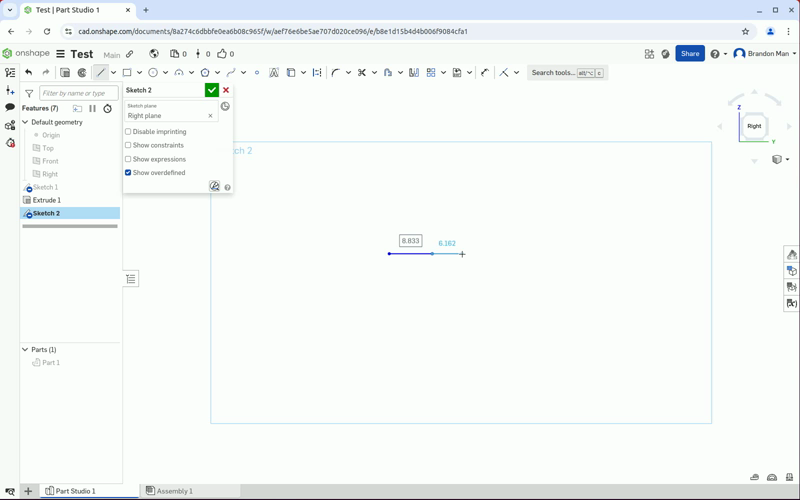
mouse_move(432, 210)
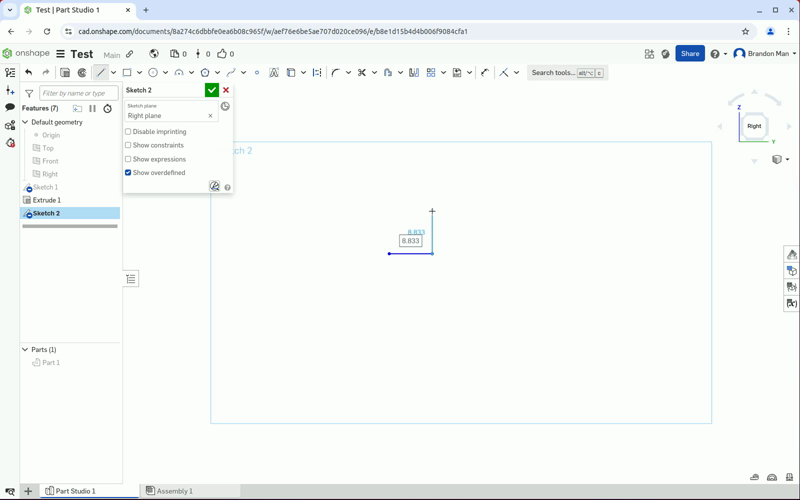
click(432, 210)
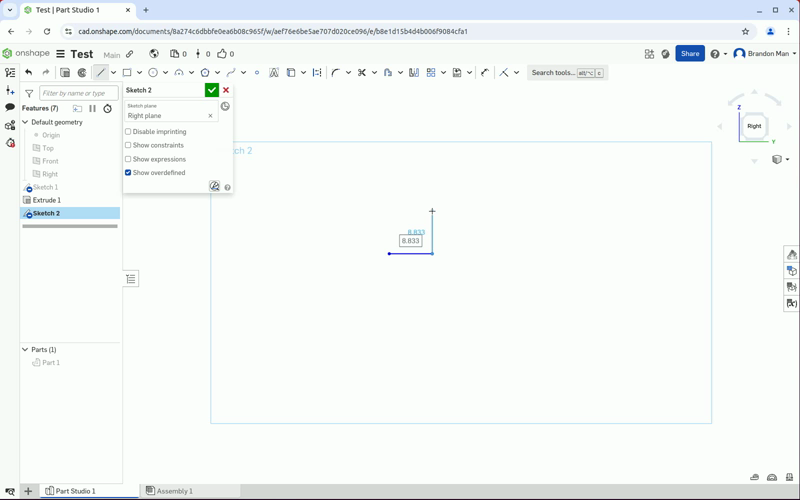
key_up(shift)
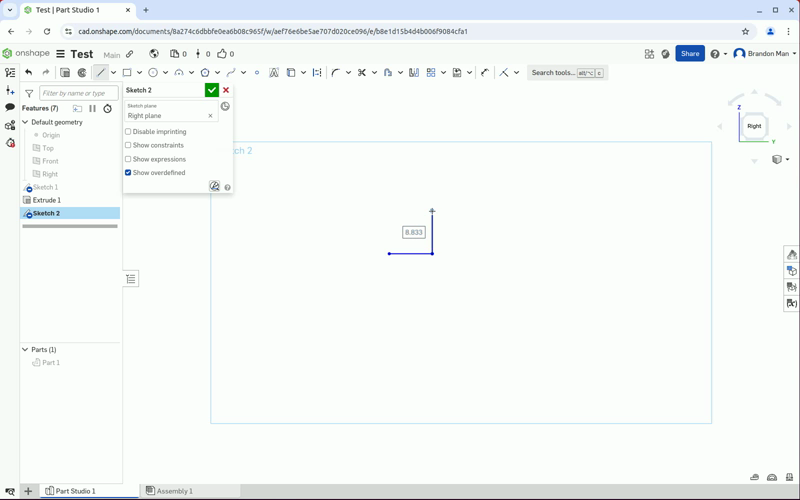
key_down(shift)
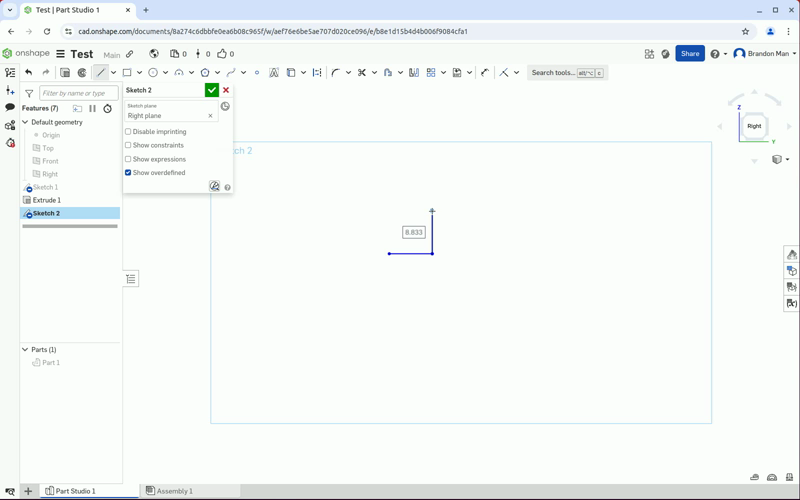
mouse_move(462, 210)
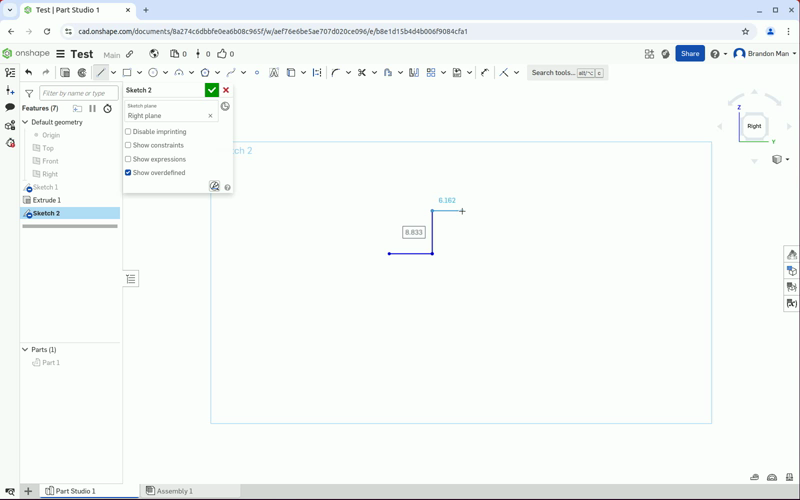
mouse_move(389, 210)
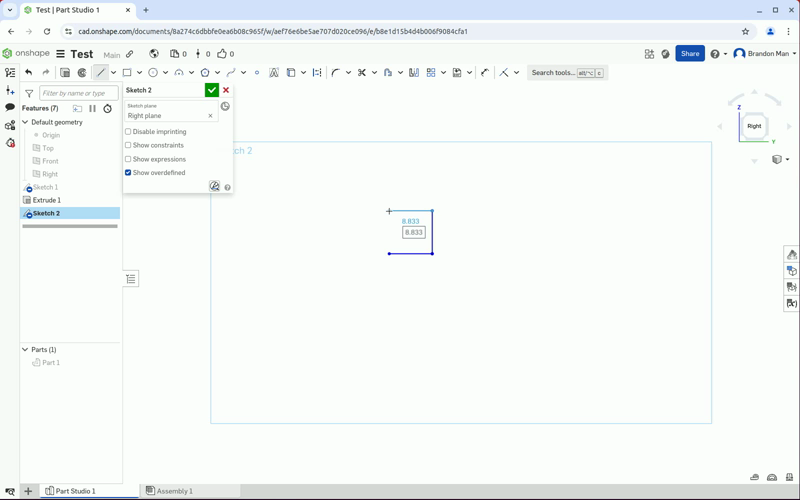
click(389, 210)
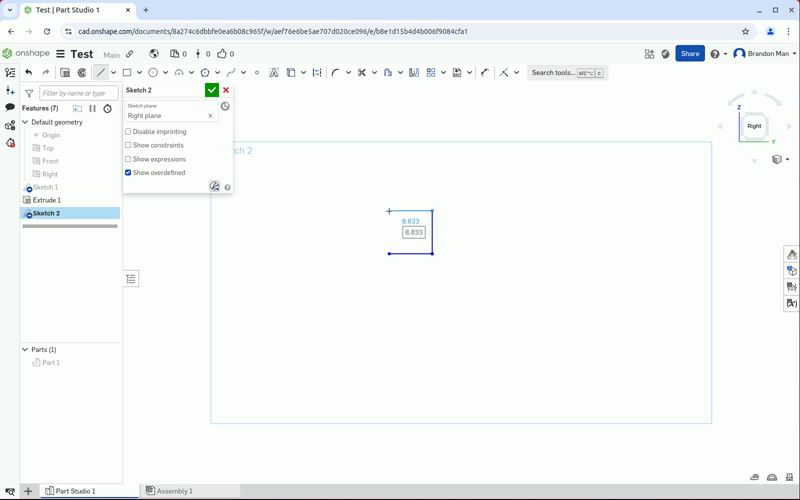
key_up(shift)
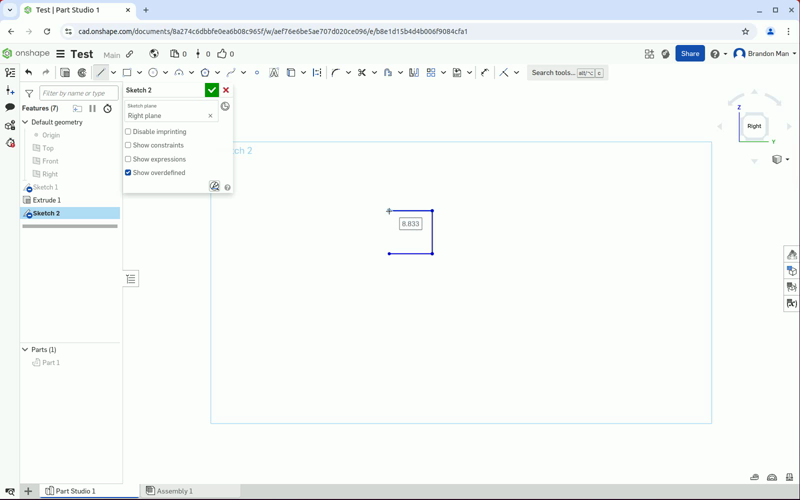
mouse_move(419, 210)
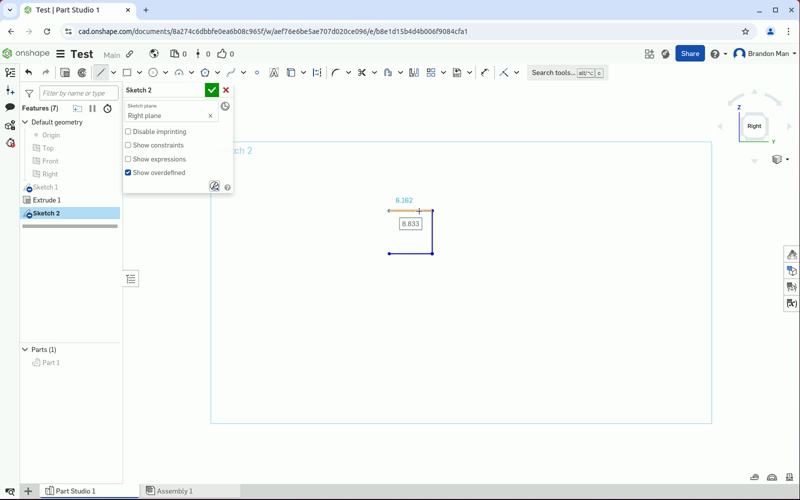
key_down(shift)
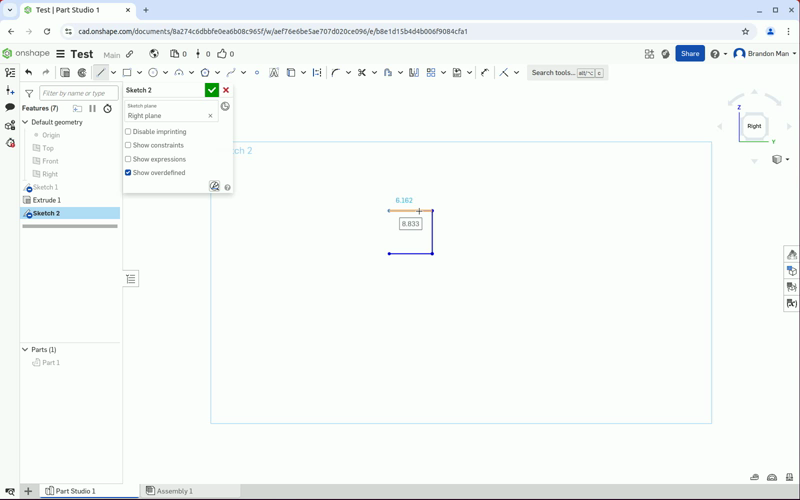
mouse_move(389, 253)
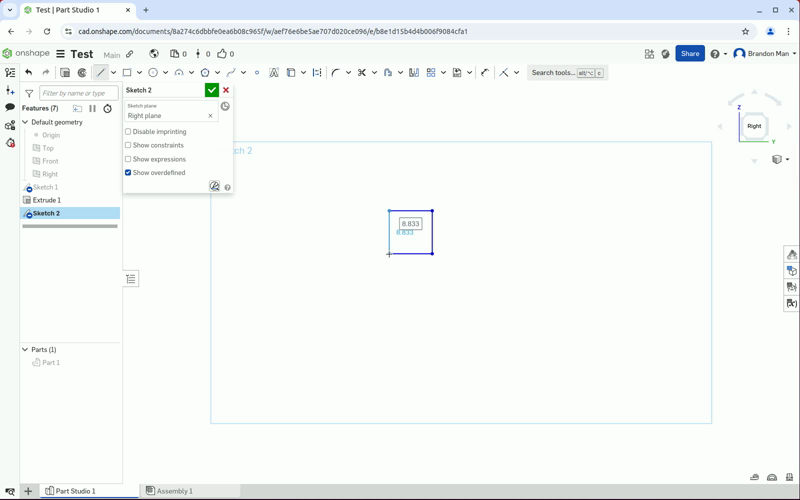
key_up(shift)
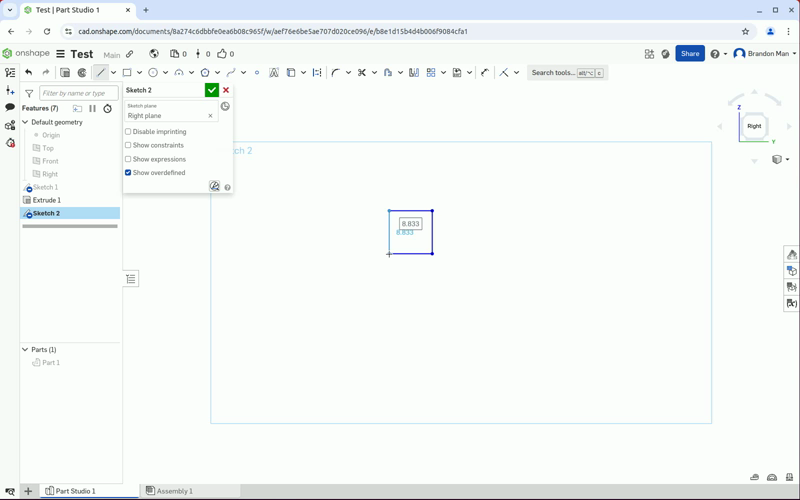
click(389, 253)
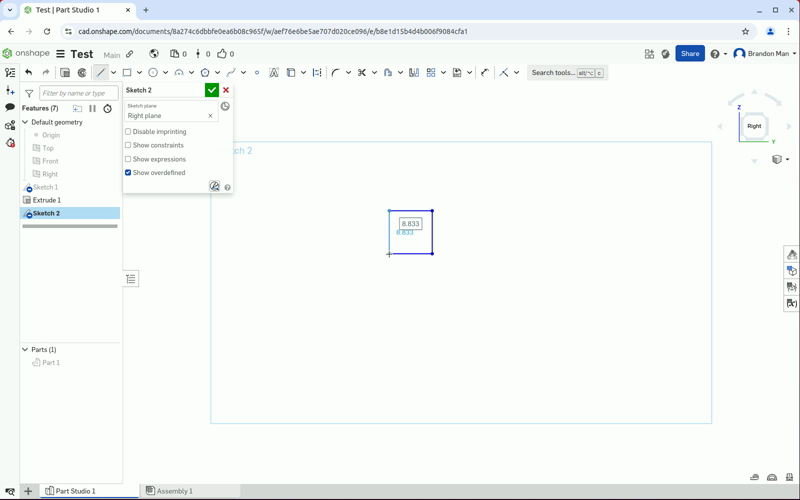
key(esc)
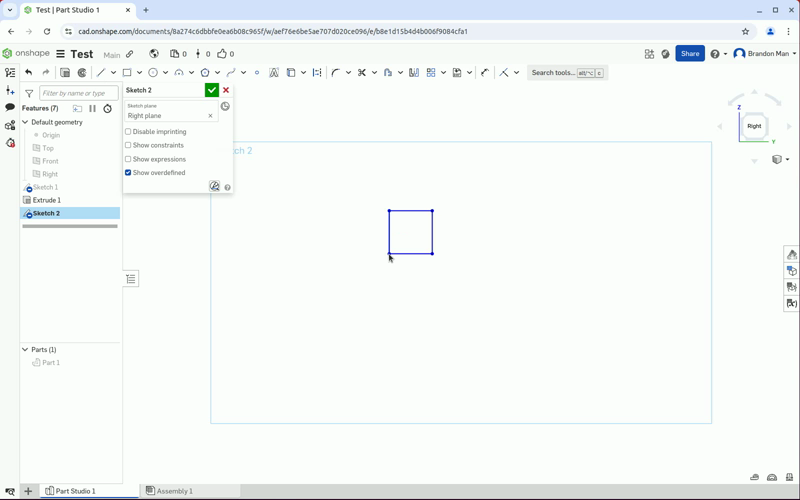
mouse_move(404, 229)
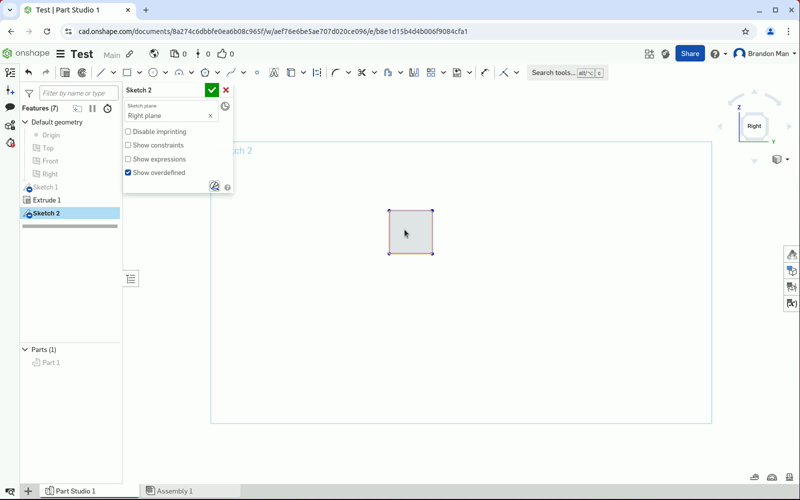
click(404, 229)
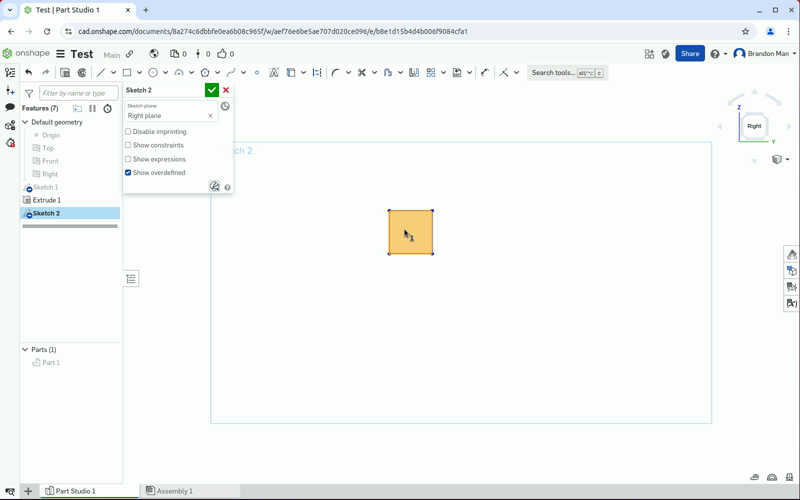
mouse_move(73, 352)
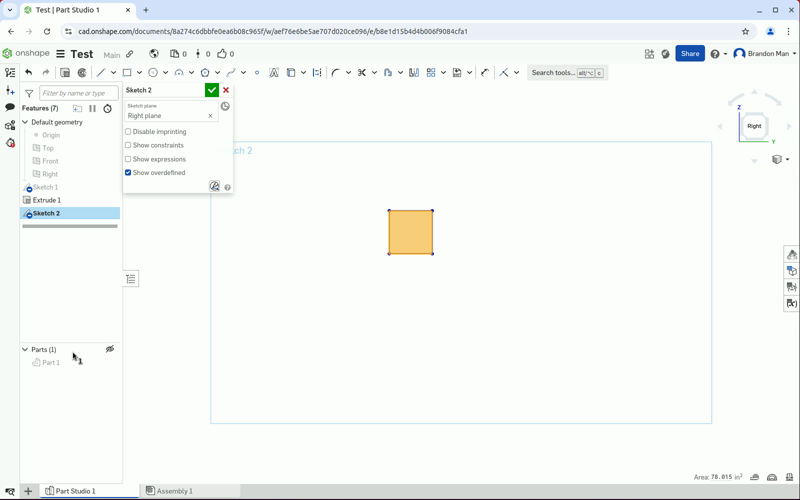
key(shift+y)
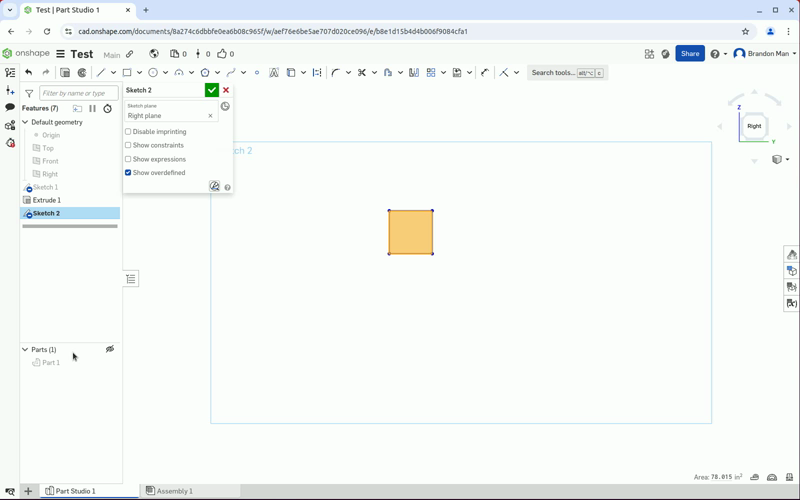
key(shift+e)
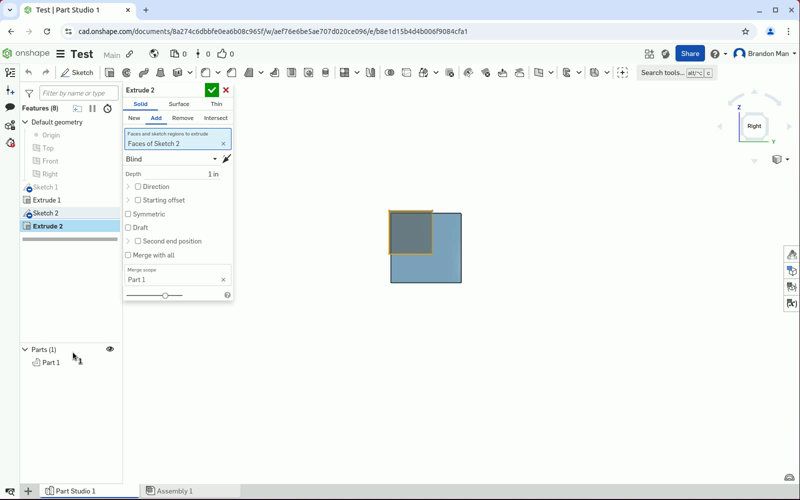
mouse_move(143, 106)
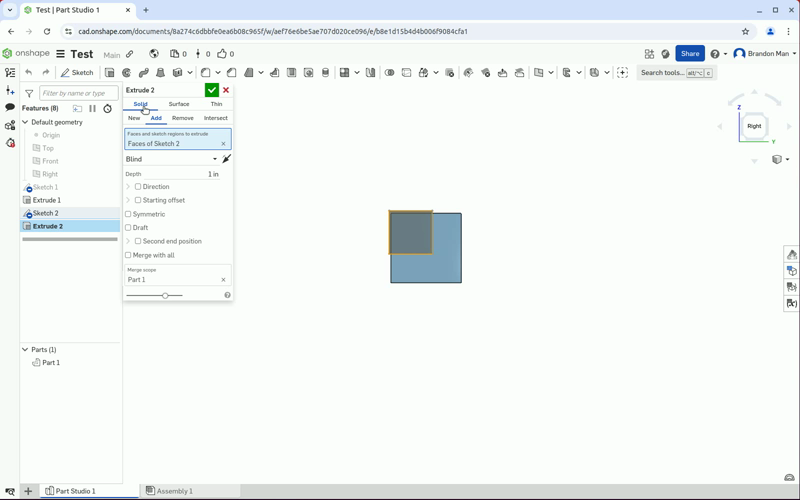
click(143, 106)
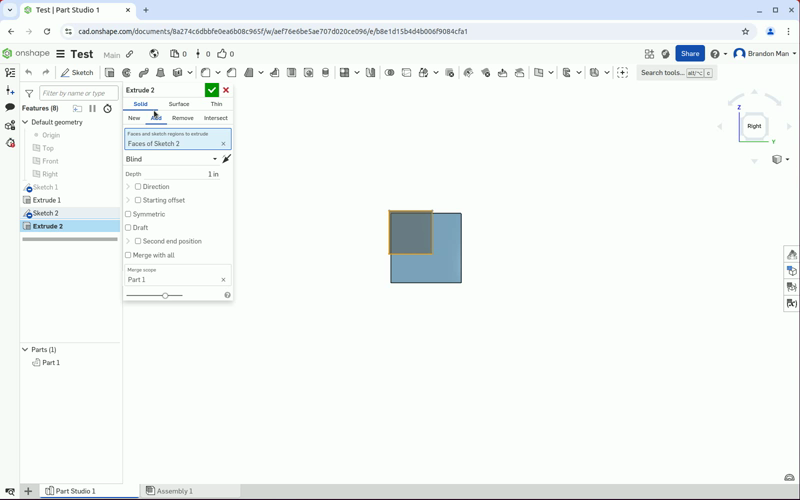
mouse_move(186, 120)
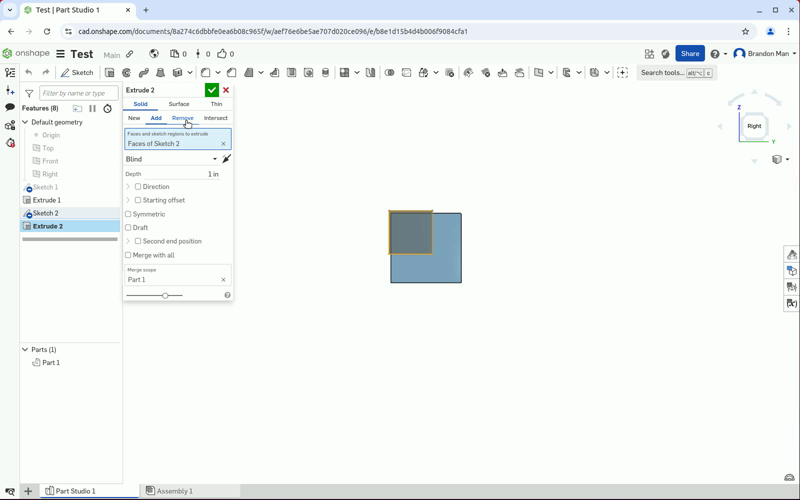
click(186, 120)
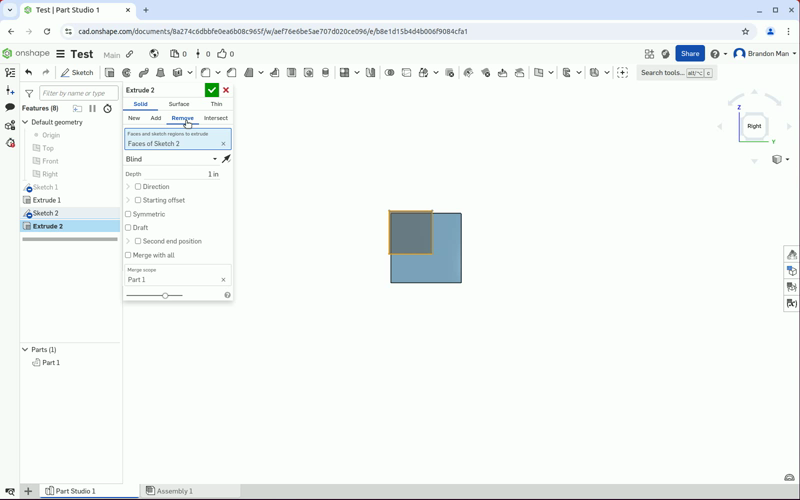
key(tab, 4)
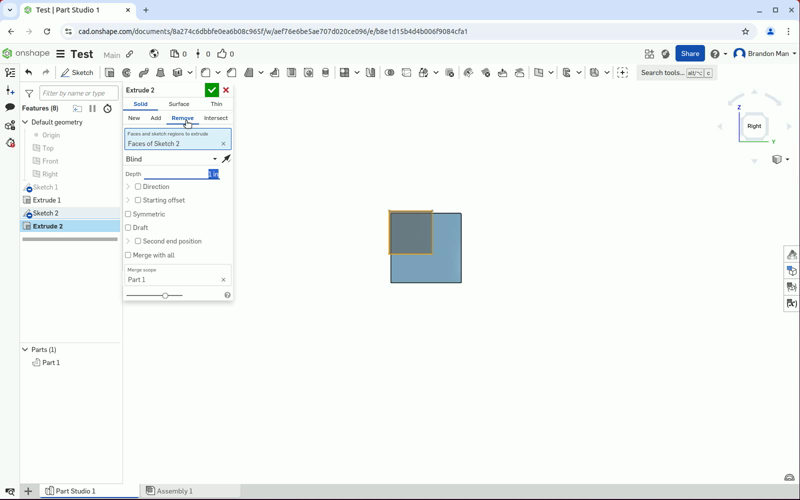
text(-8.666)
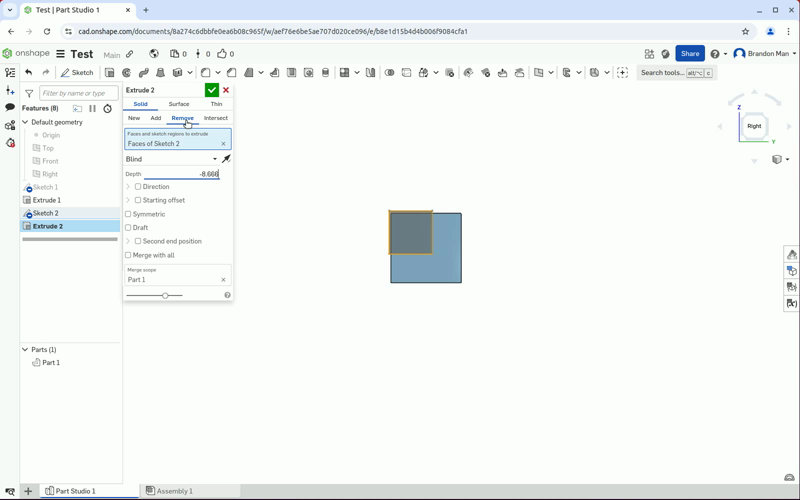
key(tab, 6)
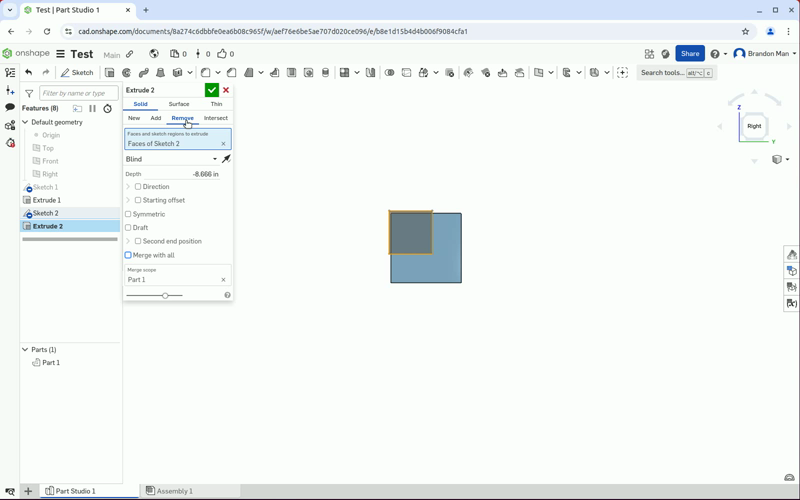
key(space)
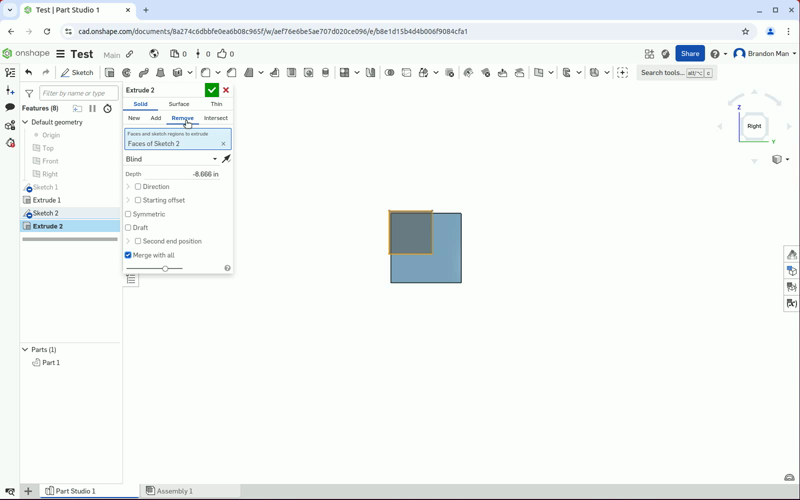
key(enter)
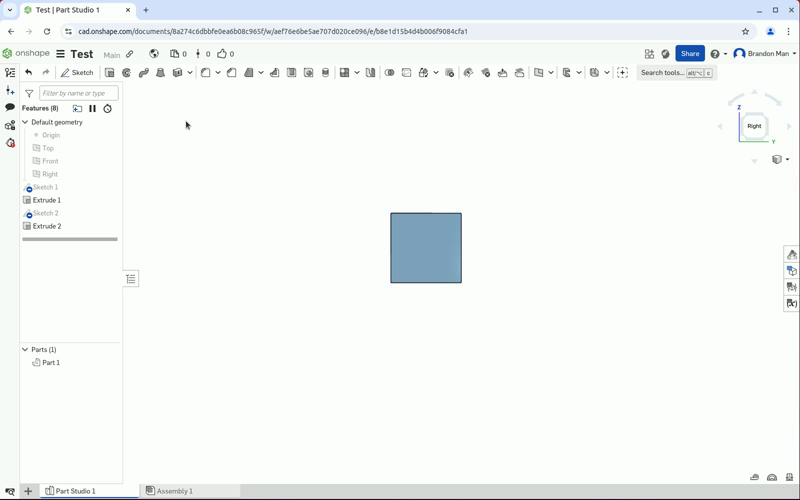
key(shift+h)
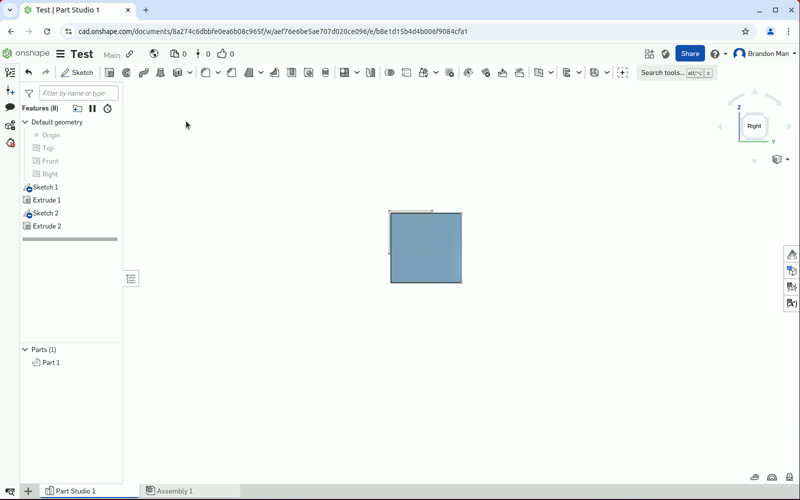
key(shift+h)
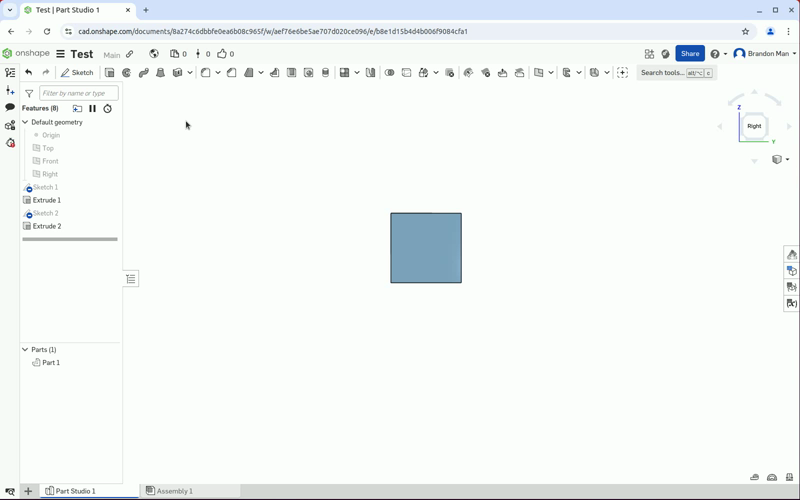
mouse_move(73, 189)
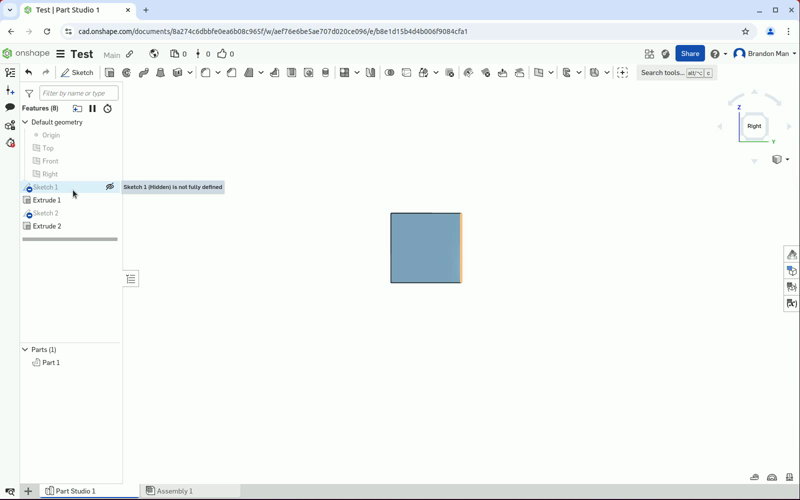
click(73, 189)
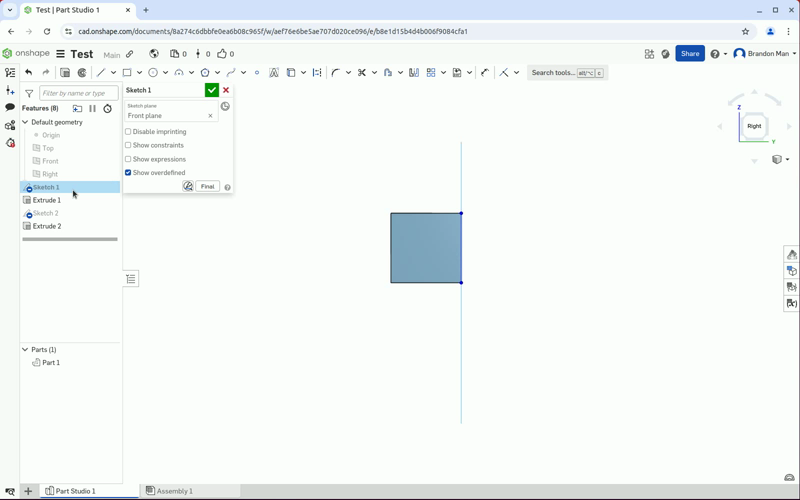
mouse_move(229, 92)
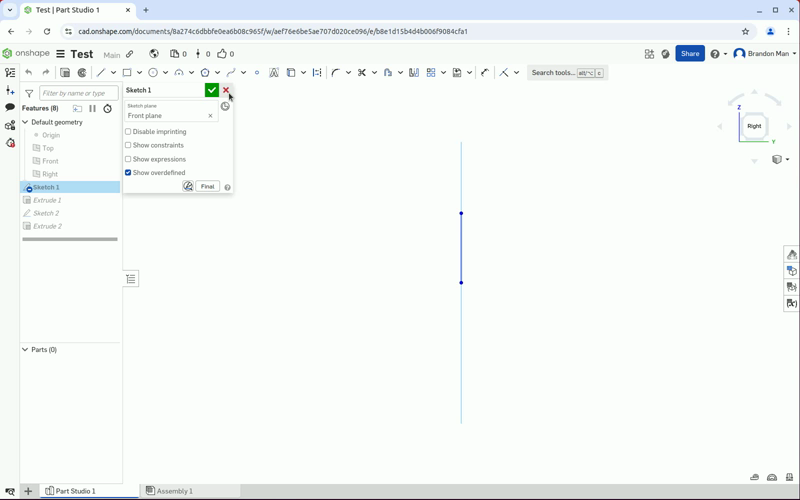
click(229, 92)
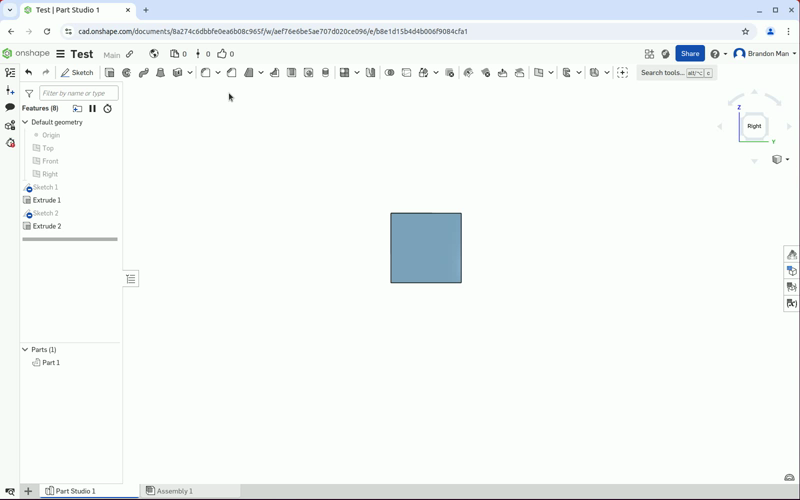
mouse_move(541, 75)
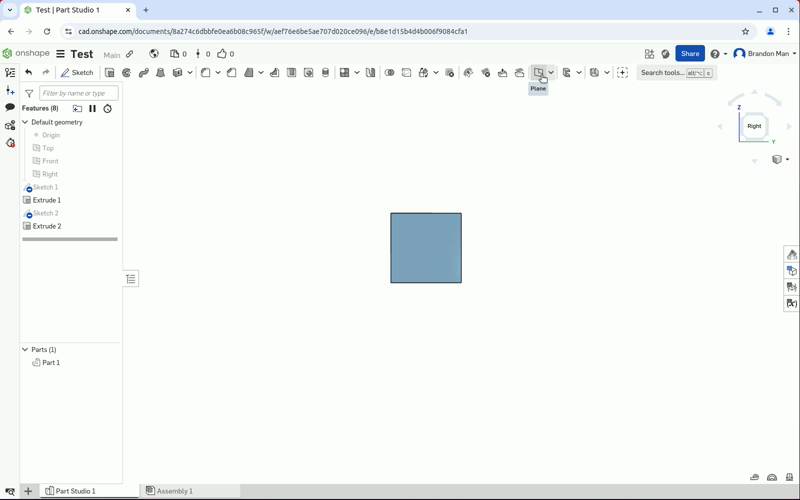
click(541, 75)
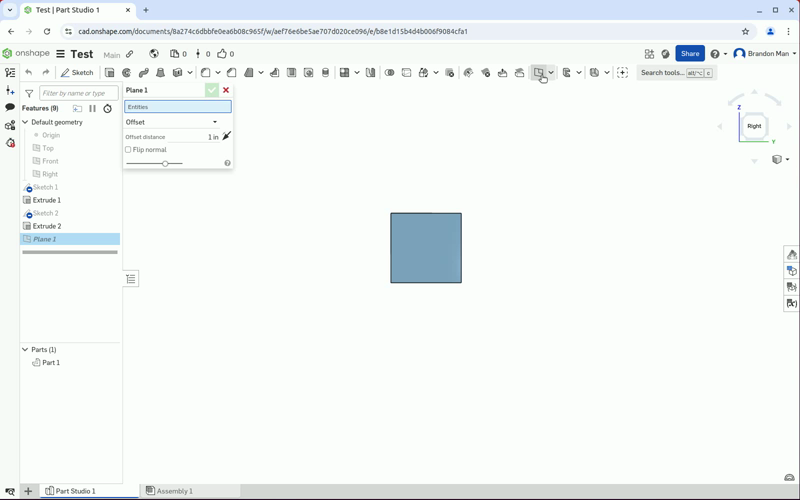
mouse_move(73, 176)
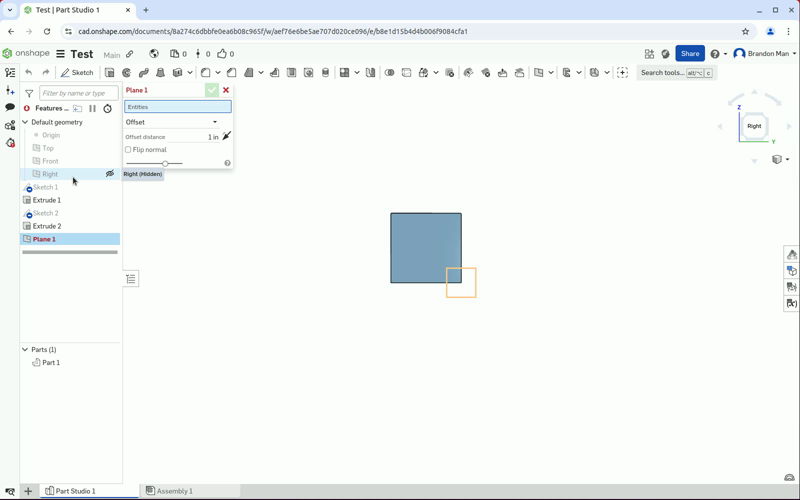
click(73, 176)
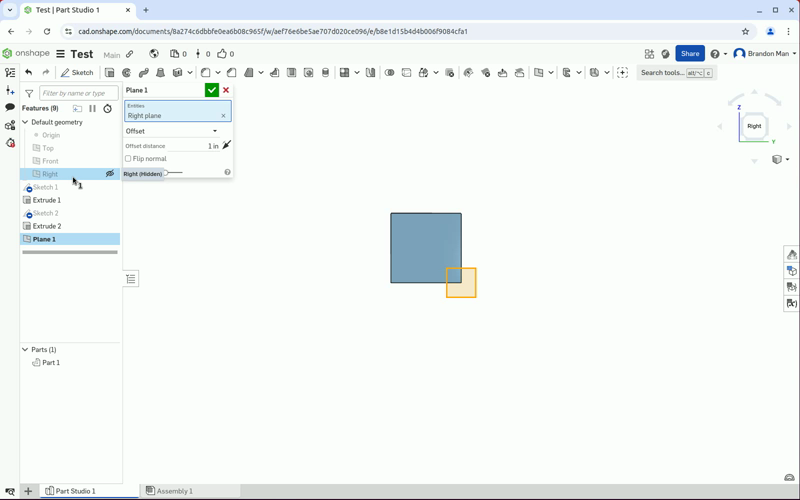
key(tab, 2)
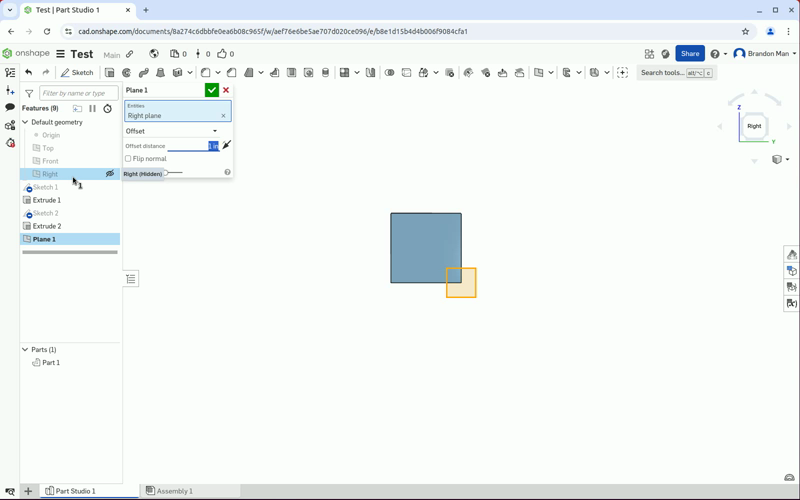
text(23.108)
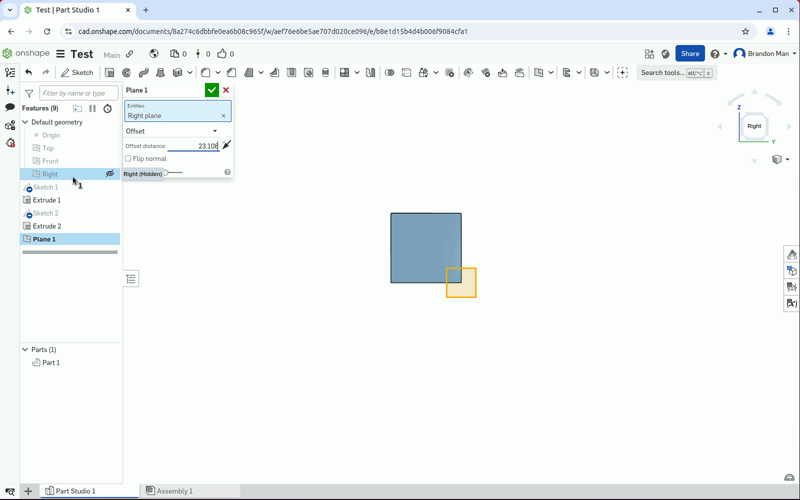
key(enter, 2)
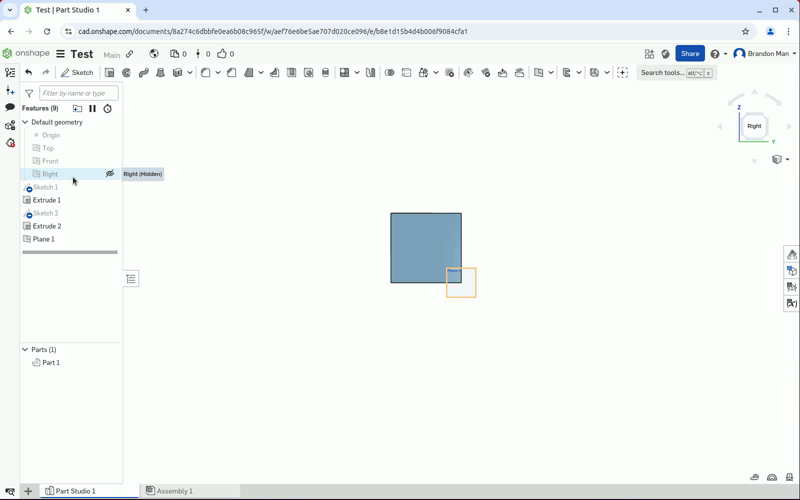
key(shift+s)
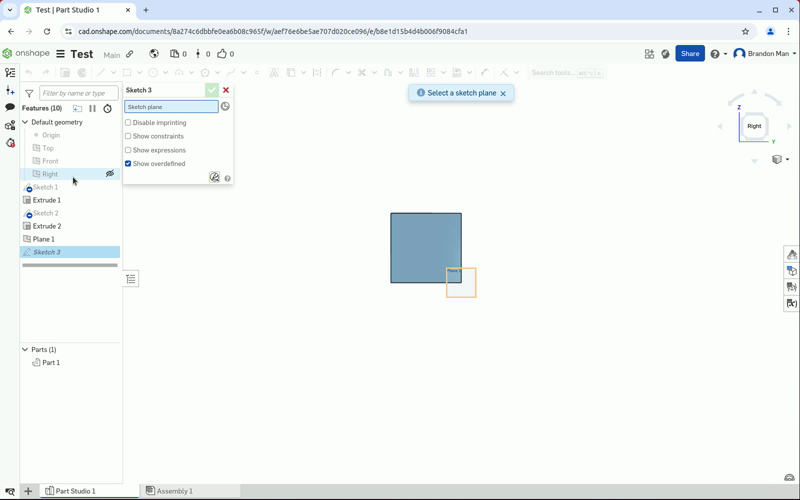
mouse_move(73, 241)
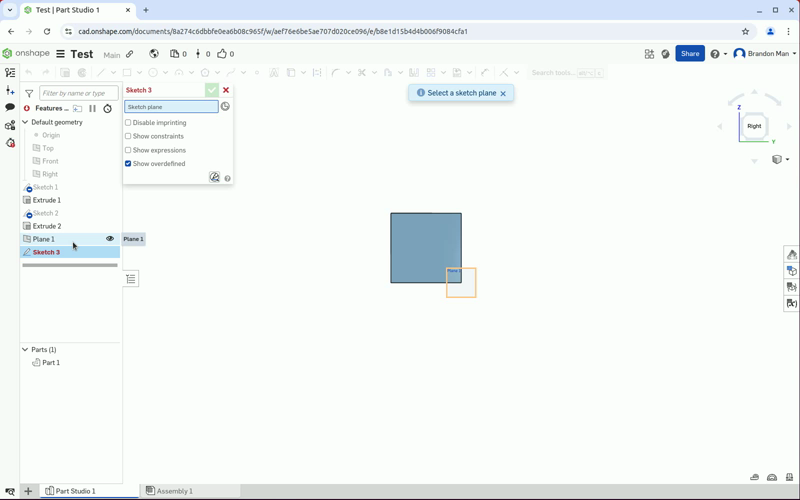
click(73, 241)
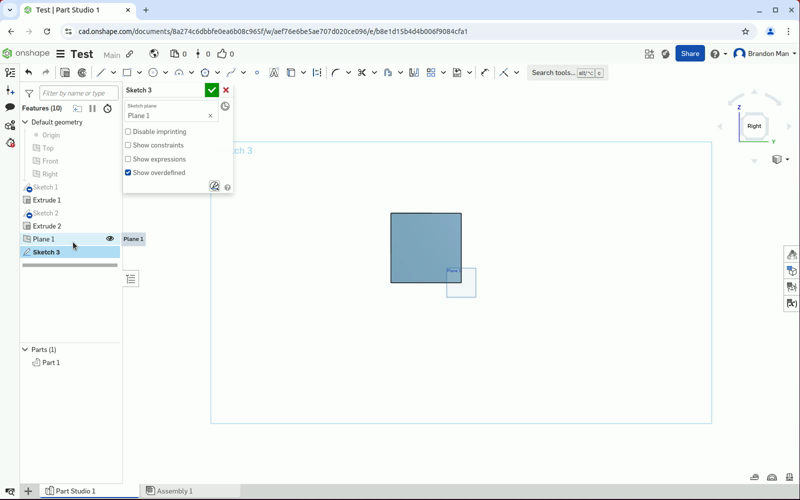
mouse_move(73, 352)
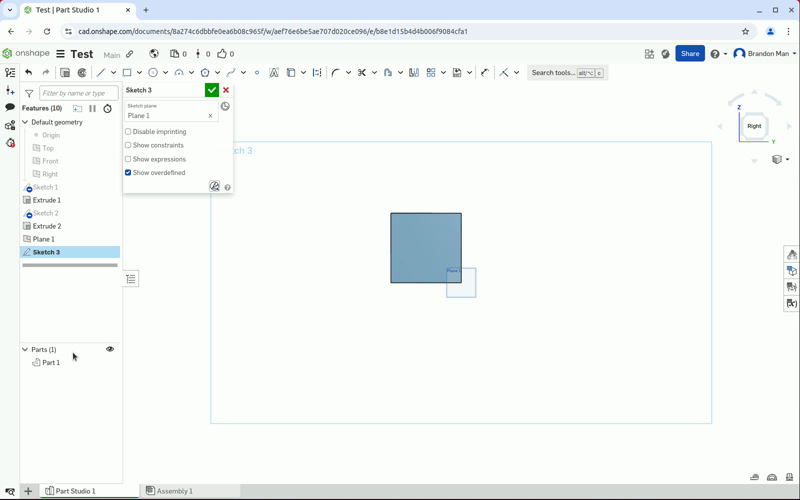
key(y)
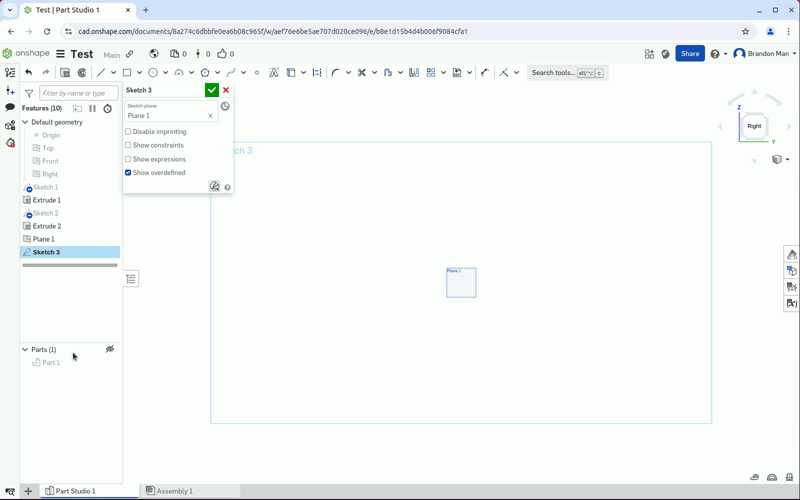
key(l)
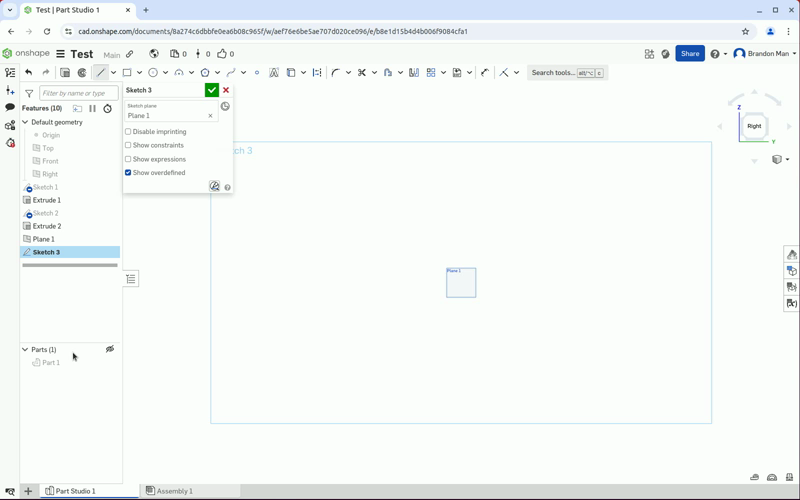
key_down(shift)
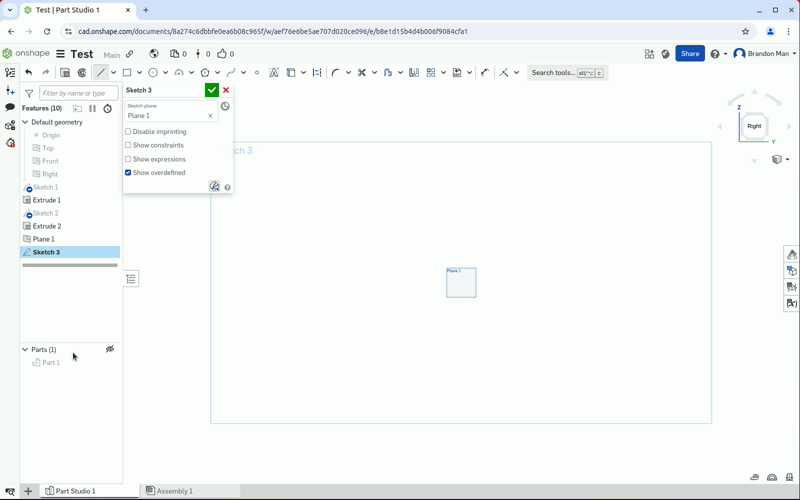
mouse_move(389, 253)
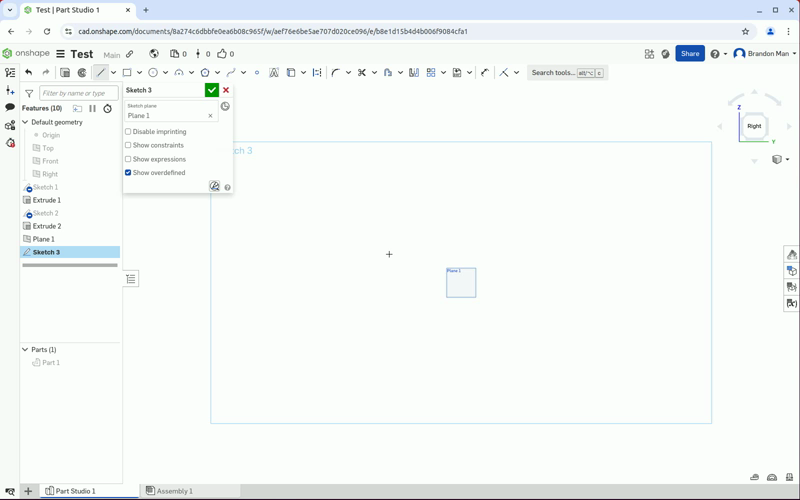
click(389, 253)
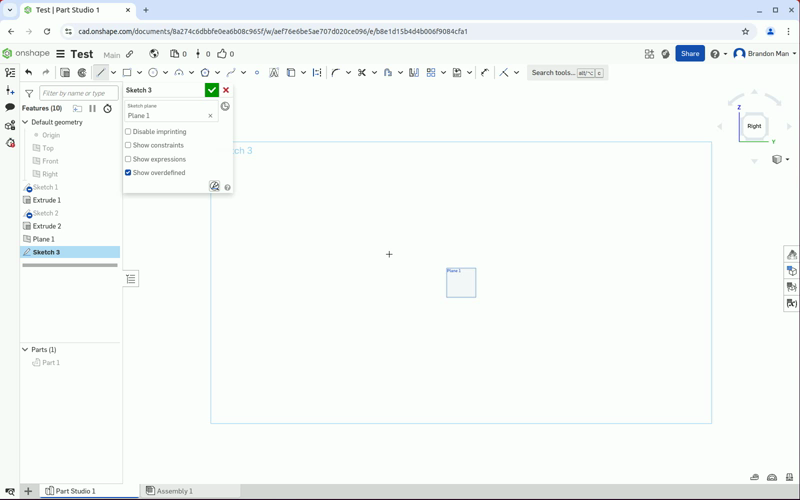
key_up(shift)
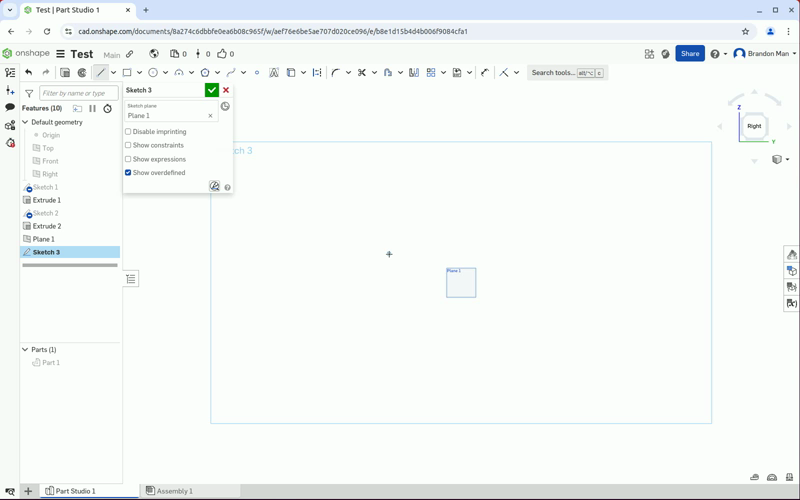
key_down(shift)
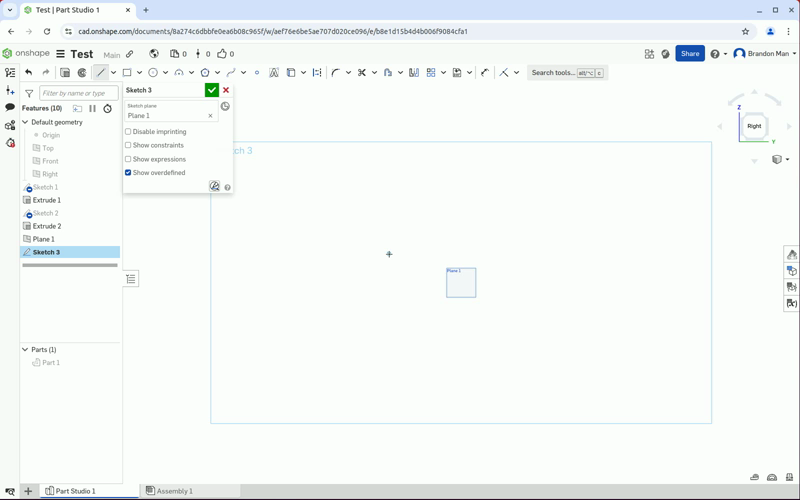
mouse_move(419, 253)
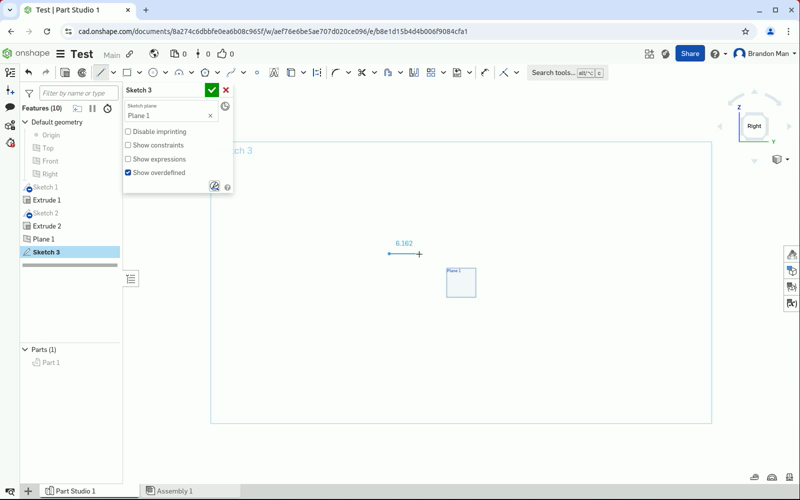
mouse_move(390, 253)
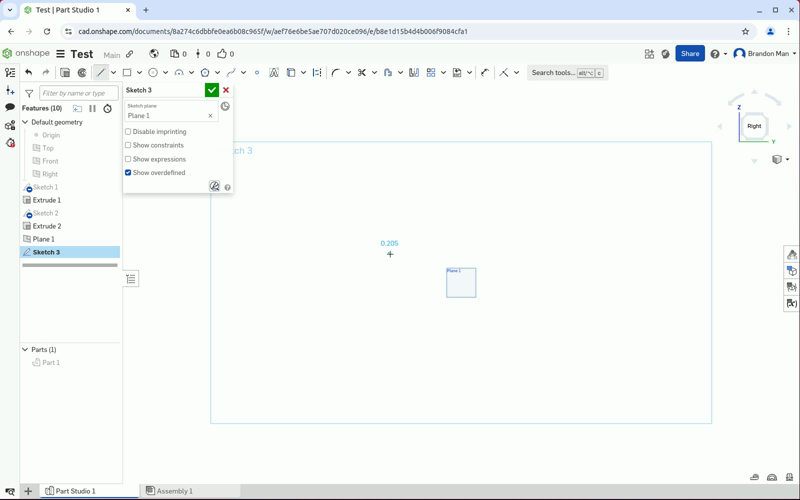
scroll(6)
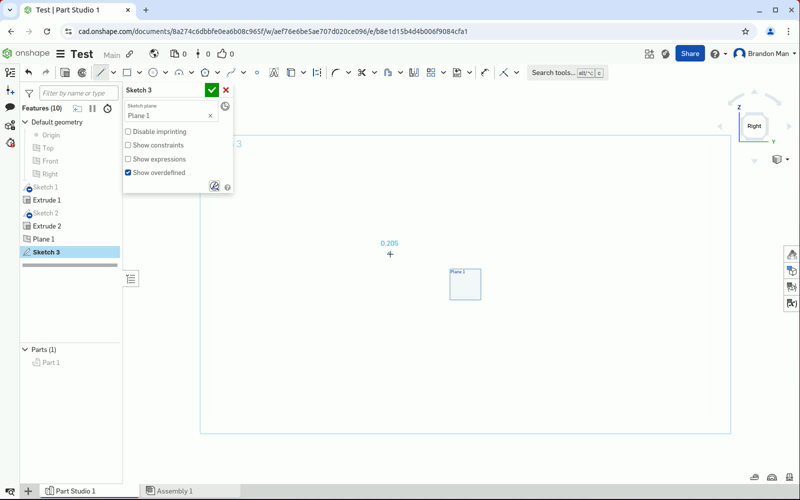
scroll(6)
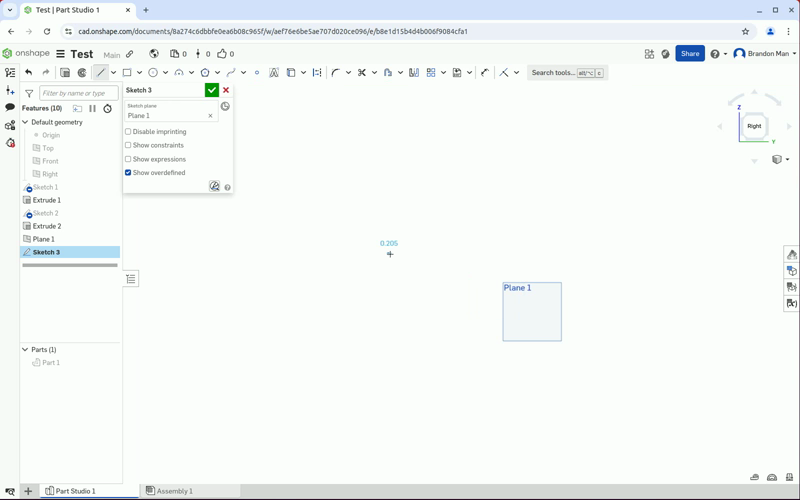
scroll(6)
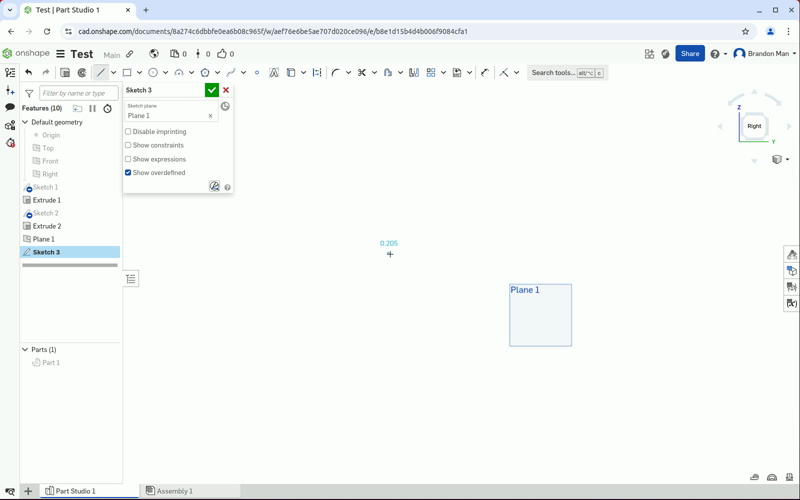
scroll(6)
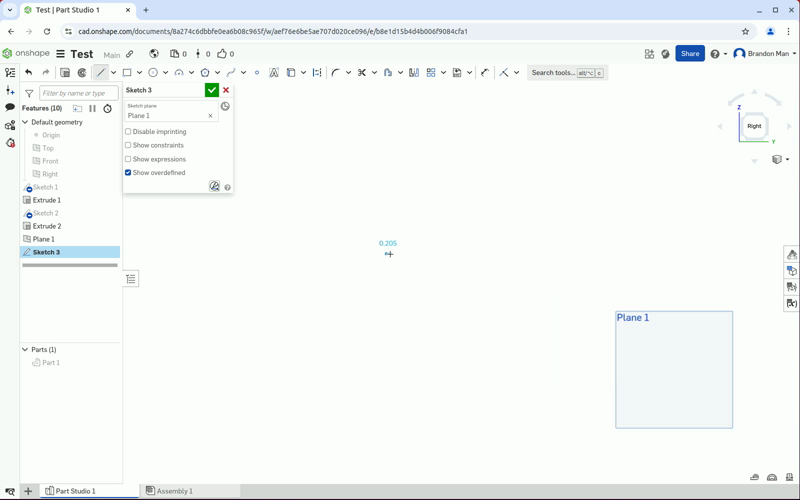
scroll(6)
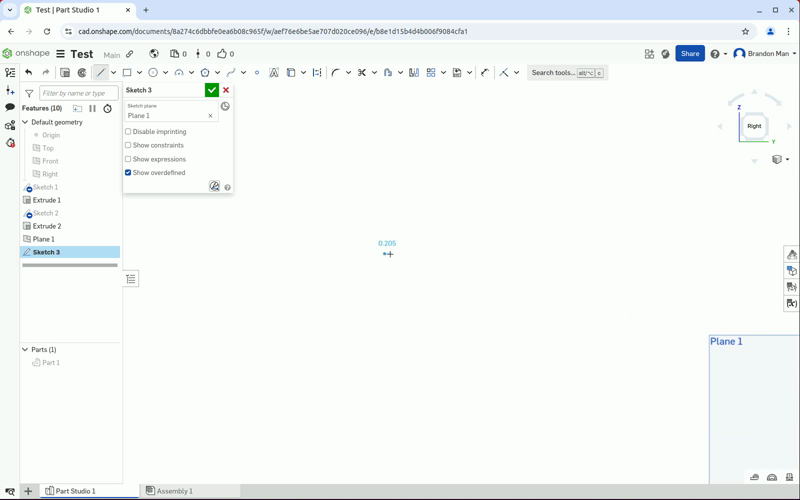
scroll(6)
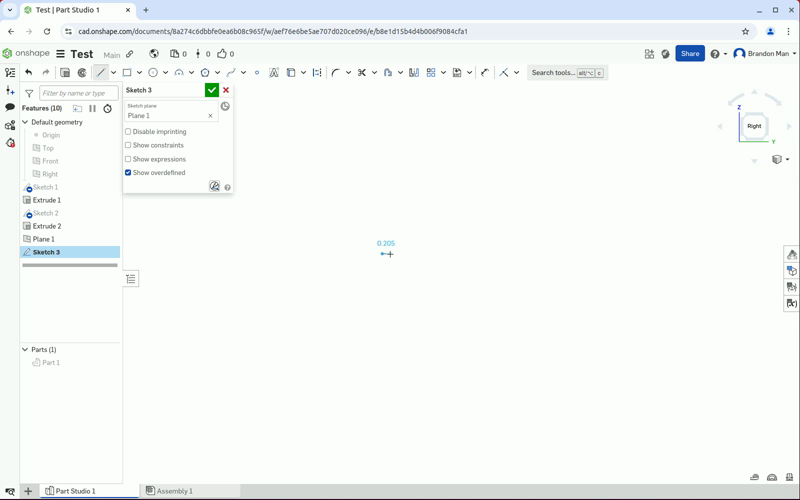
scroll(6)
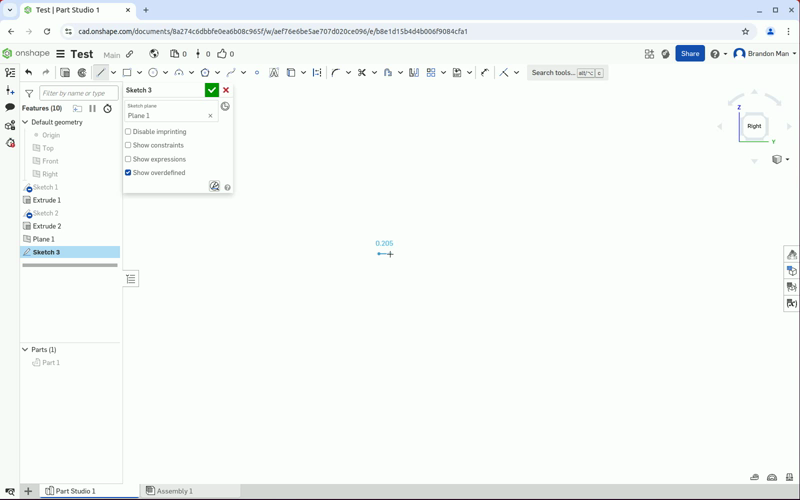
click(390, 253)
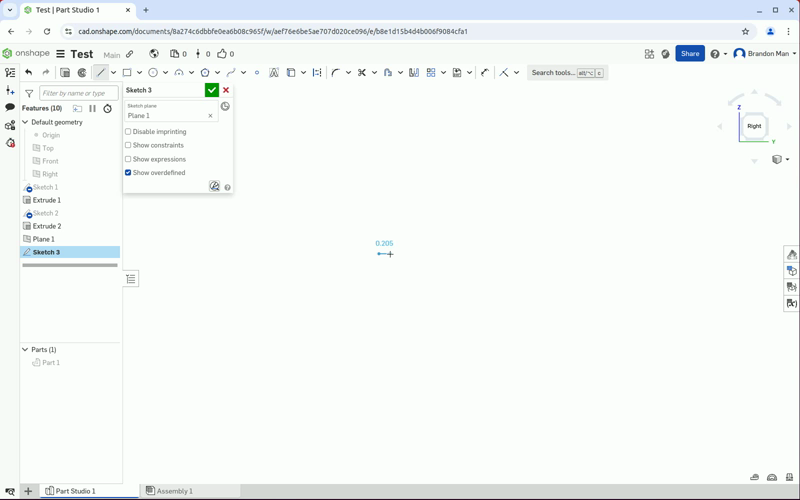
scroll(-6)
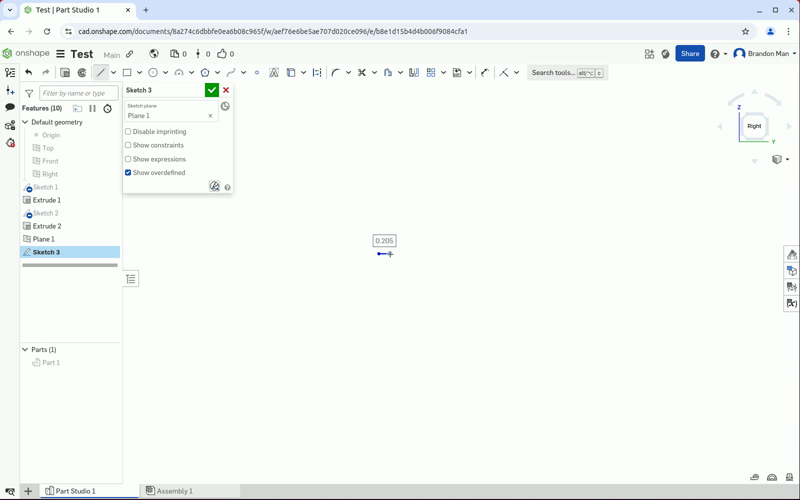
scroll(-6)
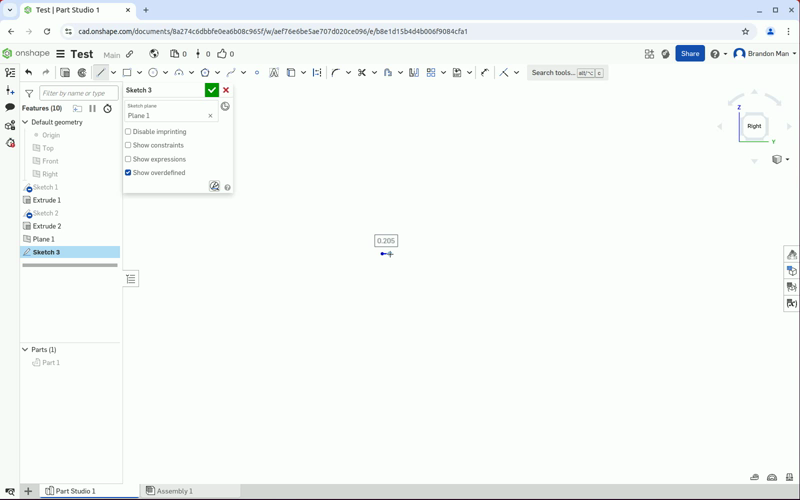
scroll(-6)
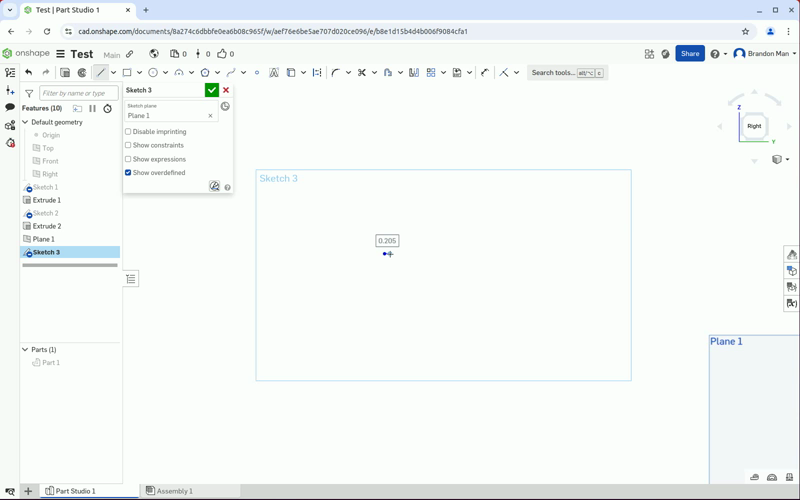
scroll(-6)
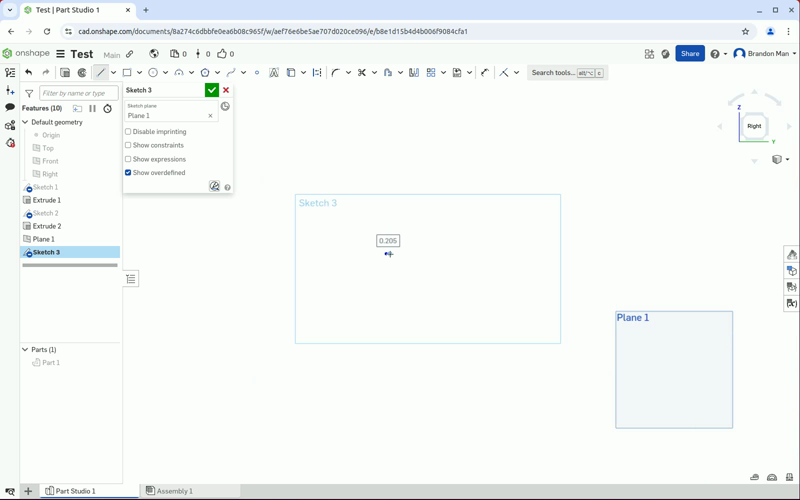
scroll(-6)
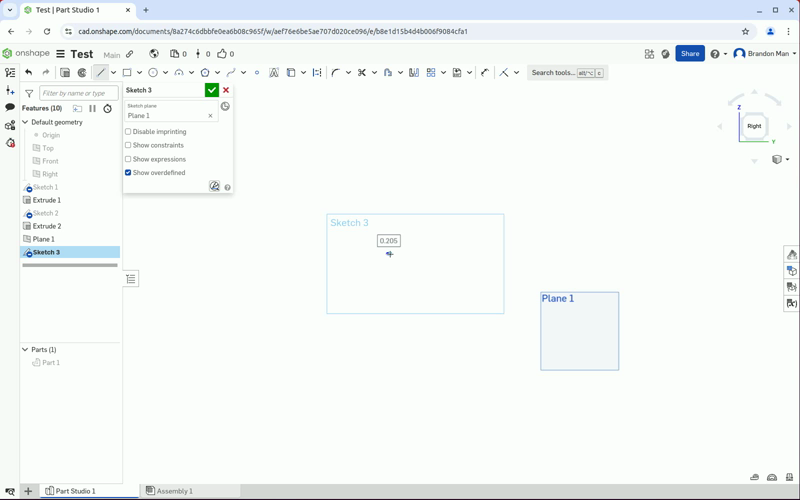
scroll(-6)
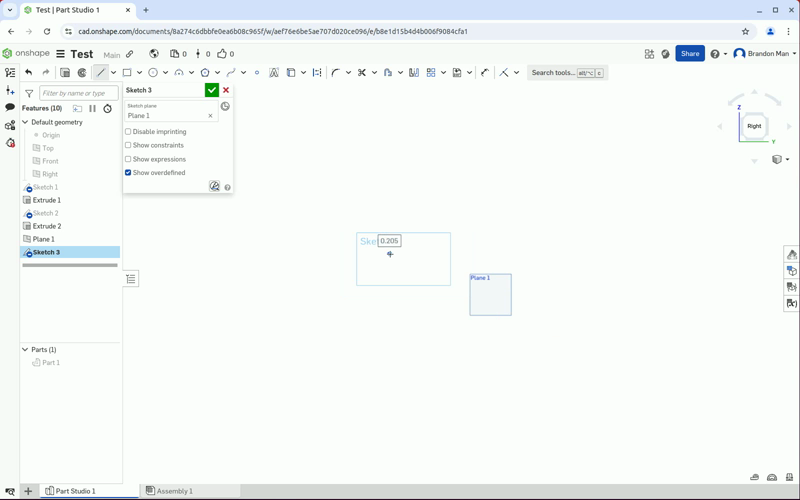
scroll(-6)
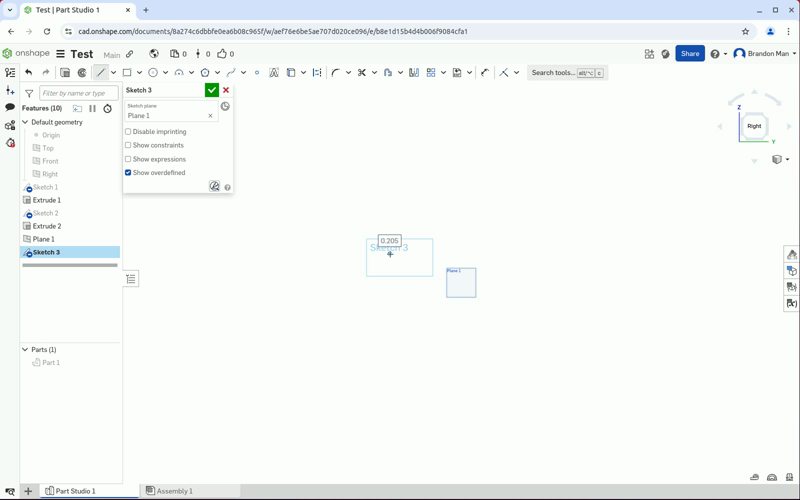
key_up(shift)
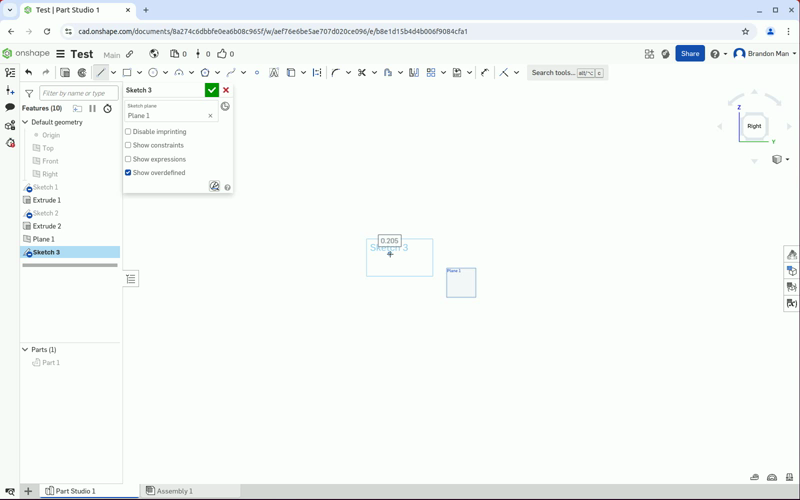
key_down(shift)
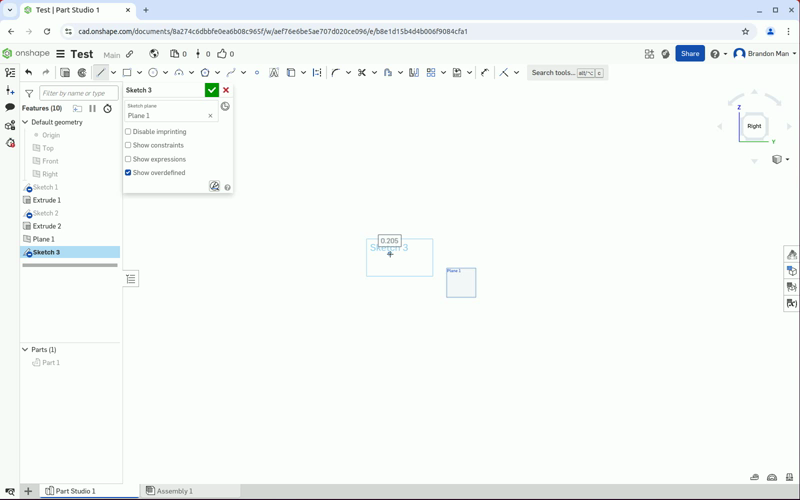
mouse_move(420, 253)
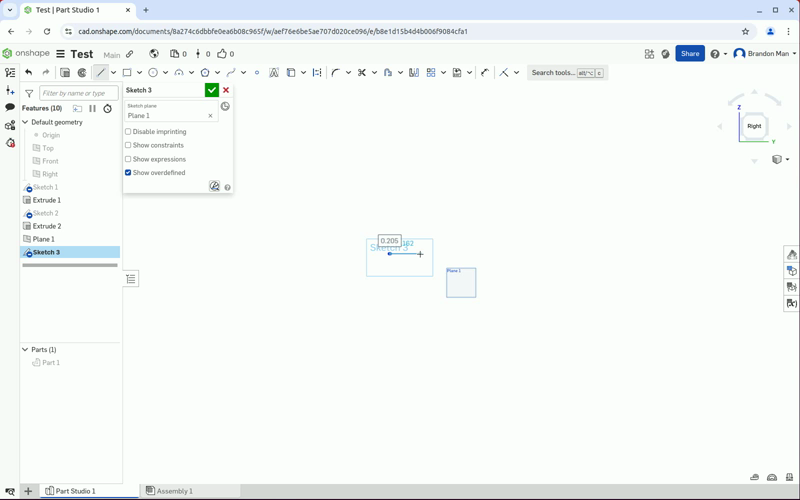
mouse_move(390, 211)
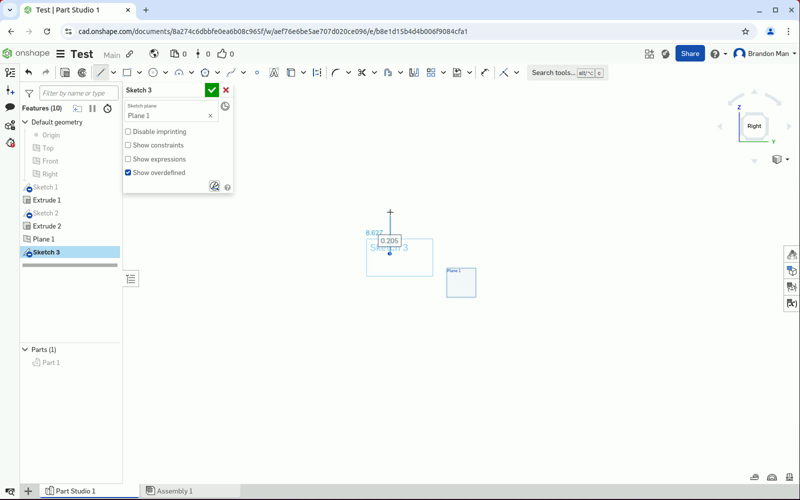
click(390, 211)
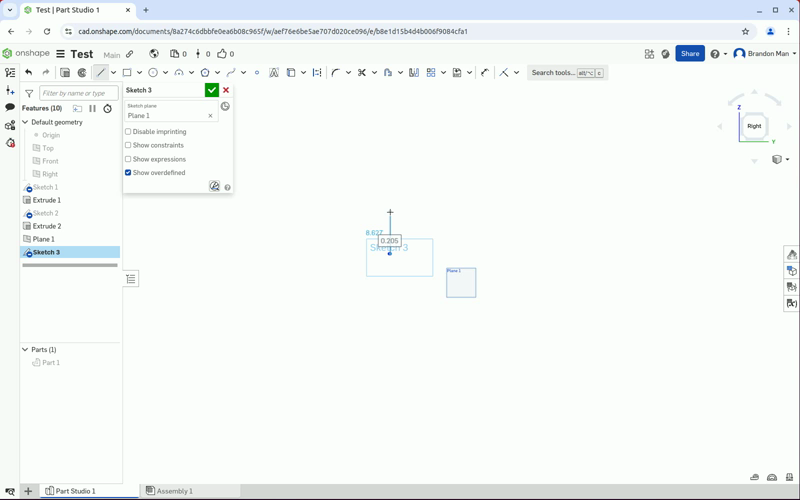
key_up(shift)
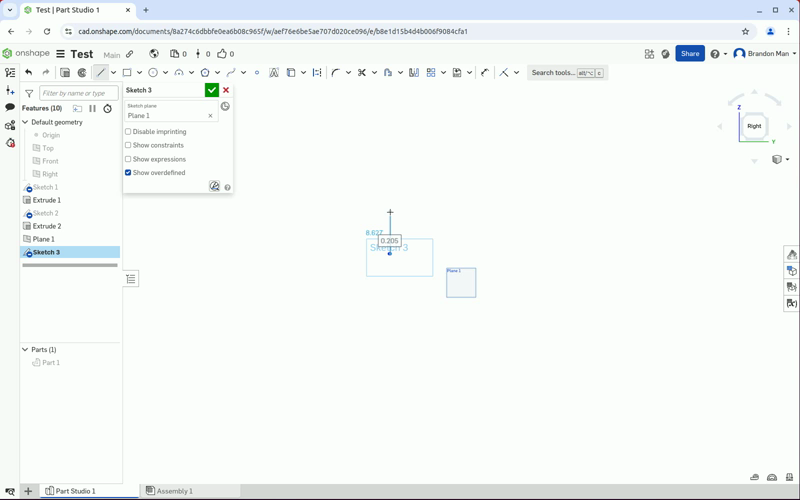
key_down(shift)
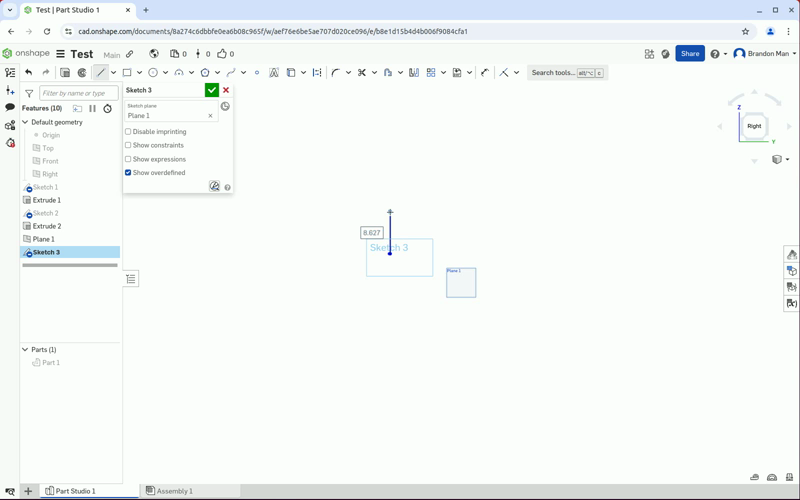
mouse_move(420, 211)
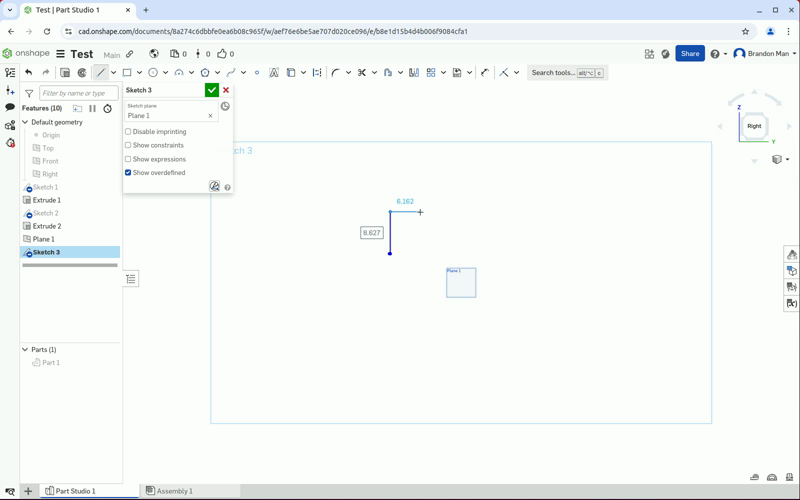
mouse_move(432, 211)
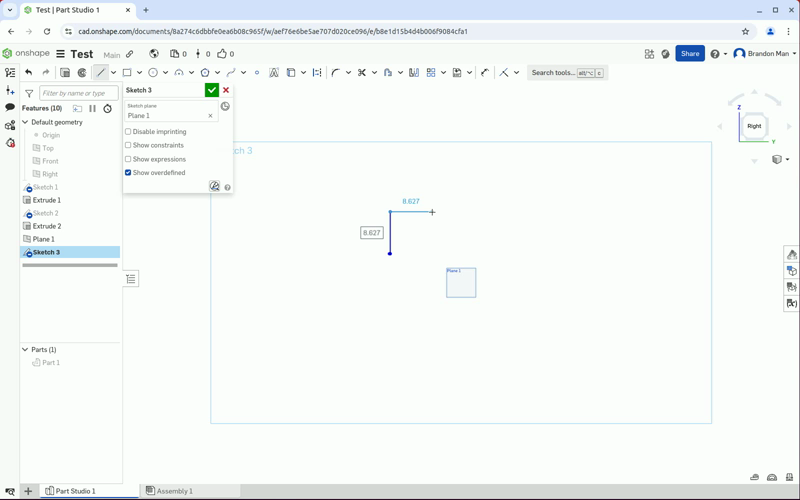
click(432, 211)
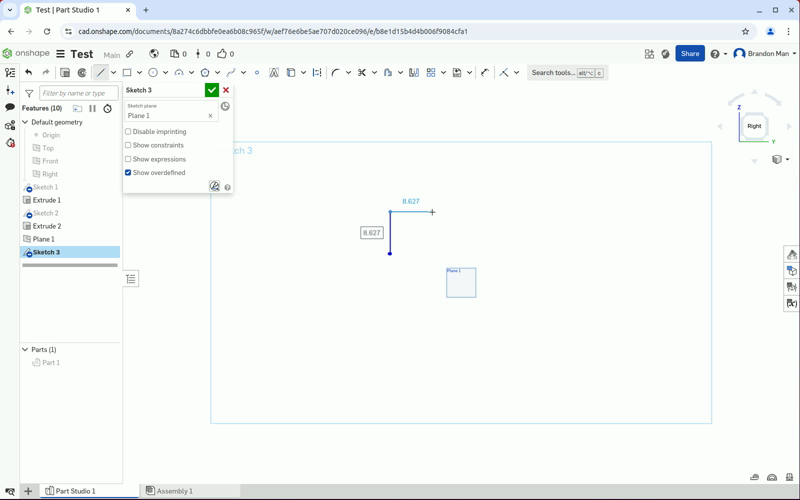
key_up(shift)
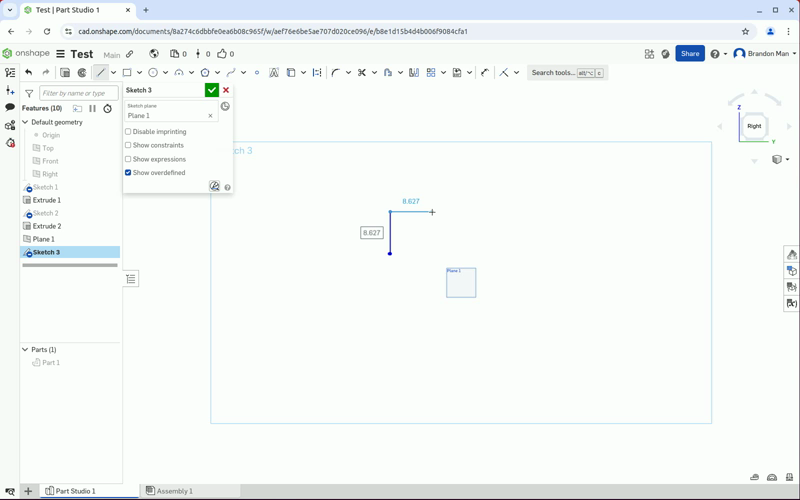
key_down(shift)
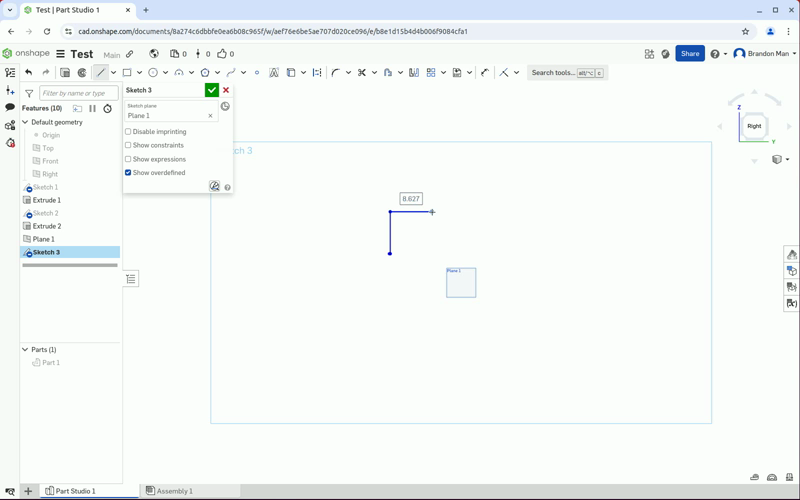
mouse_move(462, 211)
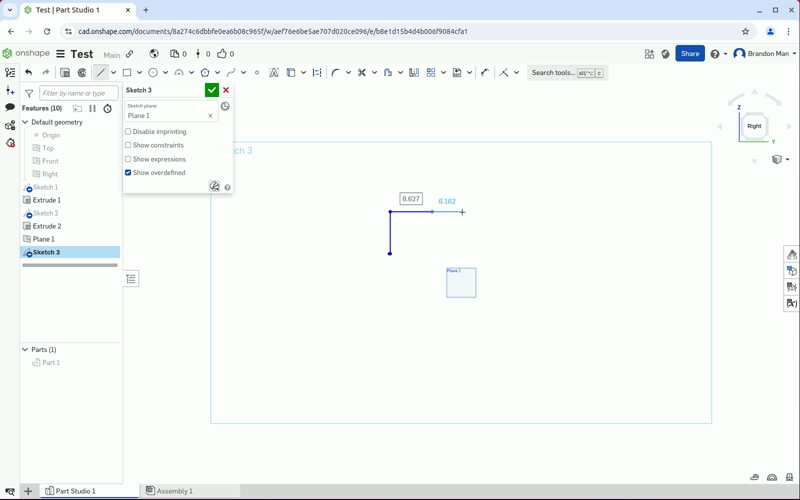
mouse_move(432, 210)
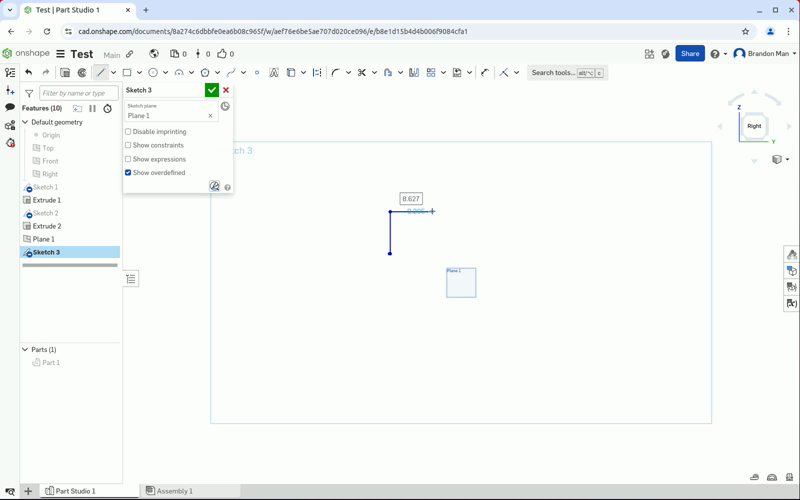
scroll(6)
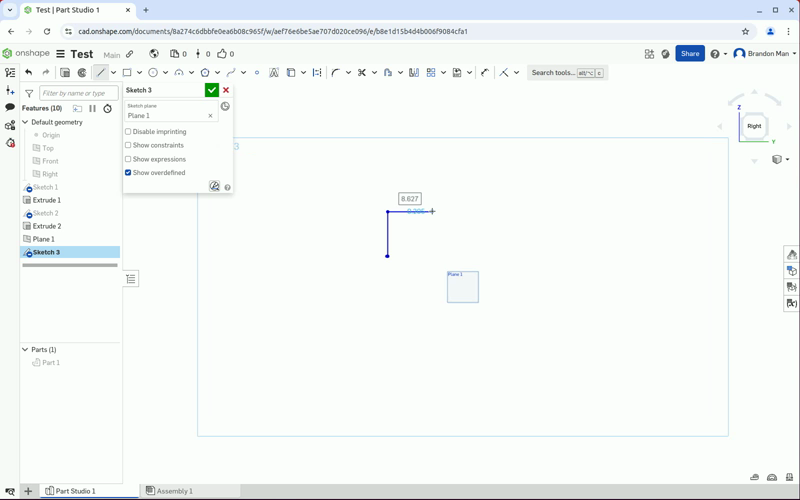
scroll(6)
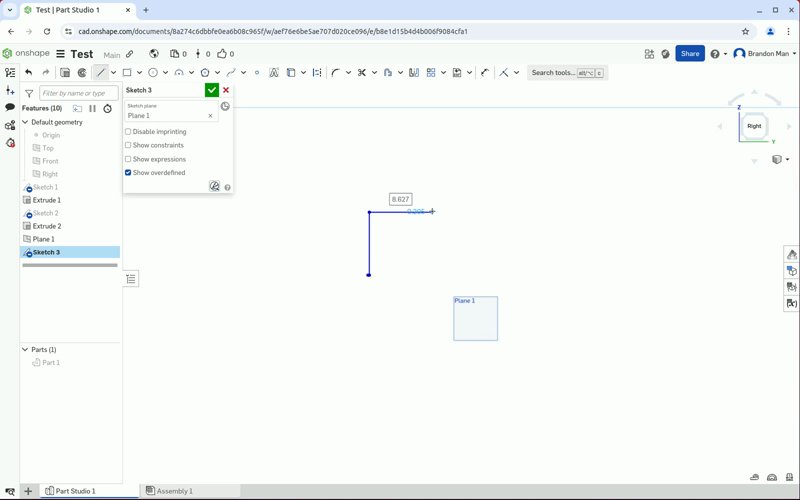
scroll(6)
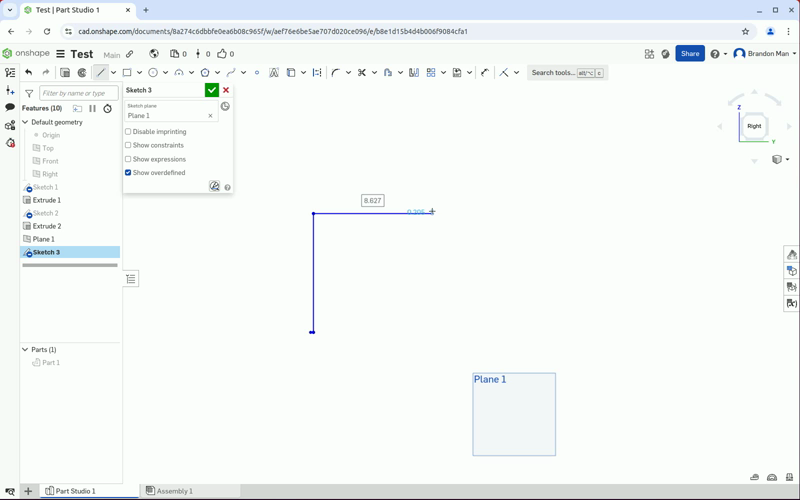
scroll(6)
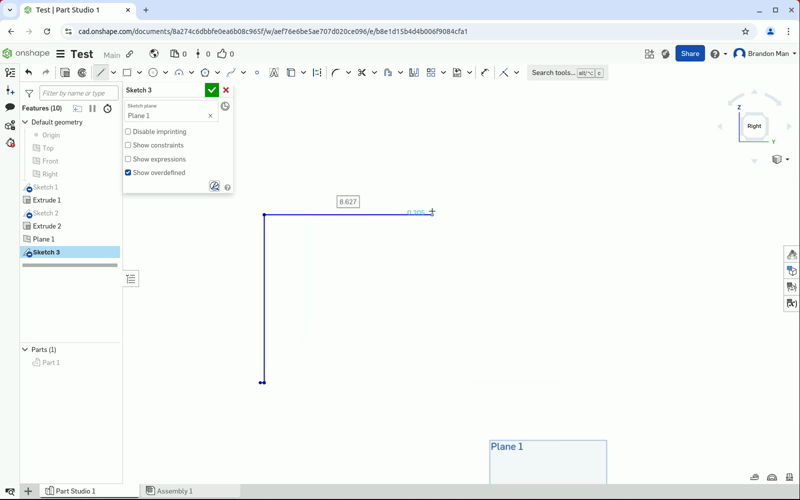
scroll(6)
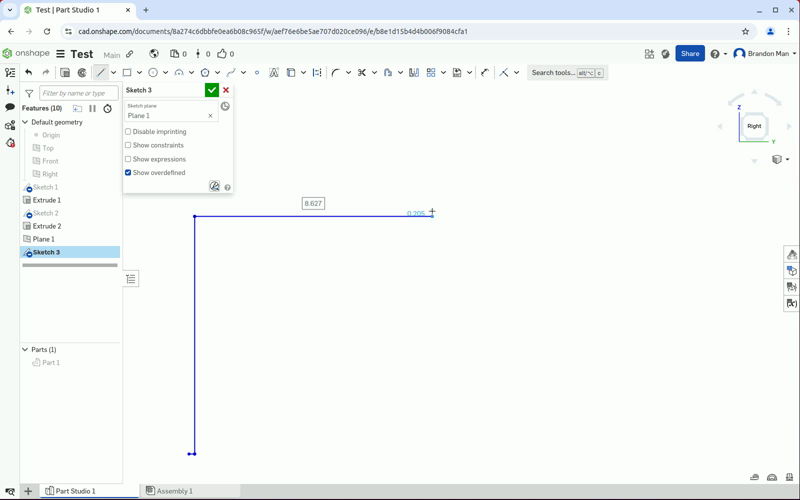
scroll(6)
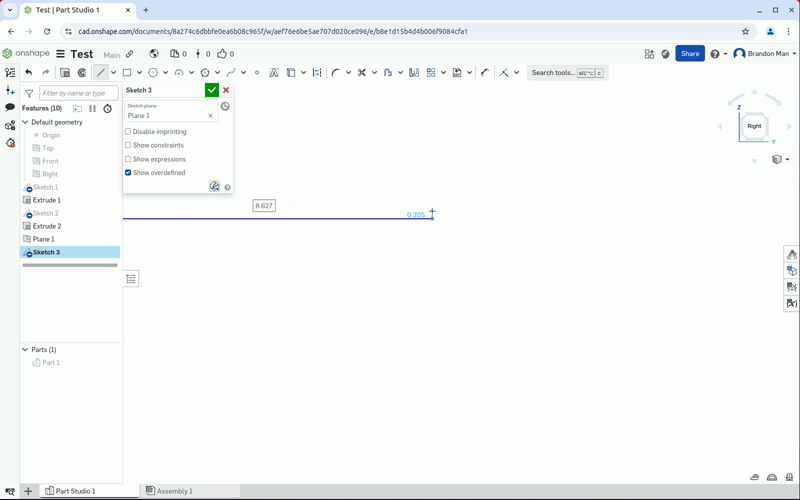
scroll(6)
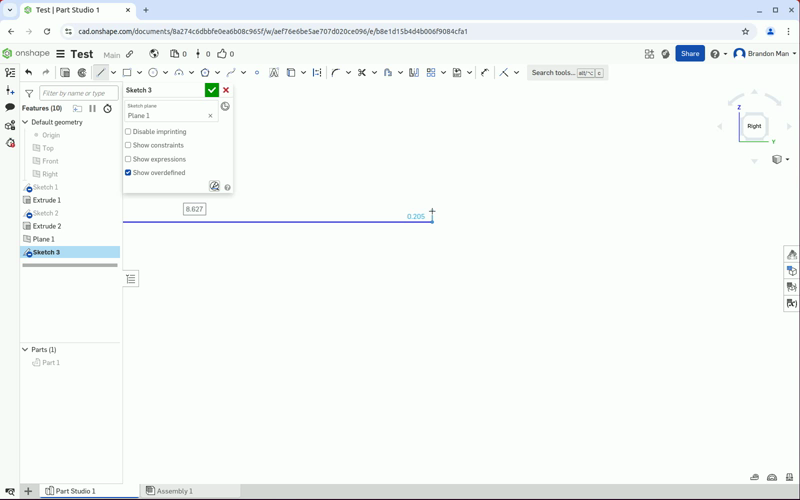
click(432, 210)
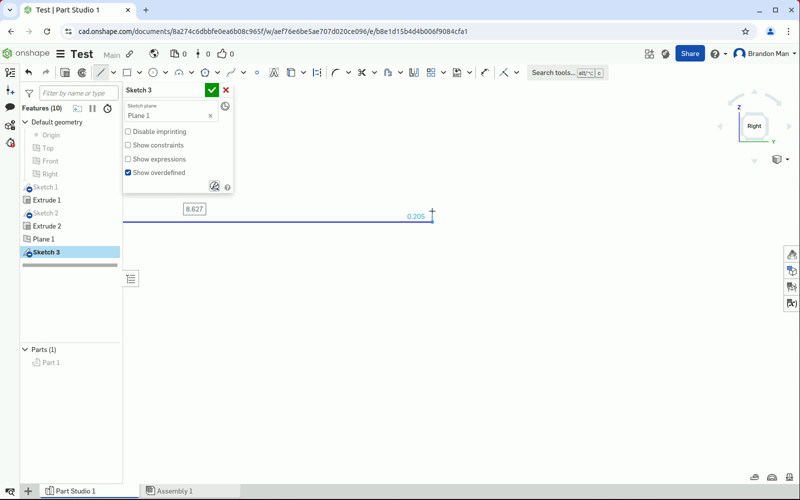
scroll(-6)
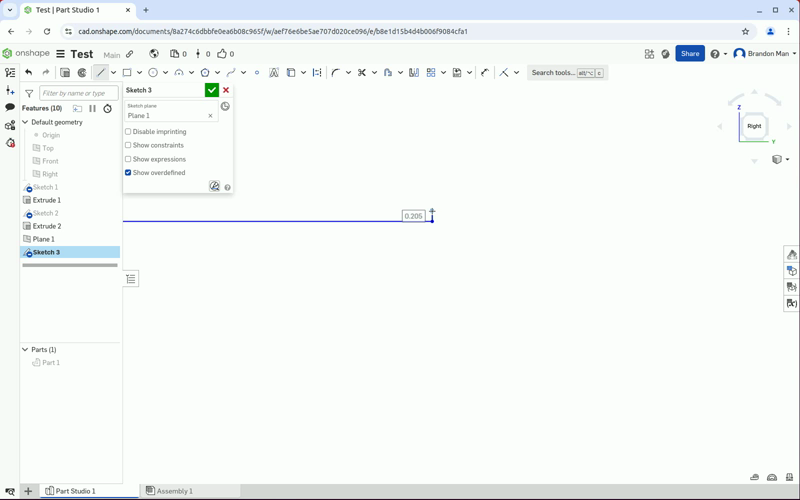
scroll(-6)
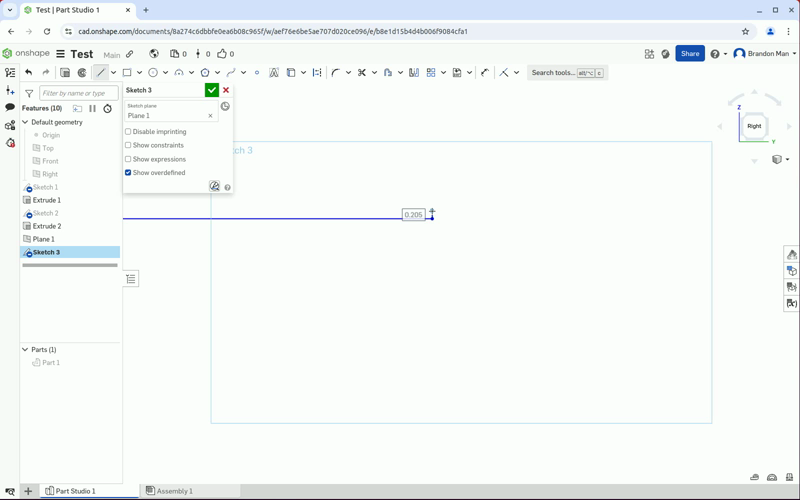
scroll(-6)
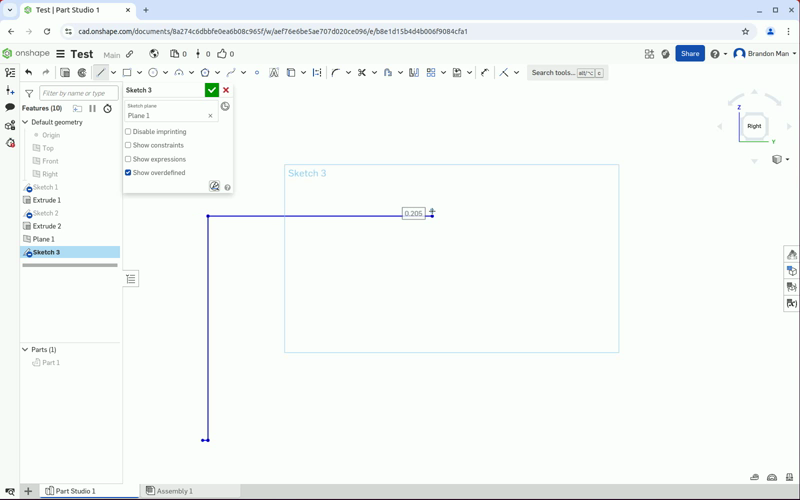
scroll(-6)
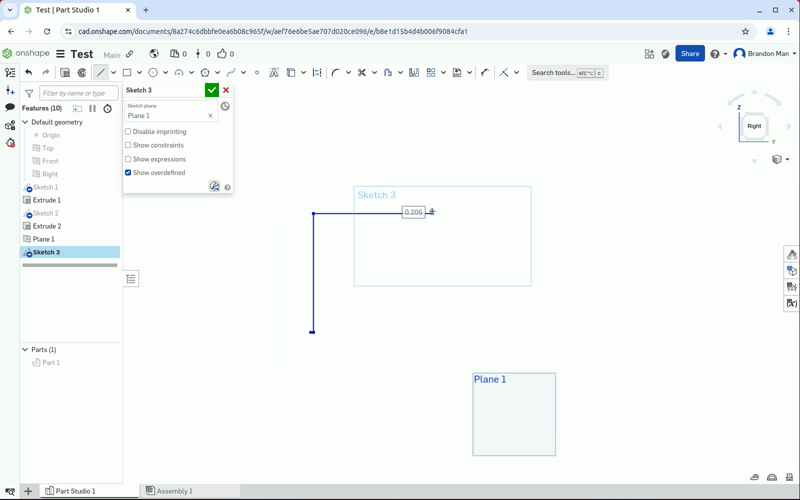
scroll(-6)
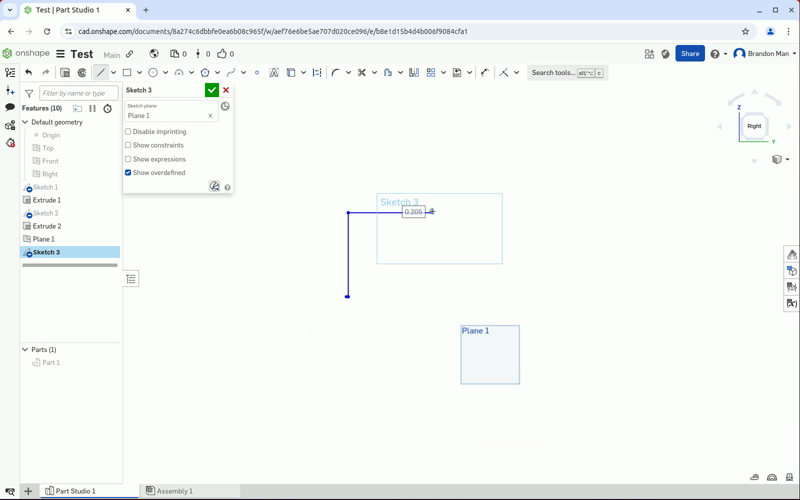
scroll(-6)
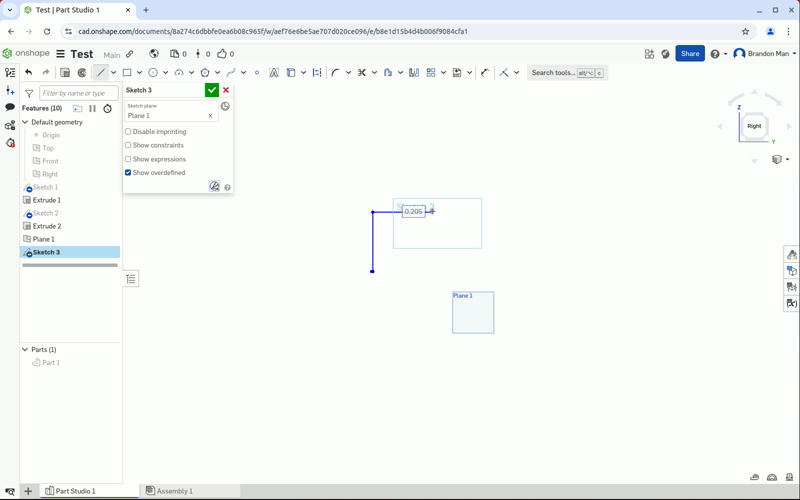
scroll(-6)
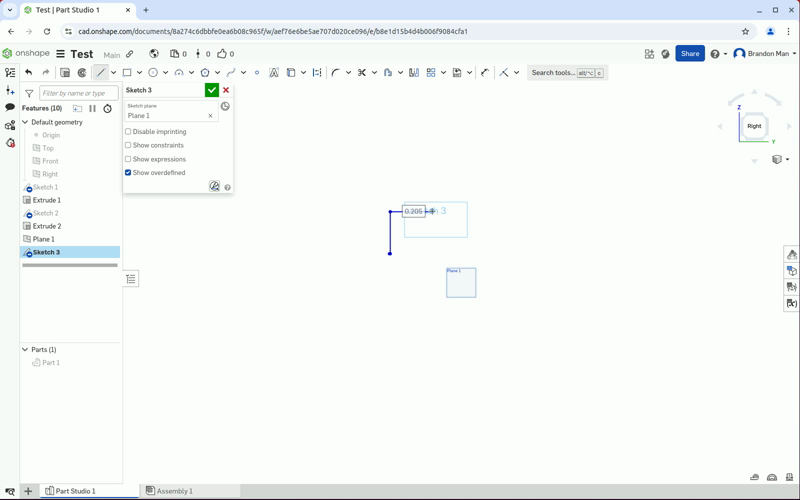
key_up(shift)
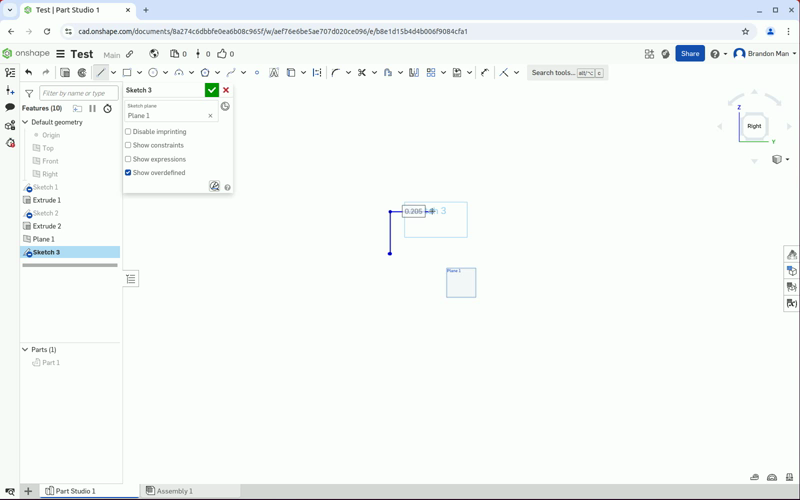
key_down(shift)
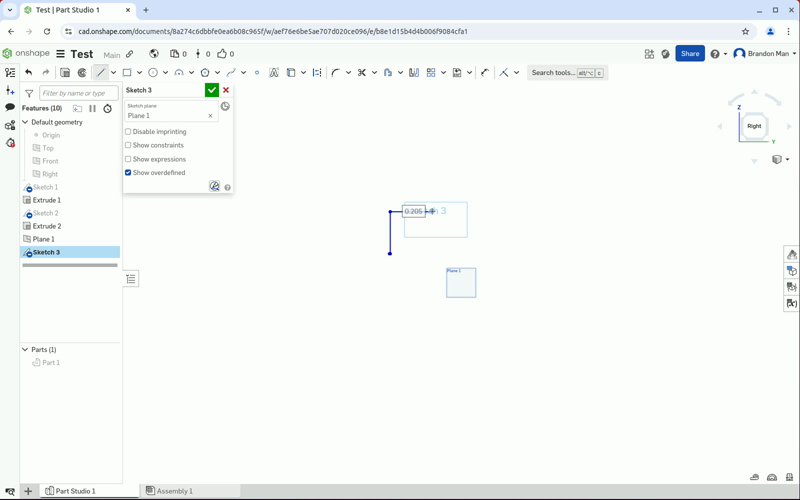
mouse_move(462, 210)
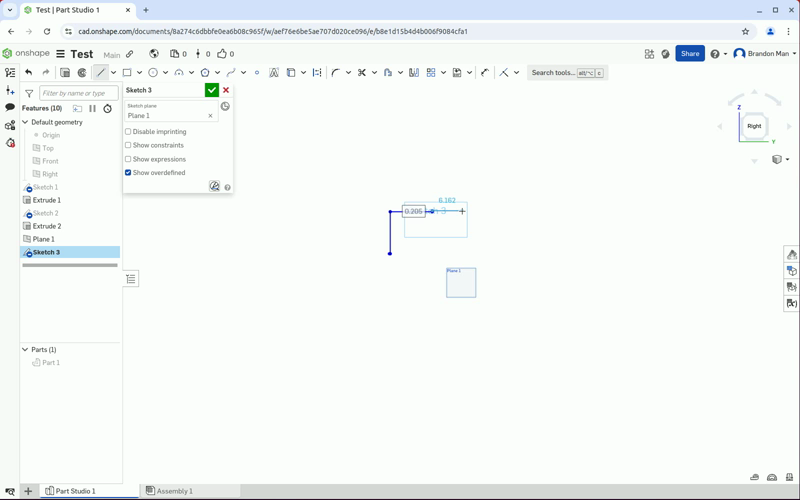
mouse_move(389, 210)
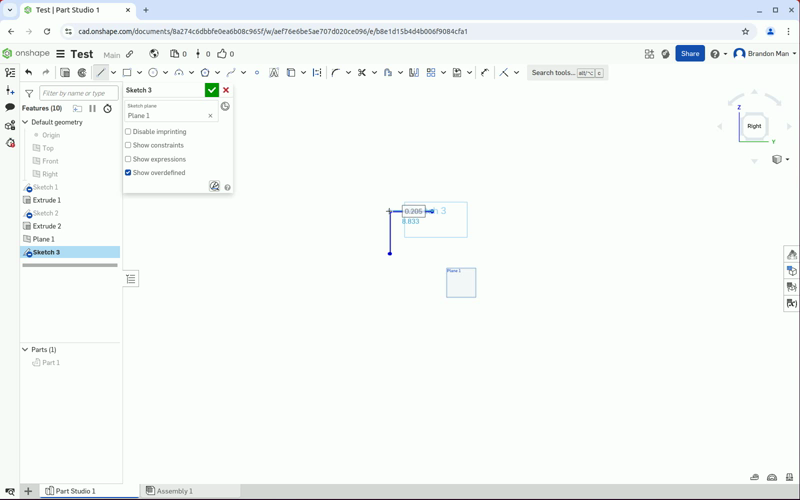
scroll(6)
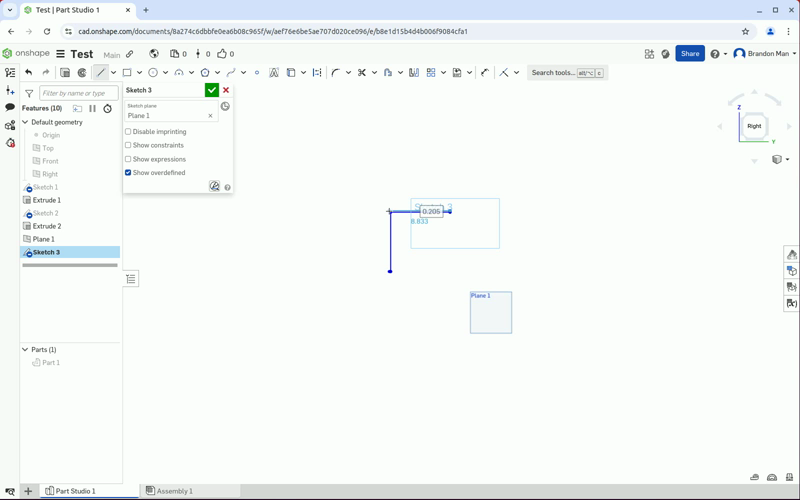
scroll(6)
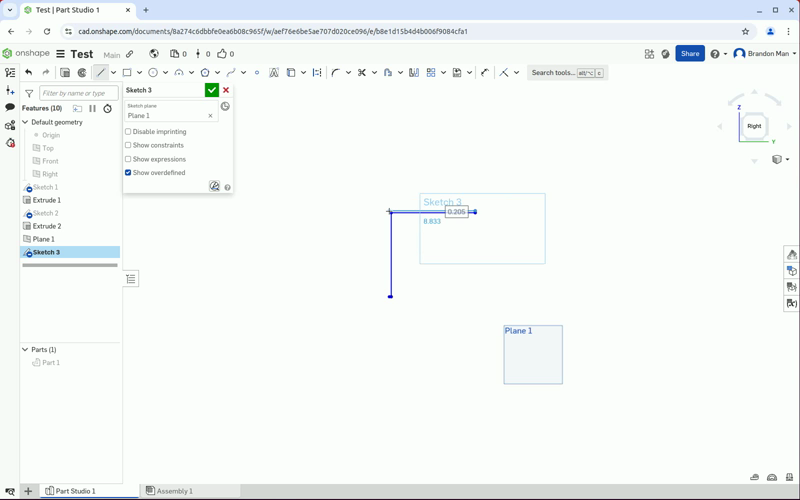
scroll(6)
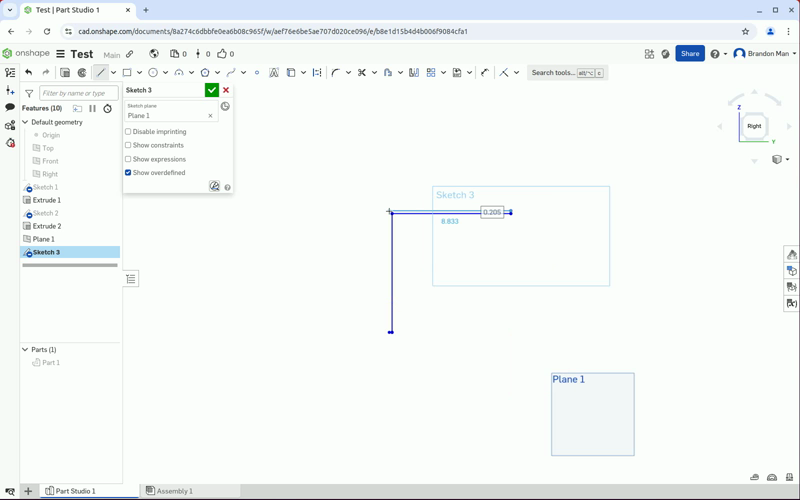
scroll(6)
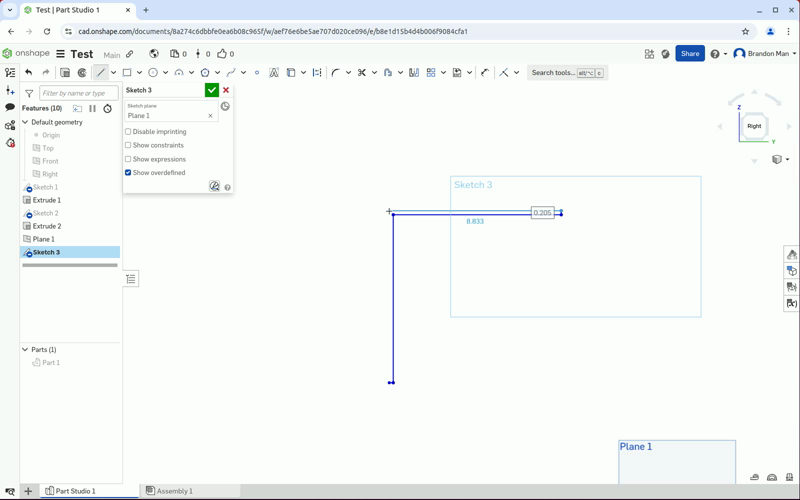
scroll(6)
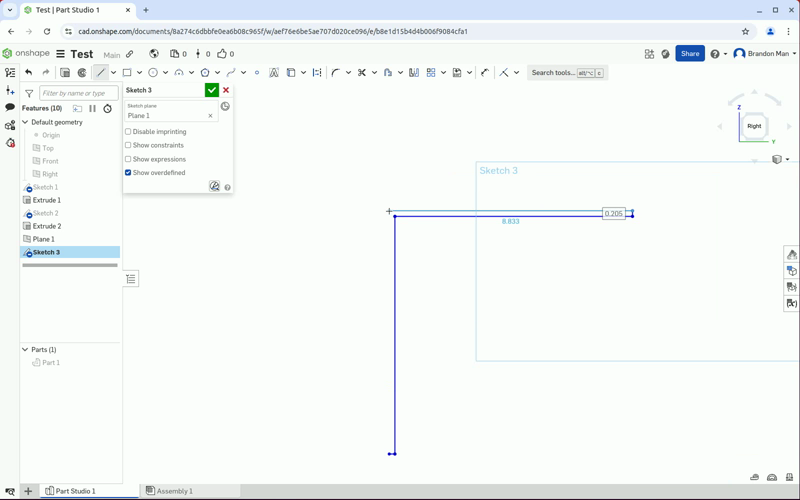
scroll(6)
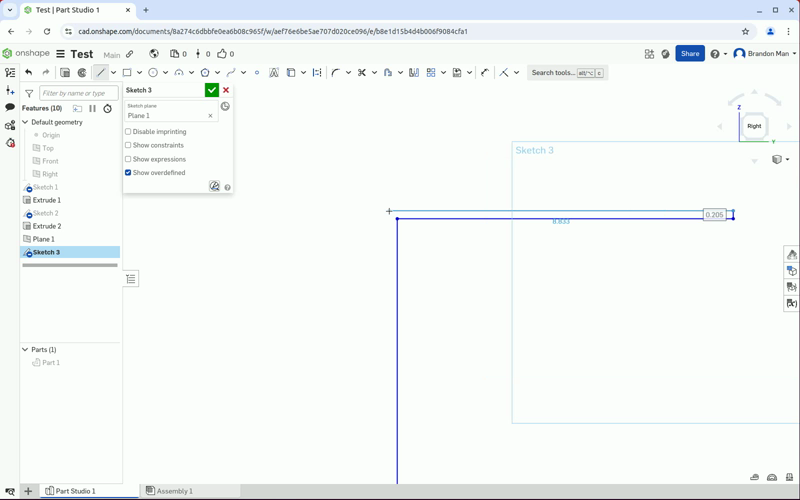
scroll(6)
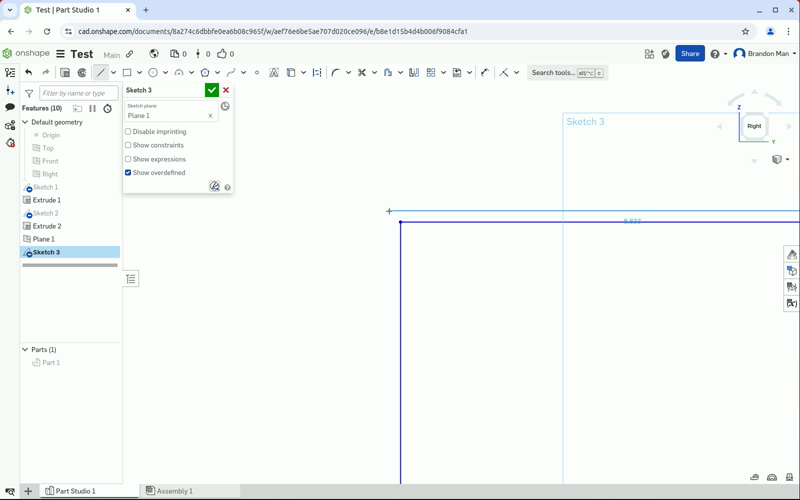
click(389, 210)
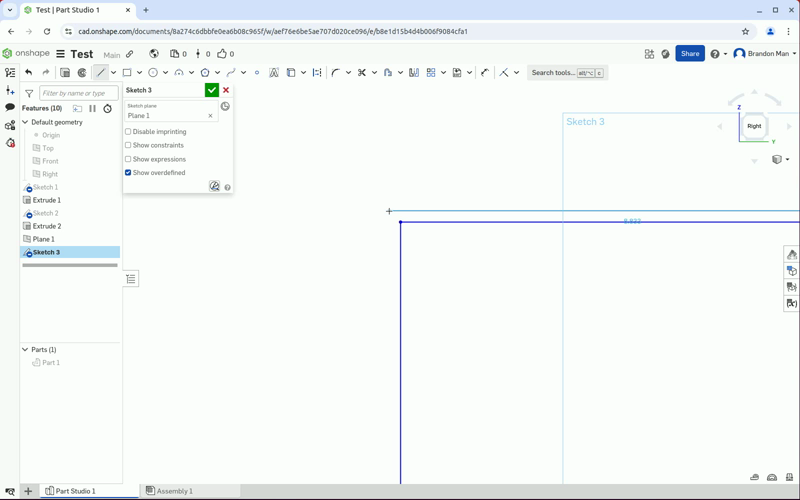
scroll(-6)
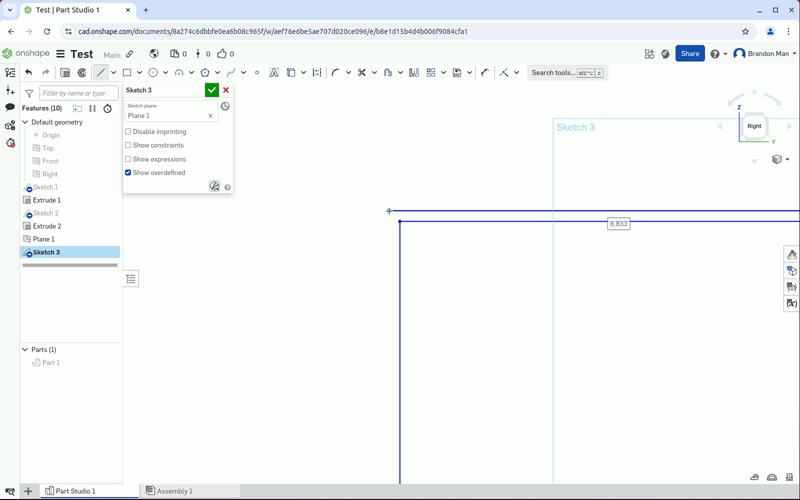
scroll(-6)
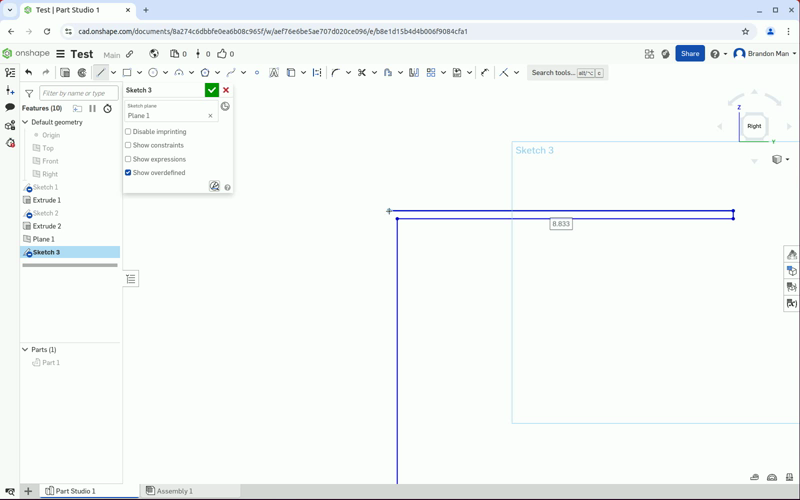
scroll(-6)
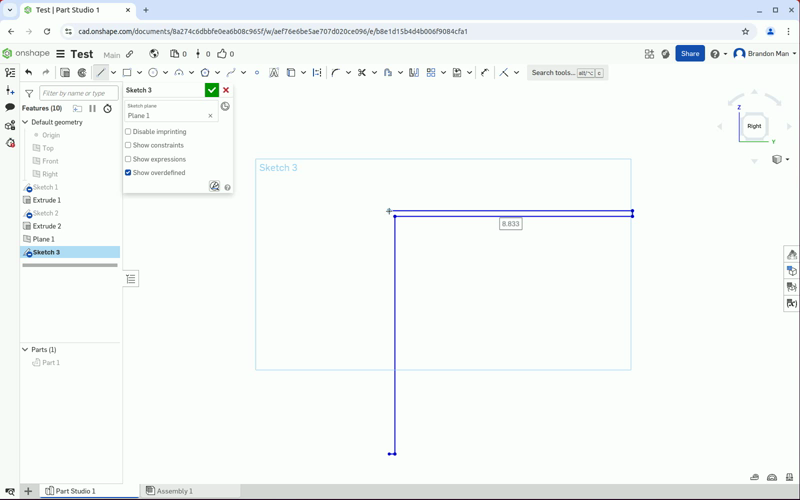
scroll(-6)
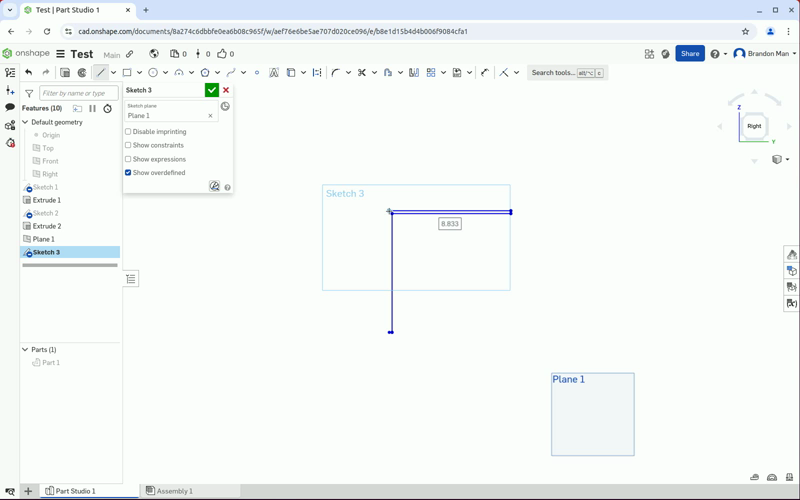
scroll(-6)
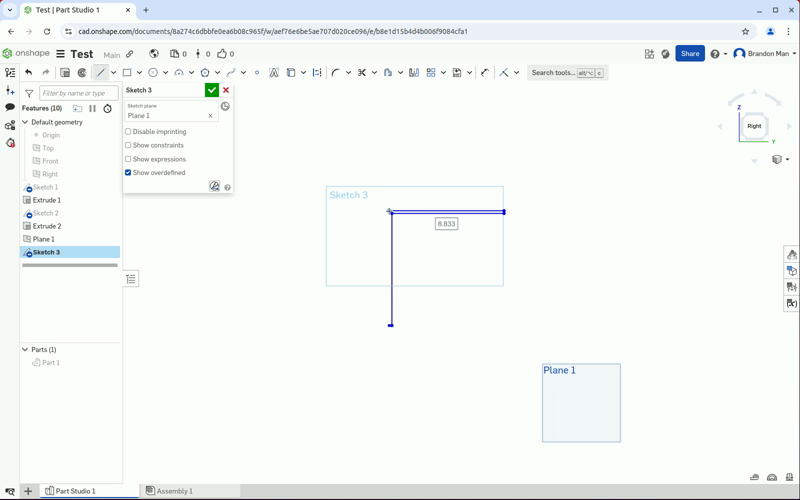
scroll(-6)
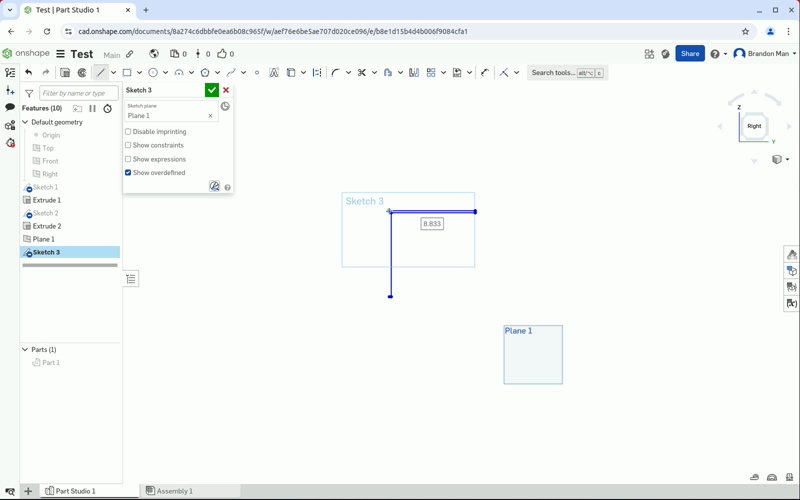
scroll(-6)
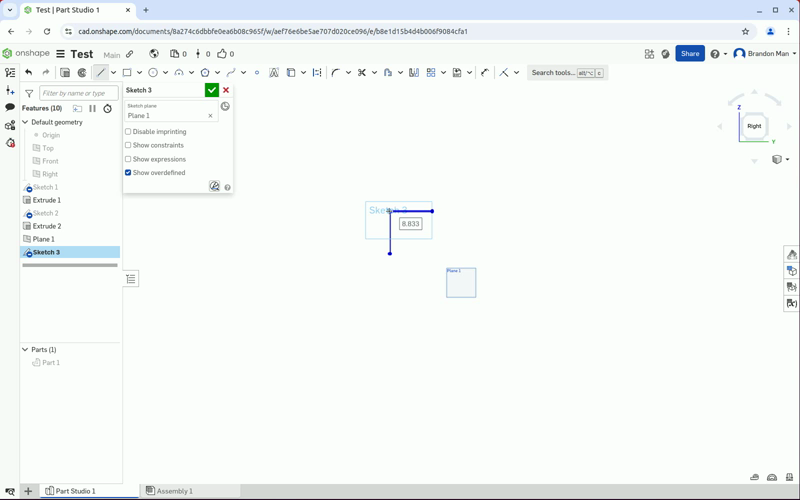
key_up(shift)
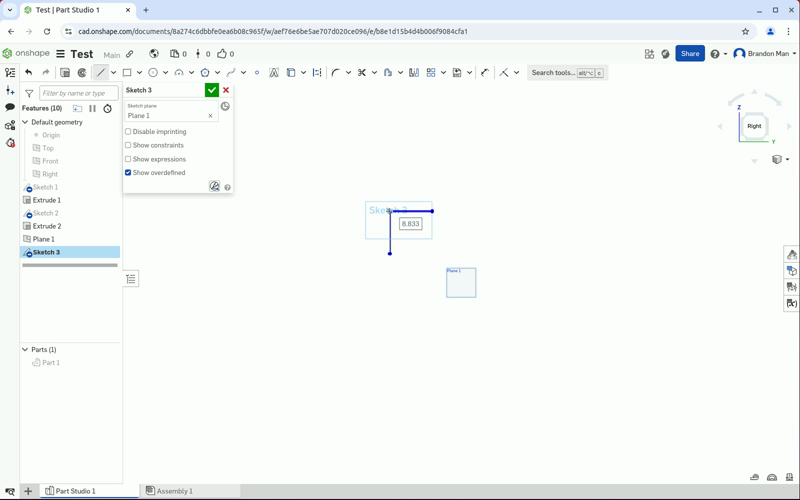
mouse_move(419, 210)
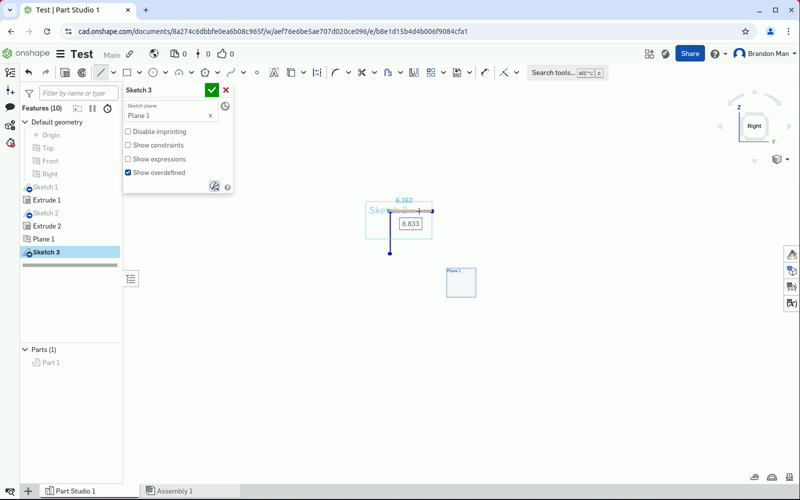
key_down(shift)
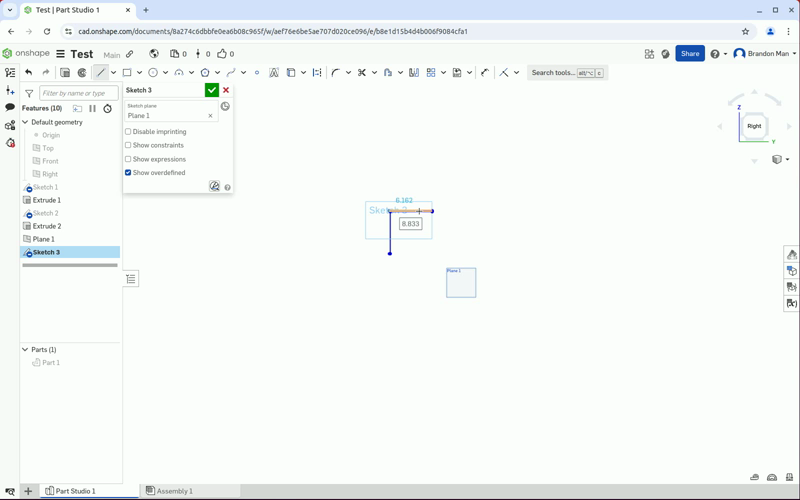
mouse_move(389, 253)
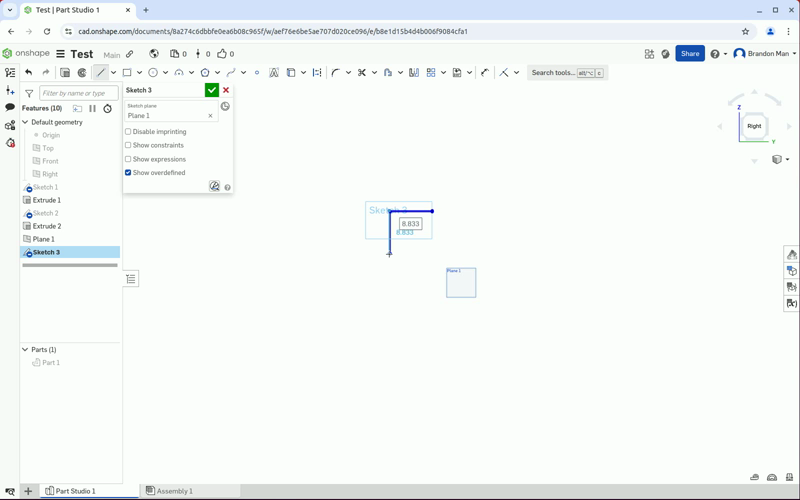
scroll(6)
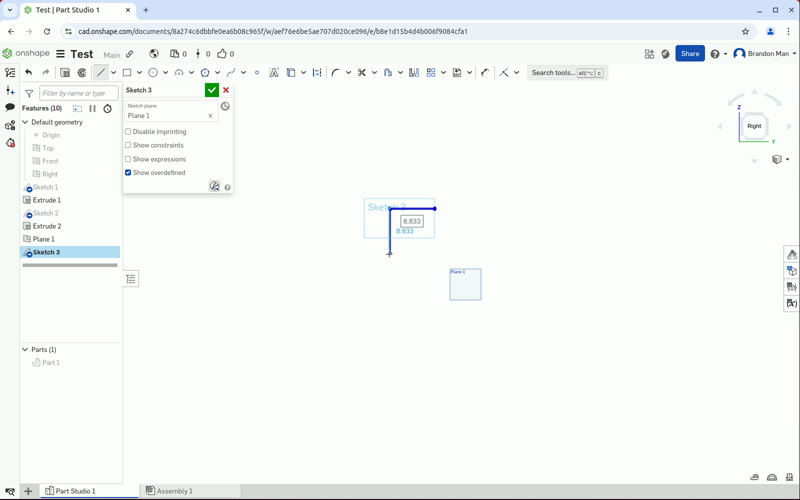
scroll(6)
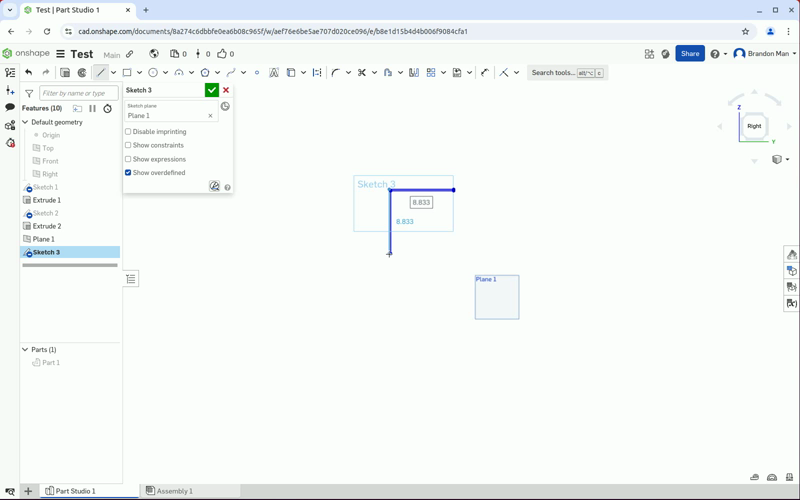
scroll(6)
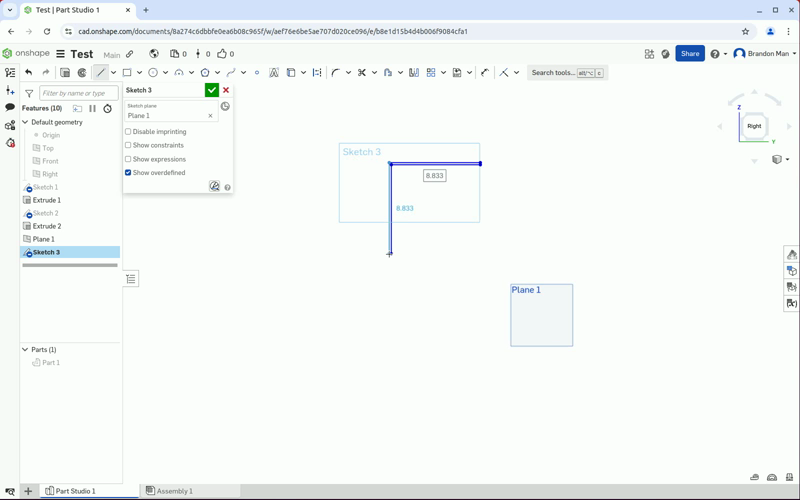
scroll(6)
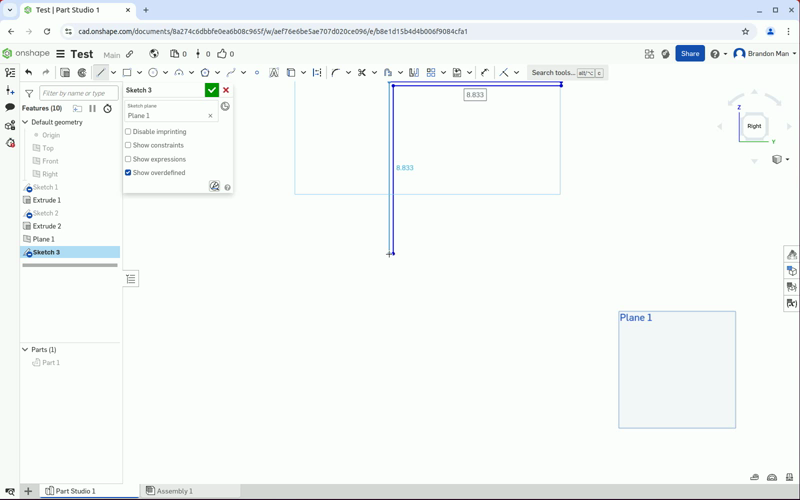
scroll(6)
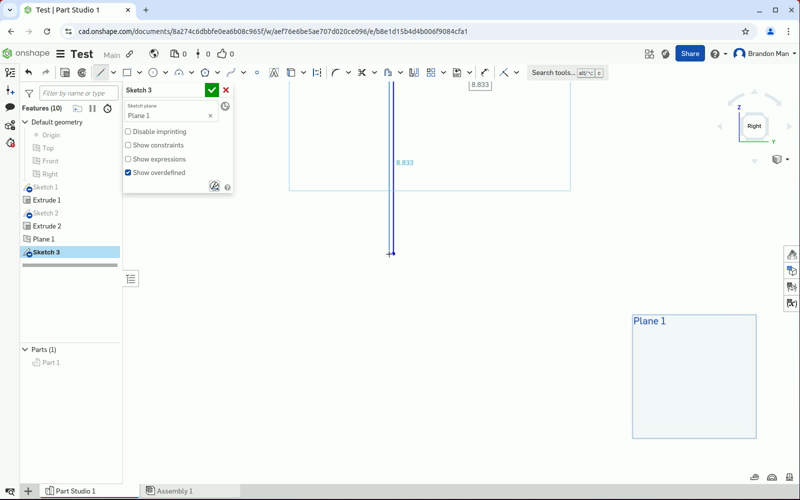
scroll(6)
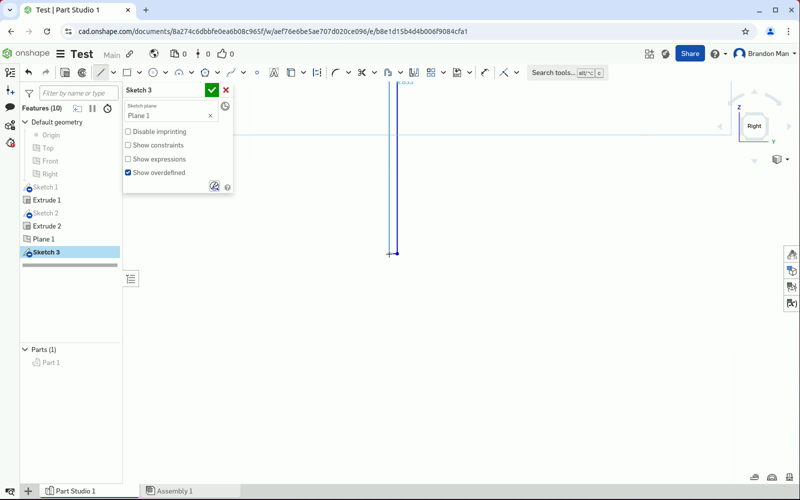
scroll(6)
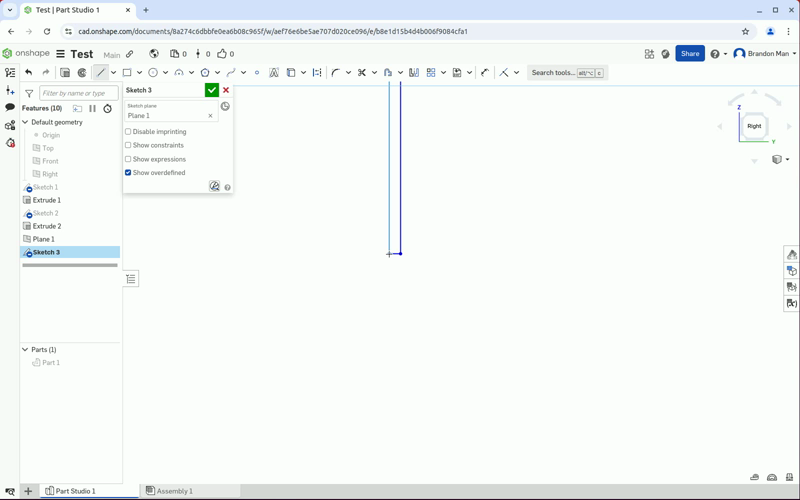
key_up(shift)
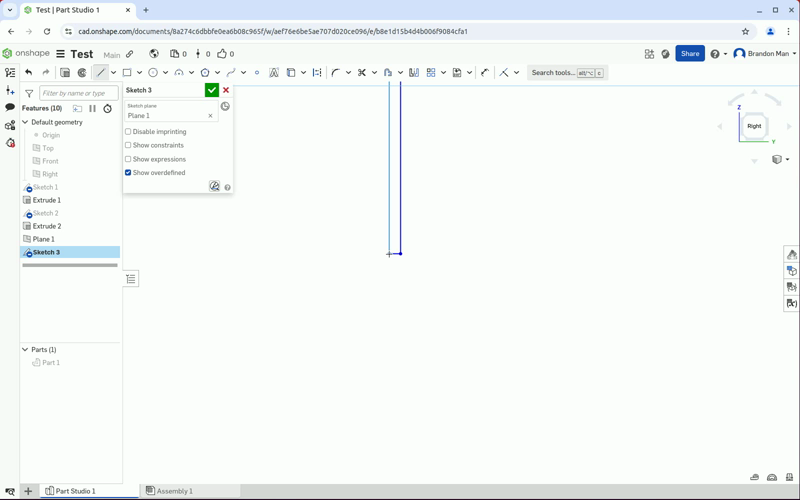
click(389, 253)
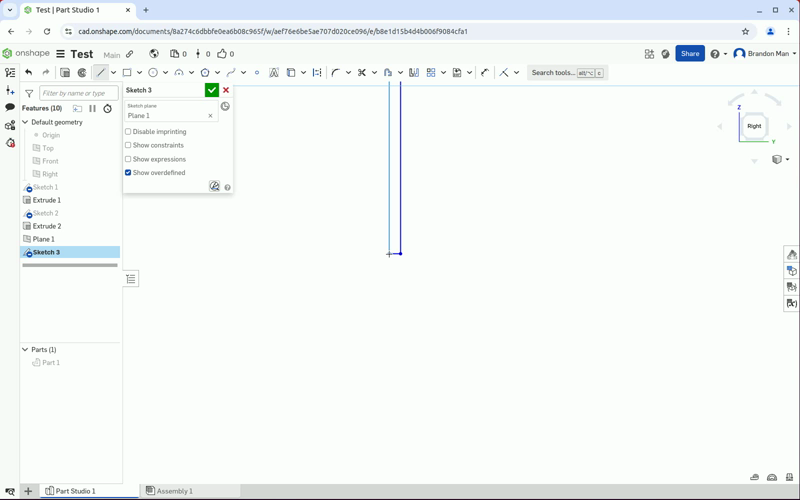
scroll(-6)
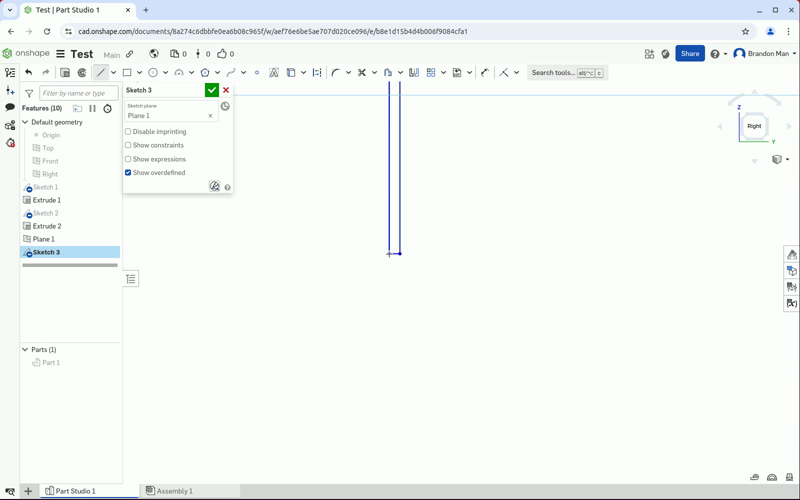
scroll(-6)
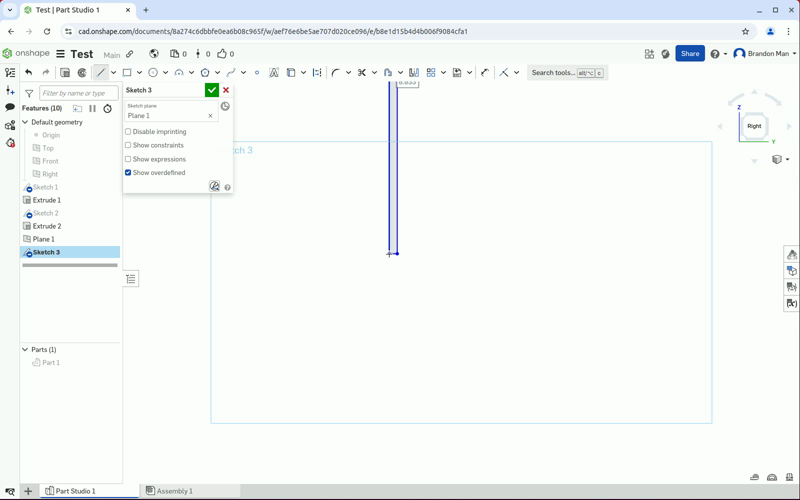
scroll(-6)
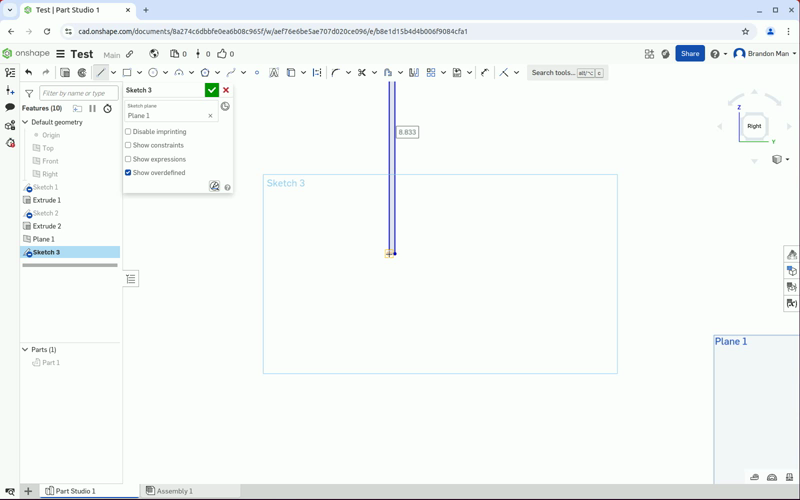
scroll(-6)
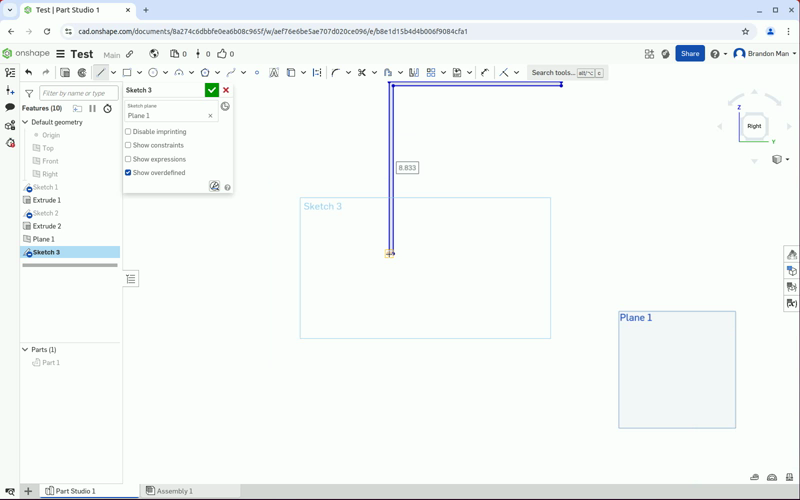
scroll(-6)
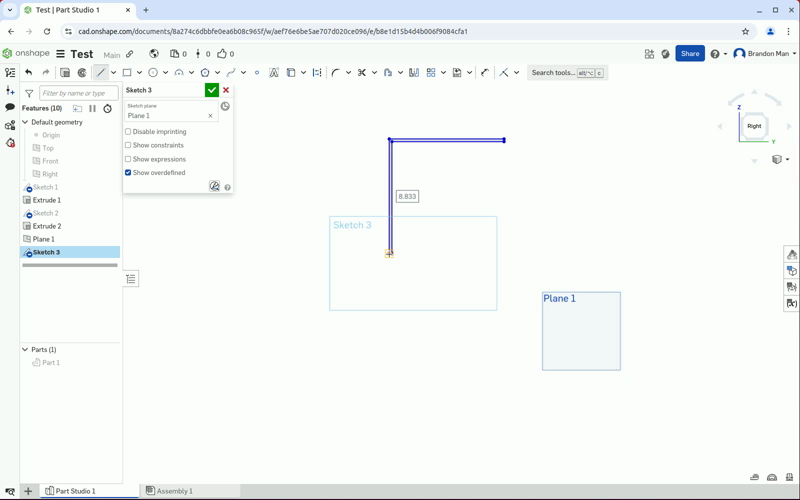
scroll(-6)
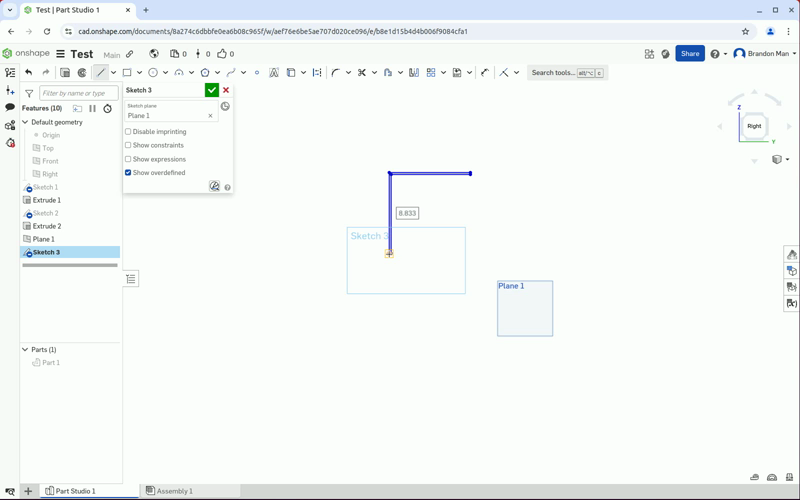
scroll(-6)
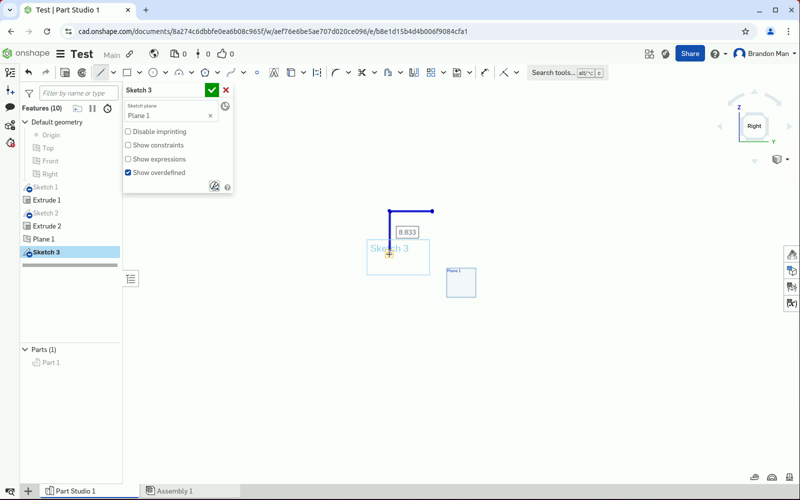
key(esc)
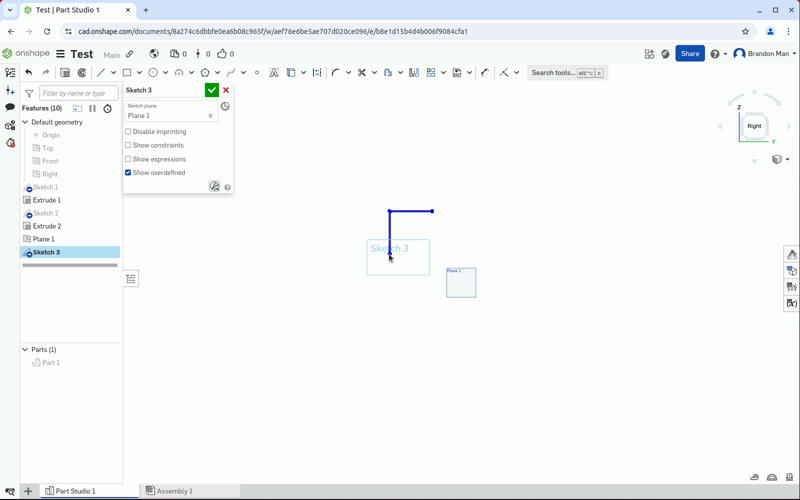
mouse_move(390, 240)
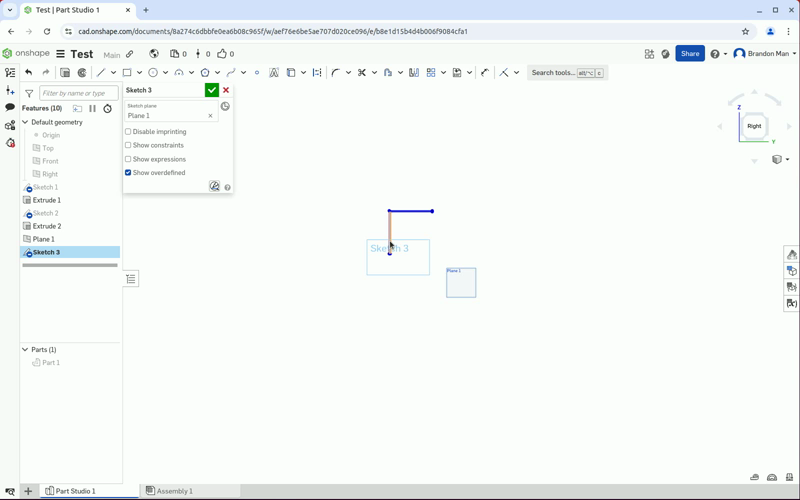
scroll(6)
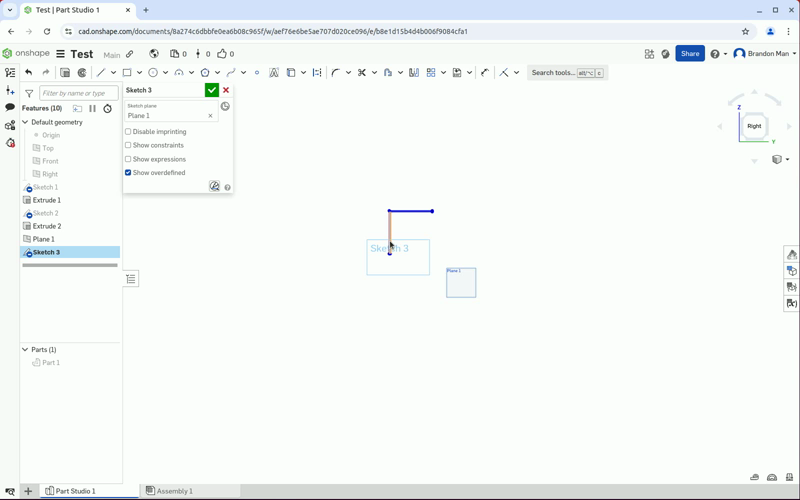
scroll(6)
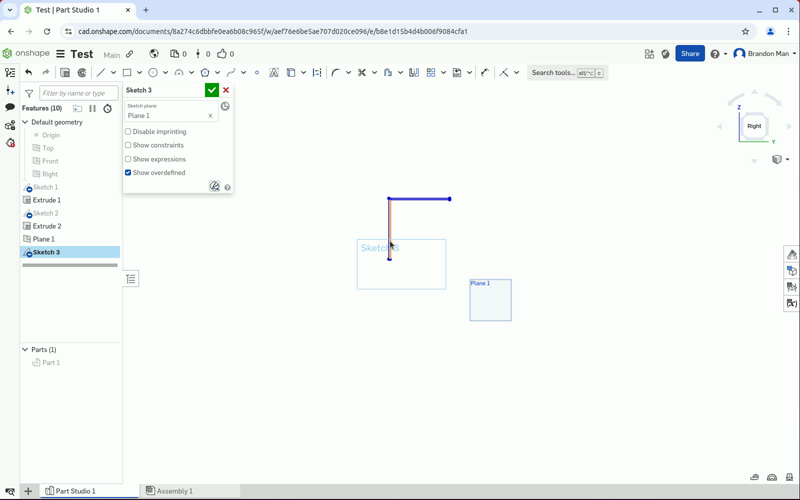
scroll(6)
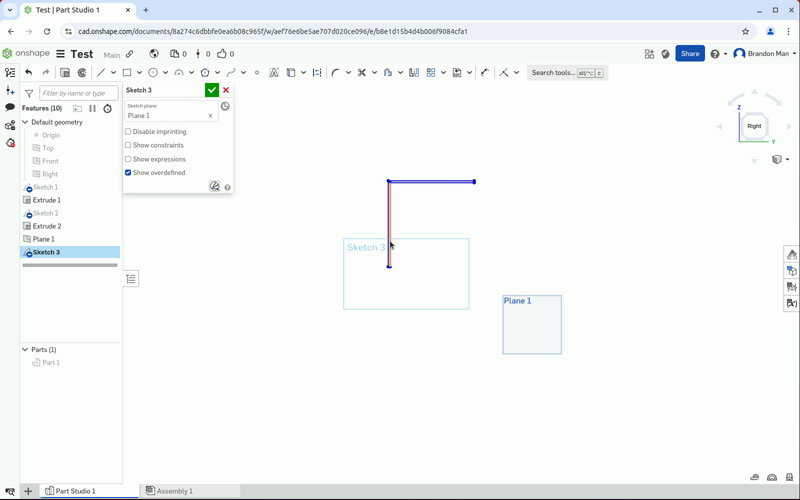
scroll(6)
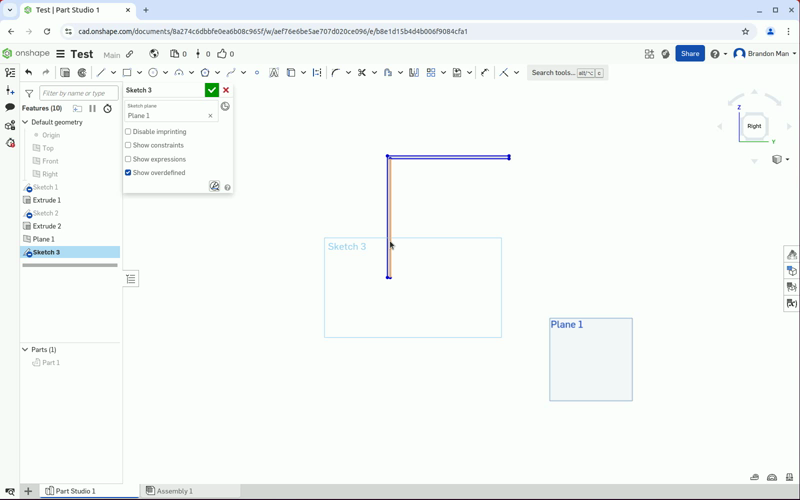
scroll(6)
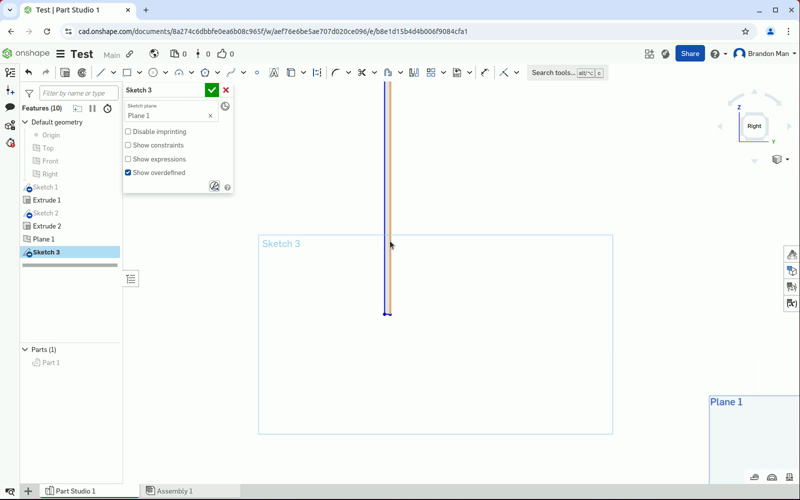
scroll(6)
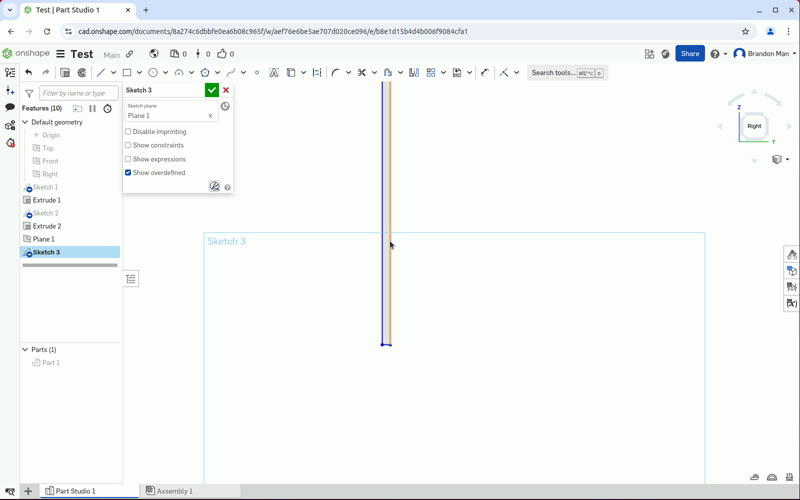
scroll(6)
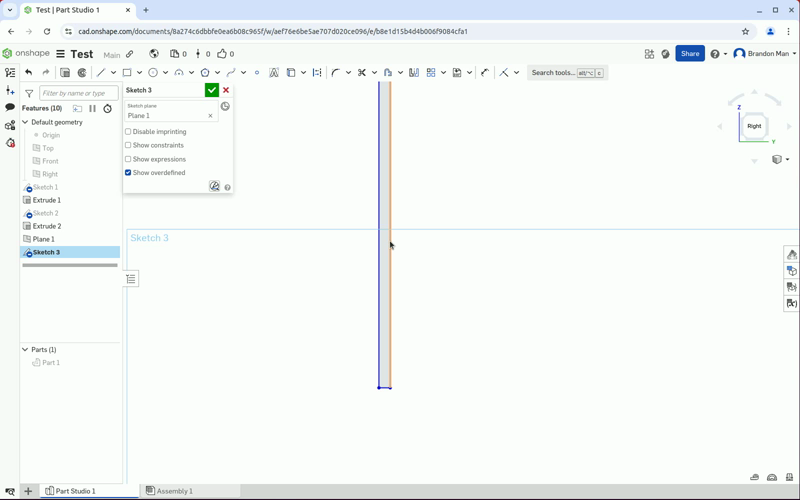
click(390, 240)
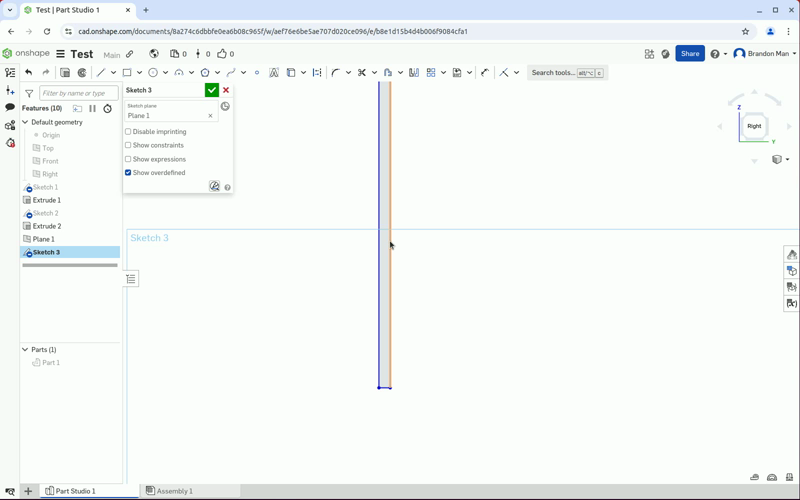
scroll(-6)
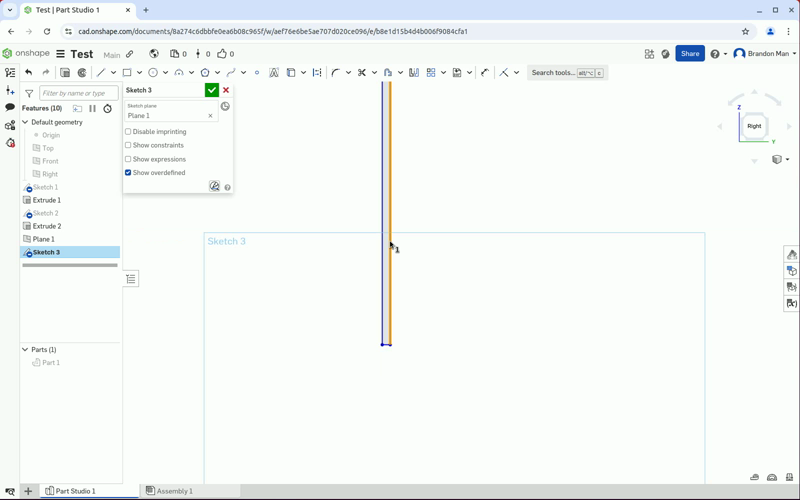
scroll(-6)
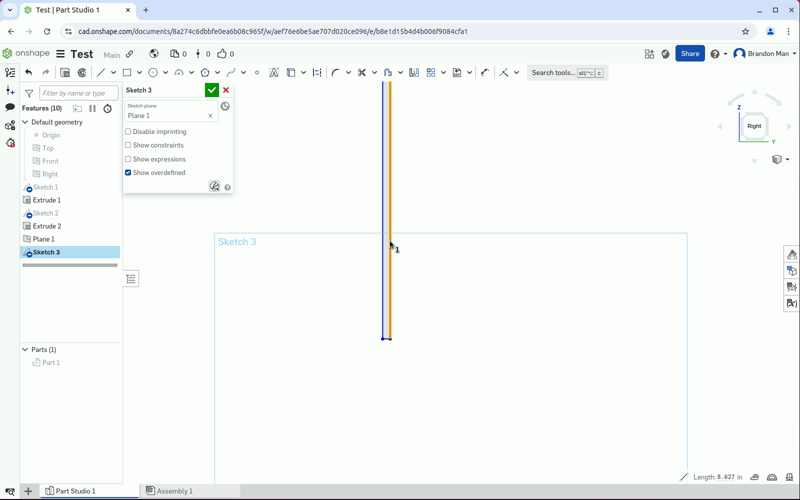
scroll(-6)
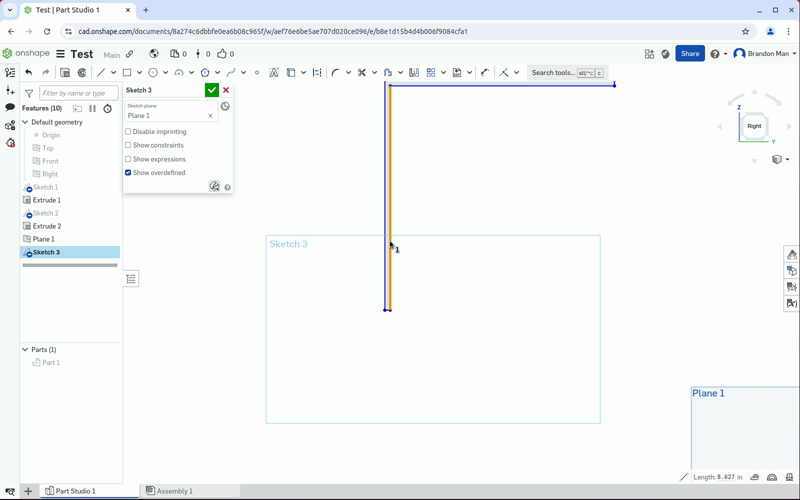
scroll(-6)
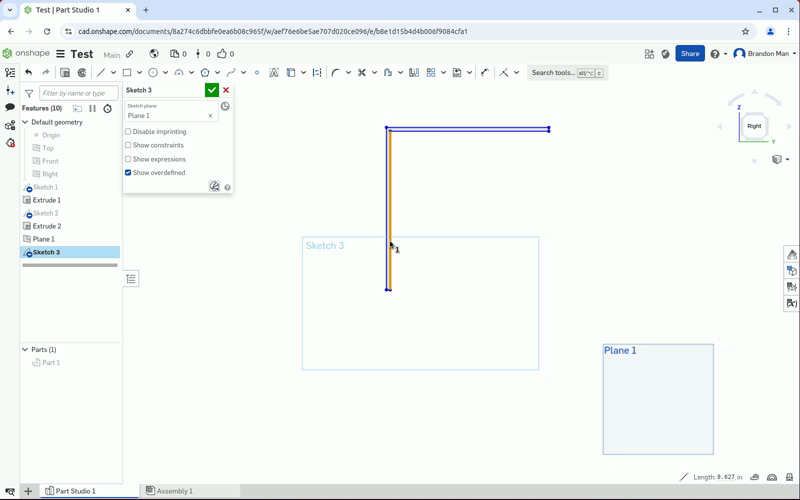
scroll(-6)
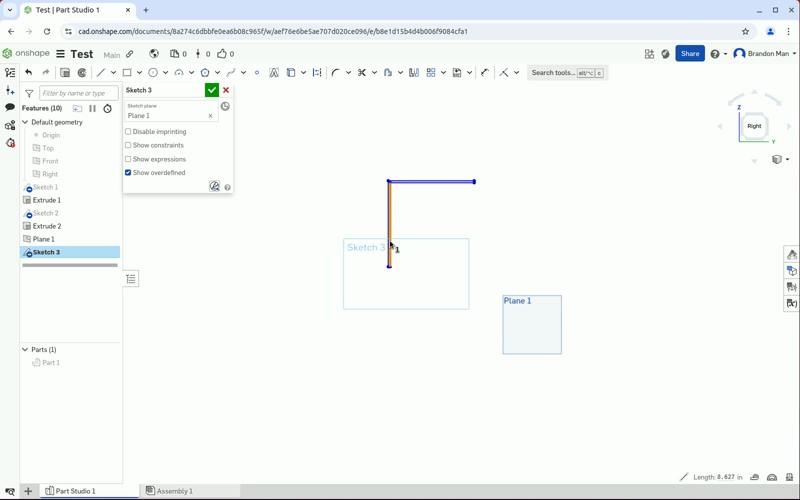
scroll(-6)
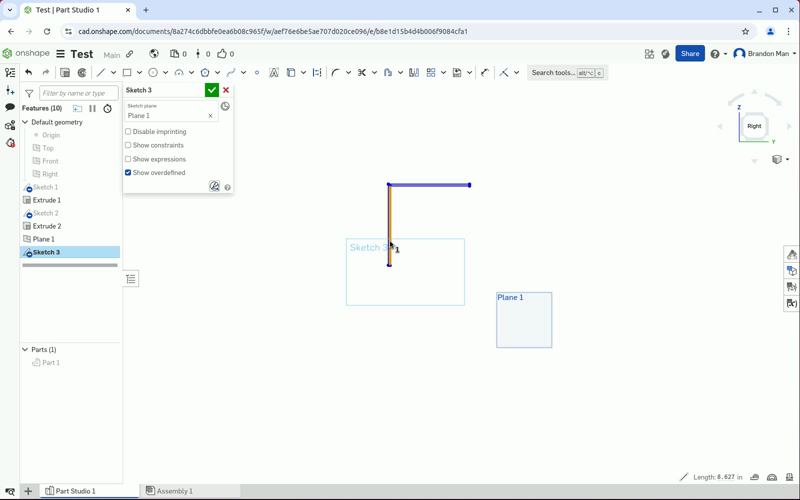
scroll(-6)
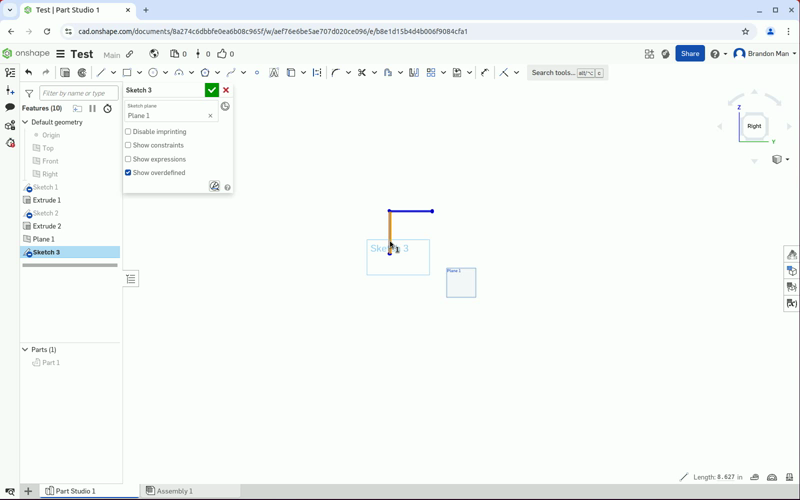
mouse_move(73, 352)
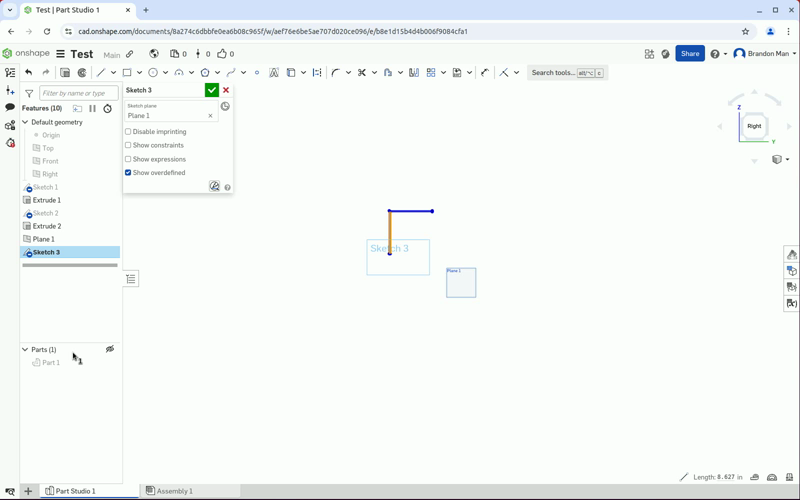
key(shift+y)
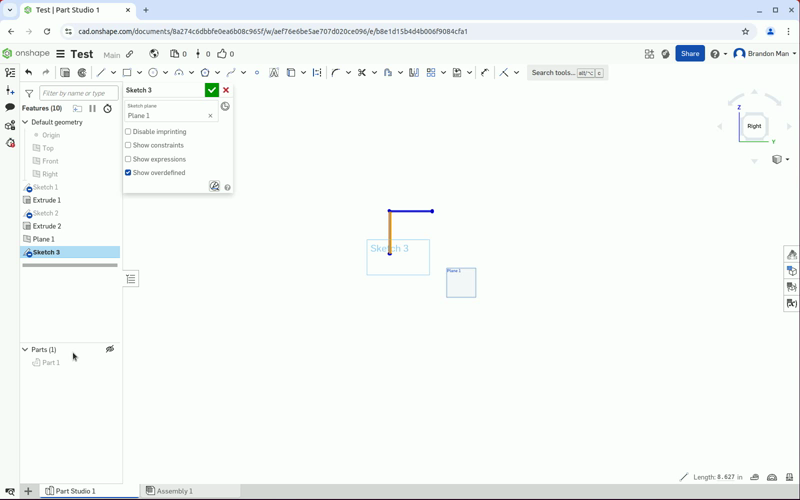
key(shift+e)
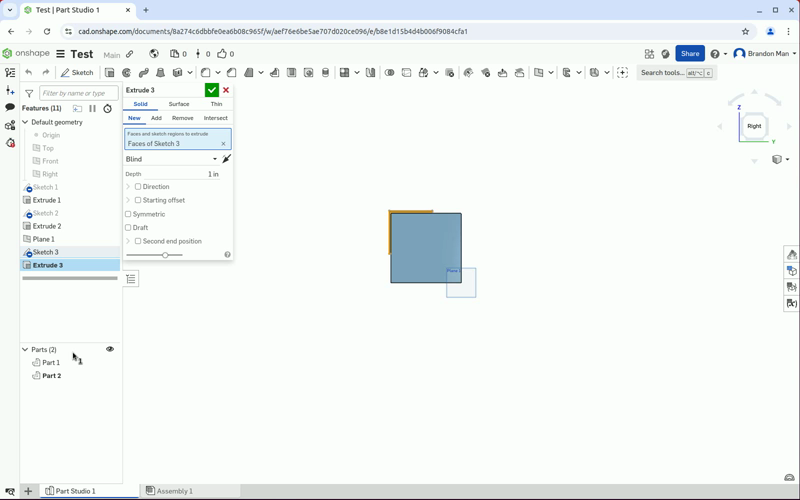
mouse_move(143, 106)
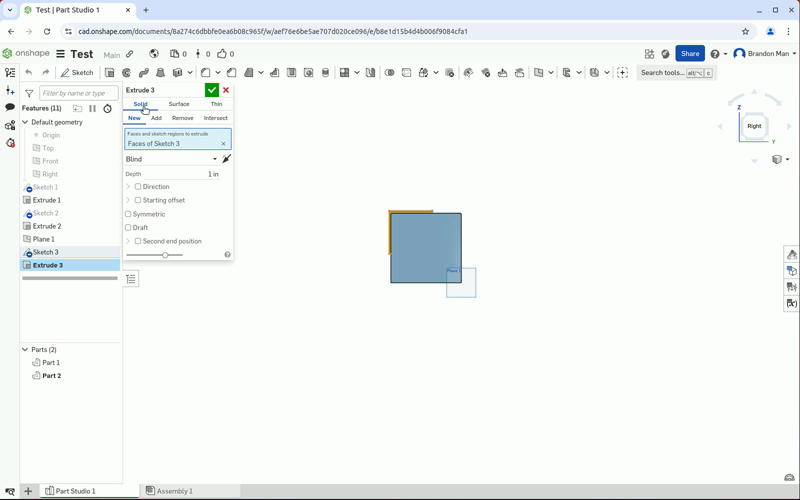
click(143, 106)
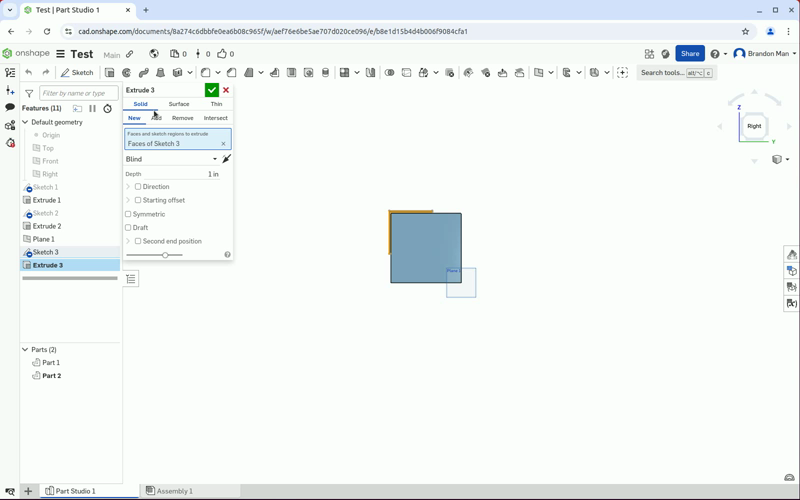
mouse_move(186, 120)
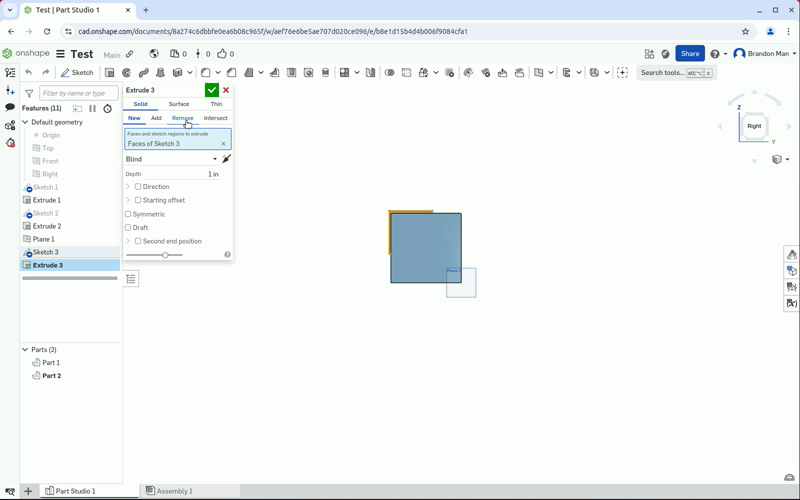
click(186, 120)
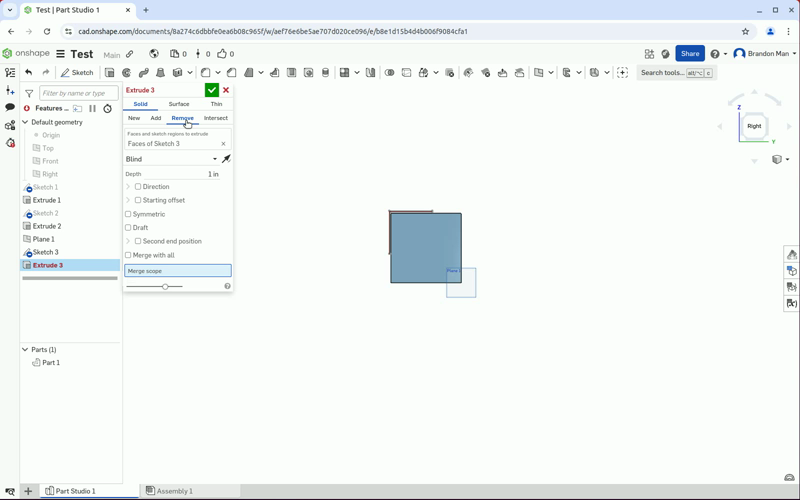
key(tab, 4)
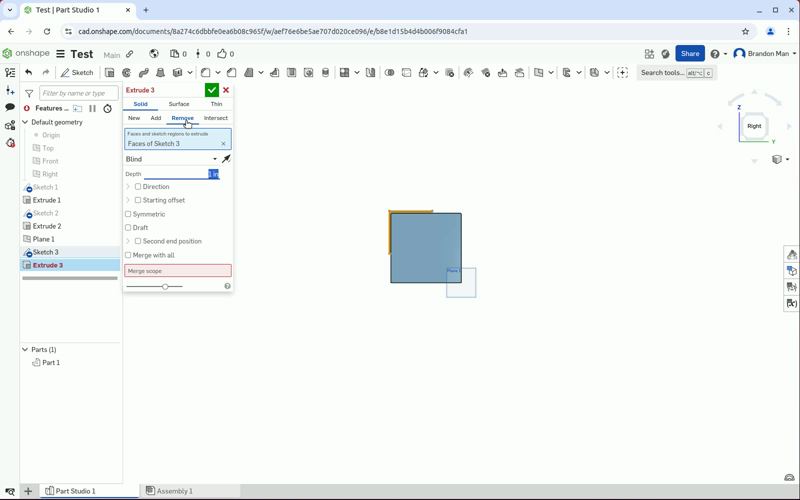
text(8.666)
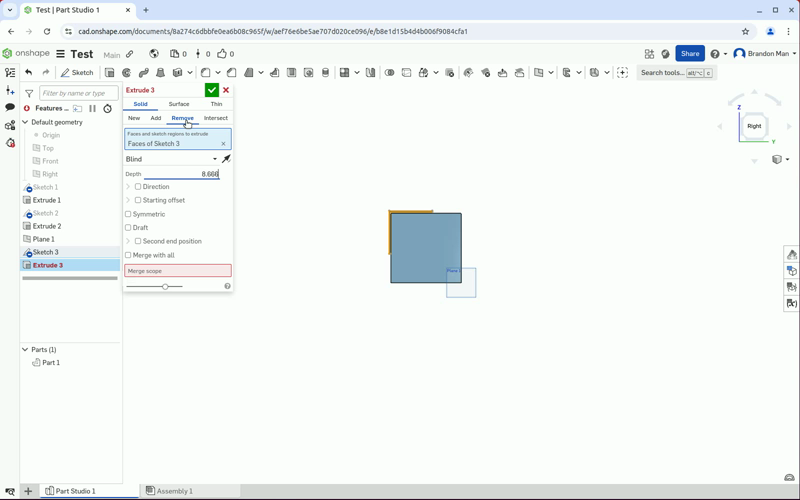
key(tab, 6)
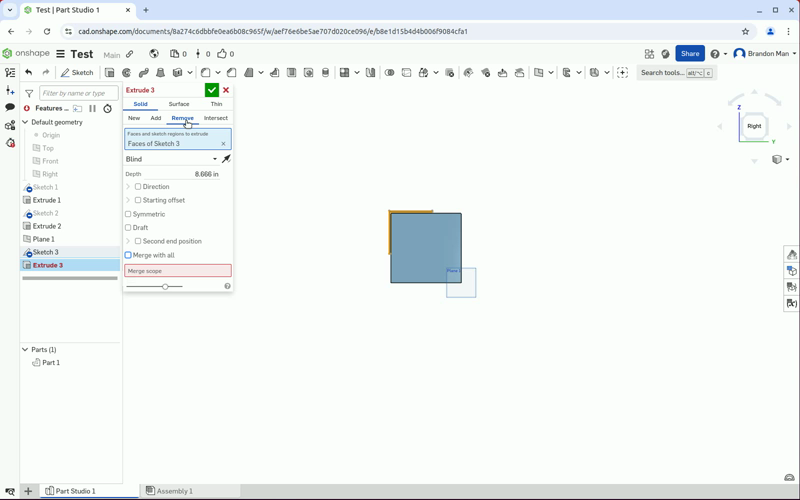
key(space)
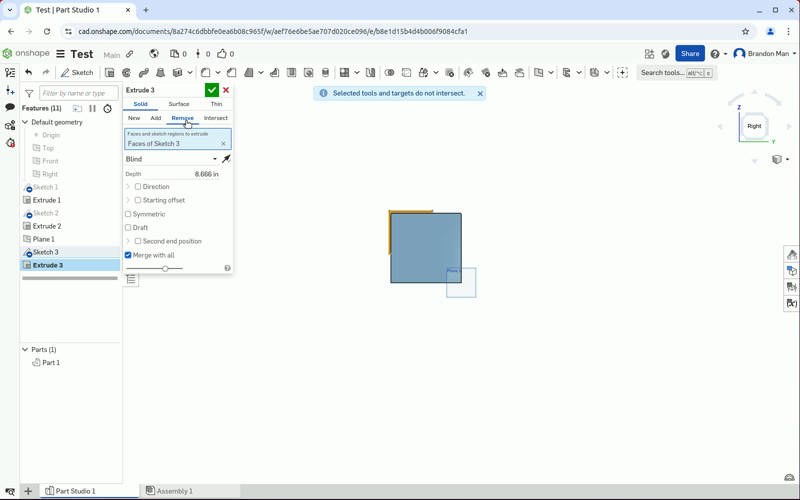
key(enter)
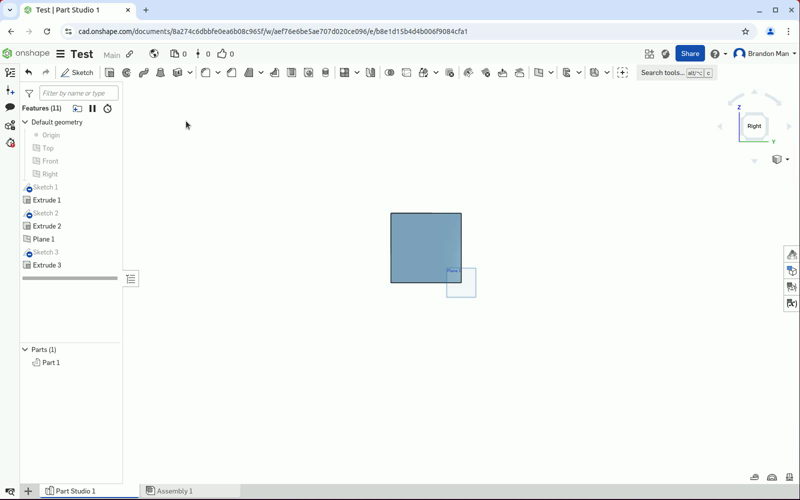
key(shift+h)
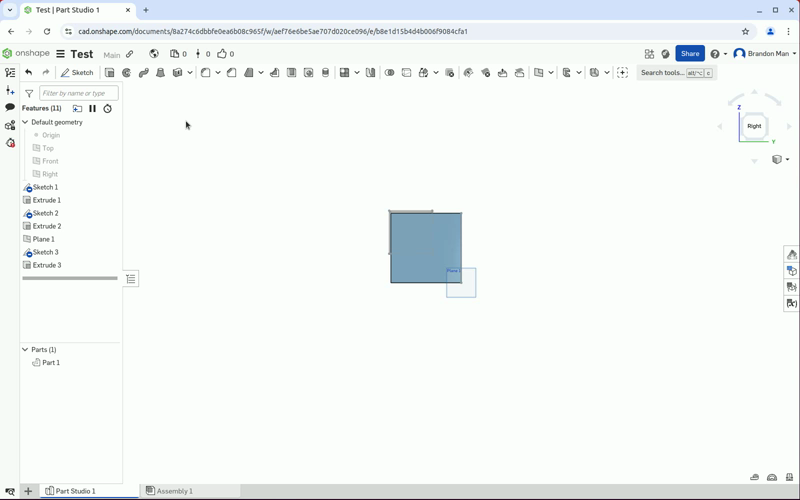
key(shift+h)
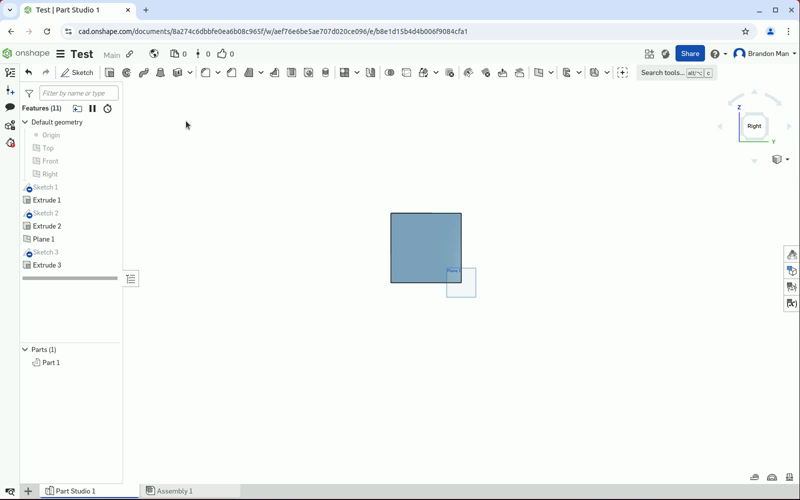
mouse_move(73, 189)
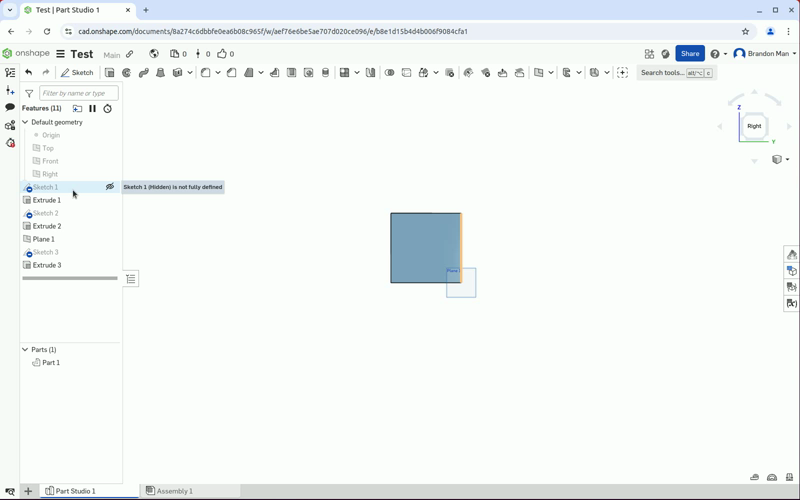
click(73, 189)
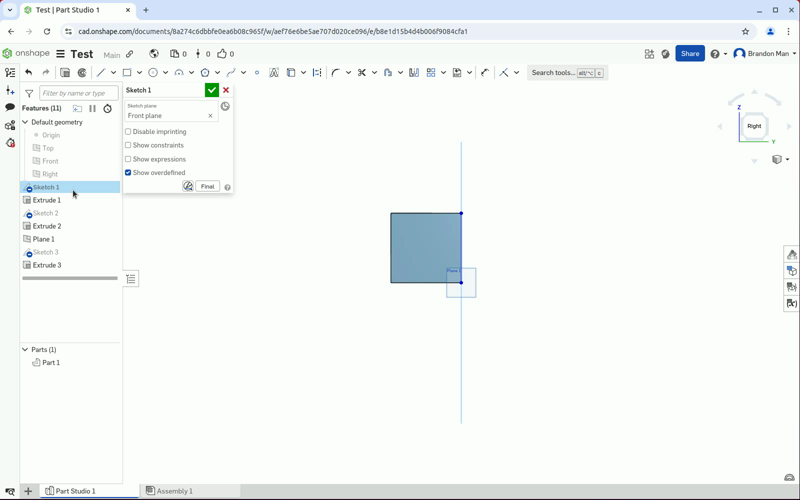
mouse_move(229, 92)
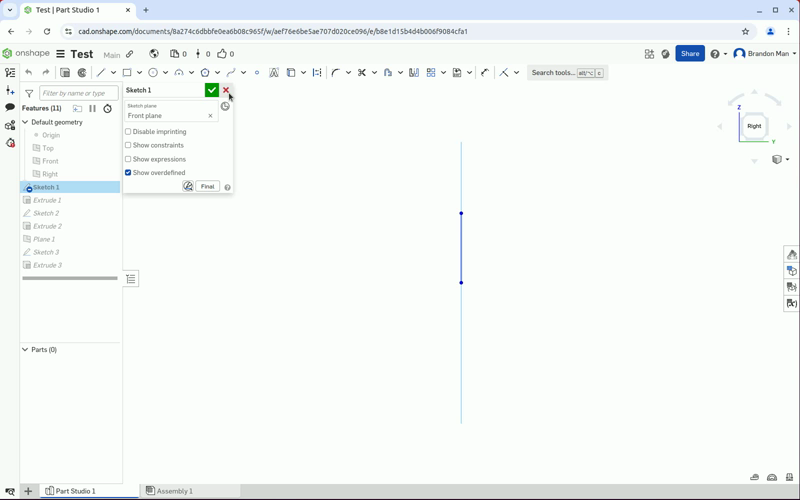
click(229, 92)
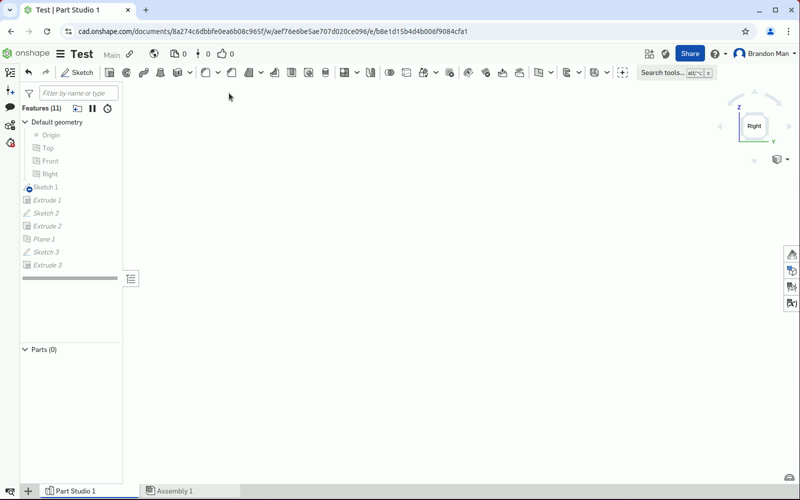
key(shift+s)
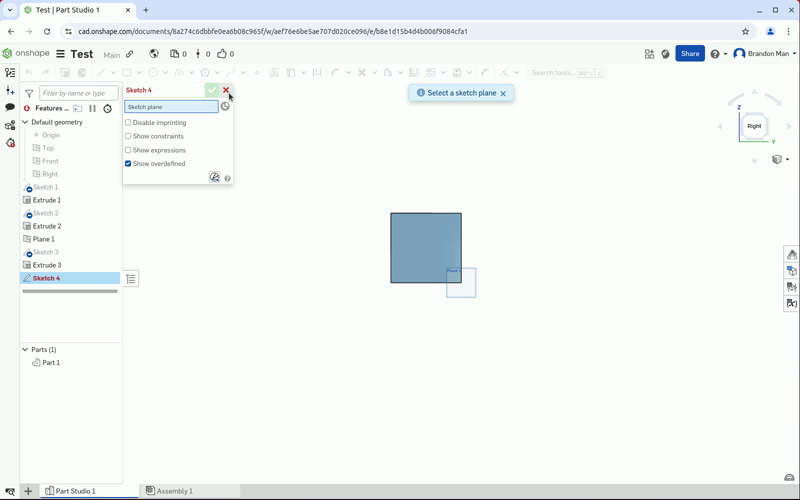
mouse_move(73, 241)
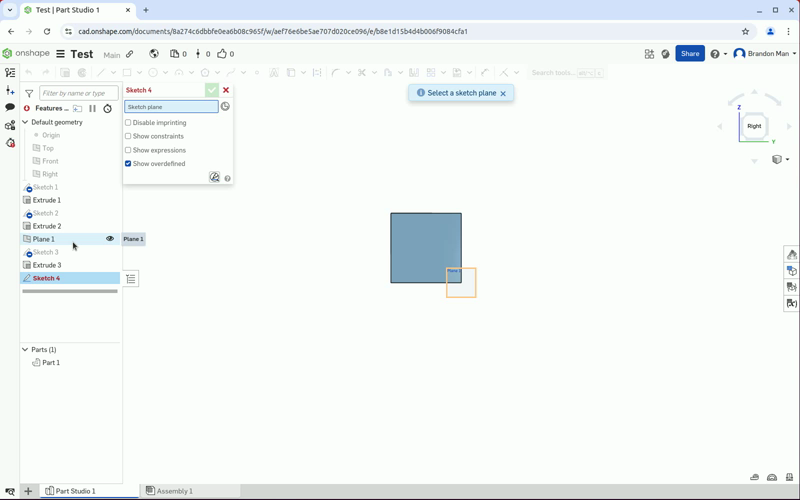
click(73, 241)
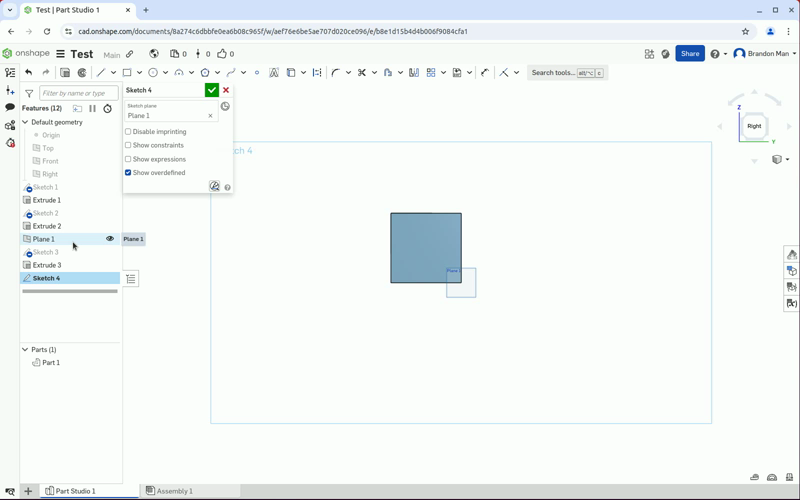
mouse_move(73, 352)
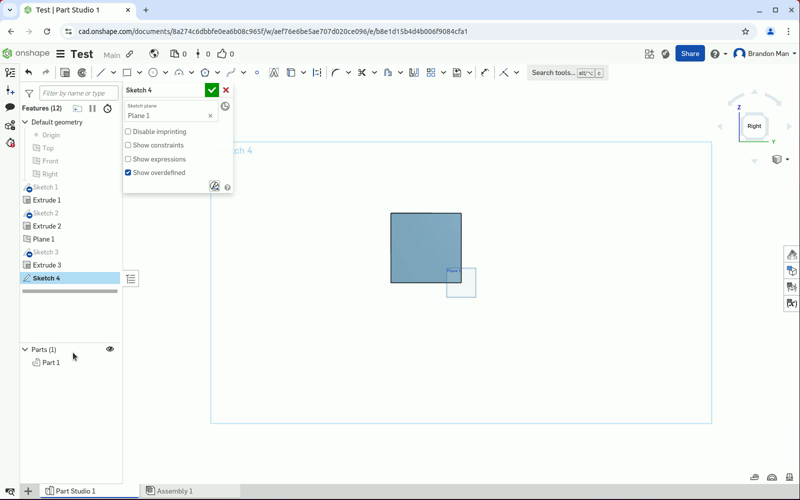
key(y)
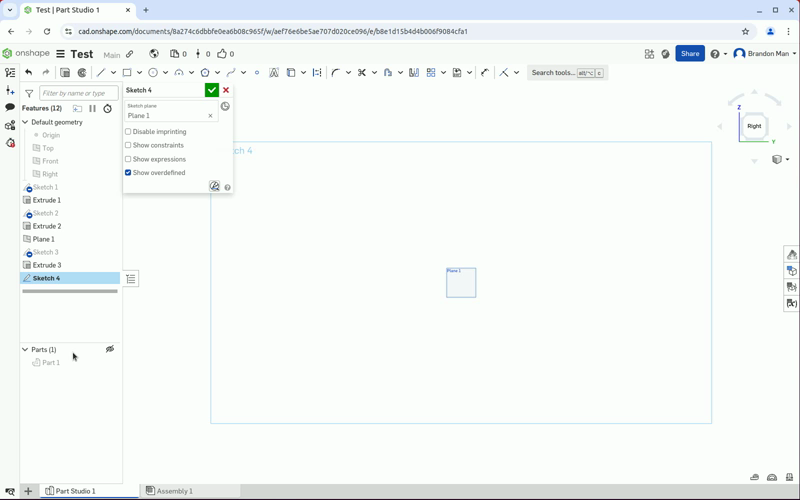
key(l)
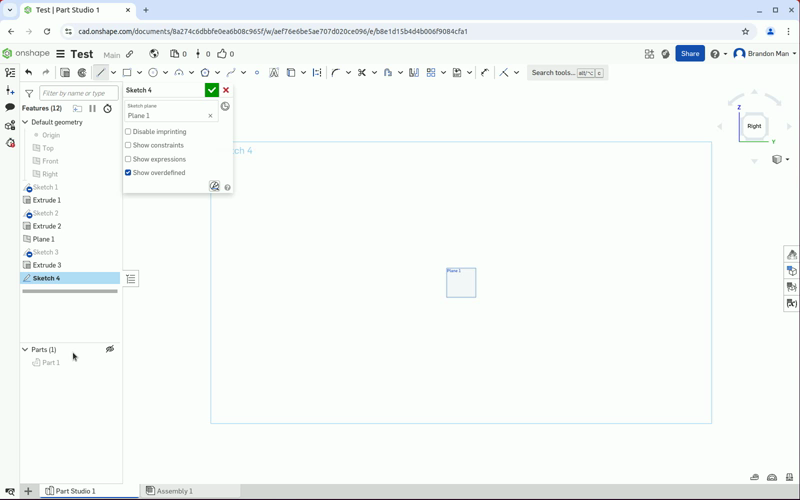
key_down(shift)
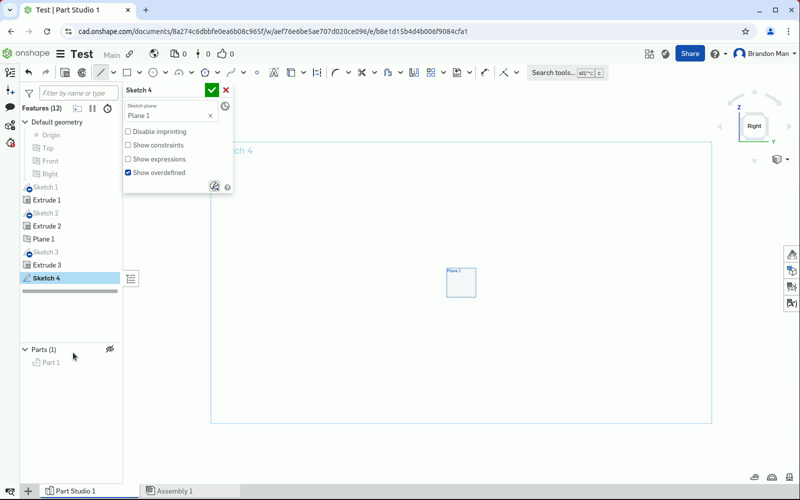
mouse_move(390, 253)
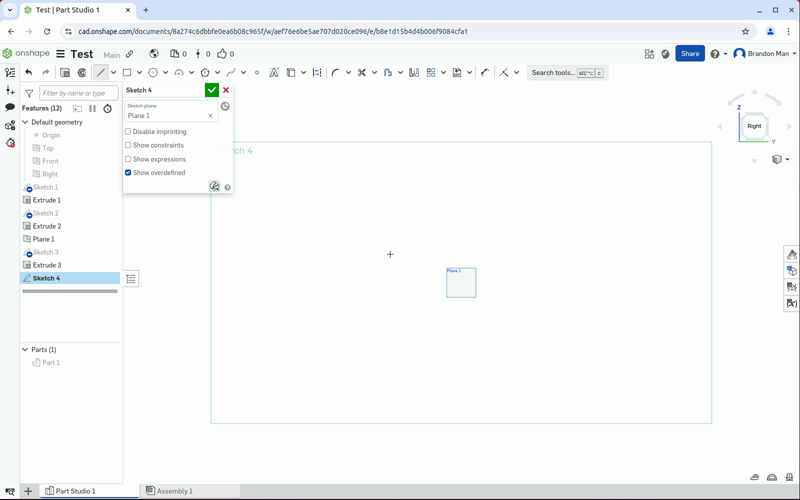
click(390, 253)
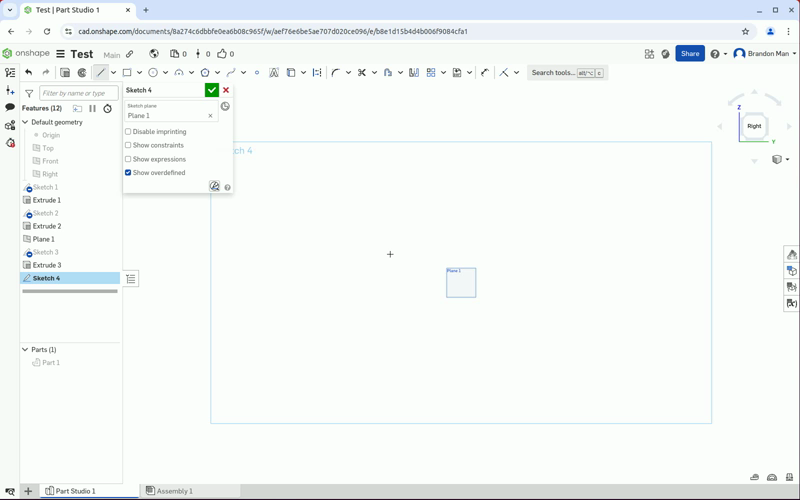
key_up(shift)
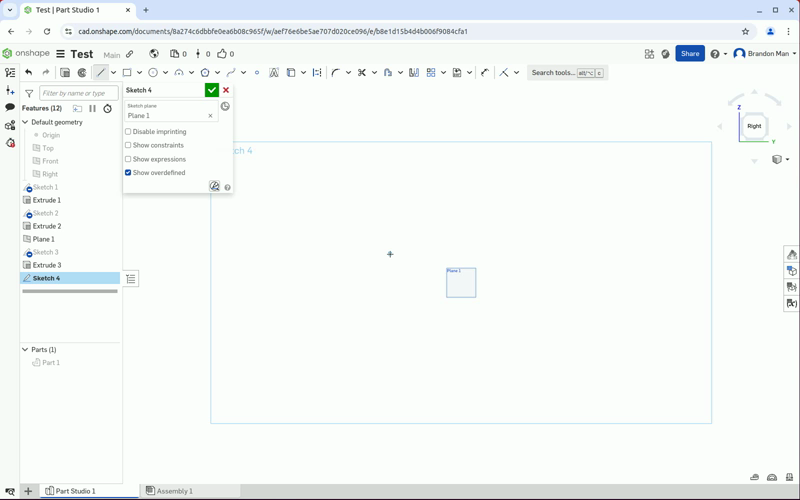
key_down(shift)
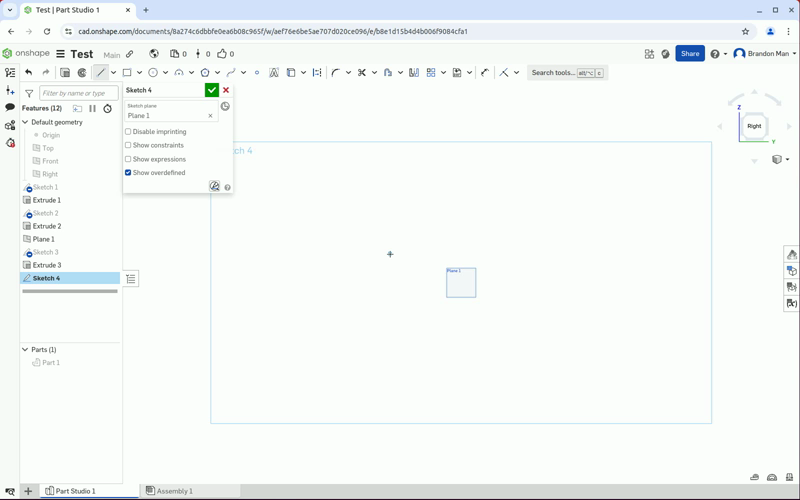
mouse_move(420, 253)
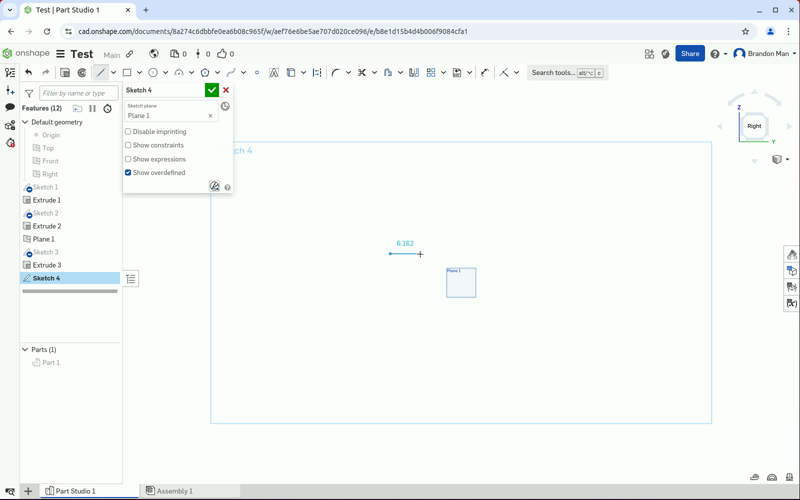
mouse_move(432, 253)
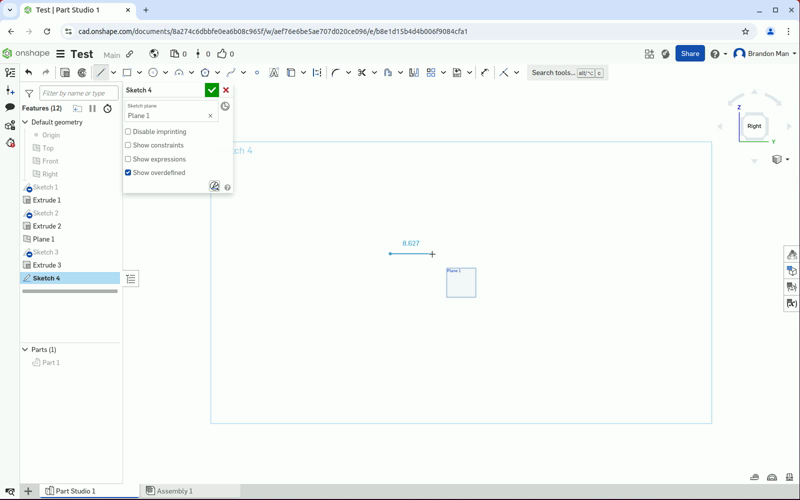
click(432, 253)
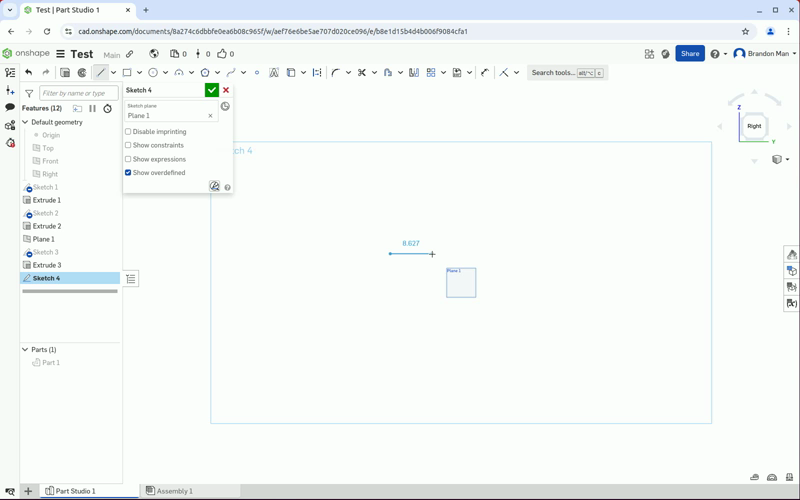
key_up(shift)
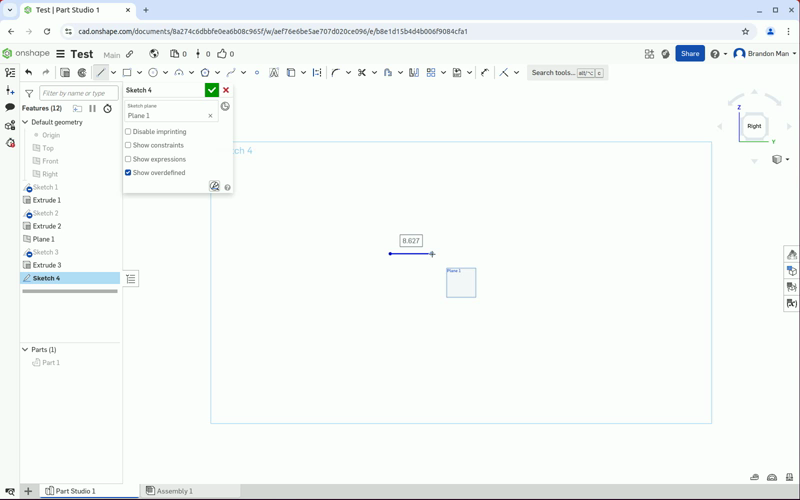
key_down(shift)
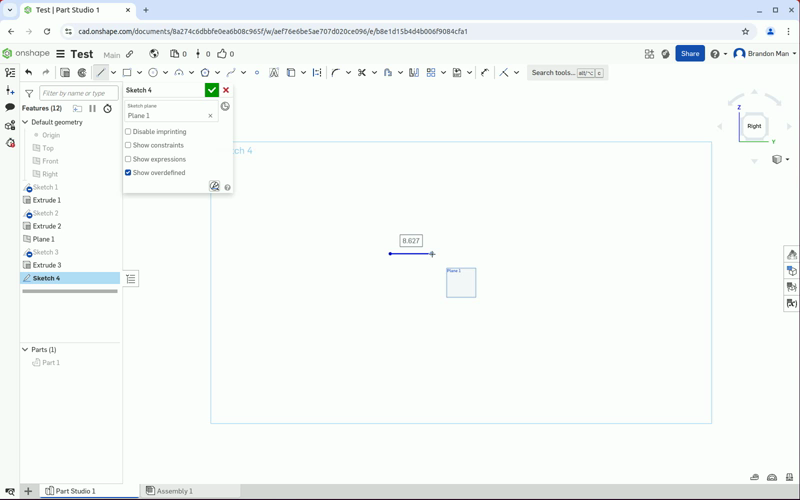
mouse_move(462, 253)
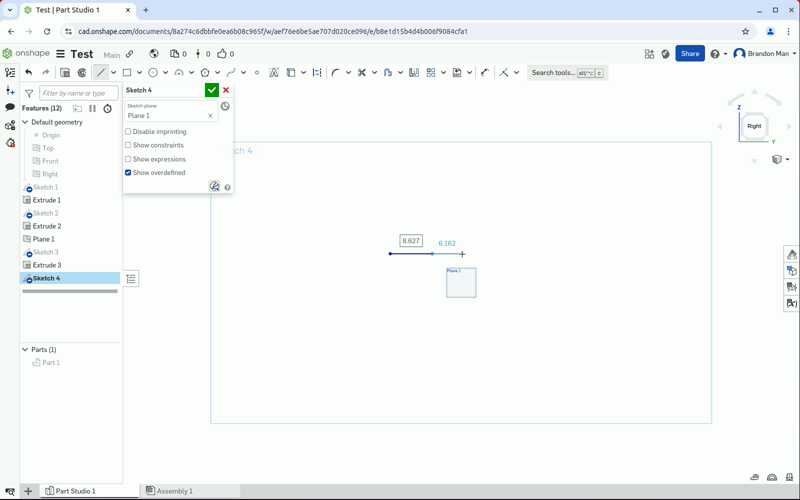
mouse_move(432, 211)
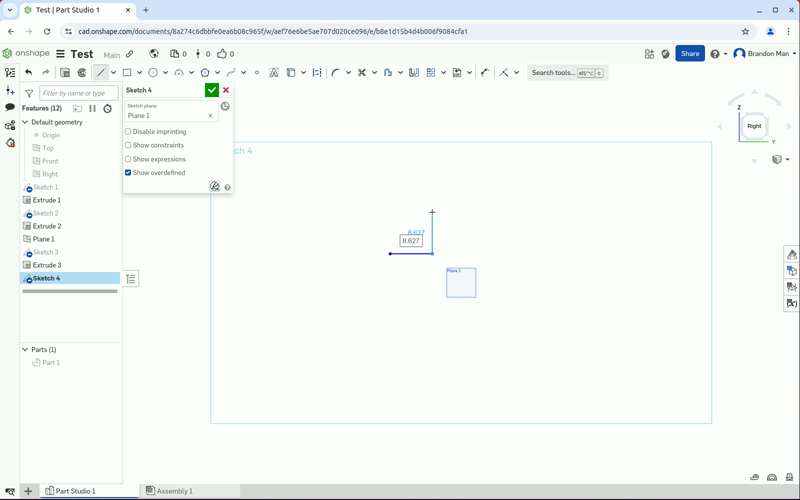
click(432, 211)
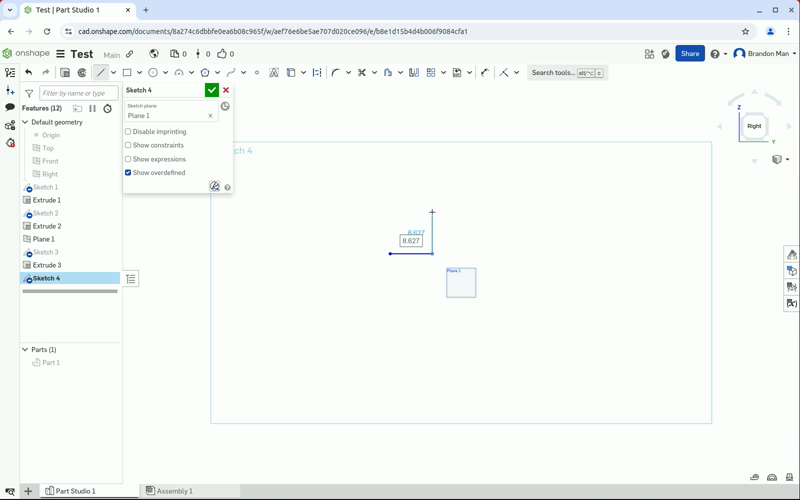
key_up(shift)
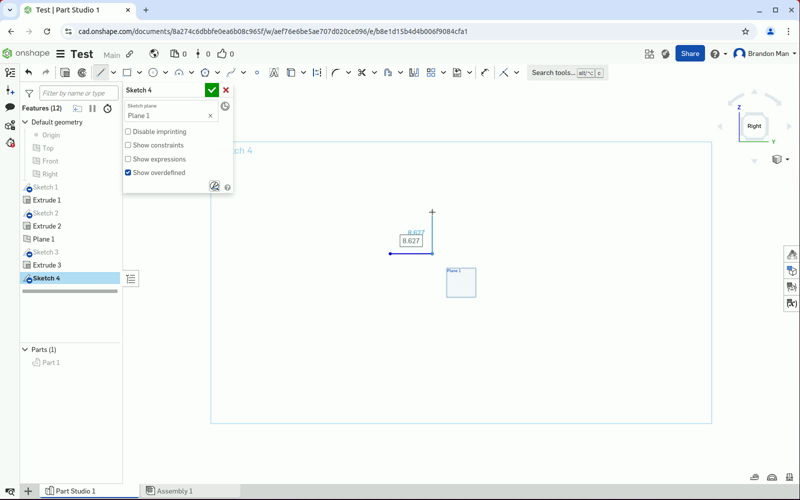
key_down(shift)
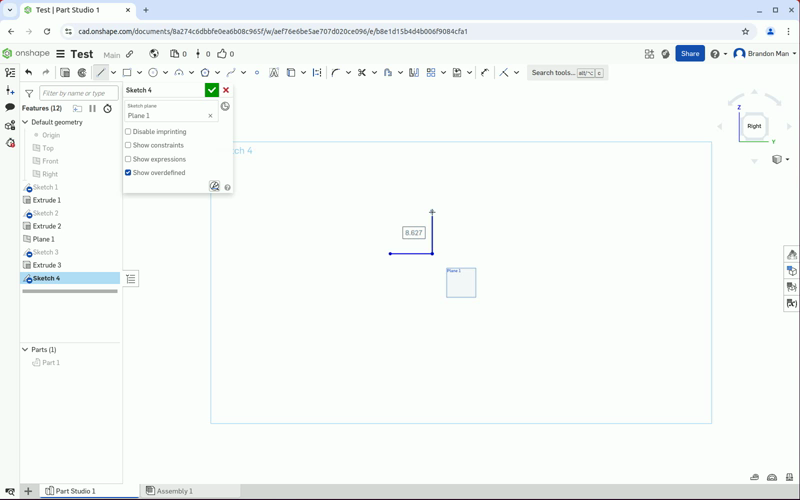
mouse_move(462, 211)
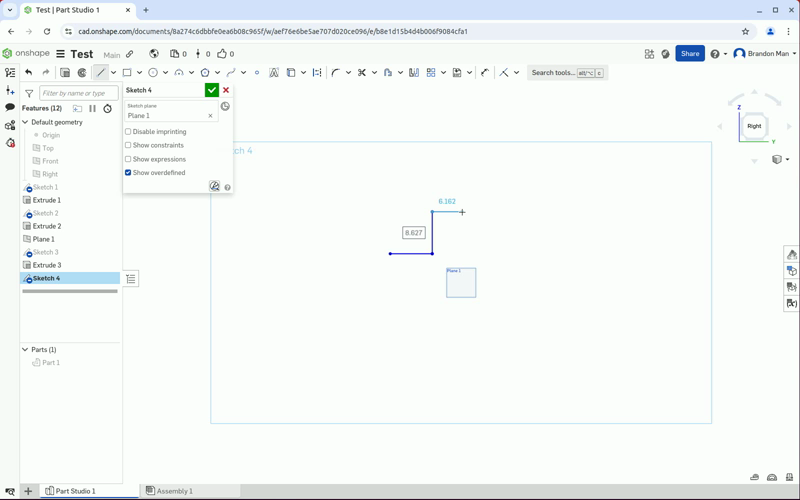
mouse_move(390, 211)
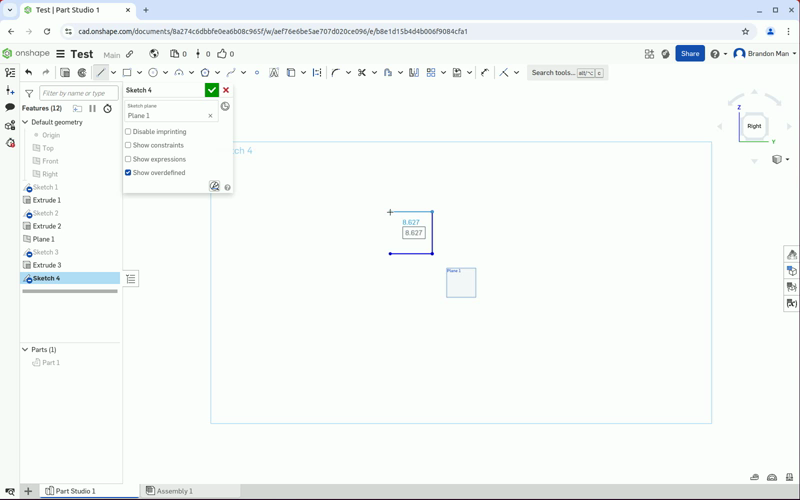
click(390, 211)
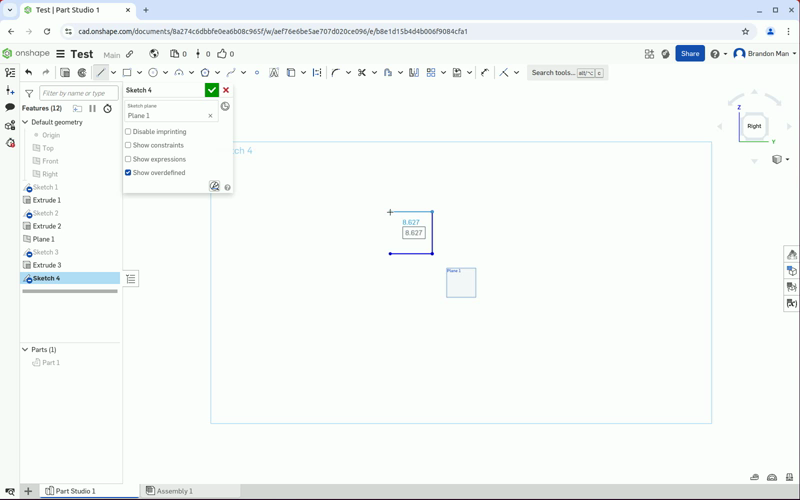
key_up(shift)
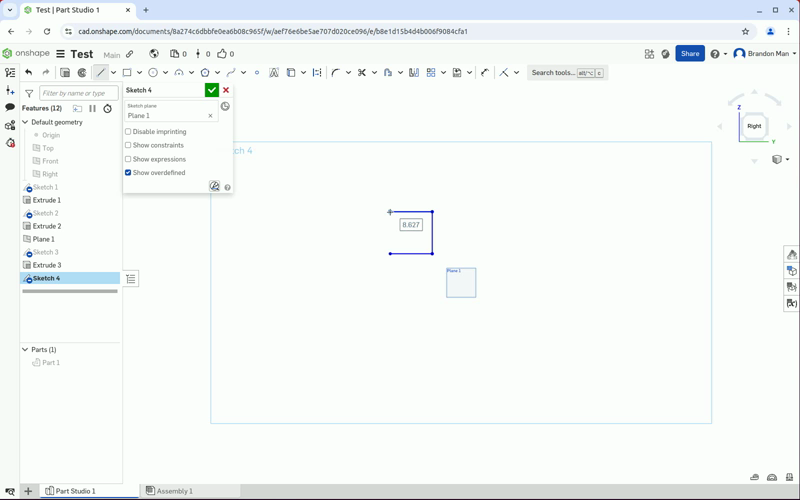
mouse_move(420, 211)
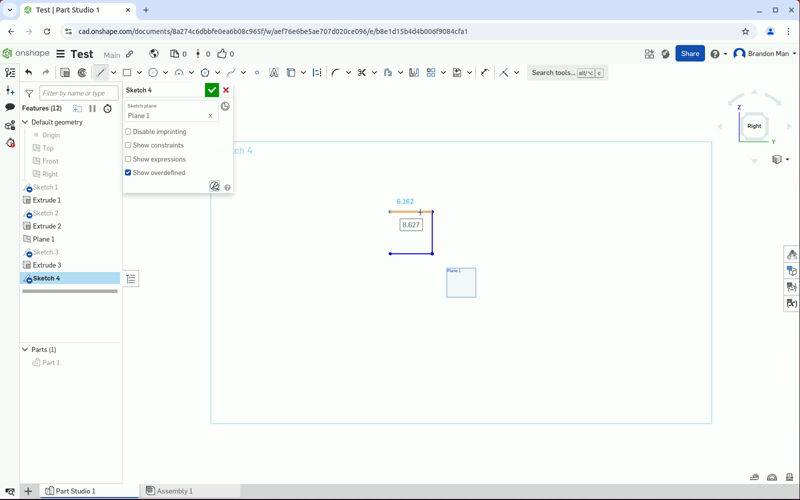
key_down(shift)
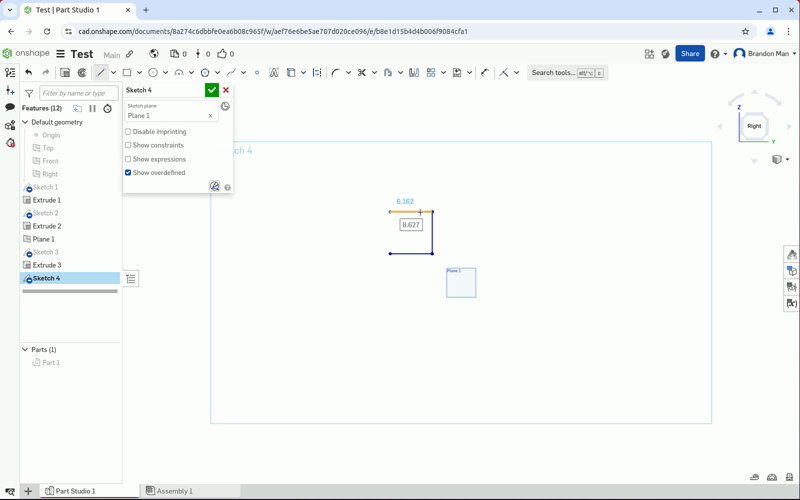
mouse_move(390, 253)
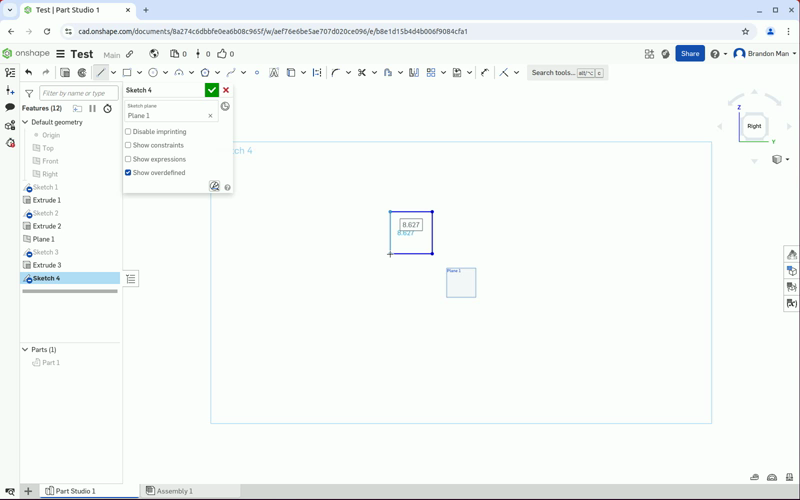
key_up(shift)
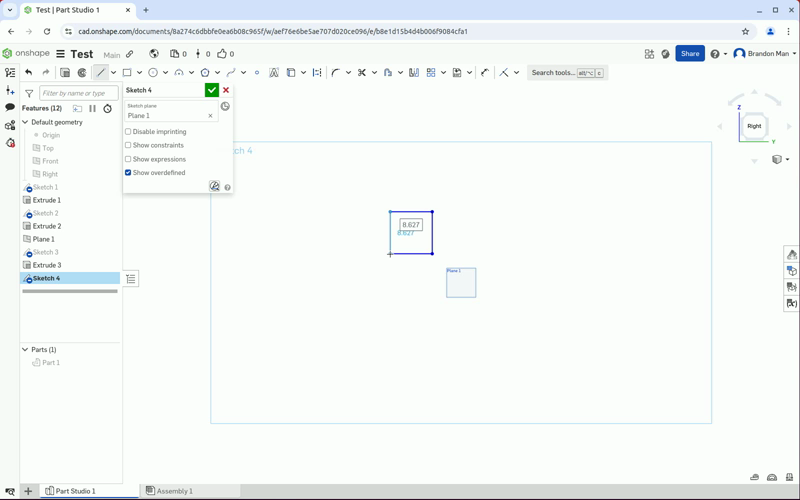
click(390, 253)
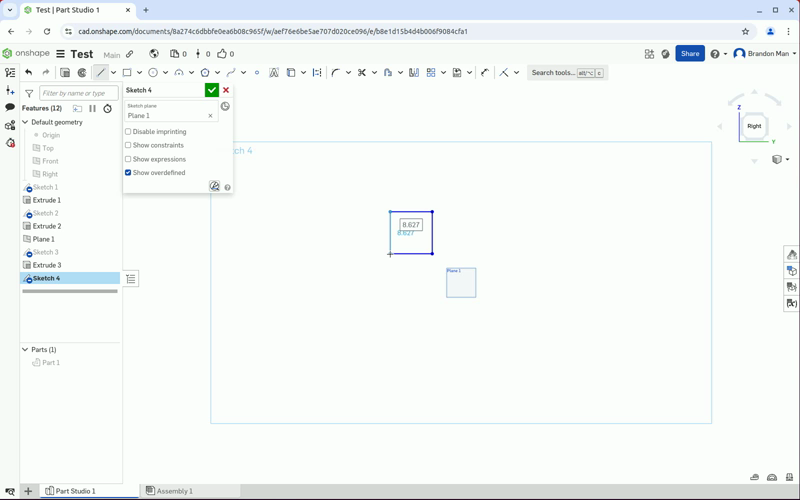
key(esc)
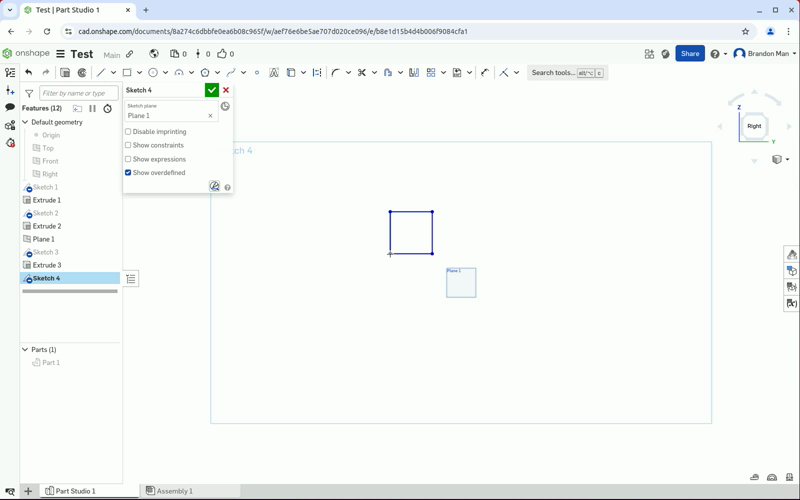
mouse_move(426, 234)
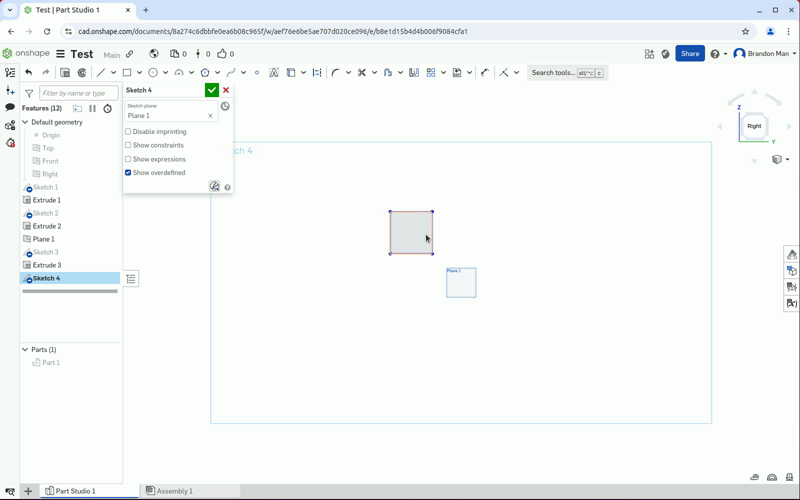
scroll(6)
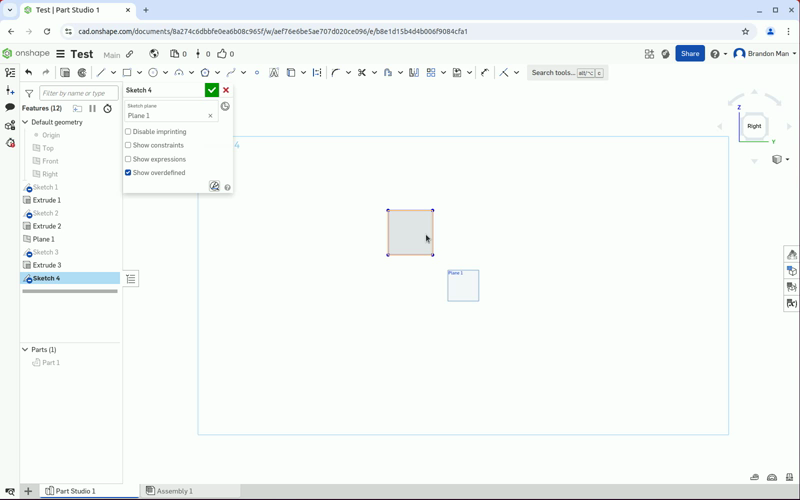
scroll(6)
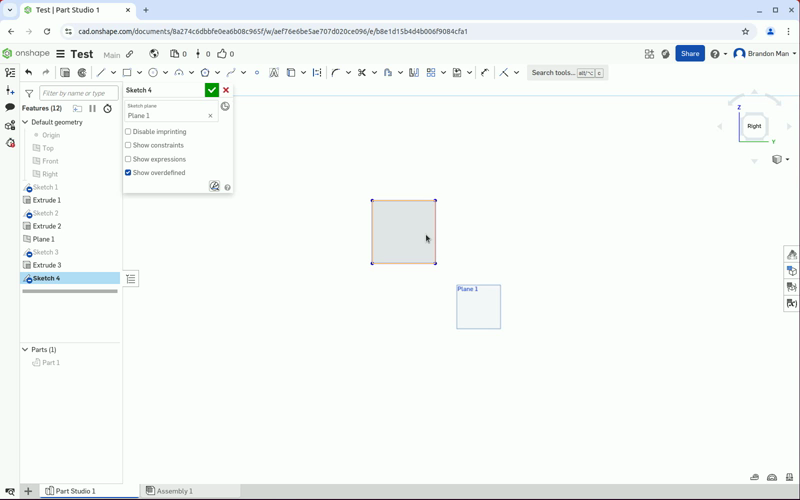
scroll(6)
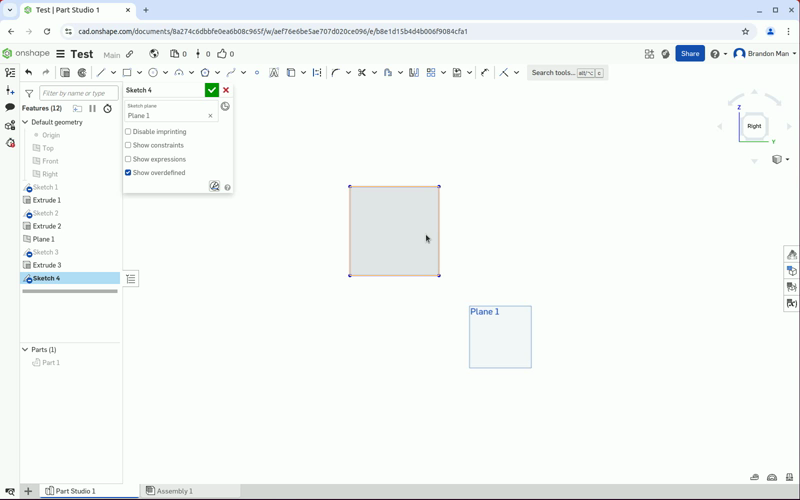
scroll(6)
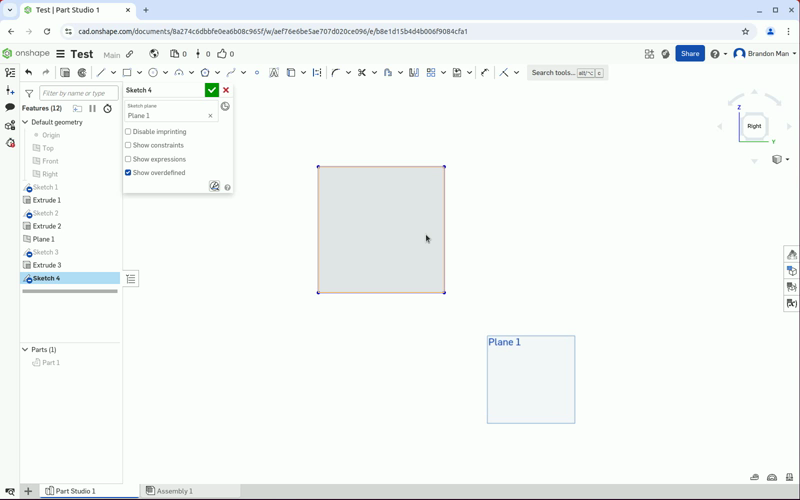
scroll(6)
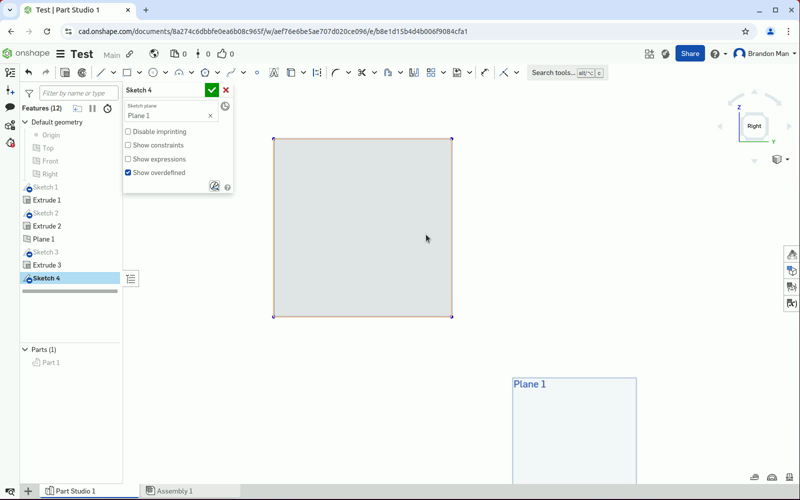
scroll(6)
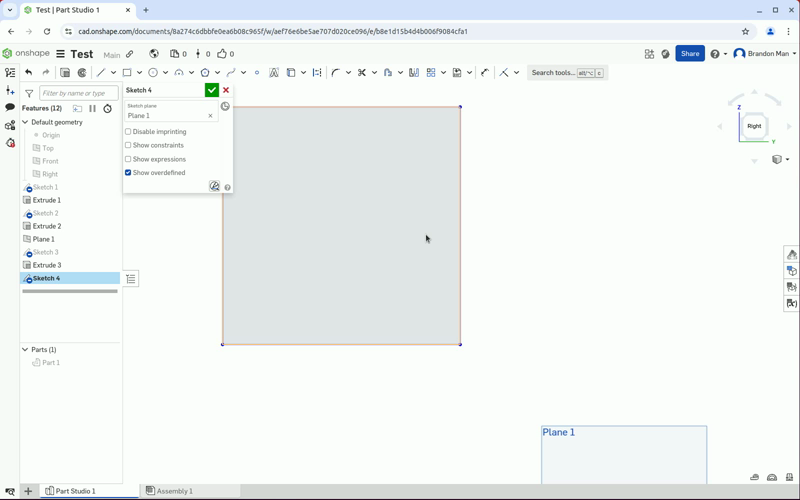
scroll(6)
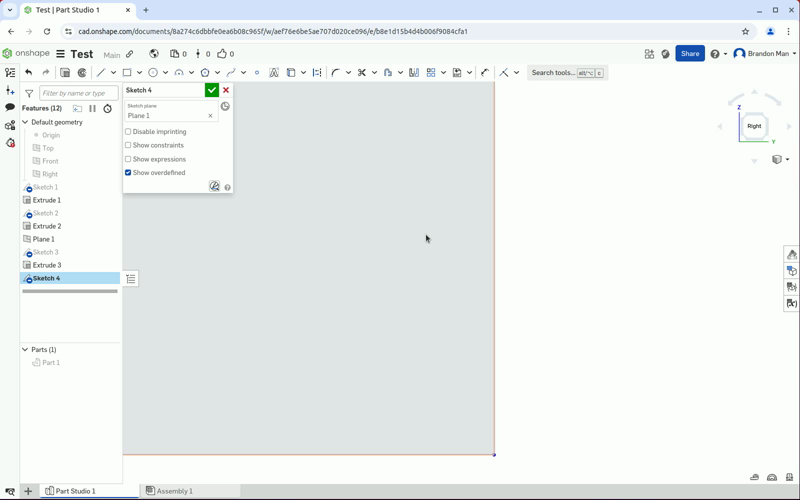
click(426, 234)
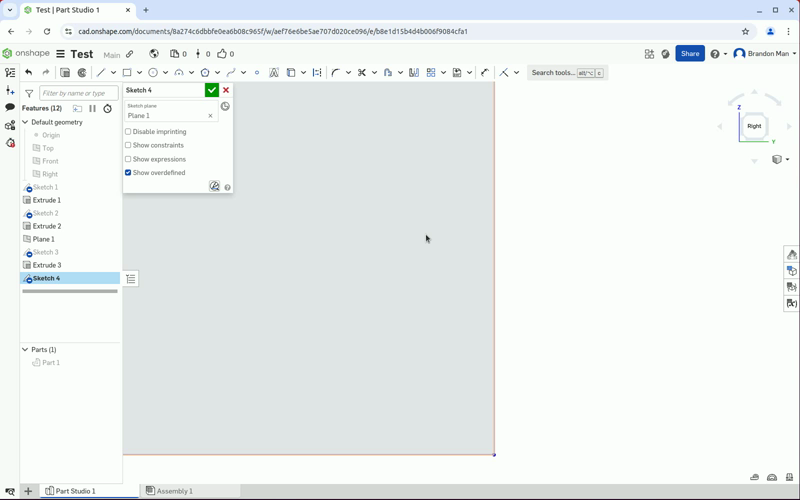
scroll(-6)
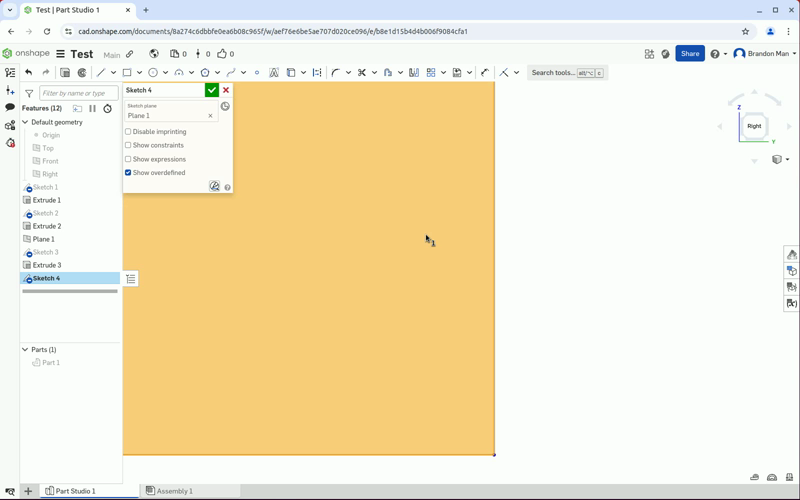
scroll(-6)
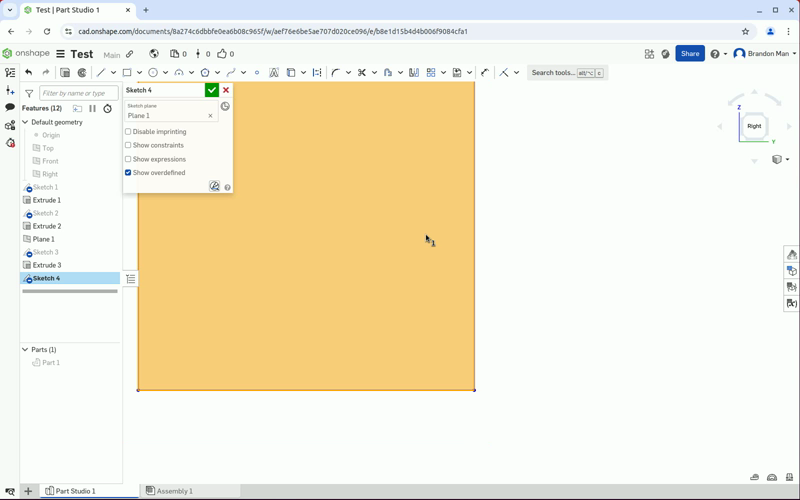
scroll(-6)
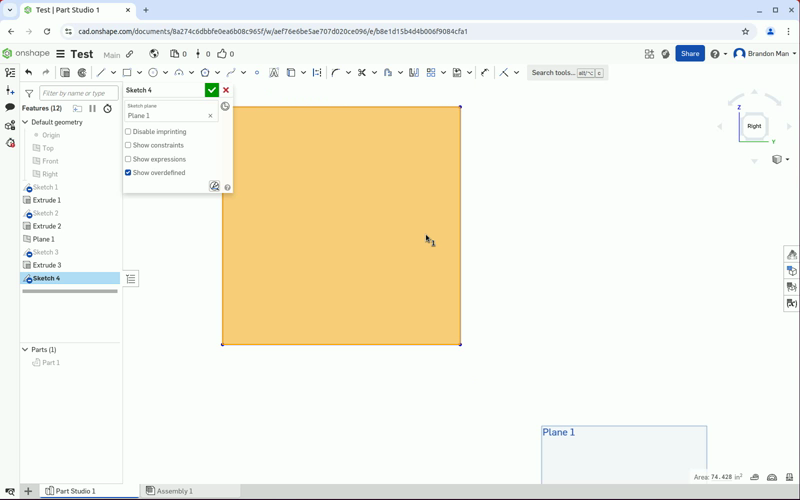
scroll(-6)
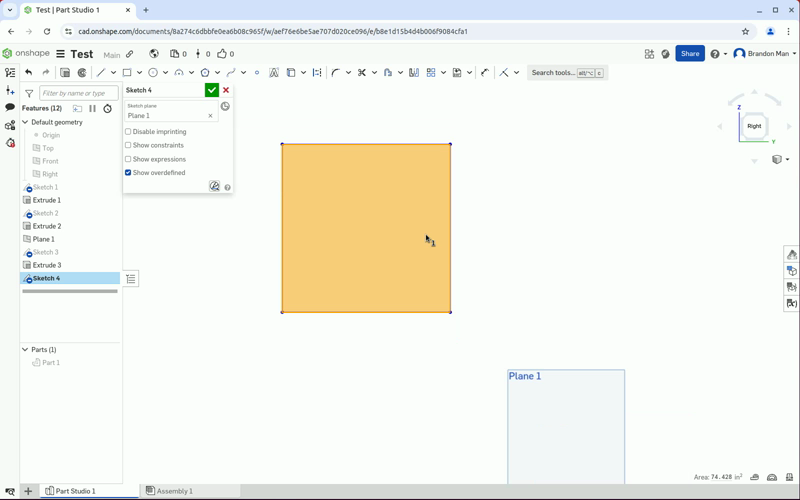
scroll(-6)
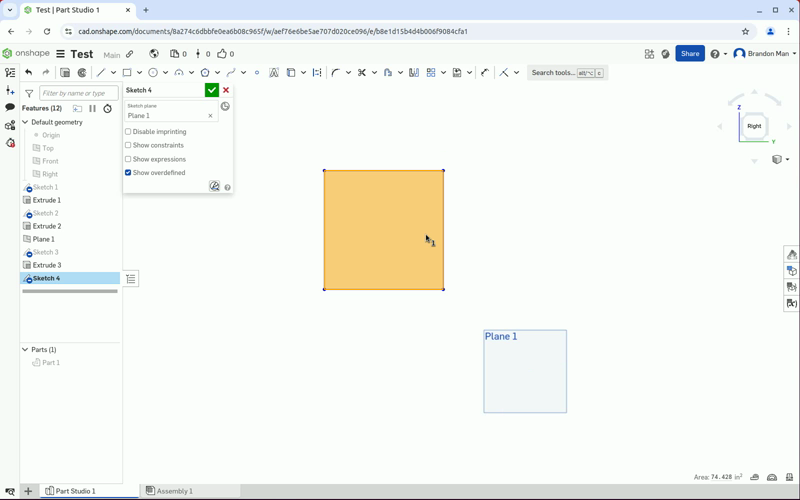
scroll(-6)
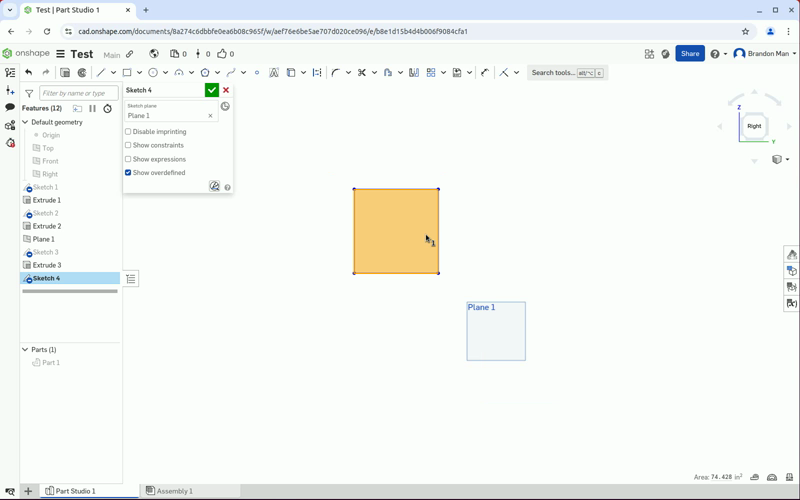
scroll(-6)
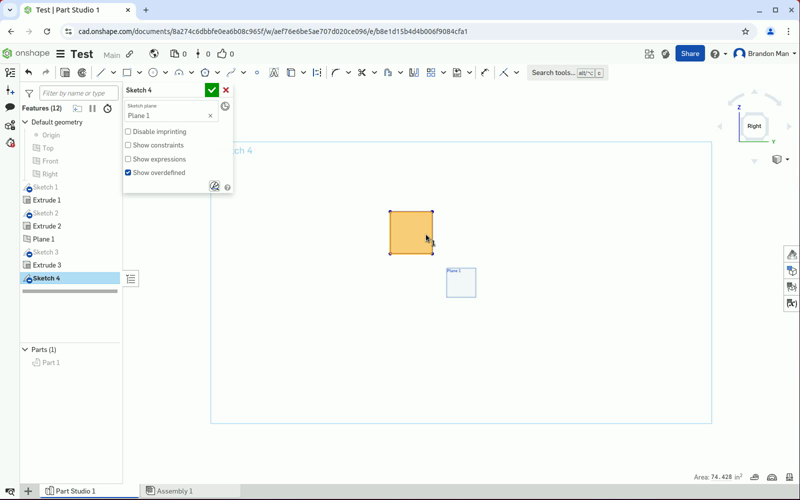
mouse_move(73, 352)
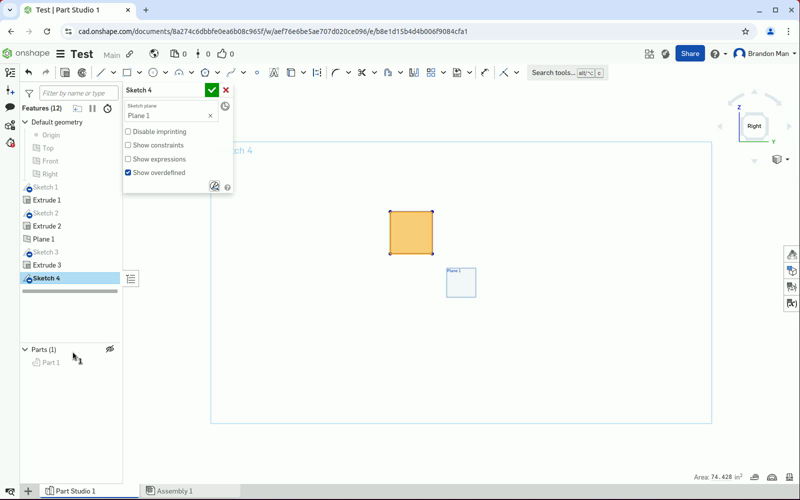
key(shift+y)
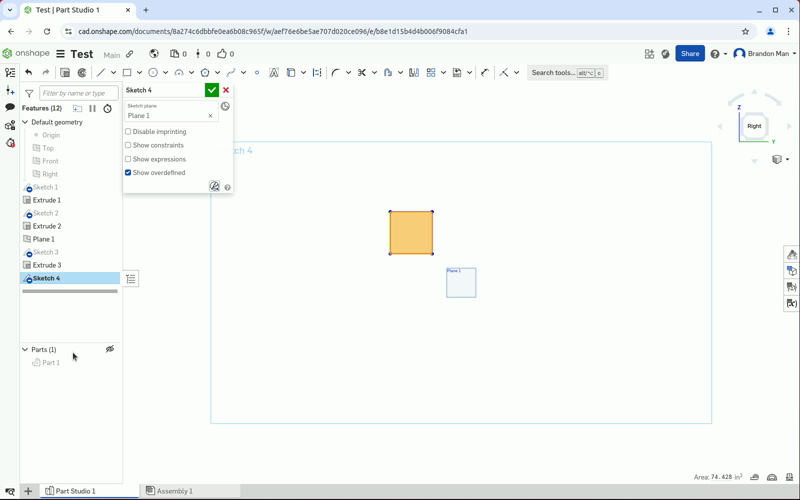
key(shift+e)
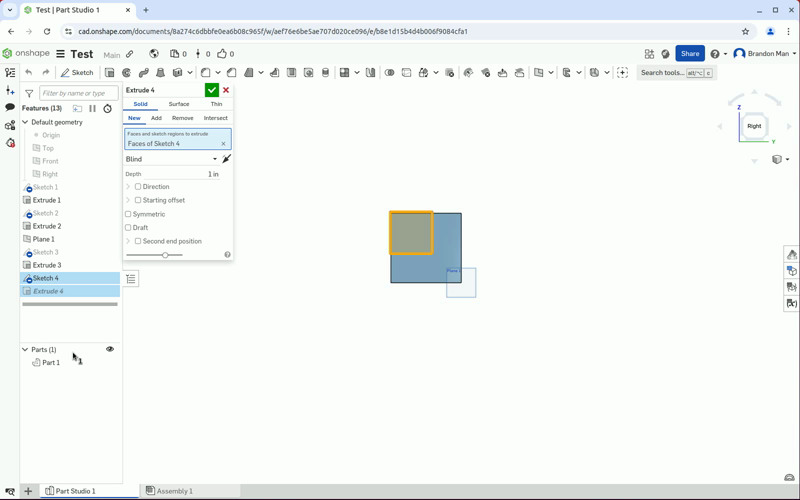
mouse_move(143, 106)
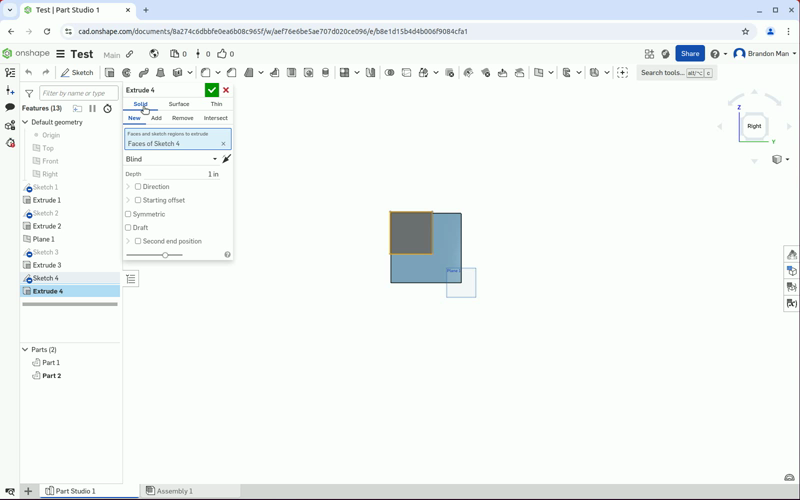
click(143, 106)
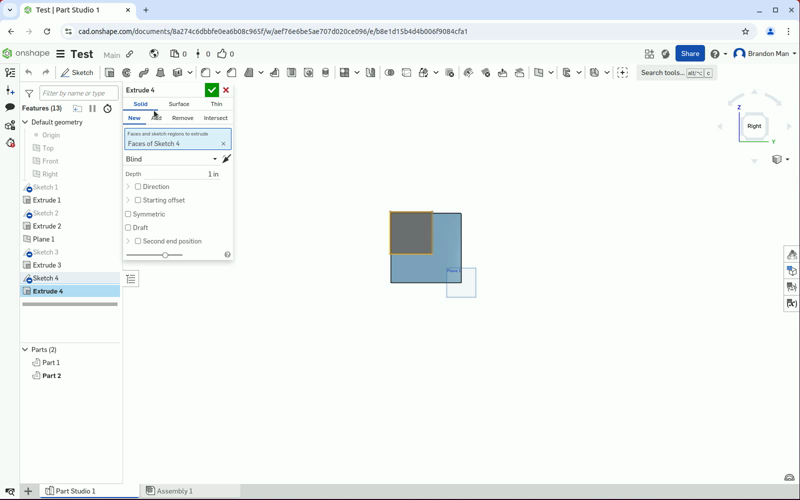
mouse_move(186, 120)
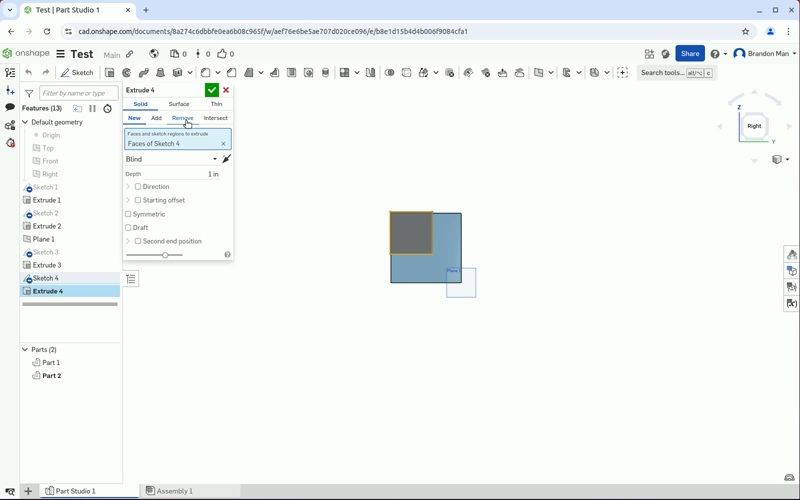
click(186, 120)
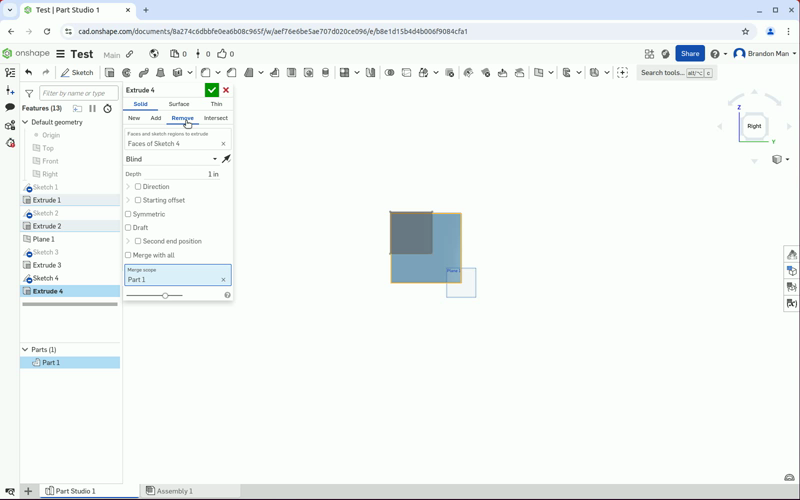
key(tab, 4)
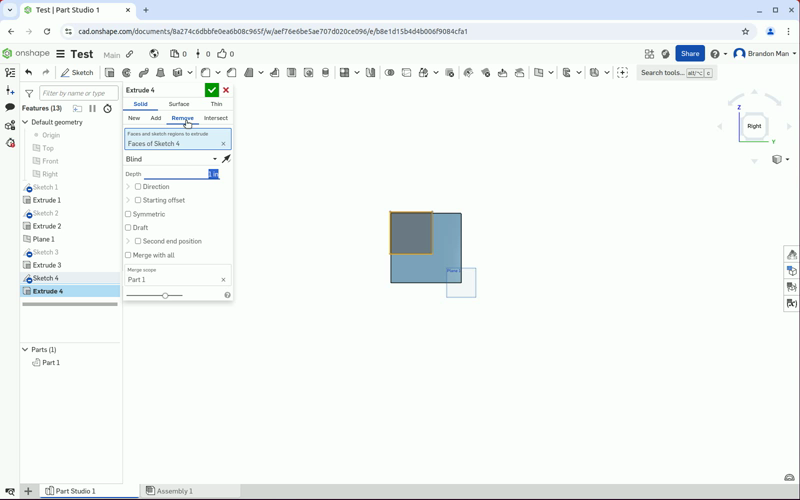
text(8.666)
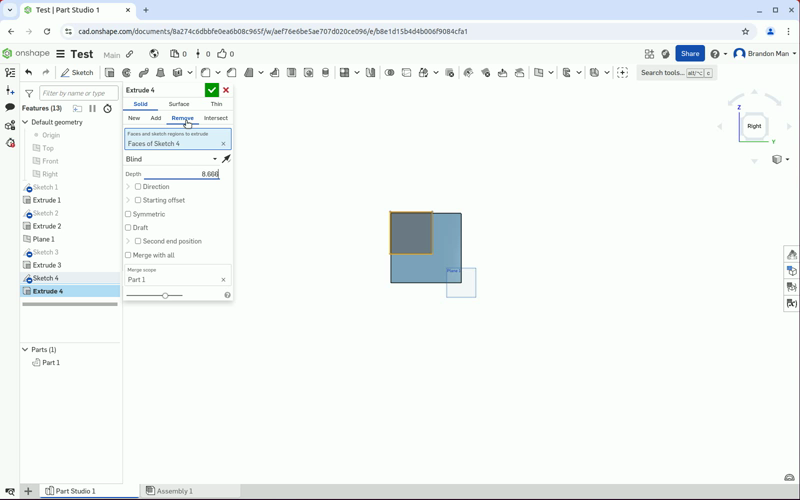
key(tab, 6)
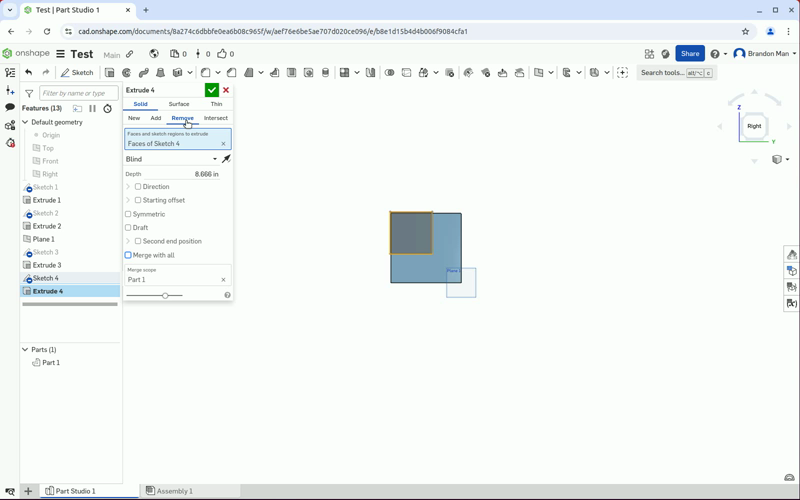
key(space)
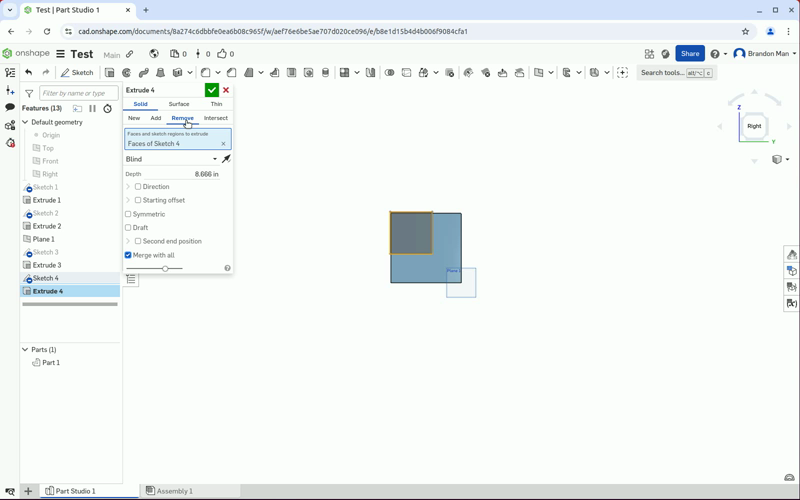
key(enter)
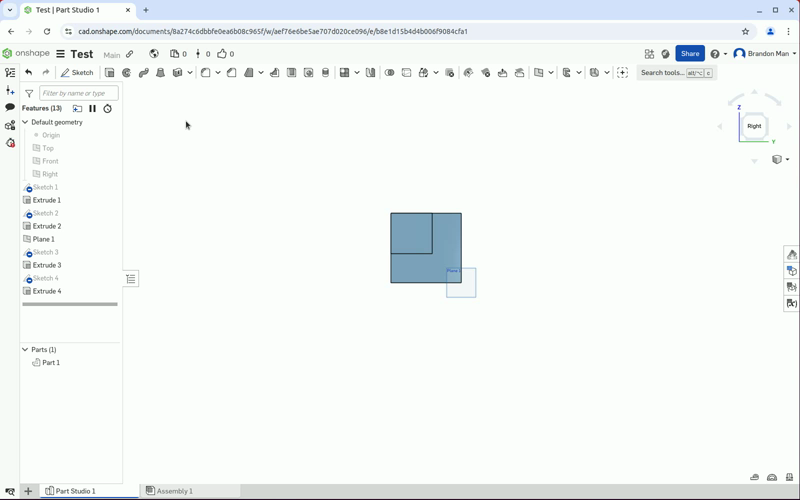
key(shift+h)
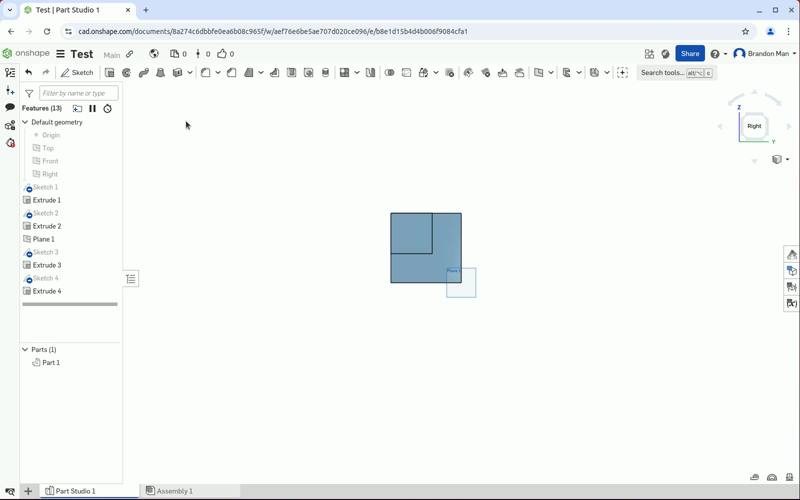
key(shift+h)
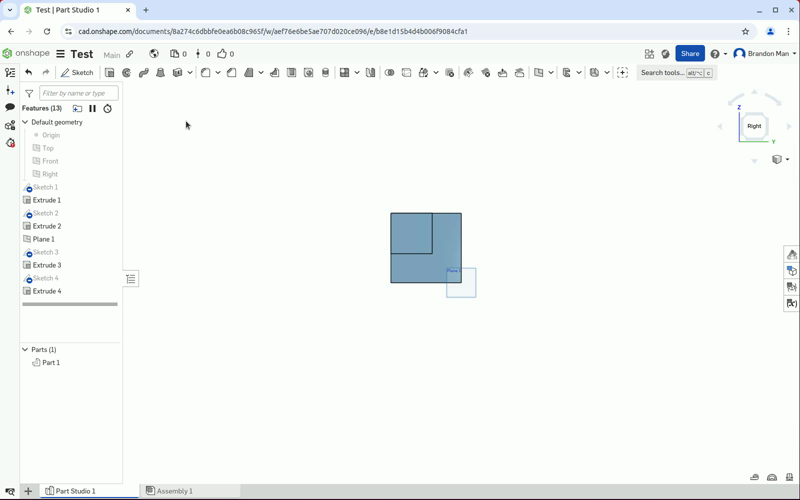
mouse_move(73, 189)
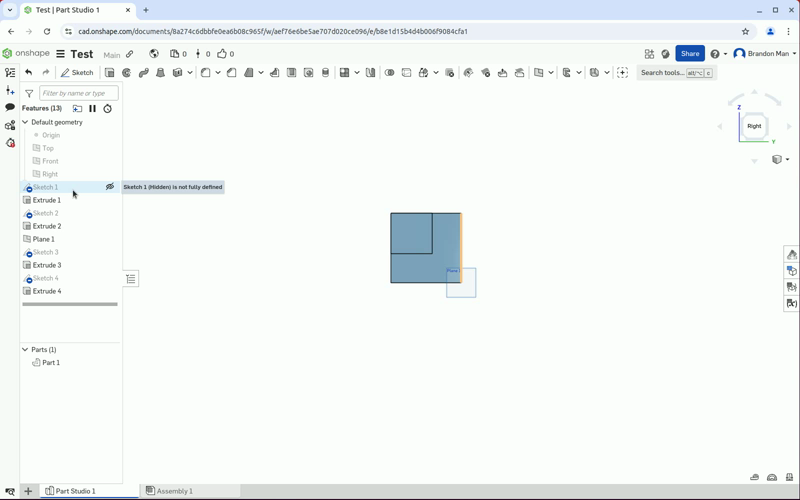
click(73, 189)
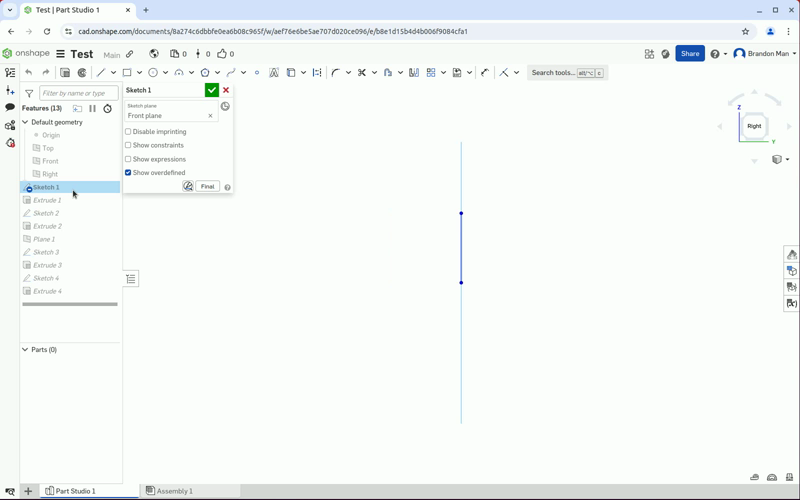
mouse_move(229, 92)
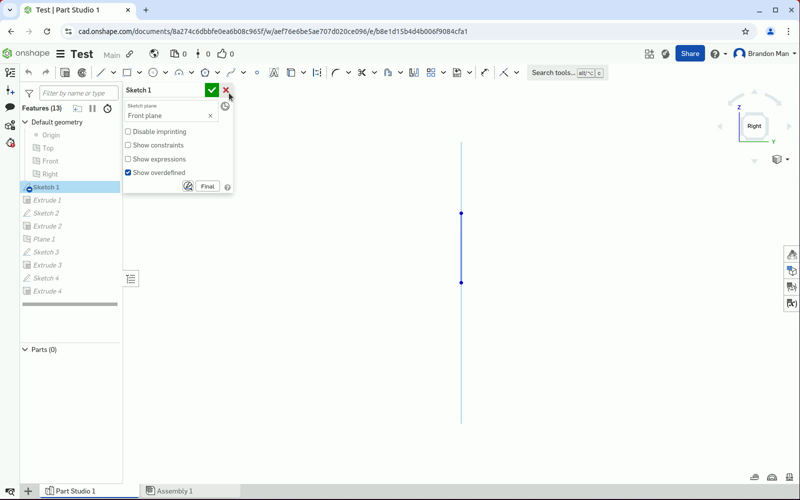
click(229, 92)
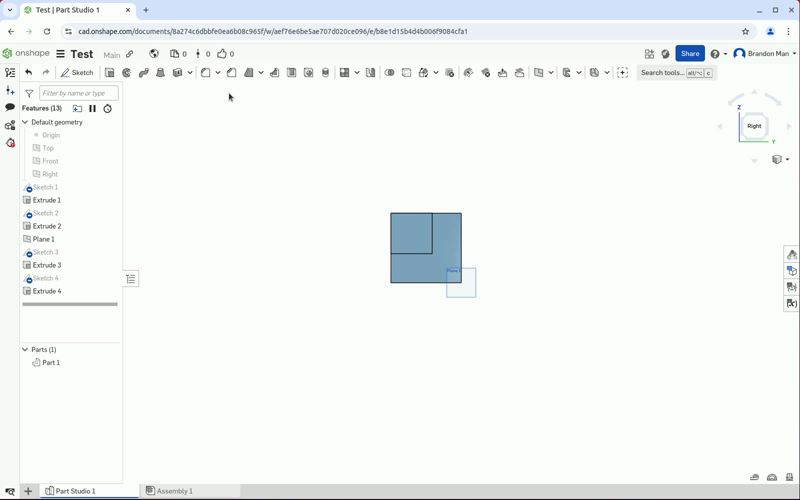
mouse_move(541, 75)
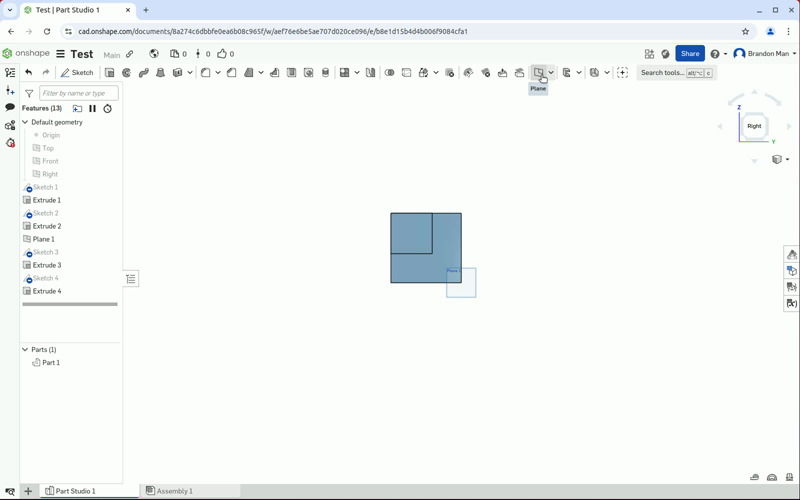
click(541, 75)
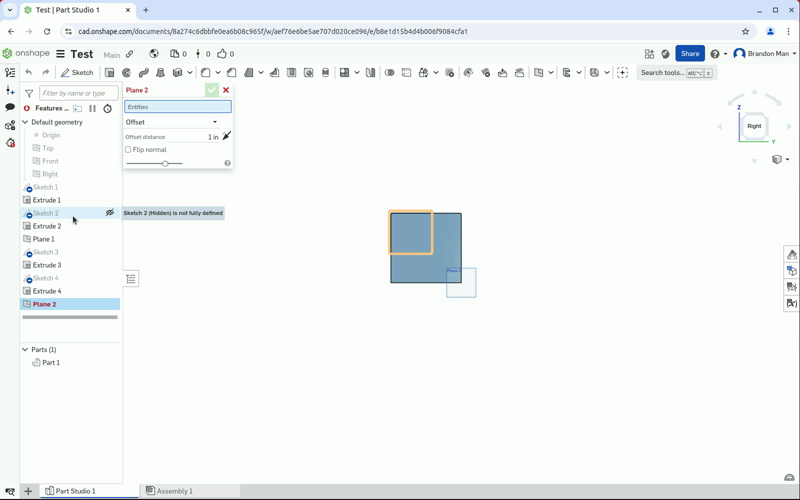
scroll(3)
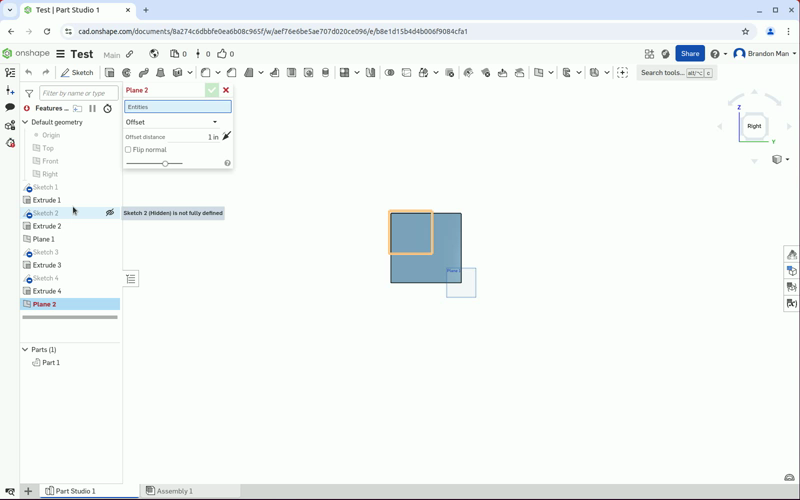
mouse_move(73, 176)
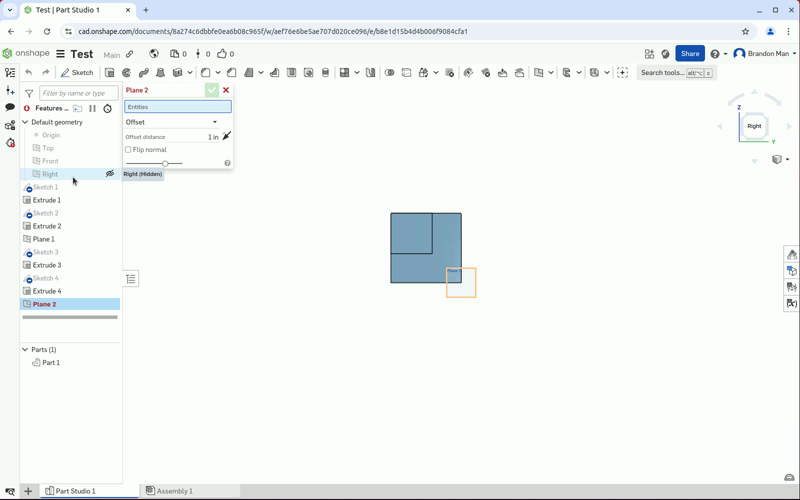
click(73, 176)
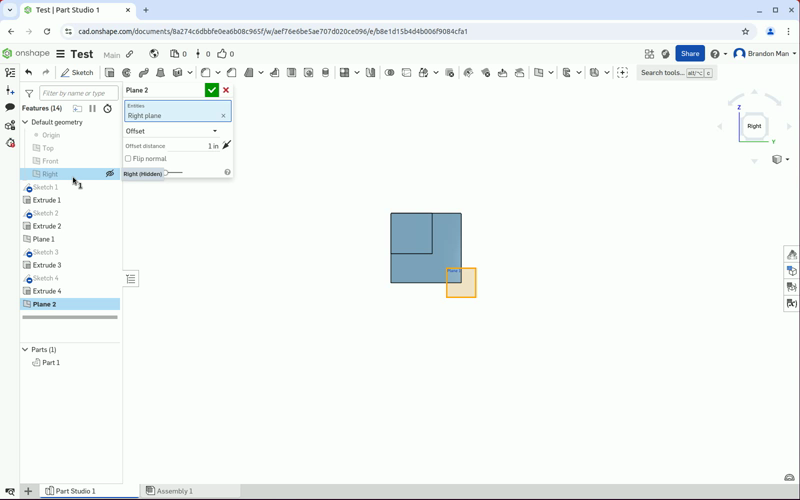
key(tab, 2)
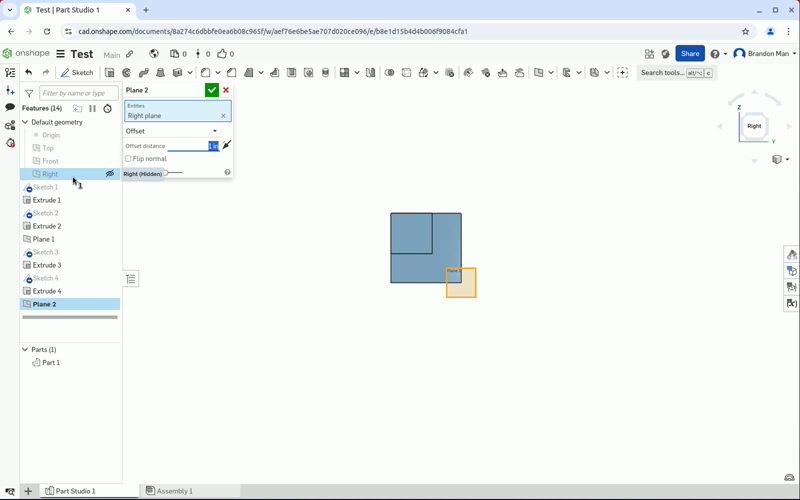
text(14.45)
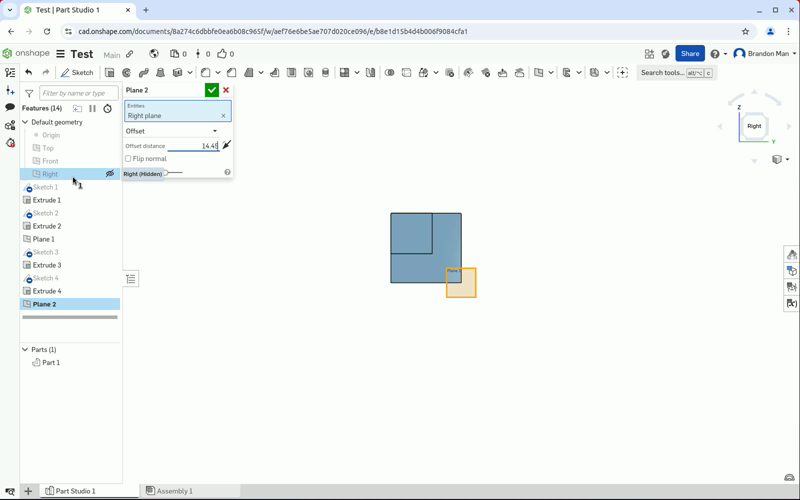
key(enter, 2)
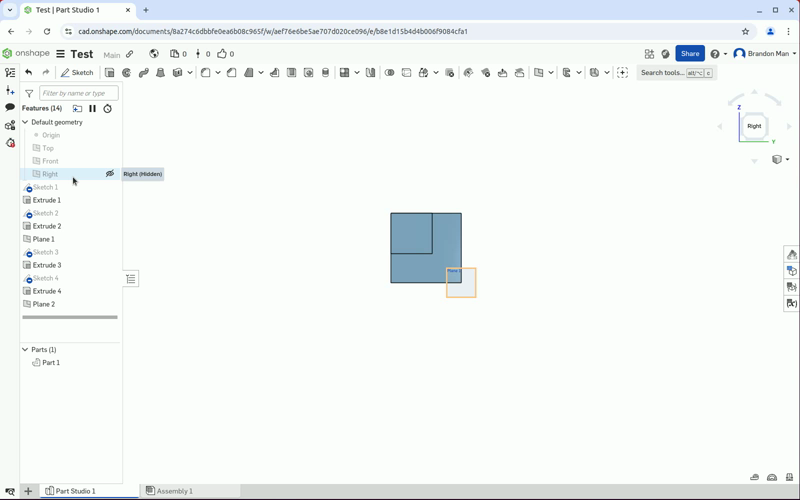
key(shift+s)
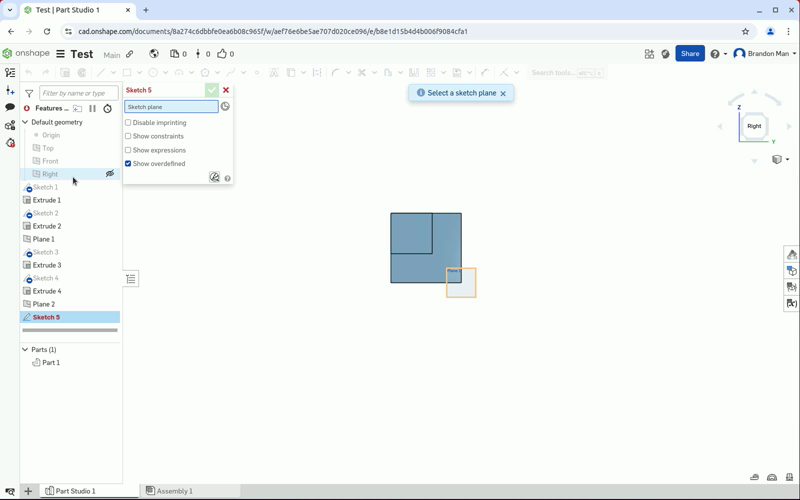
mouse_move(73, 306)
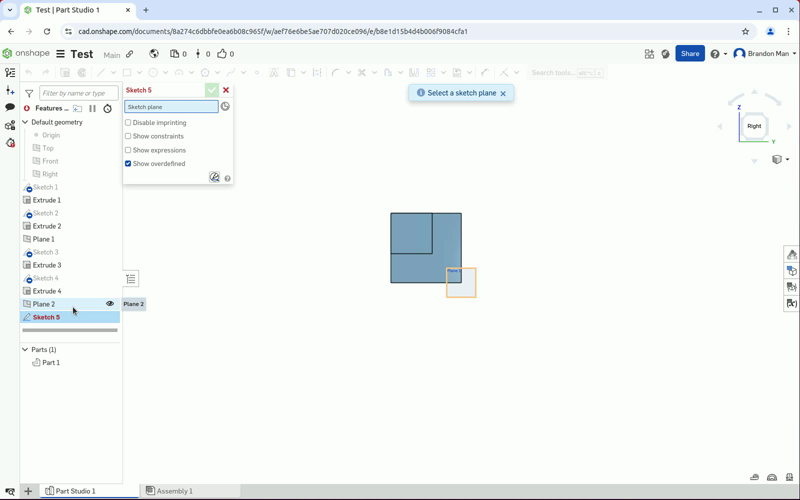
click(73, 306)
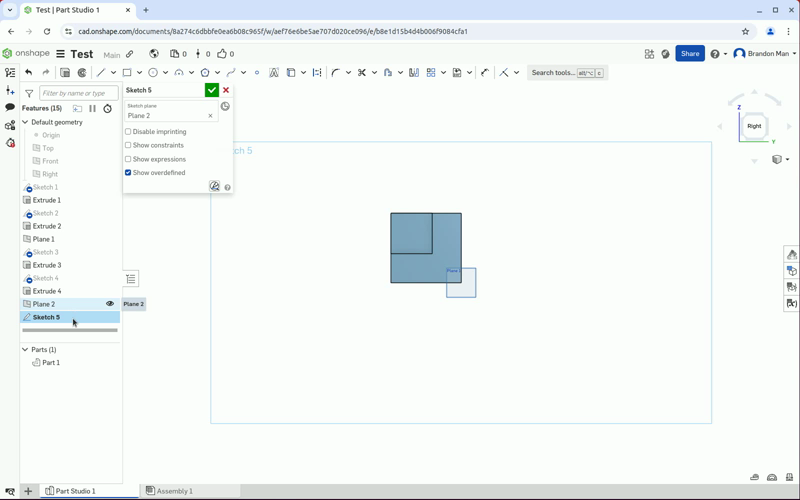
mouse_move(73, 352)
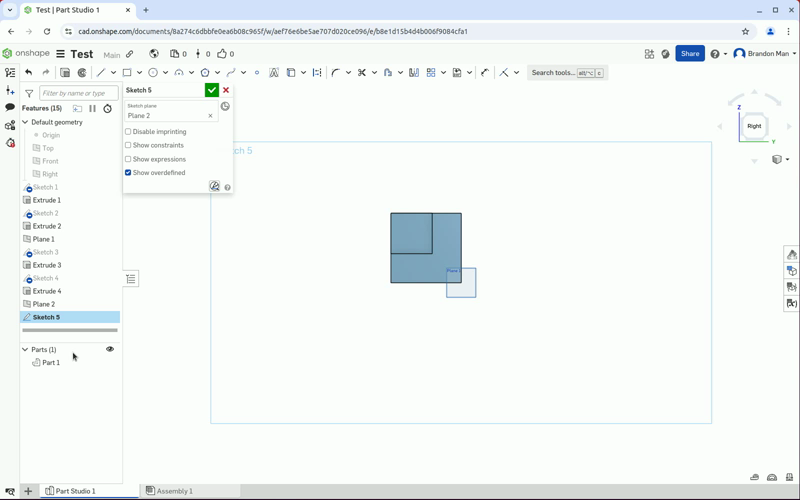
key(y)
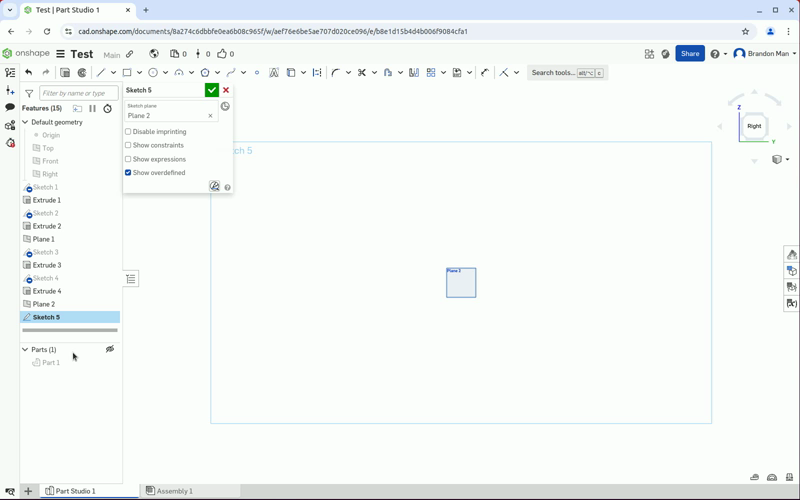
key(l)
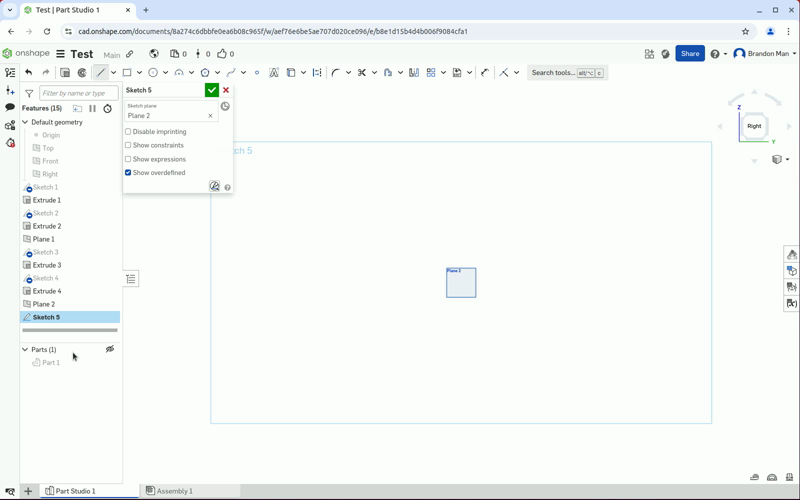
key_down(shift)
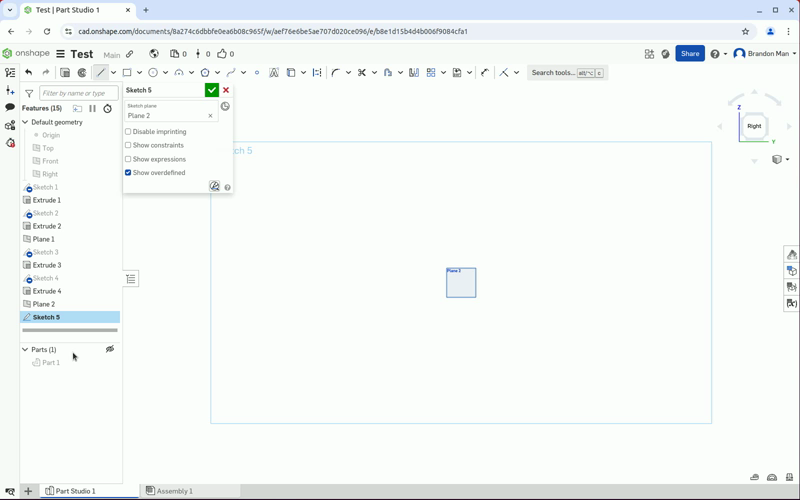
mouse_move(389, 253)
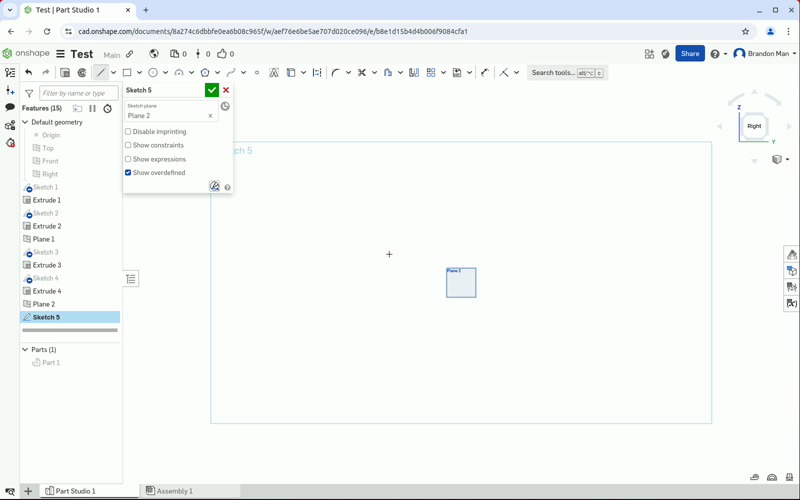
click(389, 253)
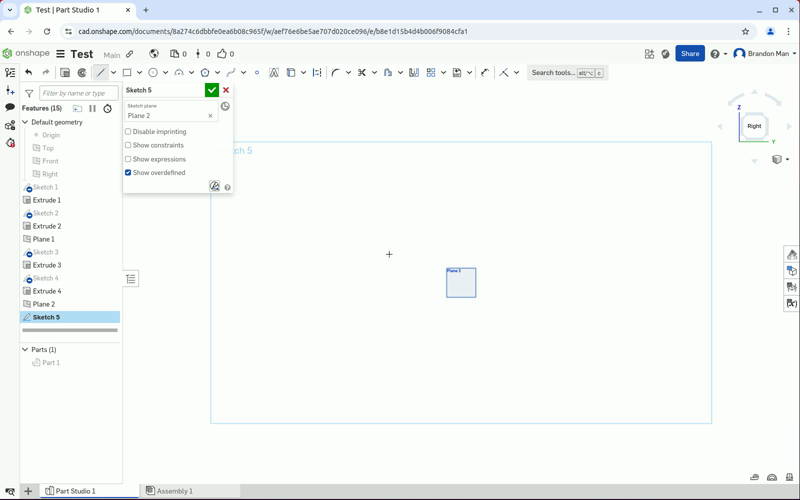
key_up(shift)
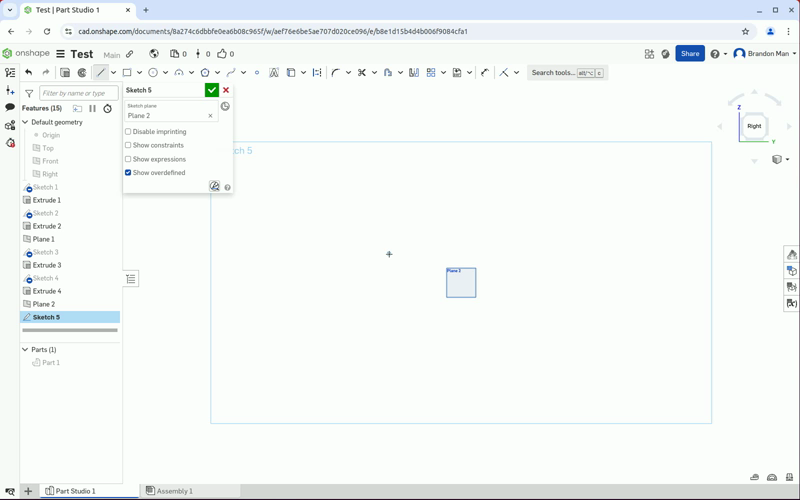
key_down(shift)
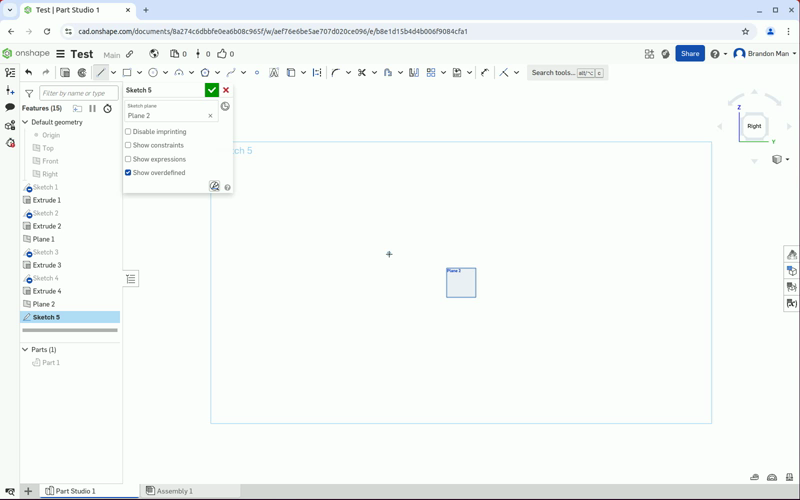
mouse_move(419, 253)
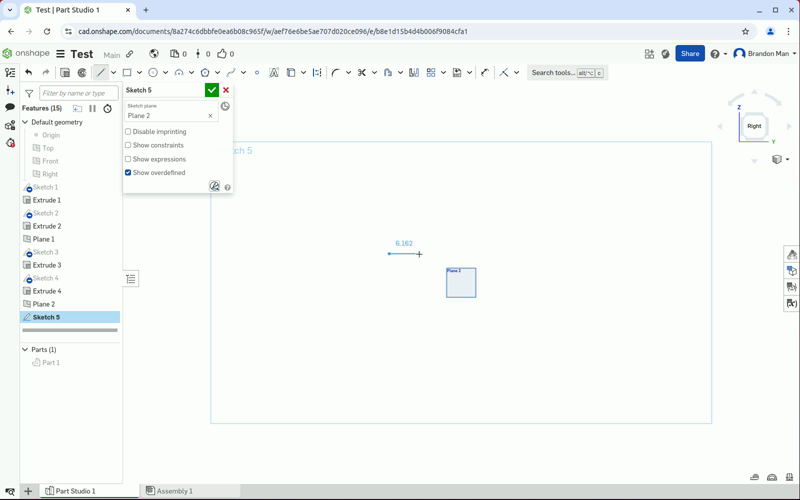
mouse_move(390, 252)
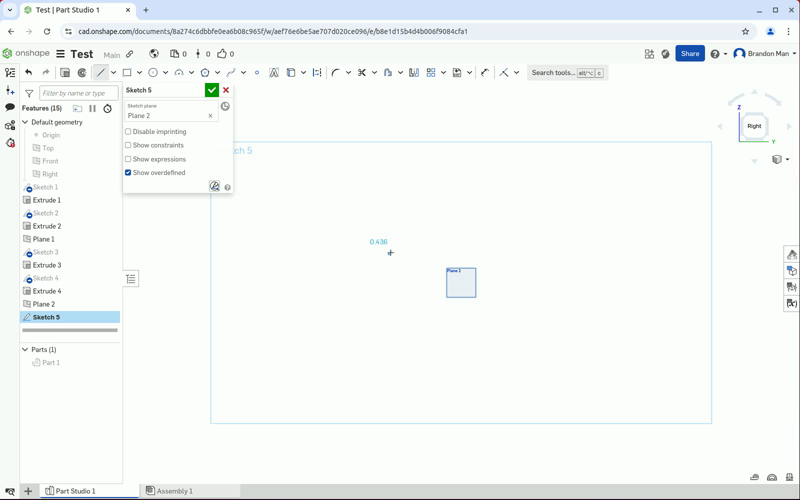
scroll(6)
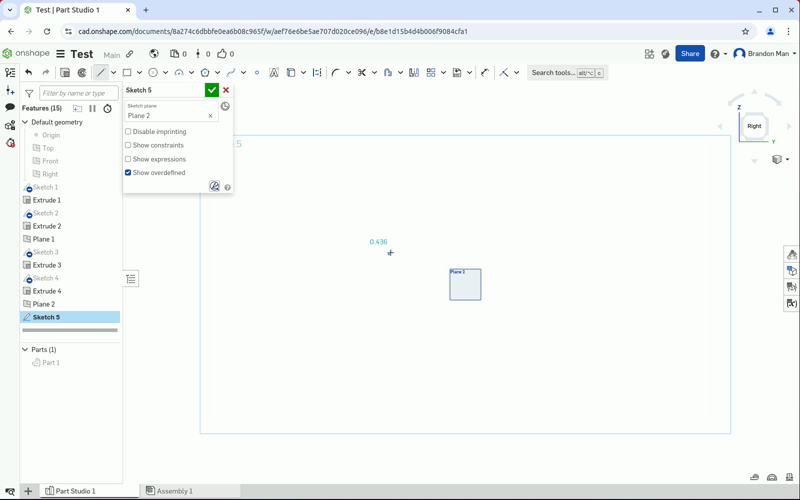
scroll(6)
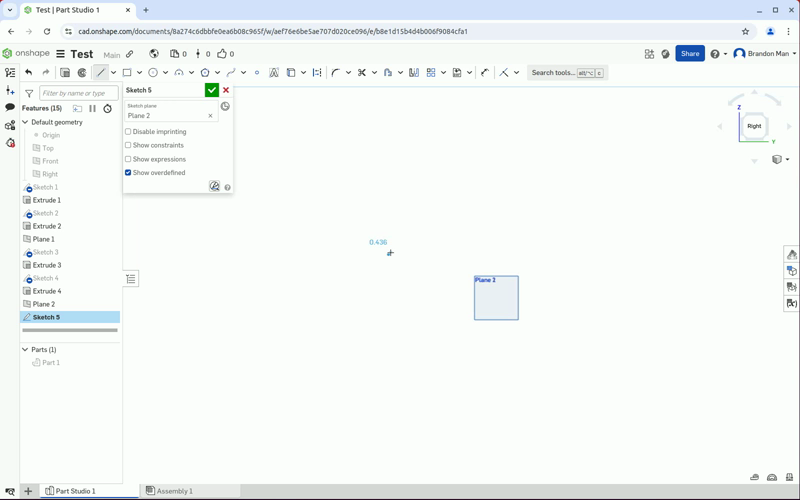
scroll(6)
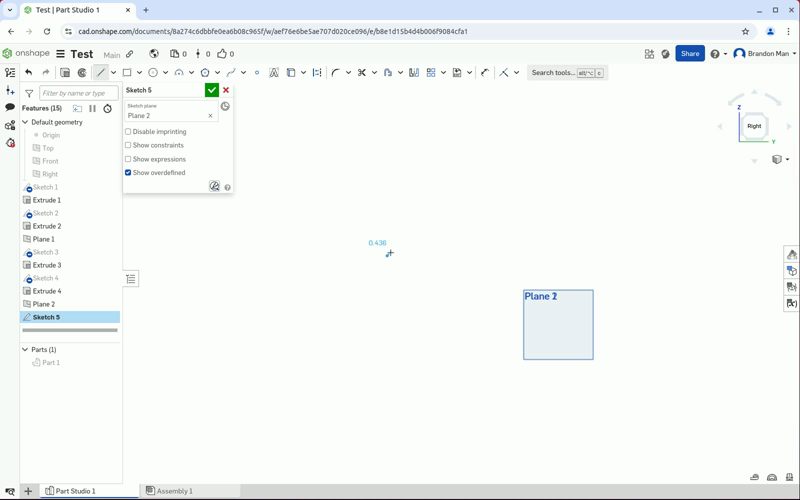
scroll(6)
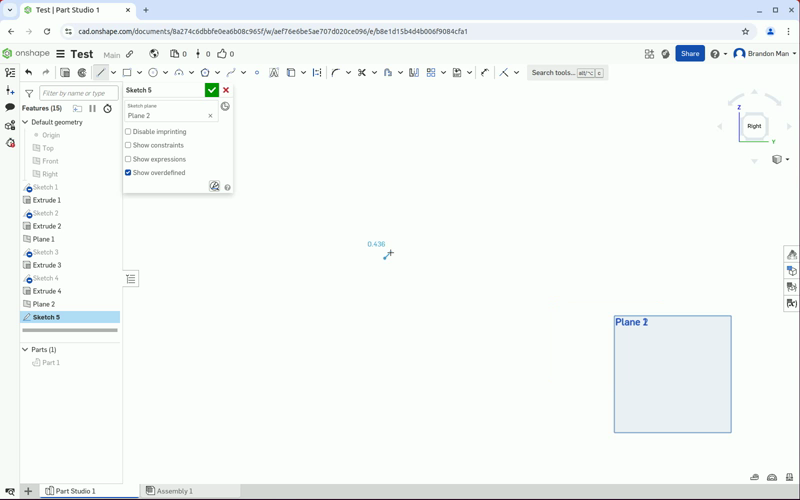
scroll(6)
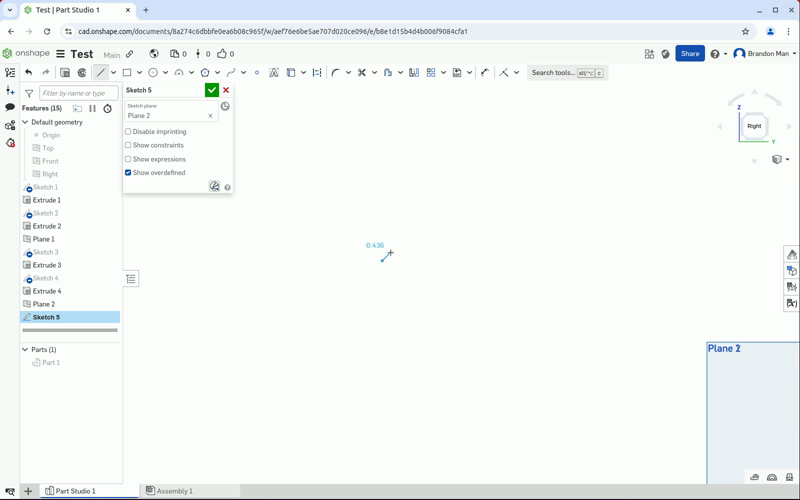
scroll(6)
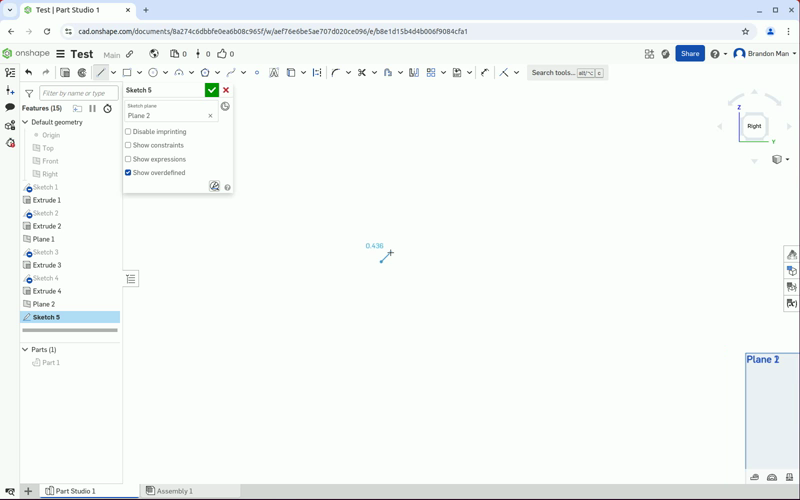
scroll(6)
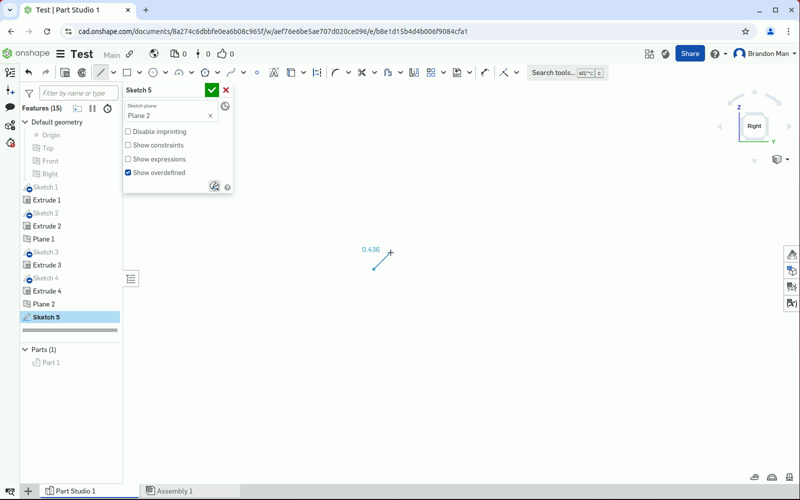
click(390, 252)
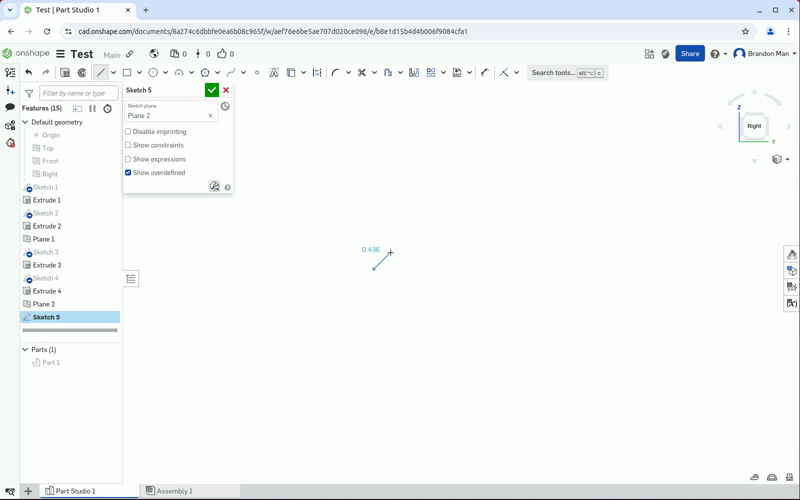
scroll(-6)
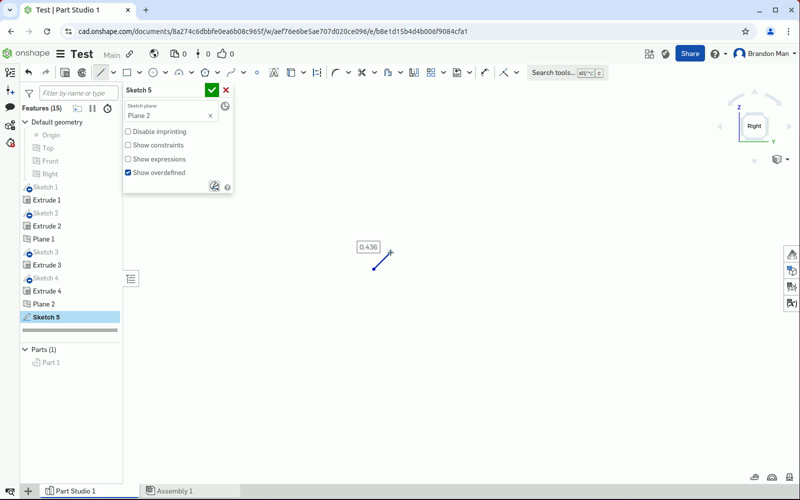
scroll(-6)
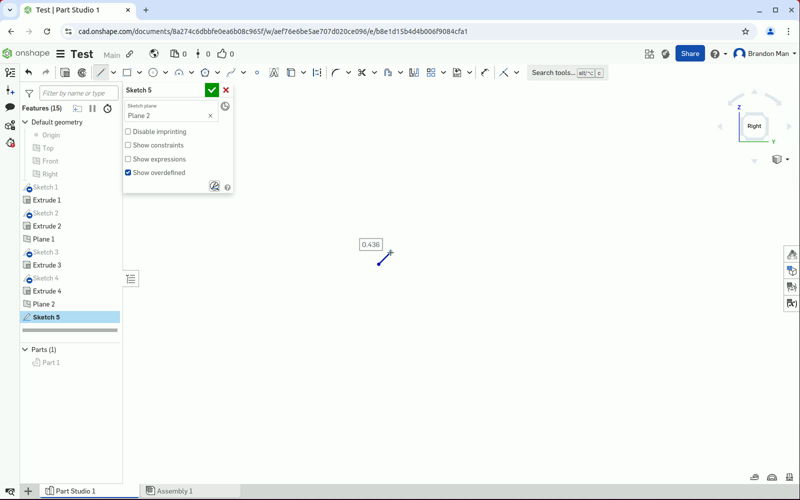
scroll(-6)
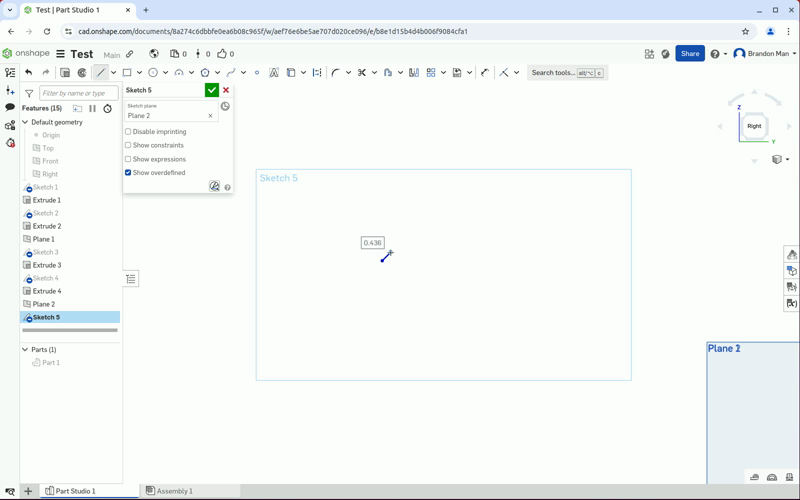
scroll(-6)
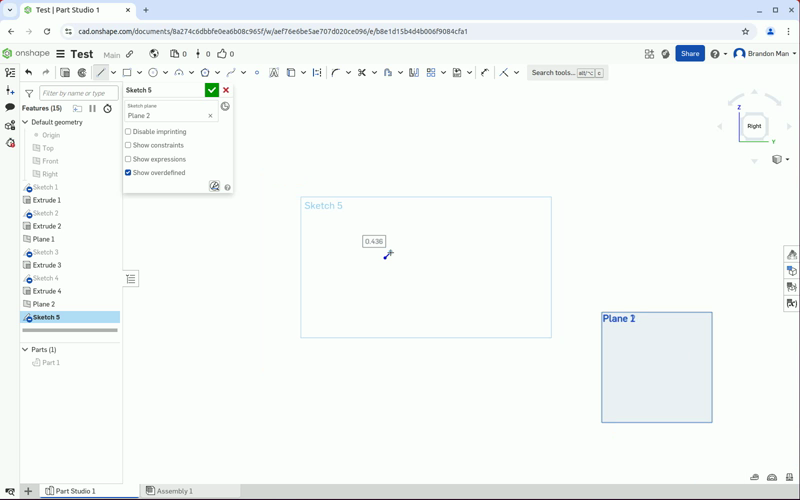
scroll(-6)
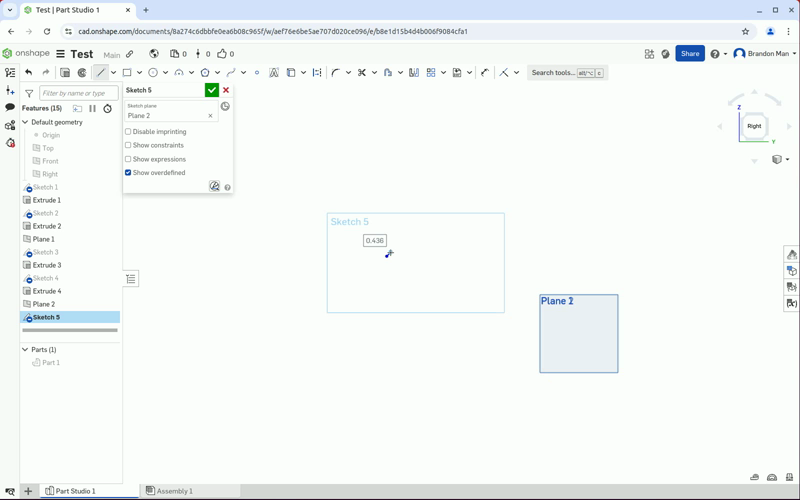
scroll(-6)
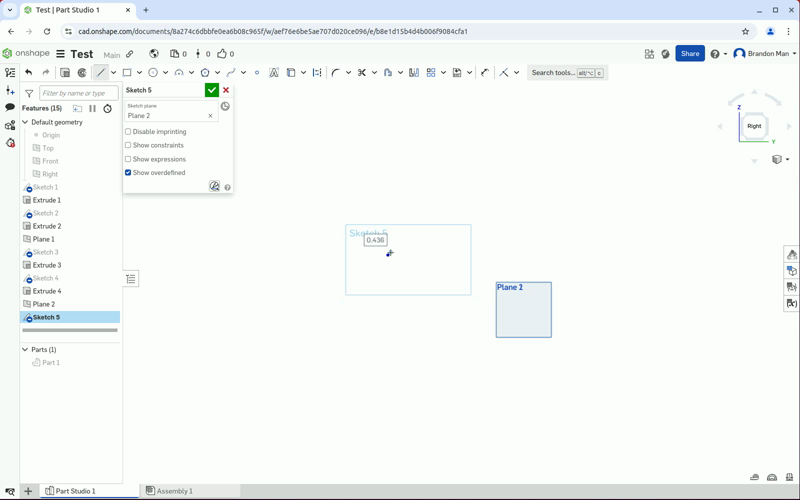
scroll(-6)
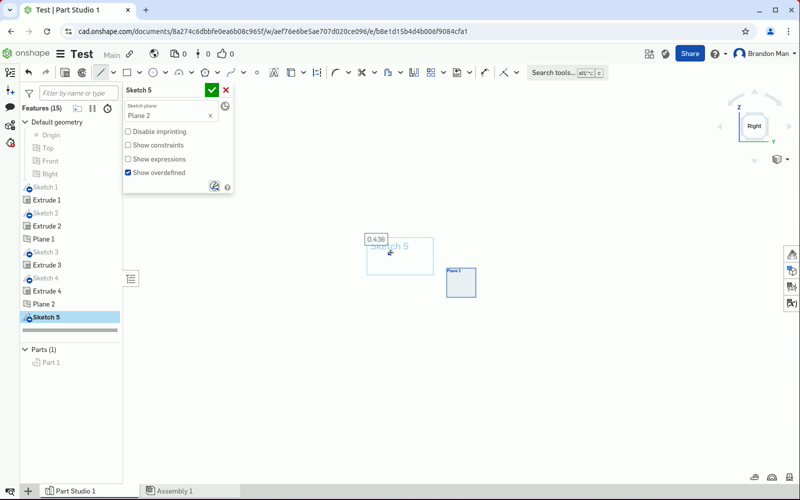
key_up(shift)
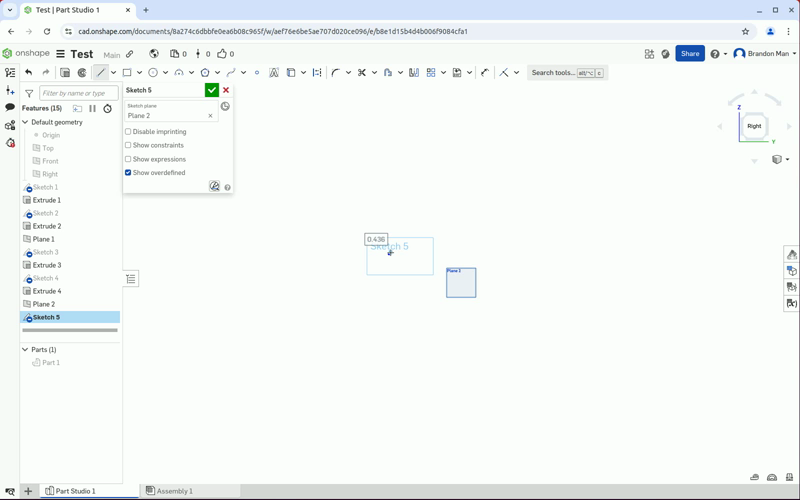
key_down(shift)
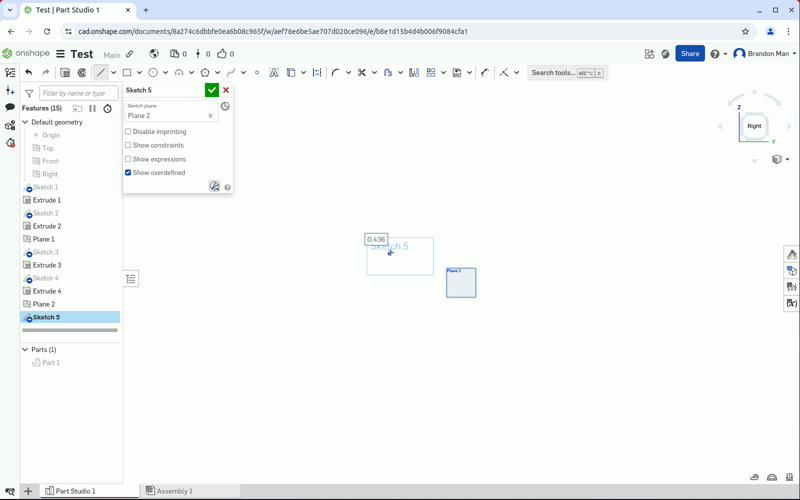
mouse_move(420, 252)
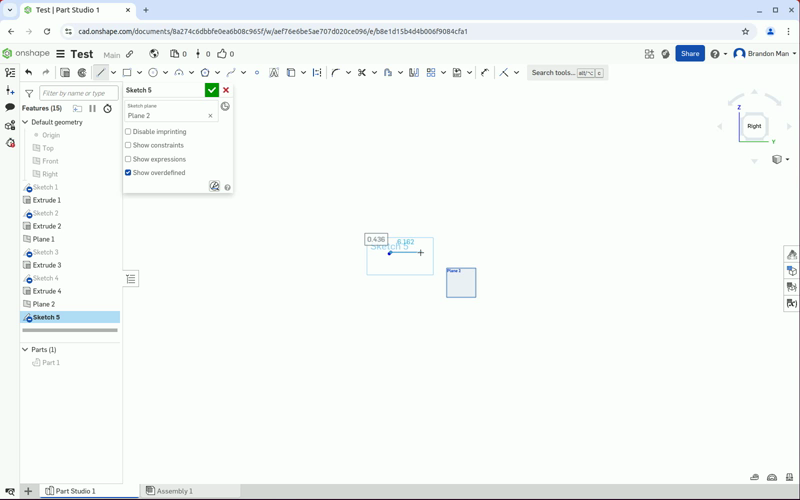
mouse_move(390, 210)
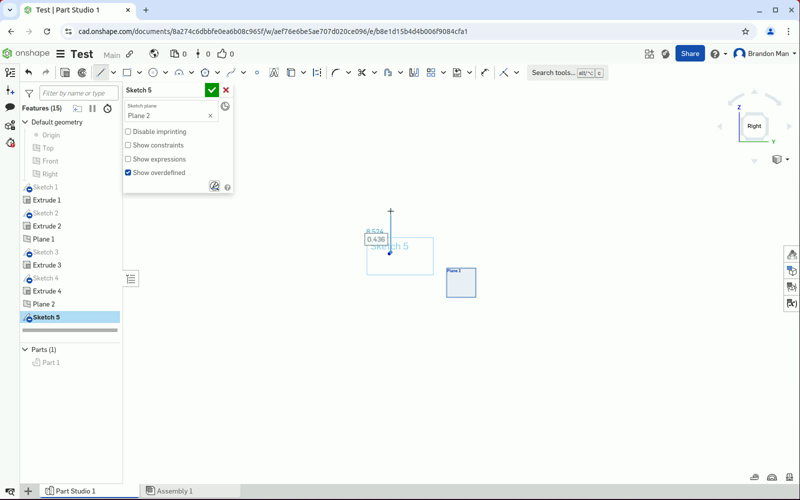
click(390, 210)
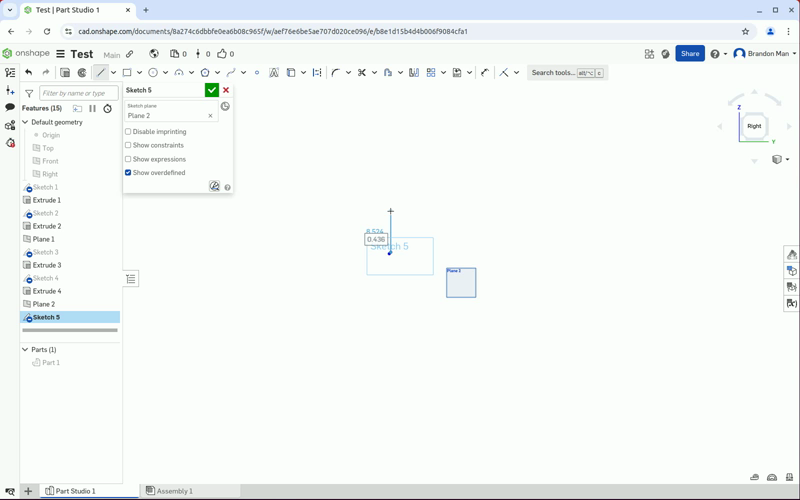
key_up(shift)
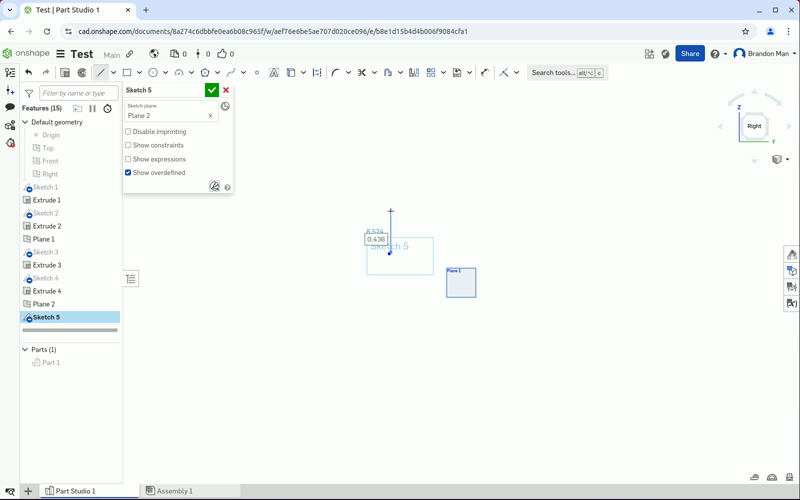
key_down(shift)
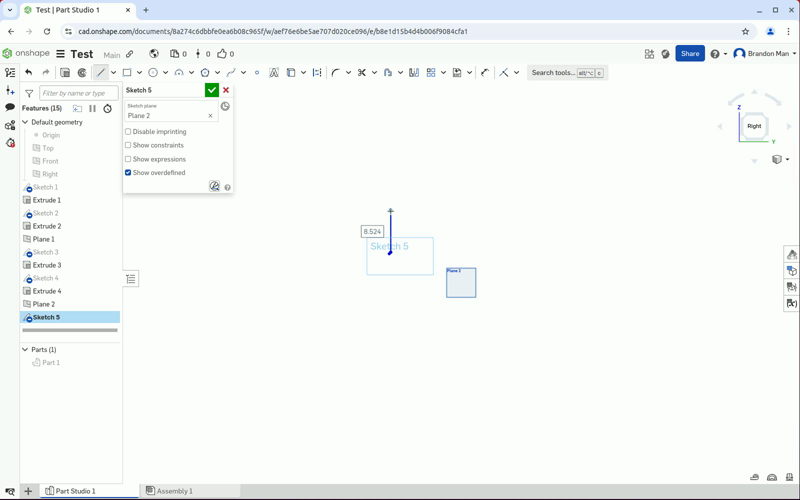
mouse_move(420, 210)
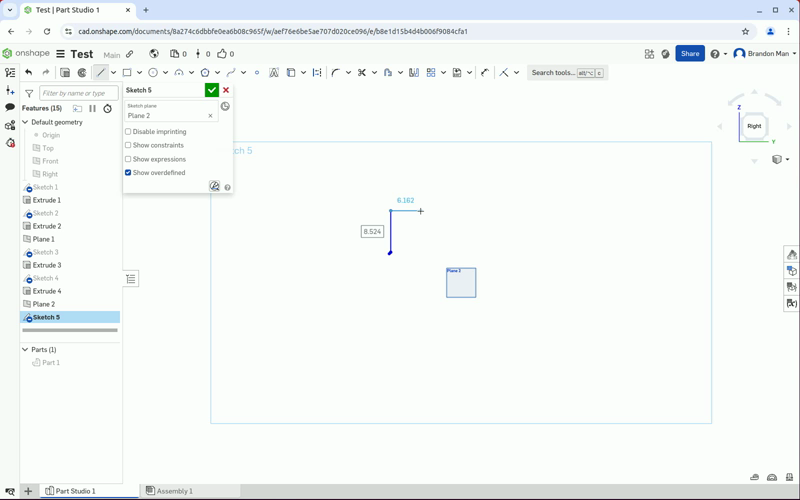
mouse_move(432, 210)
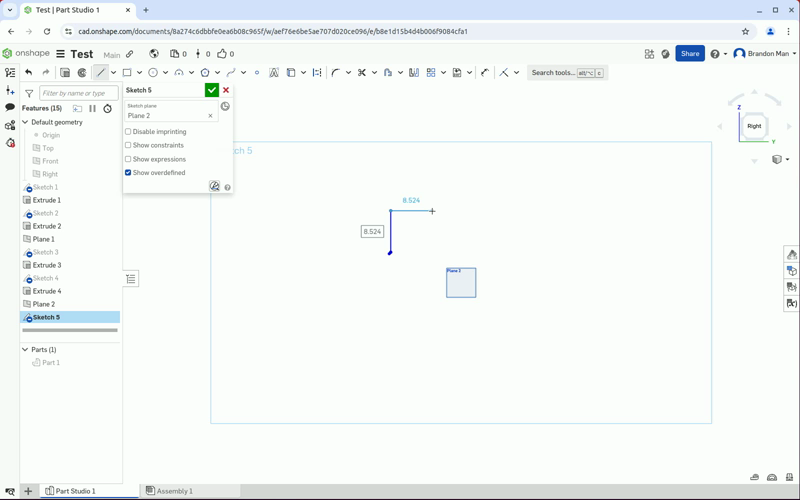
click(432, 210)
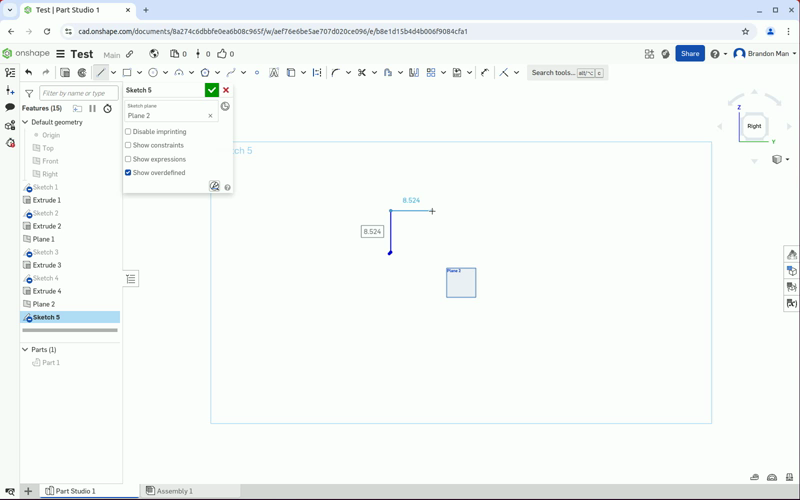
key_up(shift)
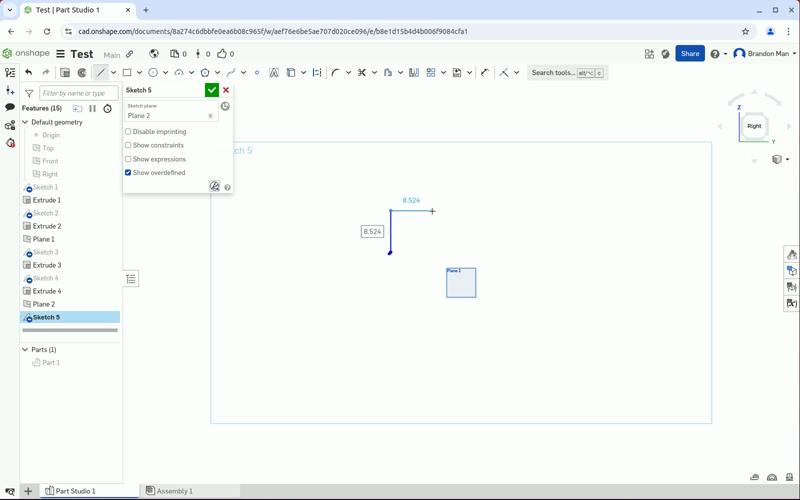
key_down(shift)
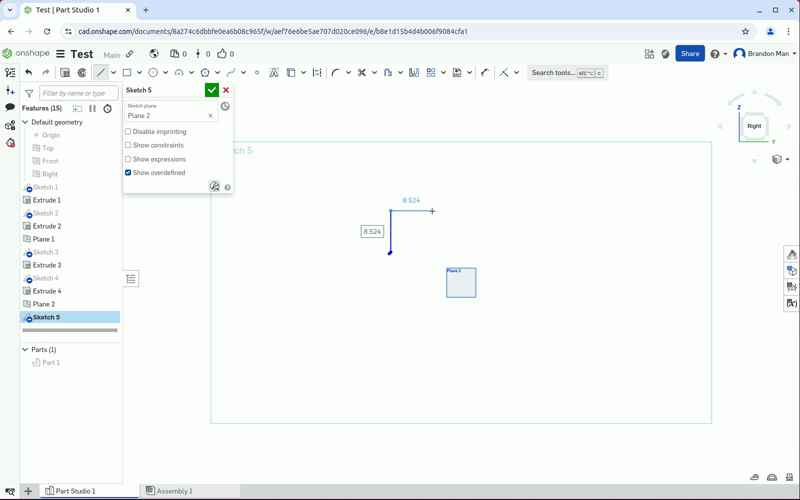
mouse_move(462, 210)
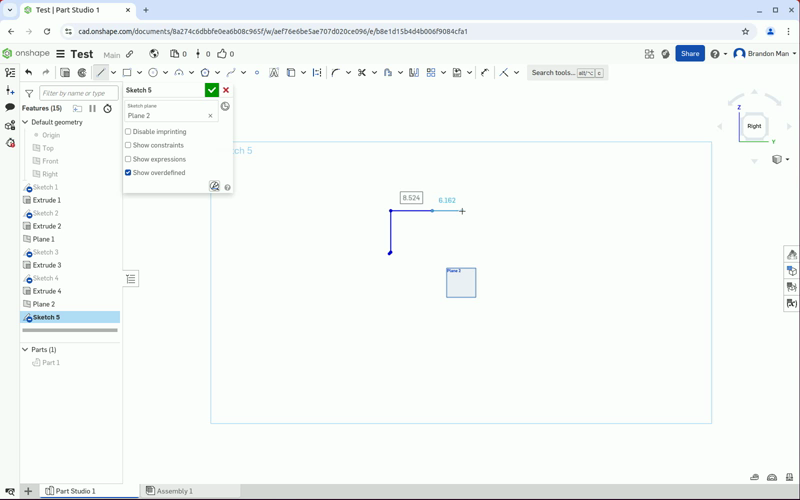
mouse_move(433, 209)
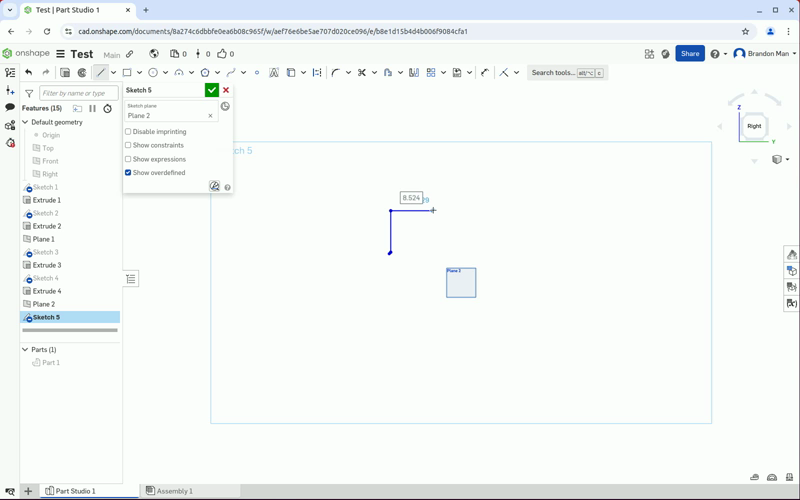
scroll(6)
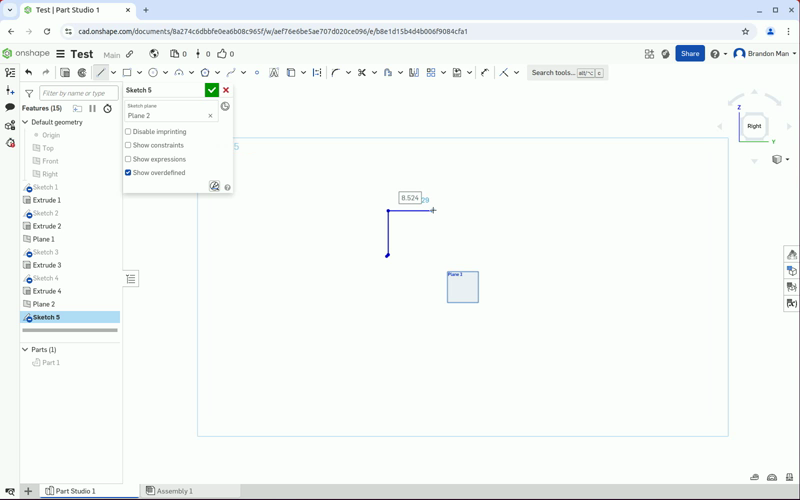
scroll(6)
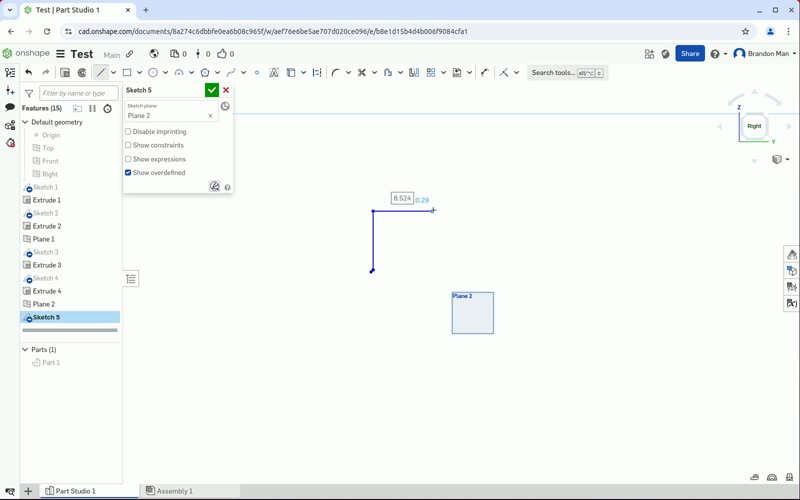
scroll(6)
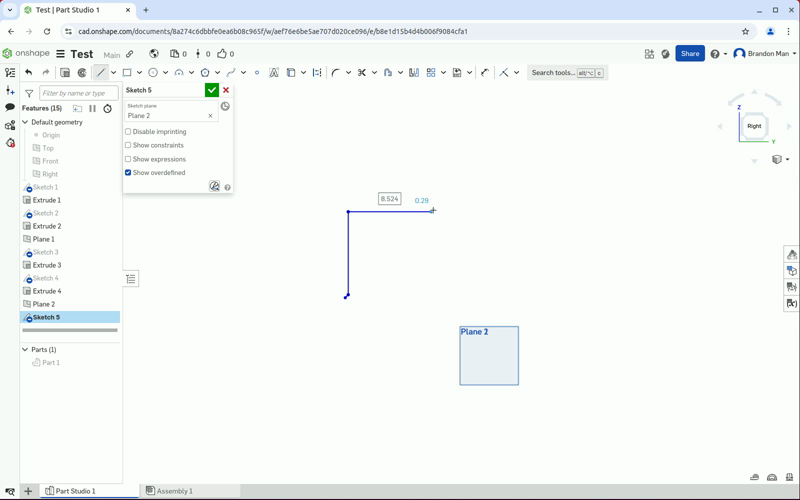
scroll(6)
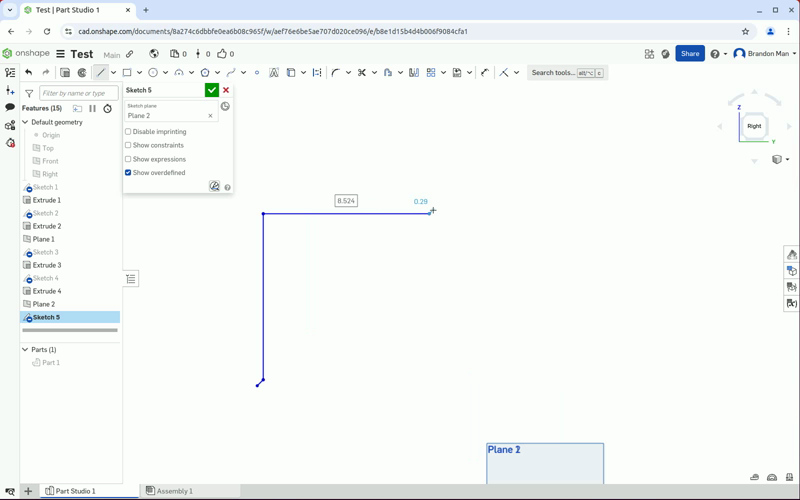
scroll(6)
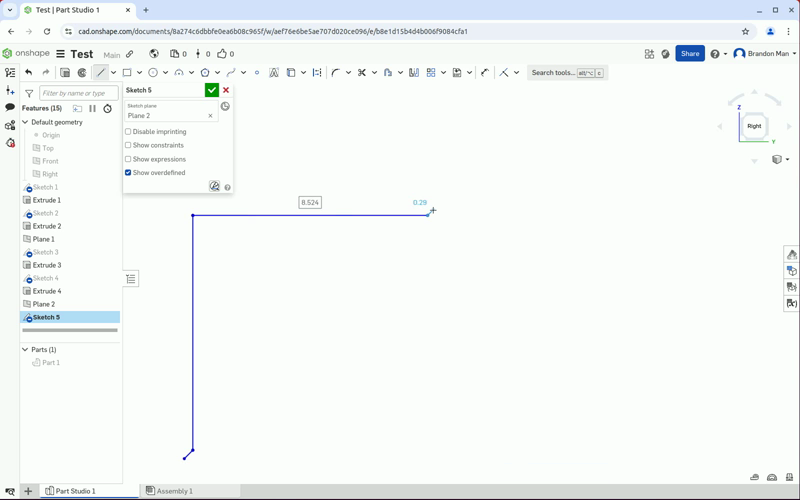
scroll(6)
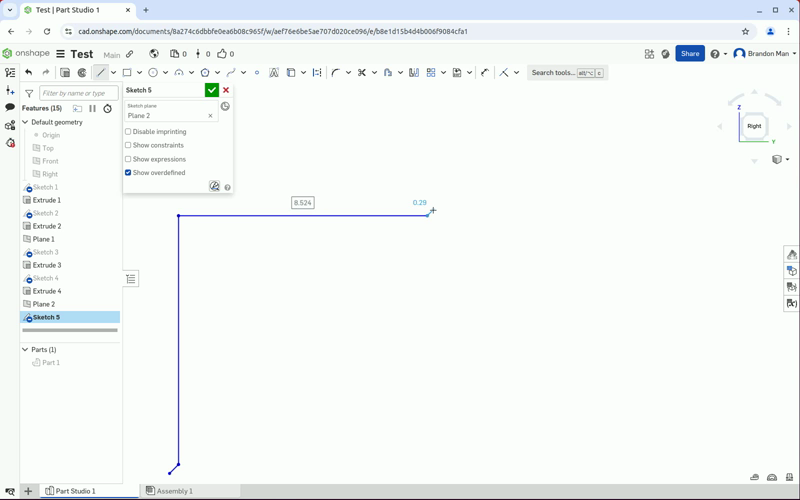
scroll(6)
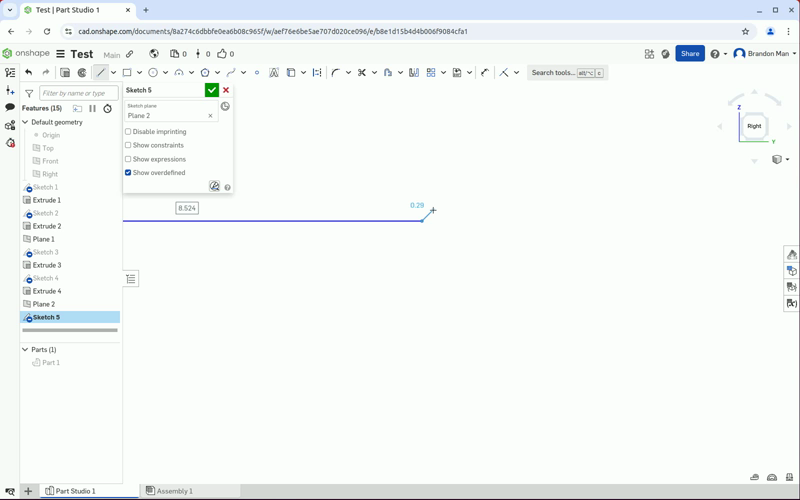
click(433, 209)
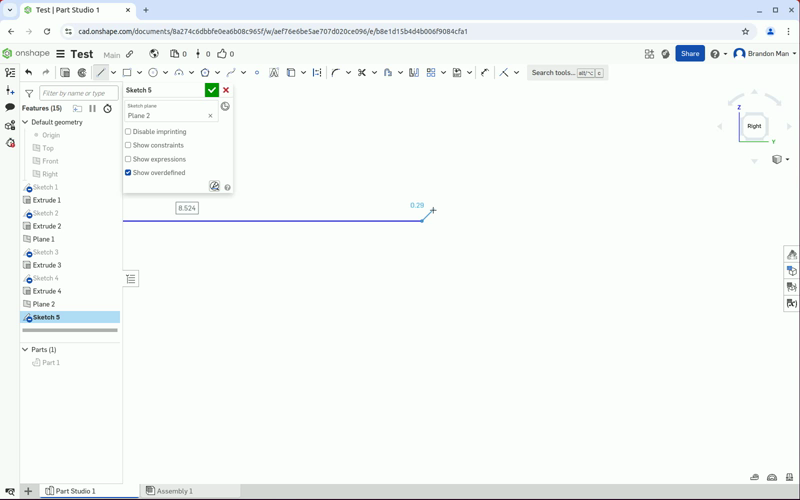
scroll(-6)
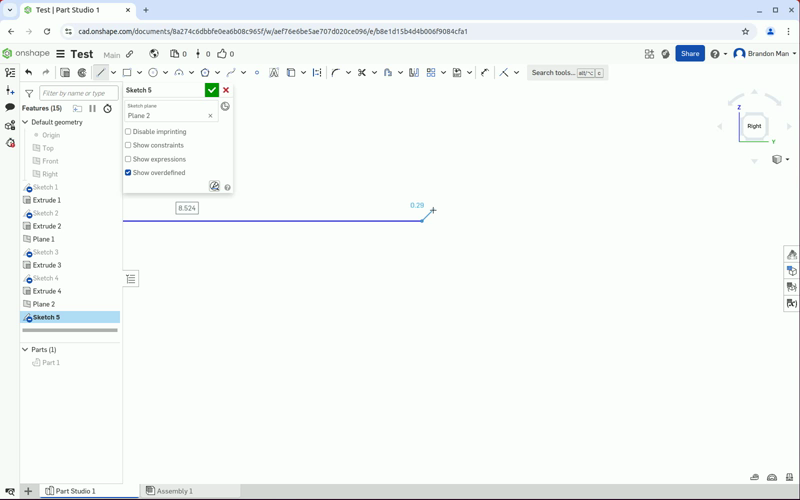
scroll(-6)
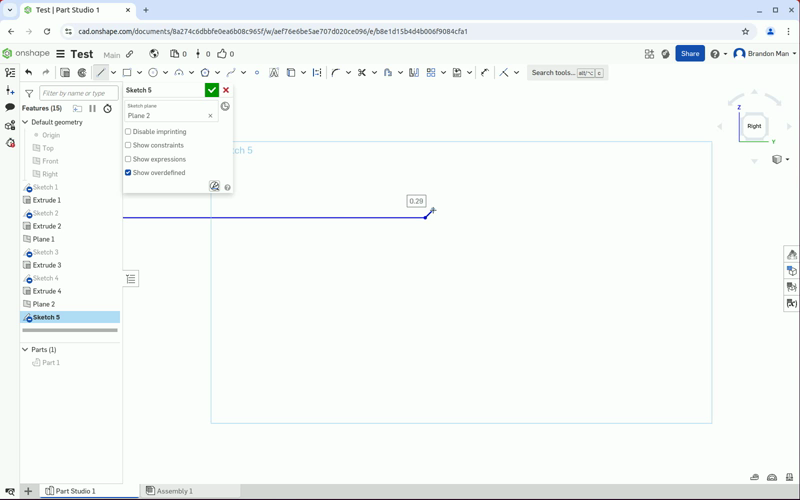
scroll(-6)
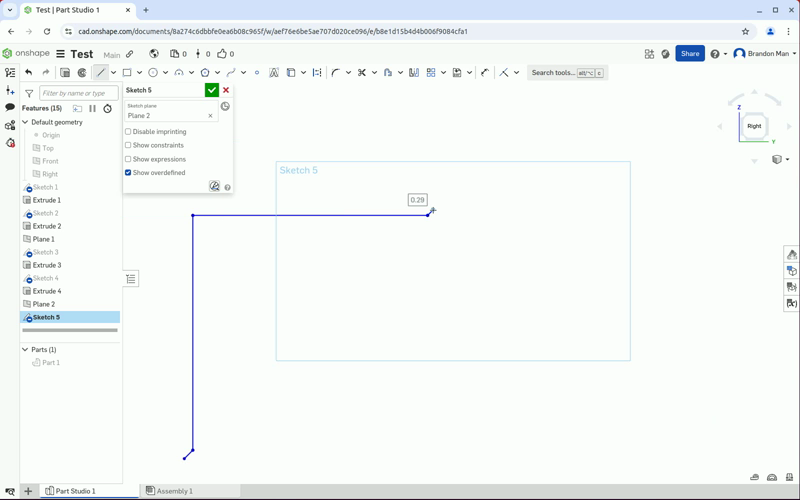
scroll(-6)
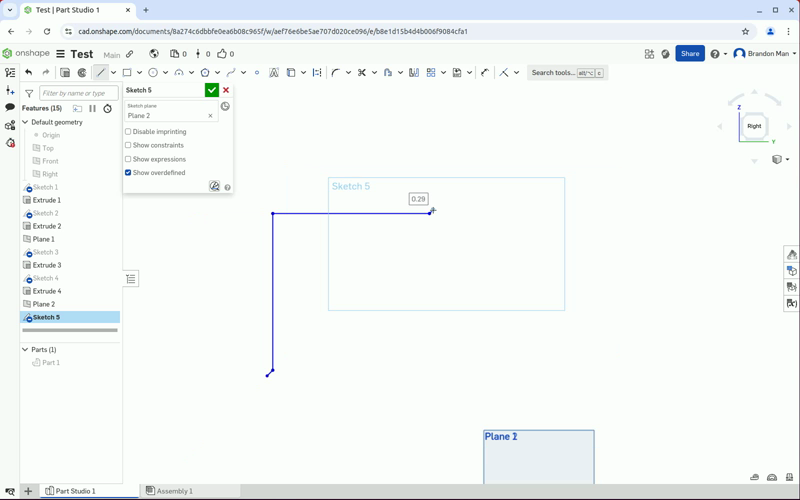
scroll(-6)
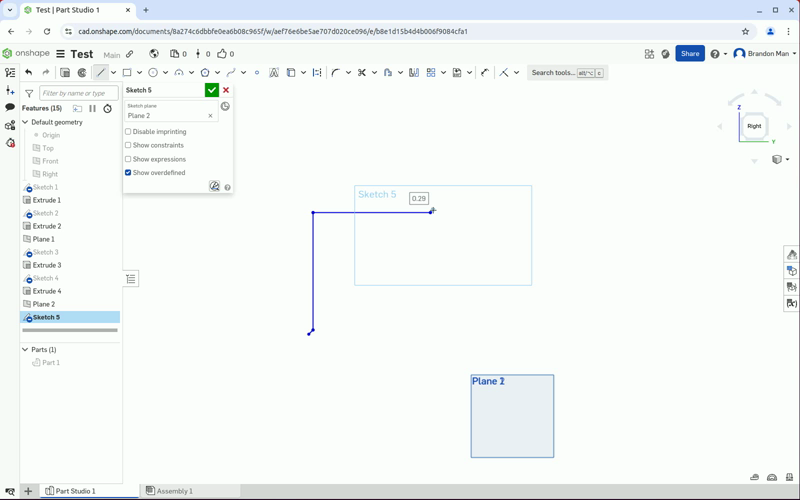
scroll(-6)
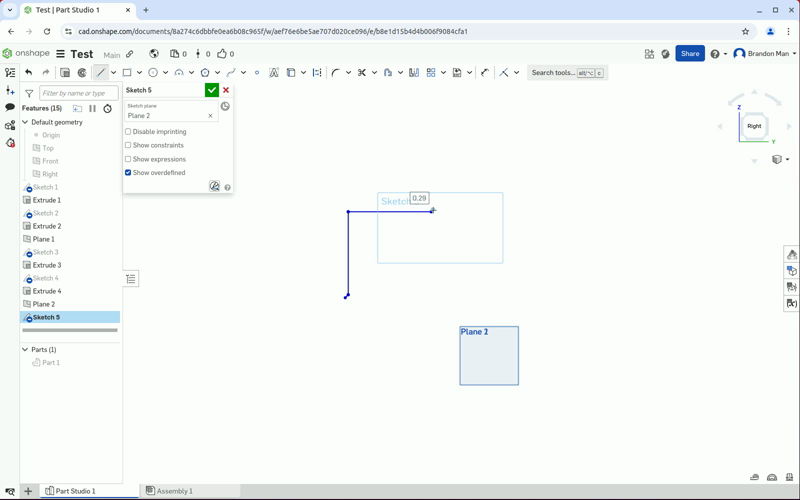
scroll(-6)
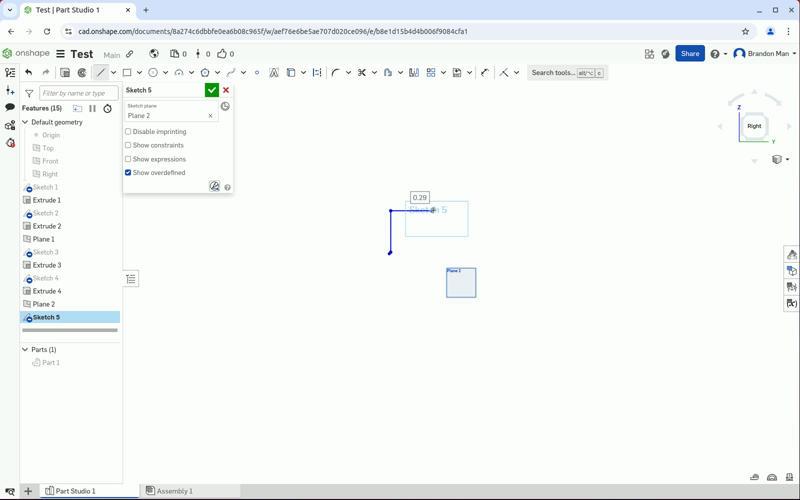
key_up(shift)
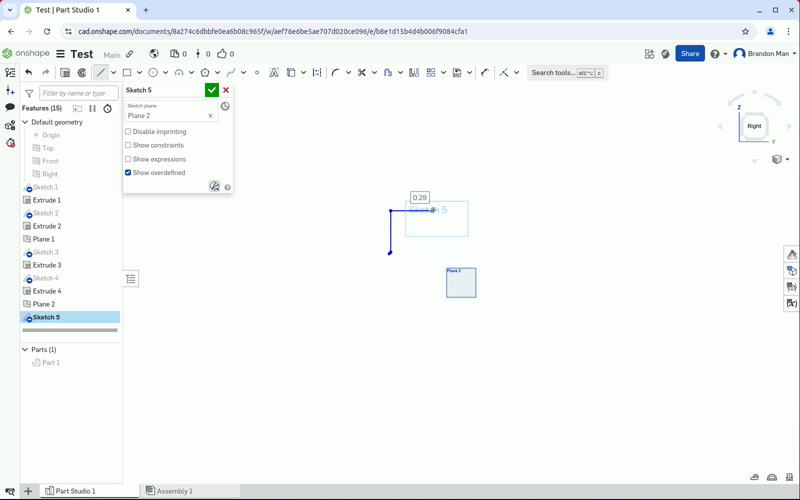
key_down(shift)
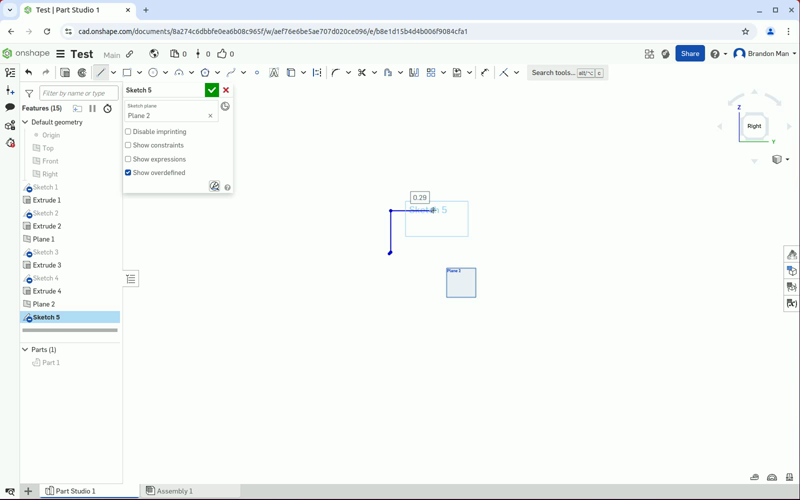
mouse_move(463, 209)
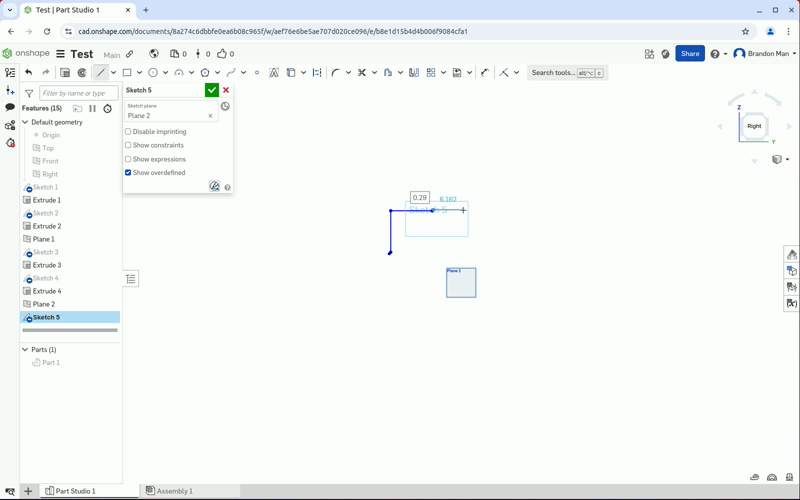
mouse_move(389, 209)
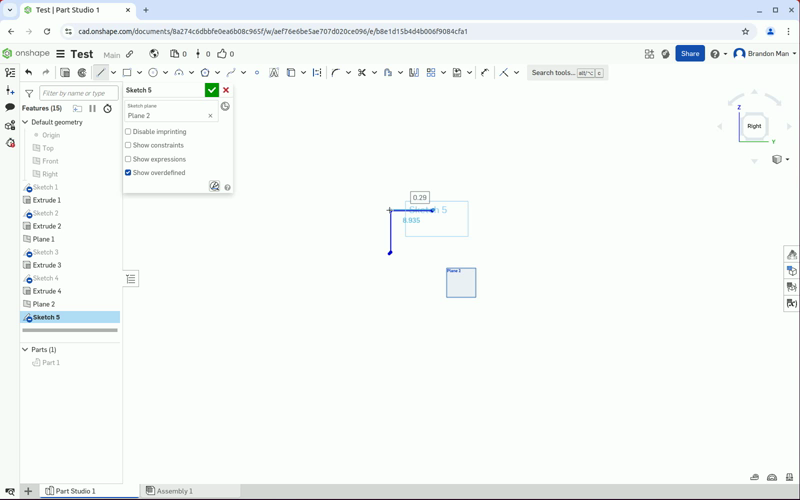
scroll(6)
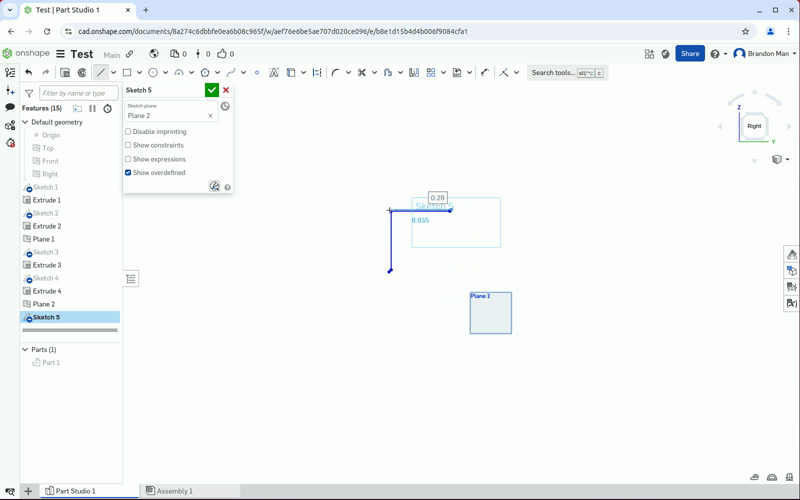
scroll(6)
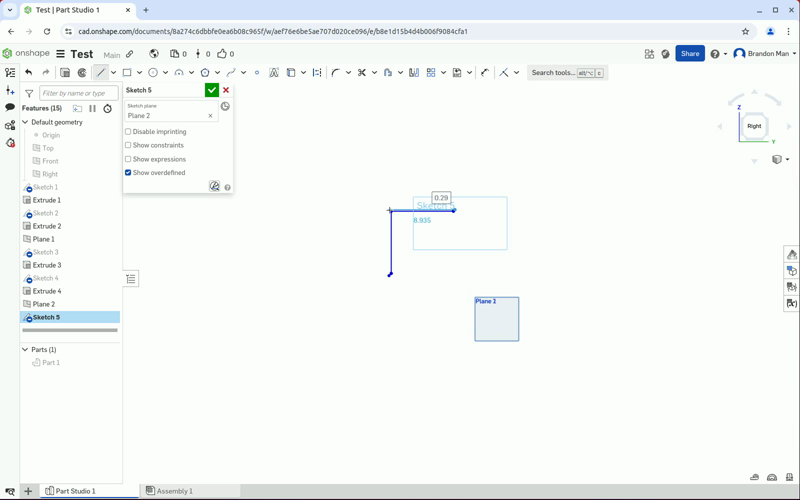
scroll(6)
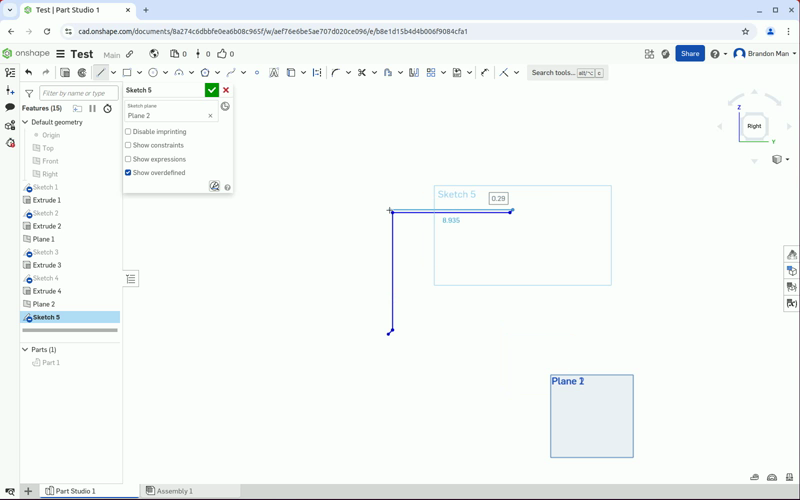
scroll(6)
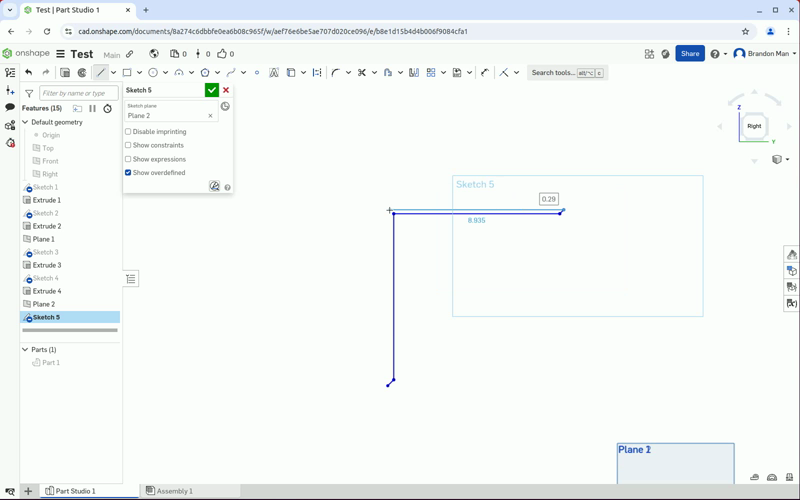
scroll(6)
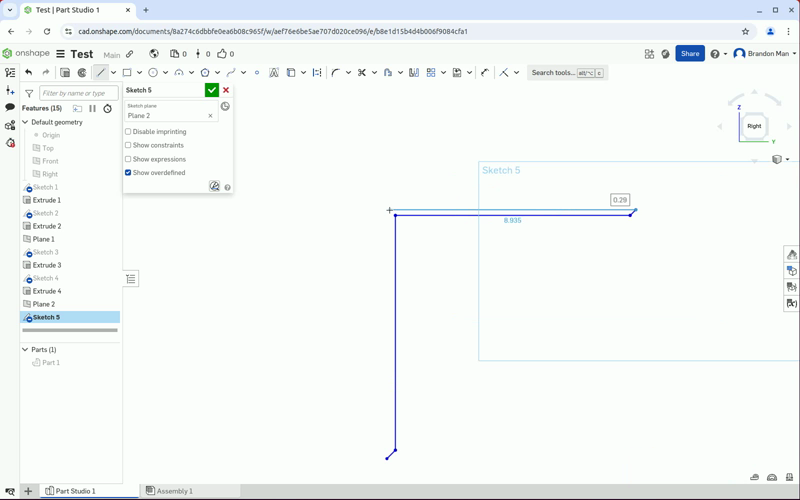
scroll(6)
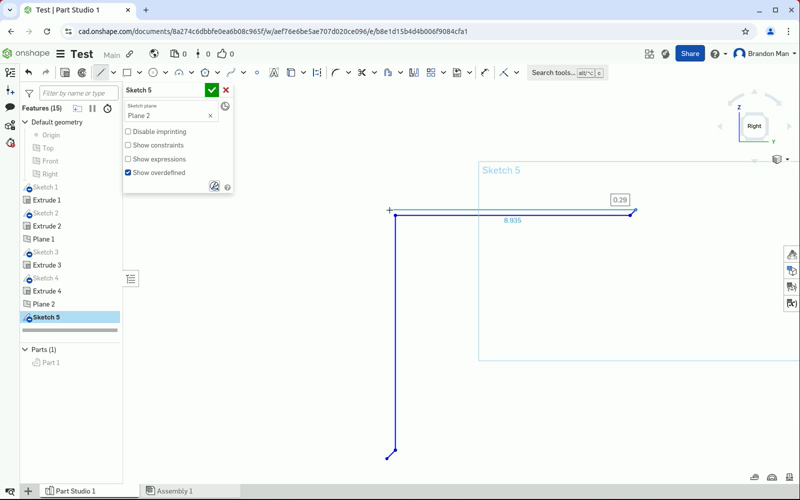
scroll(6)
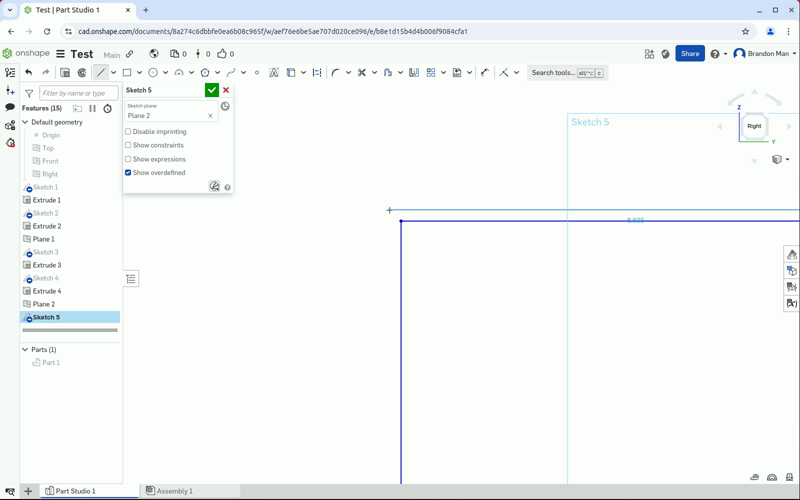
click(389, 209)
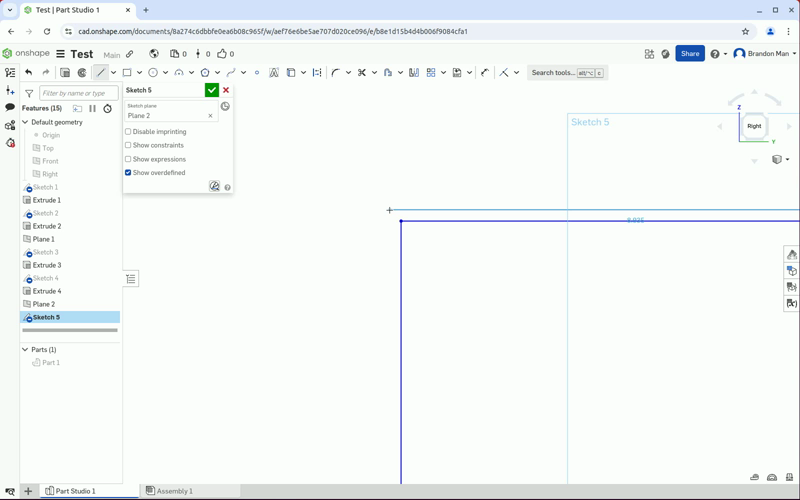
scroll(-6)
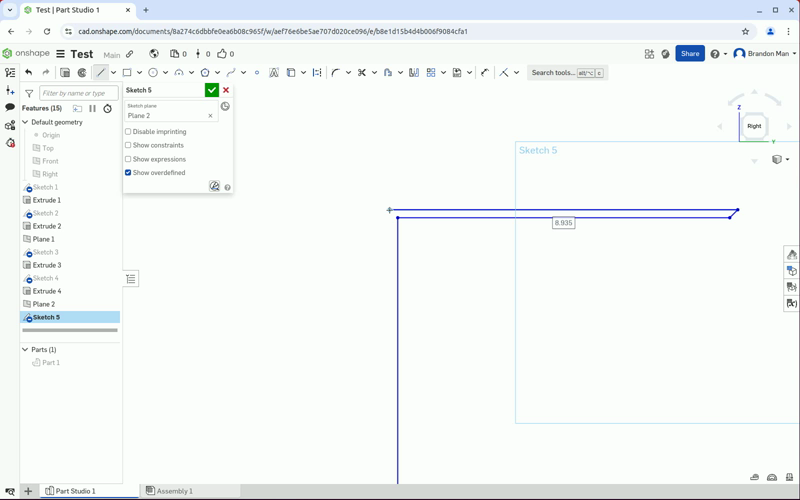
scroll(-6)
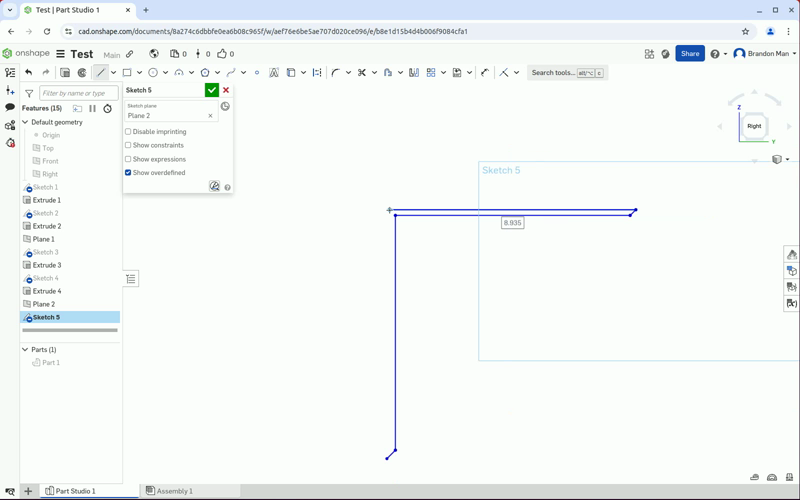
scroll(-6)
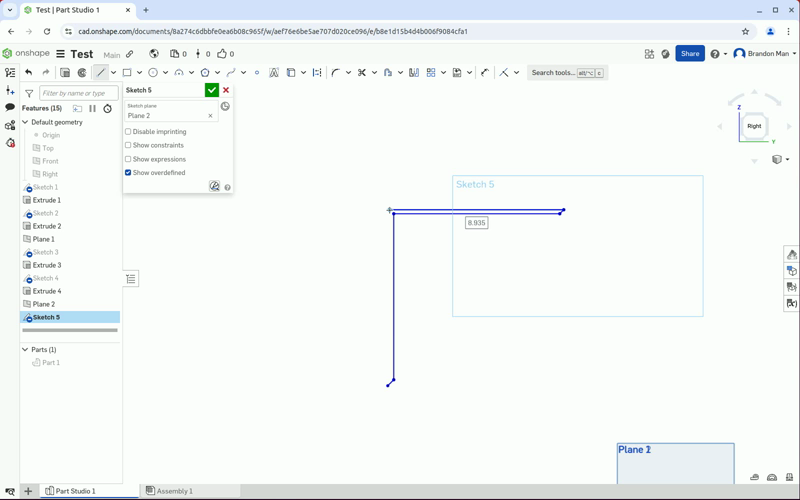
scroll(-6)
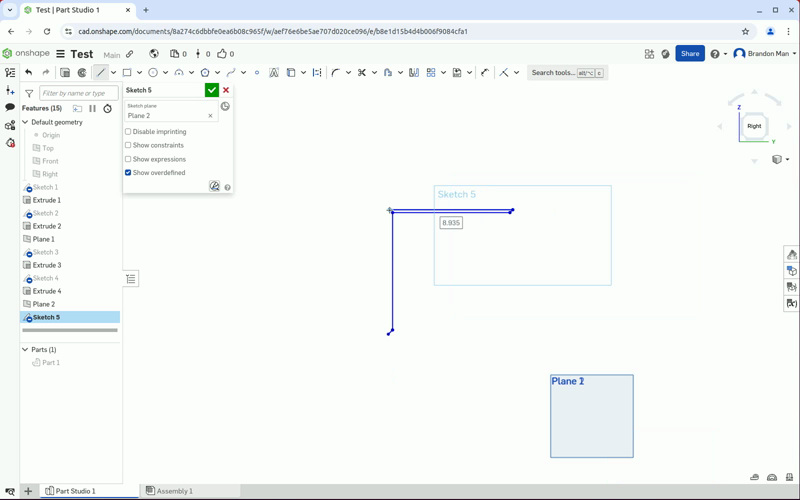
scroll(-6)
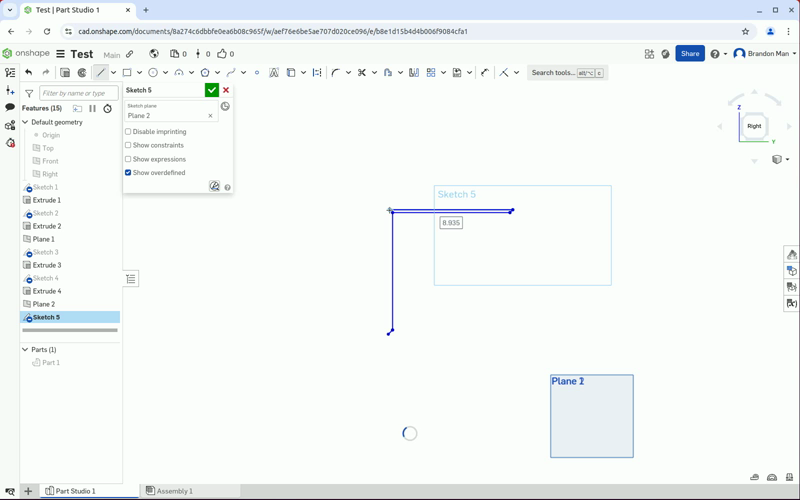
scroll(-6)
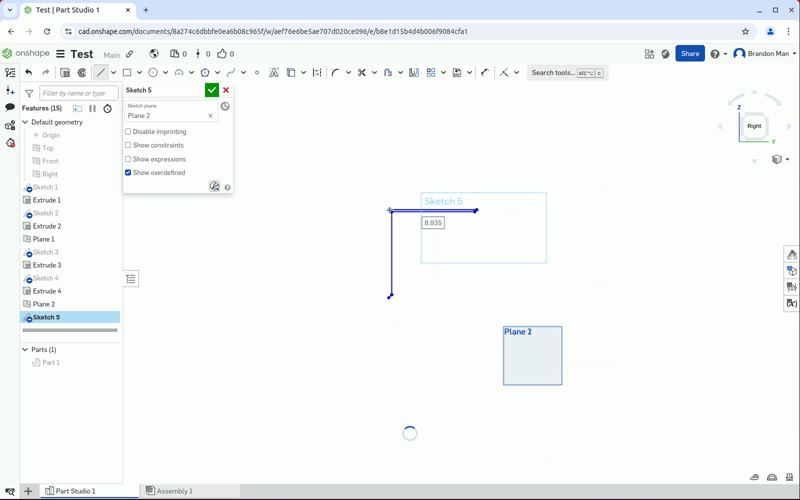
scroll(-6)
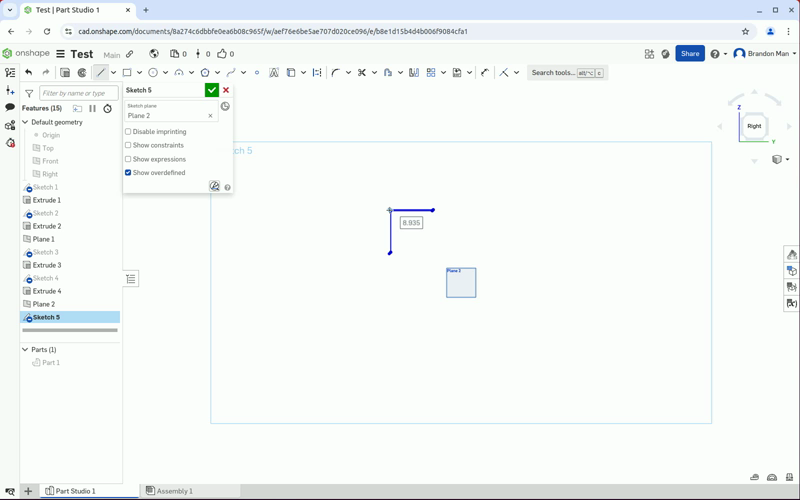
key_up(shift)
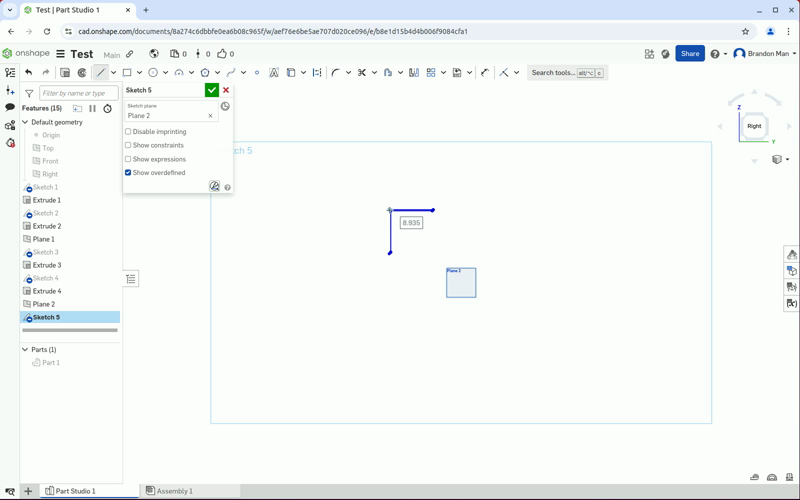
mouse_move(419, 209)
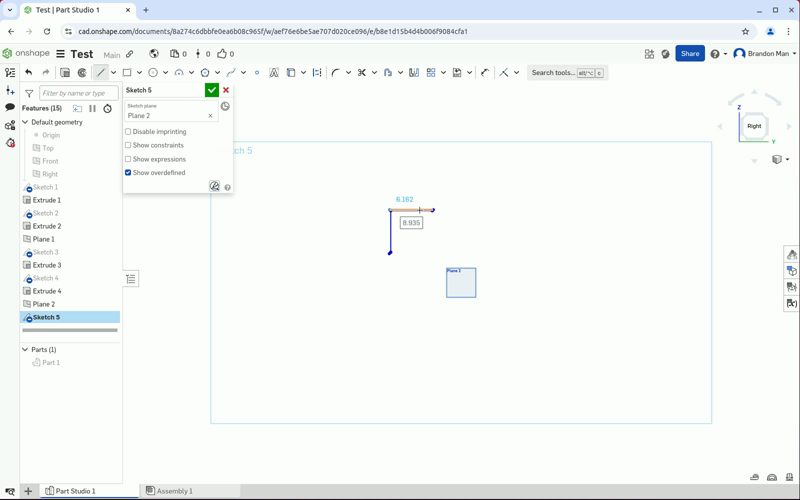
key_down(shift)
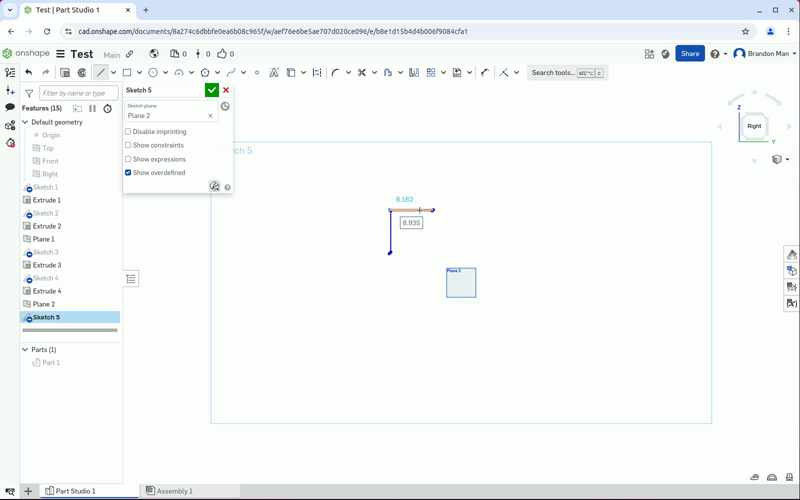
mouse_move(389, 253)
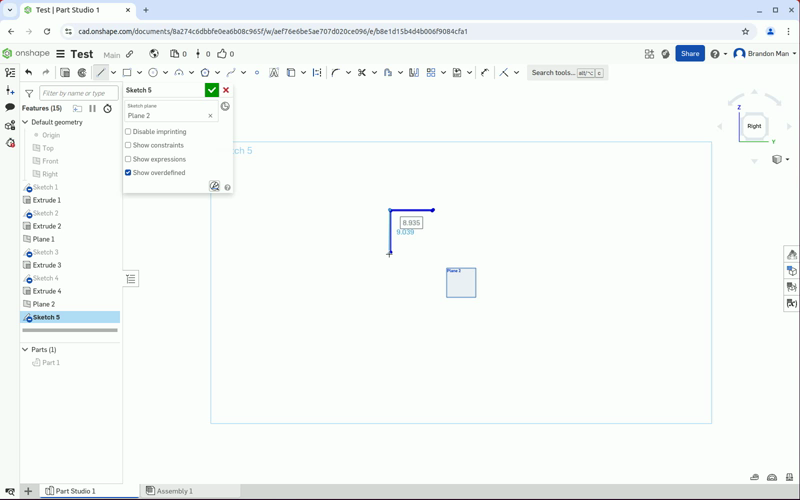
scroll(6)
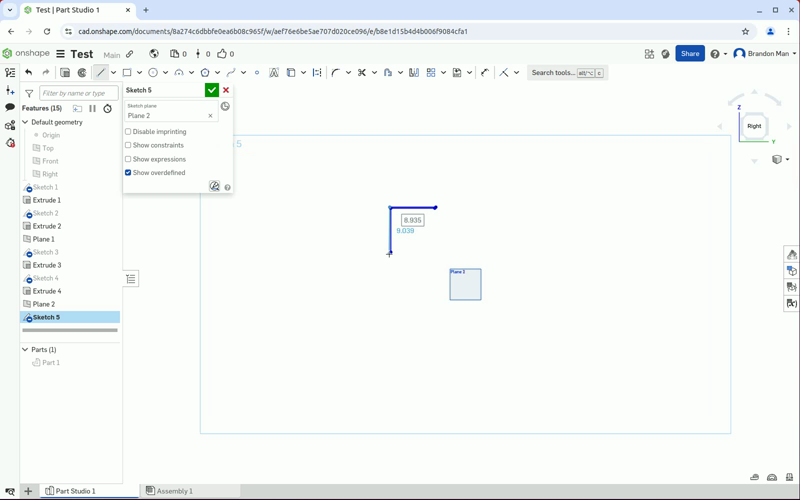
scroll(6)
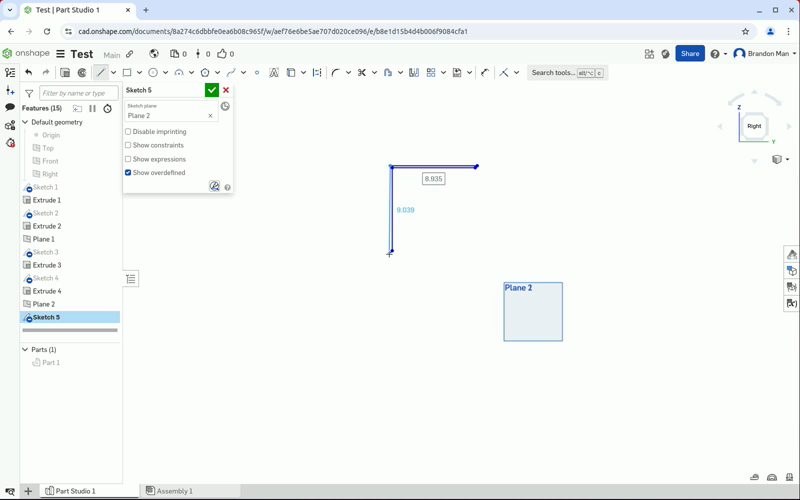
scroll(6)
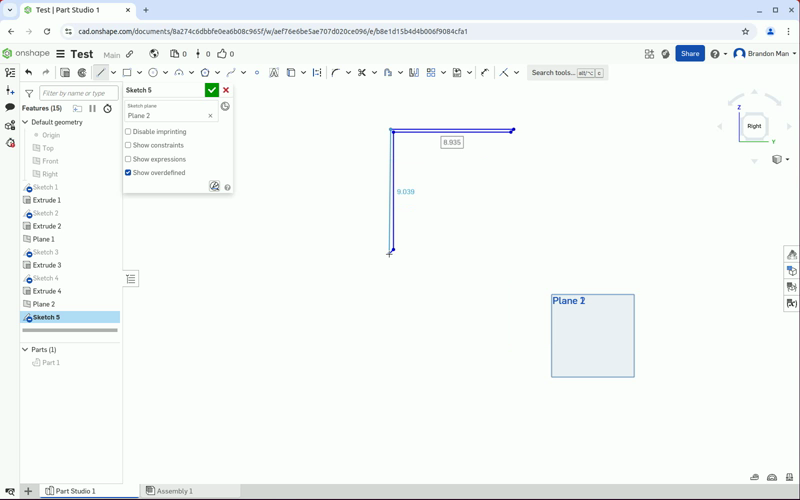
scroll(6)
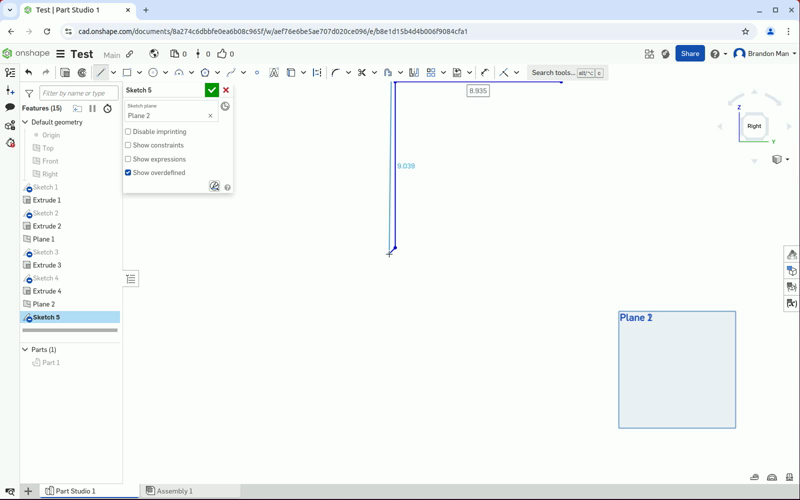
scroll(6)
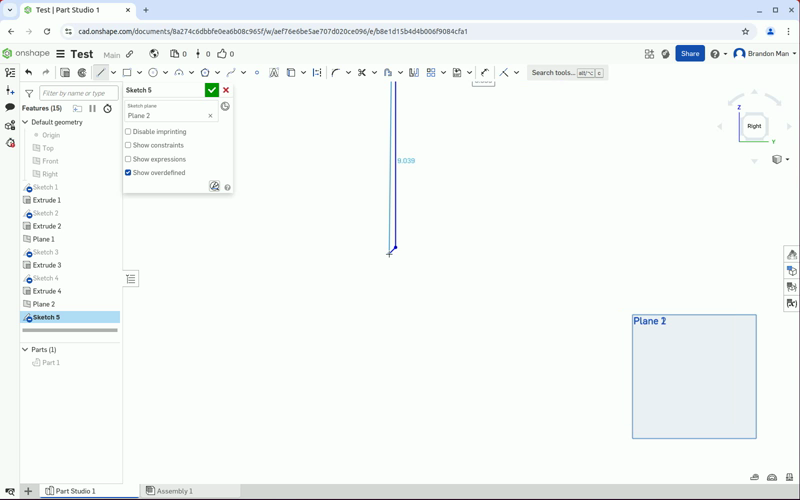
scroll(6)
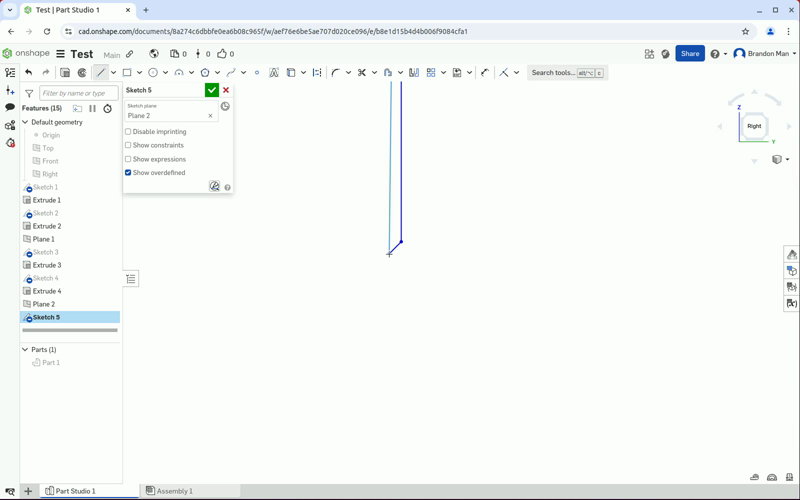
scroll(6)
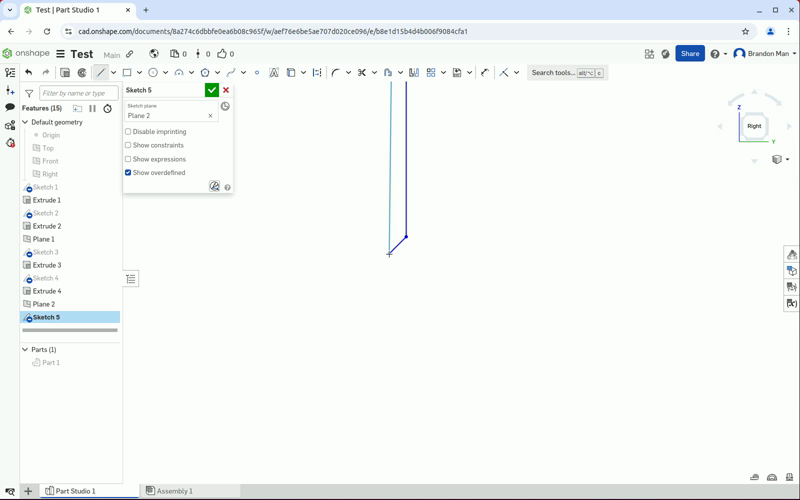
key_up(shift)
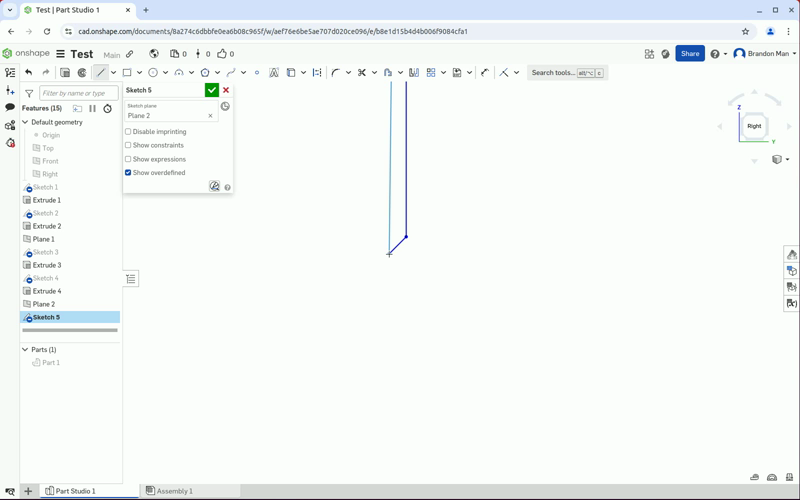
click(389, 253)
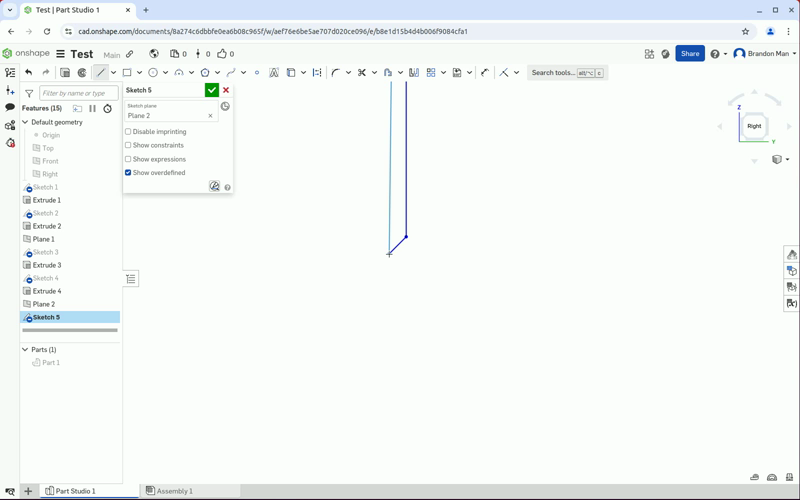
scroll(-6)
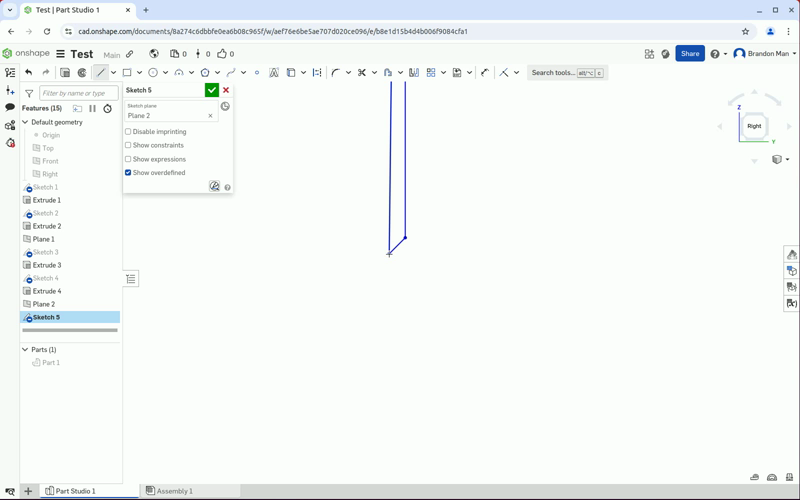
scroll(-6)
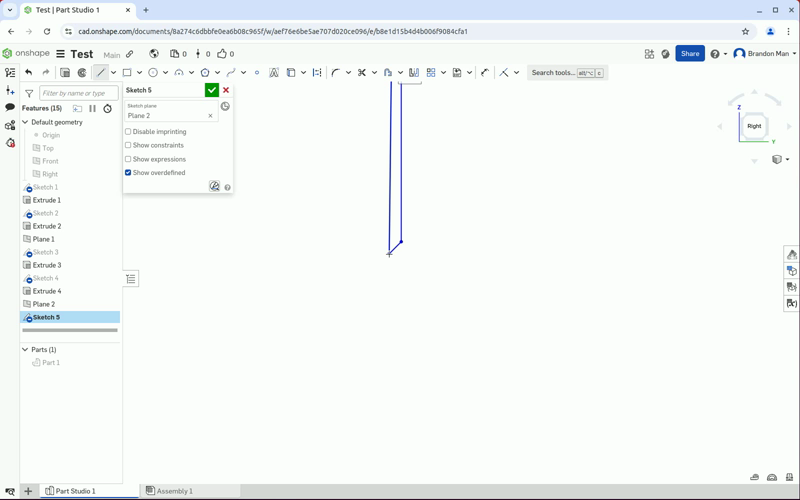
scroll(-6)
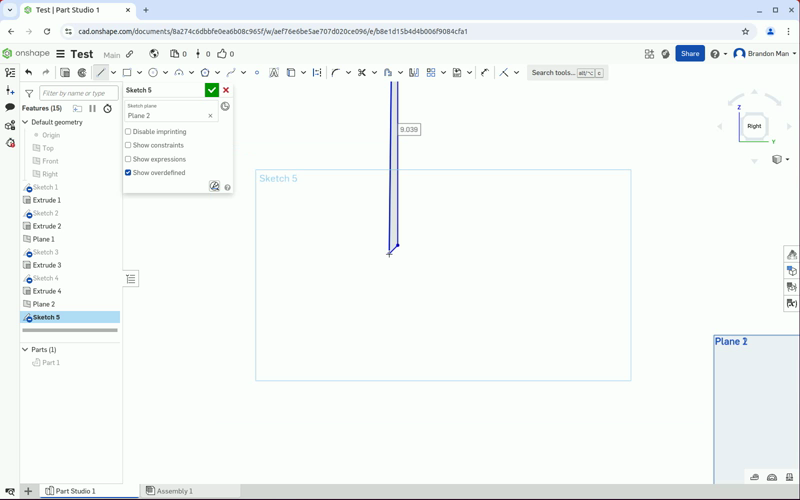
scroll(-6)
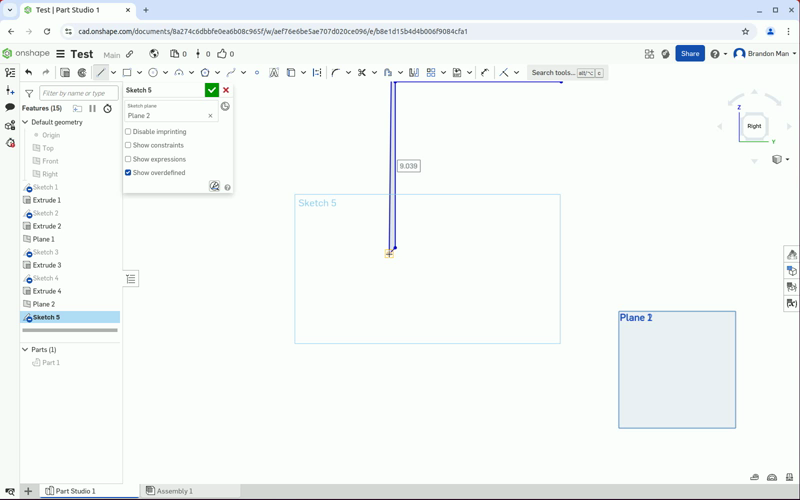
scroll(-6)
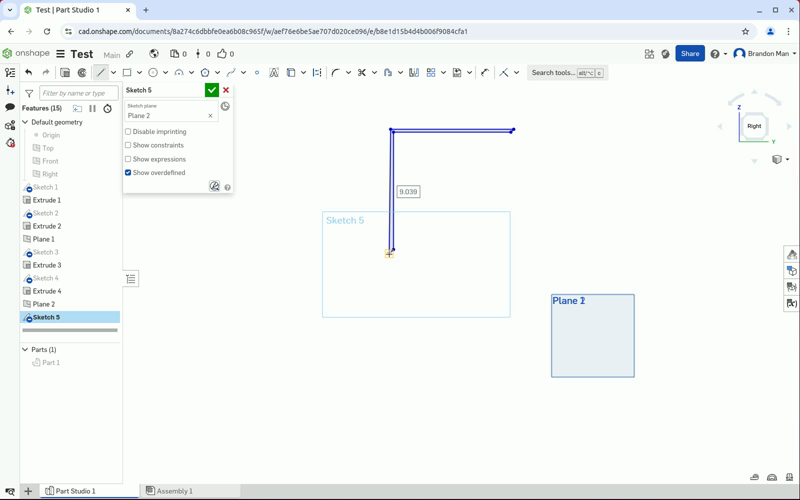
scroll(-6)
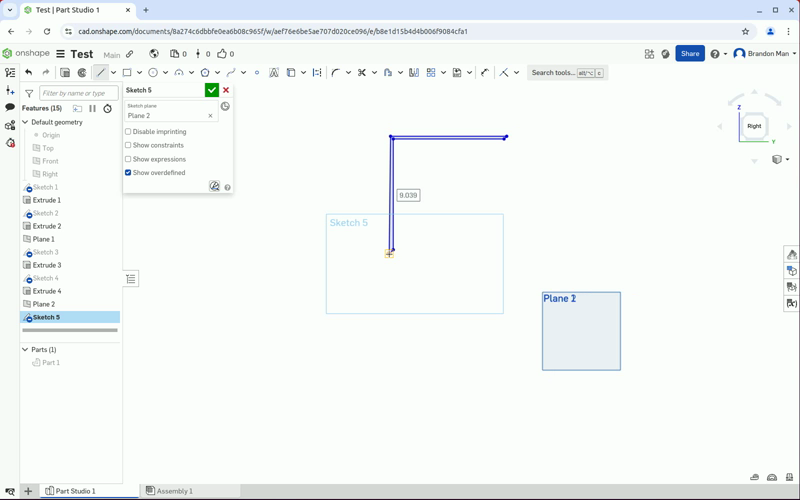
scroll(-6)
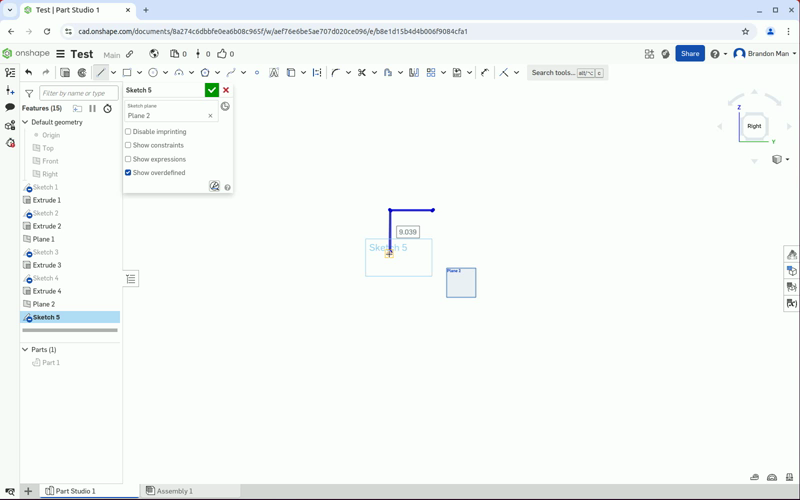
key(esc)
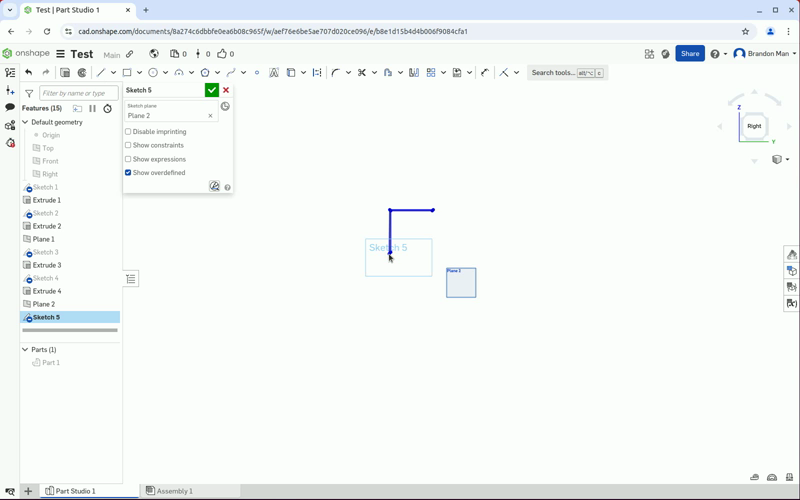
mouse_move(418, 210)
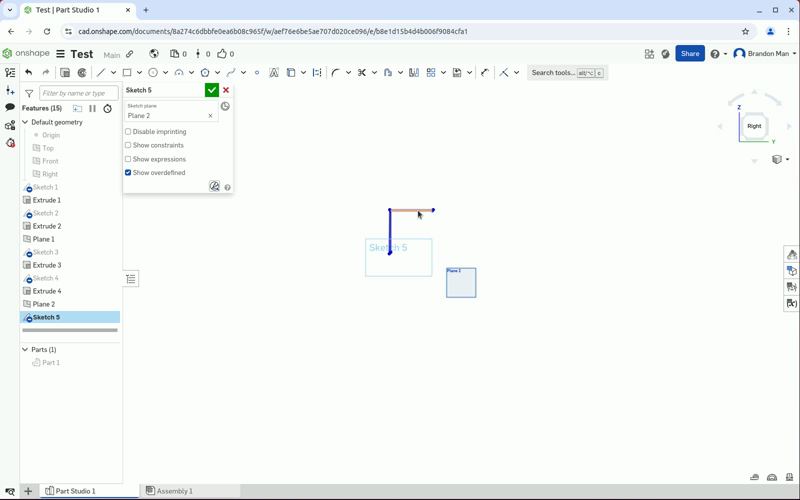
scroll(6)
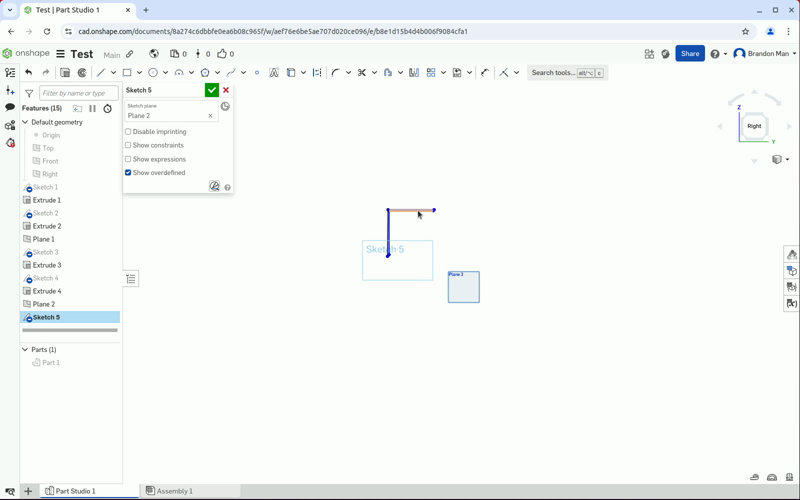
scroll(6)
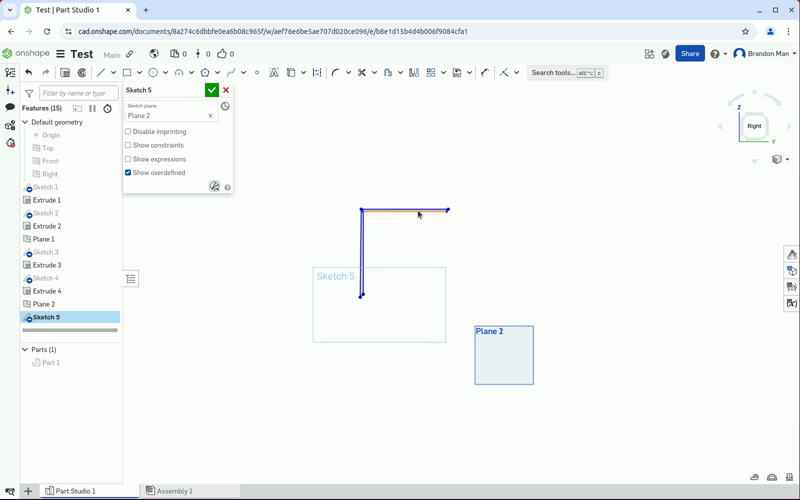
scroll(6)
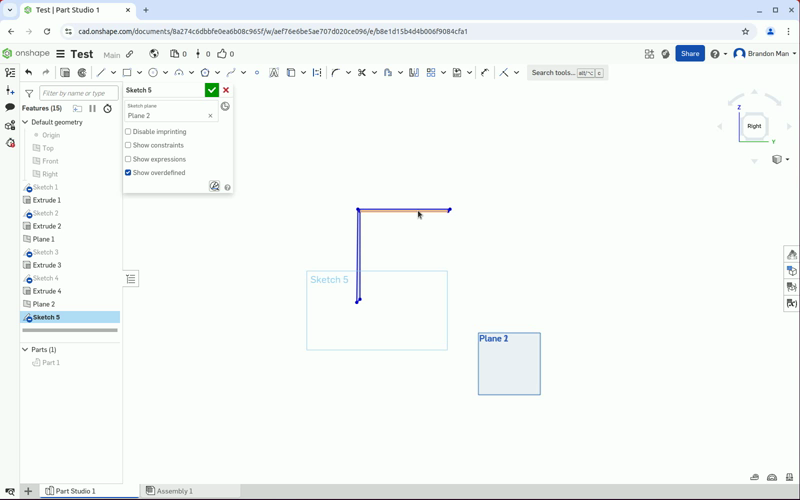
scroll(6)
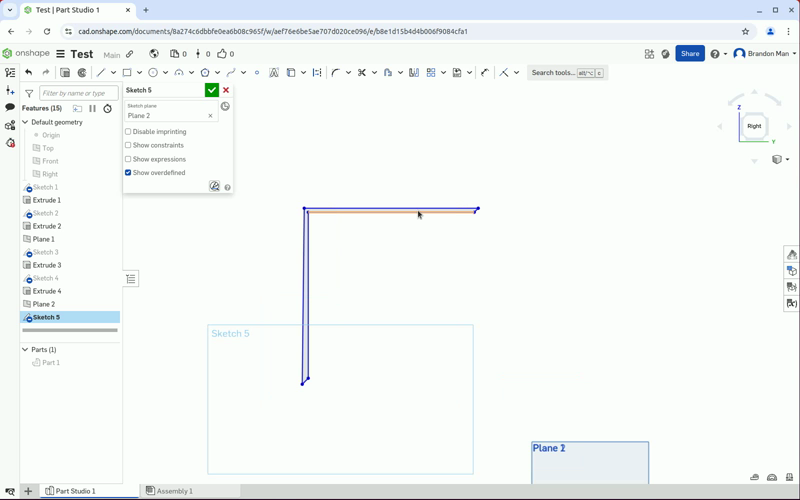
scroll(6)
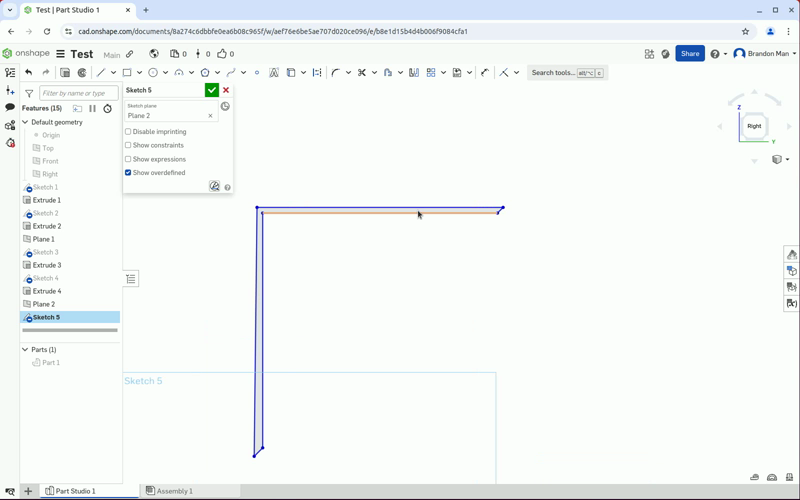
scroll(6)
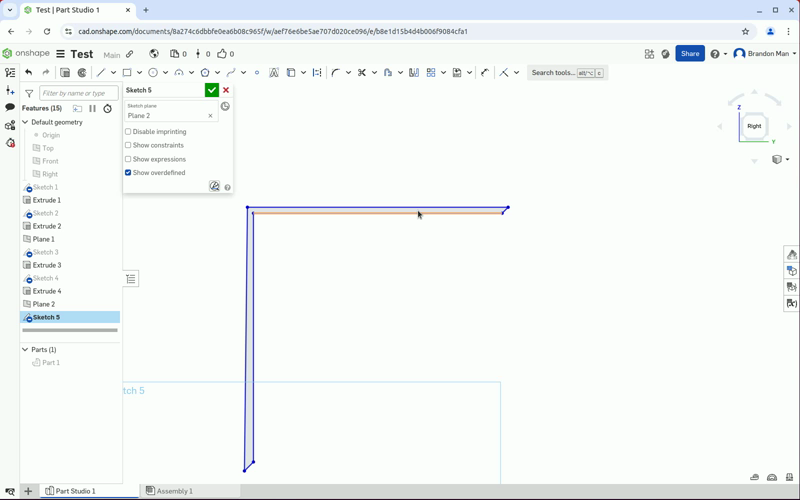
scroll(6)
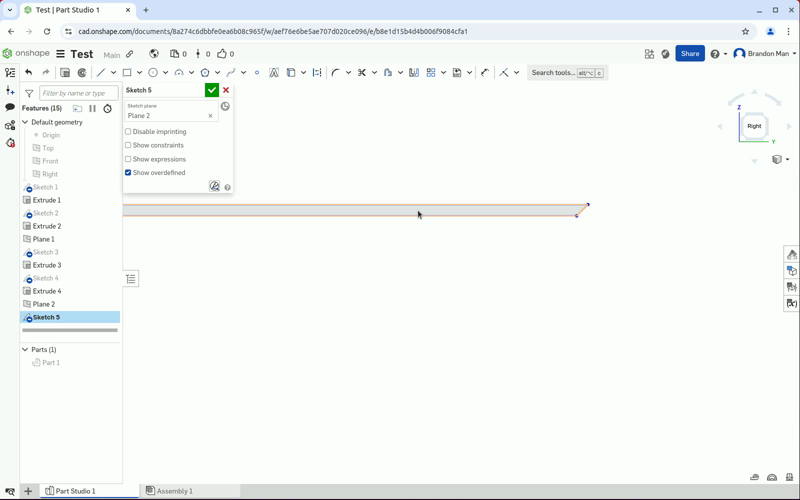
click(418, 210)
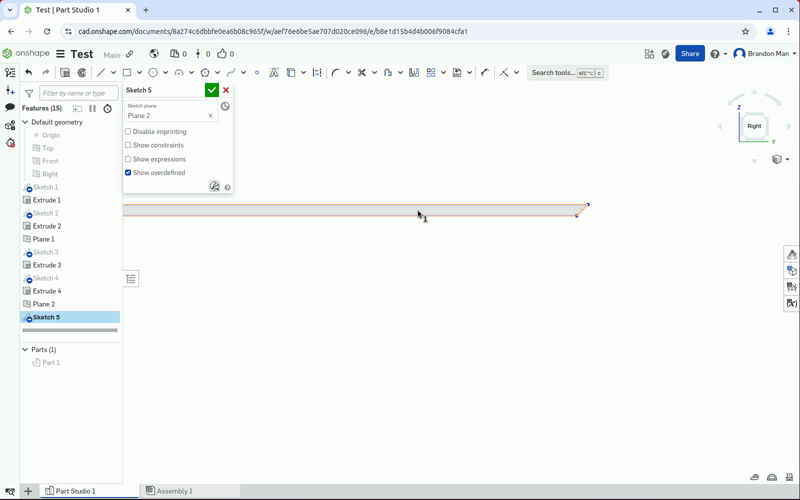
scroll(-6)
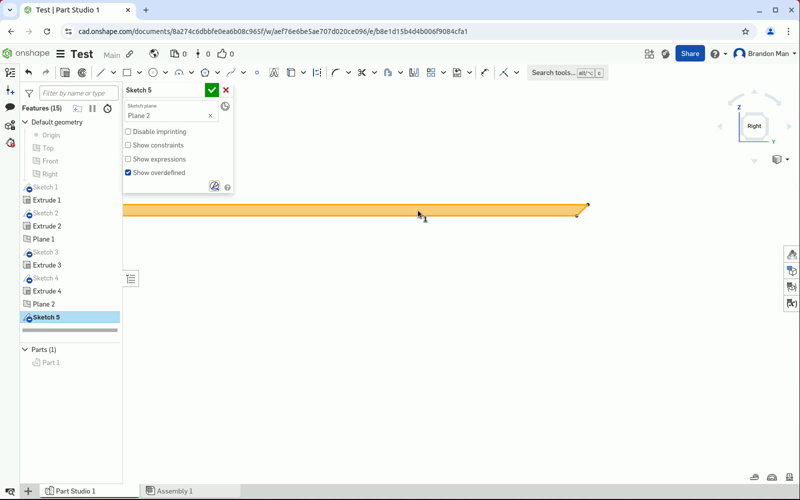
scroll(-6)
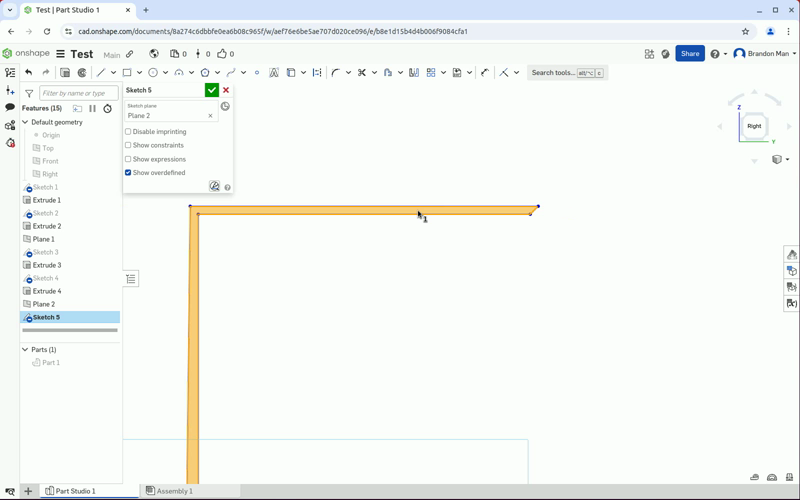
scroll(-6)
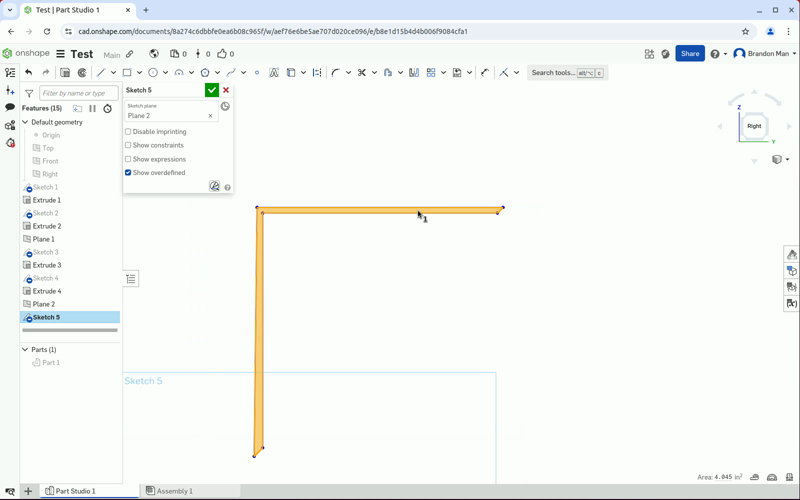
scroll(-6)
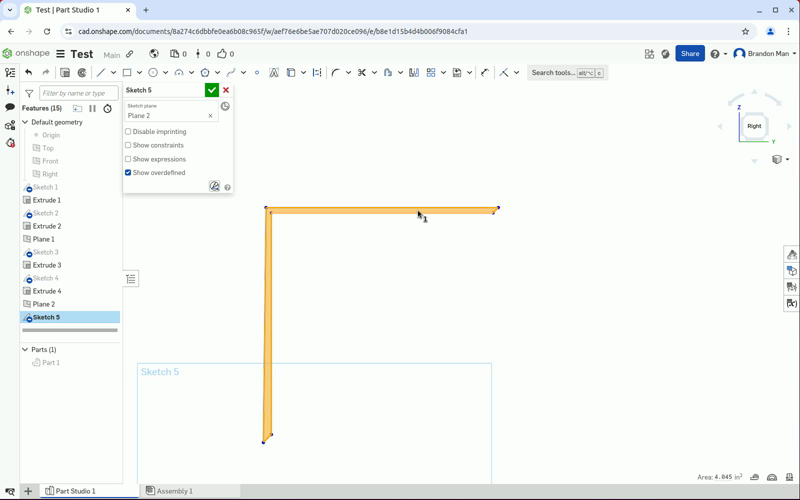
scroll(-6)
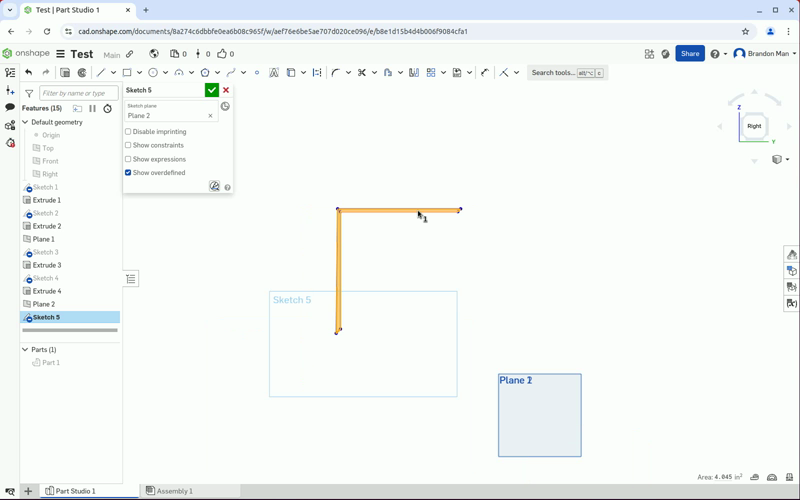
scroll(-6)
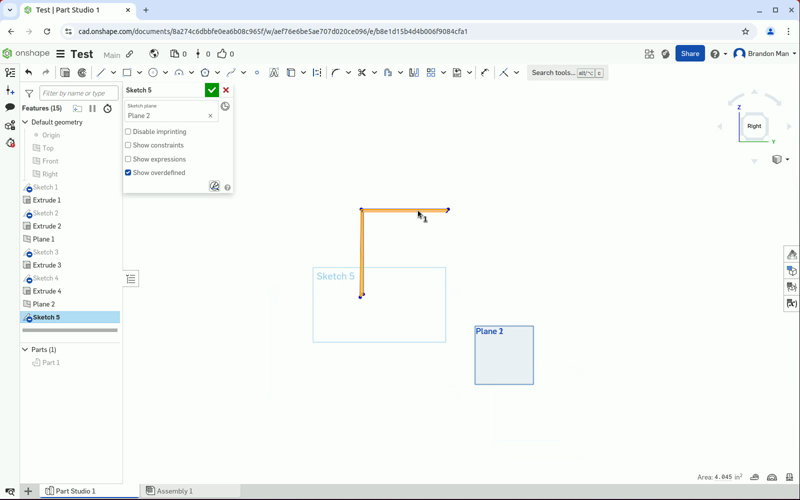
scroll(-6)
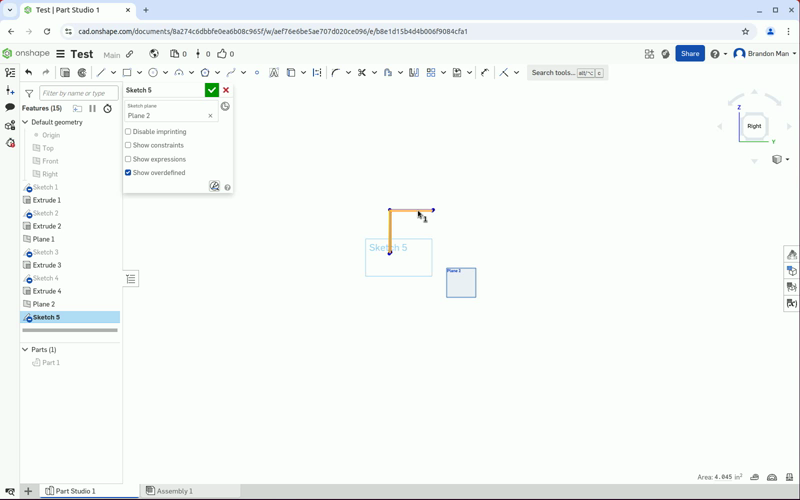
mouse_move(73, 352)
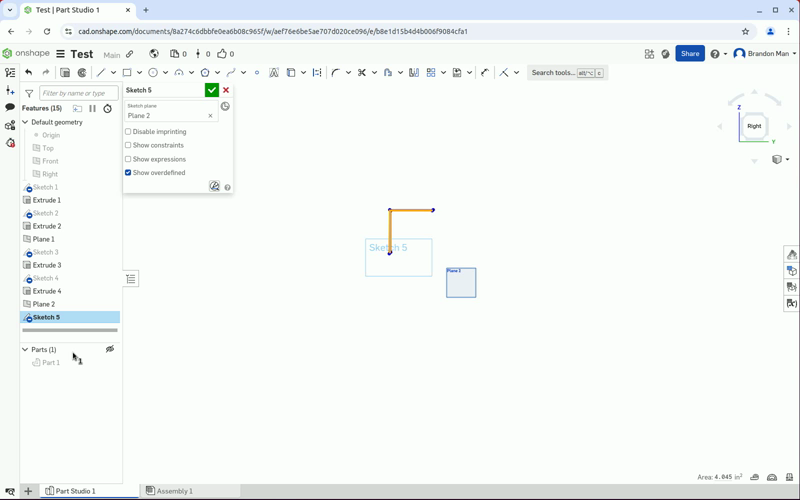
key(shift+y)
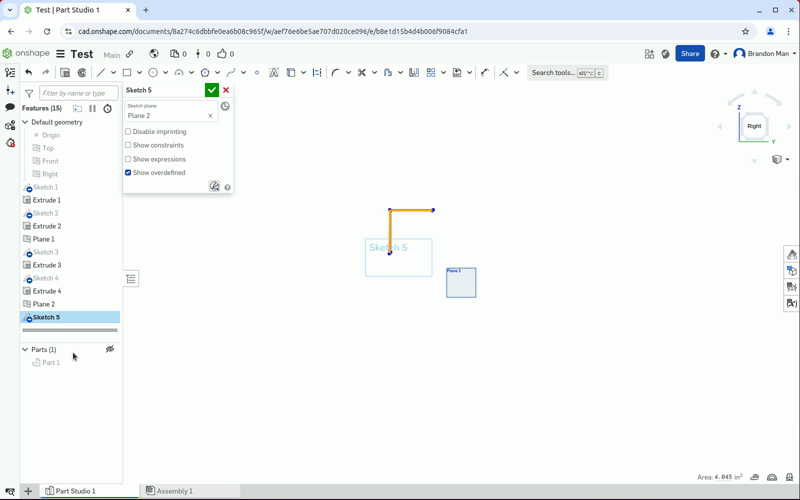
key(shift+e)
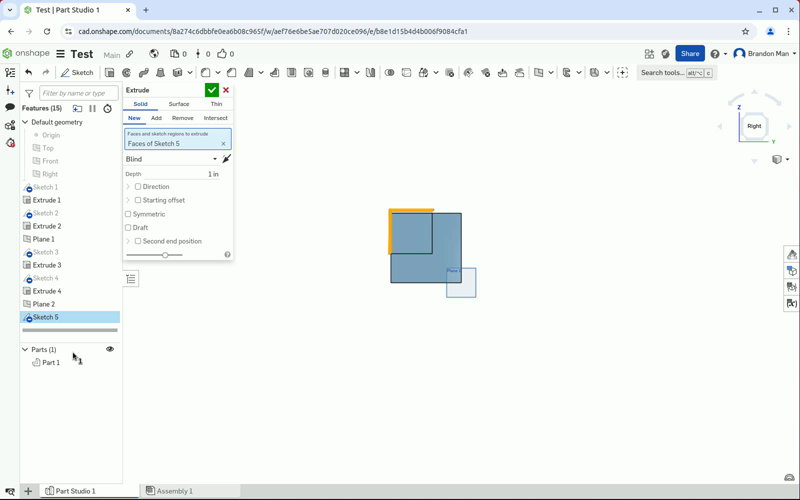
mouse_move(143, 106)
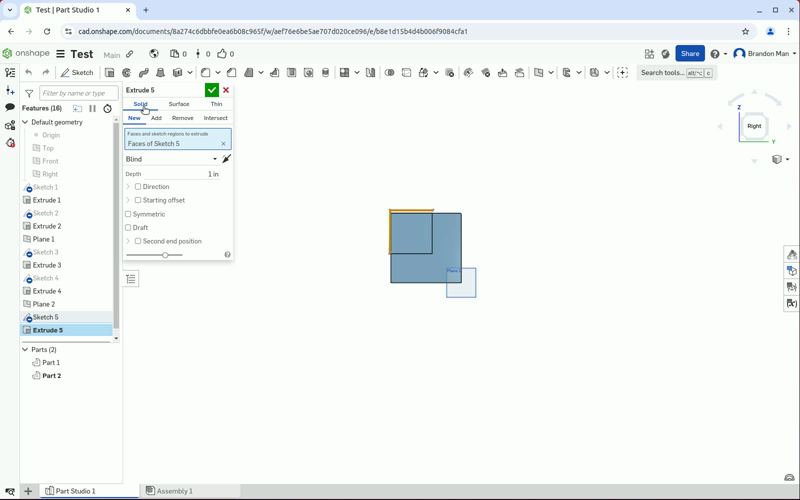
click(143, 106)
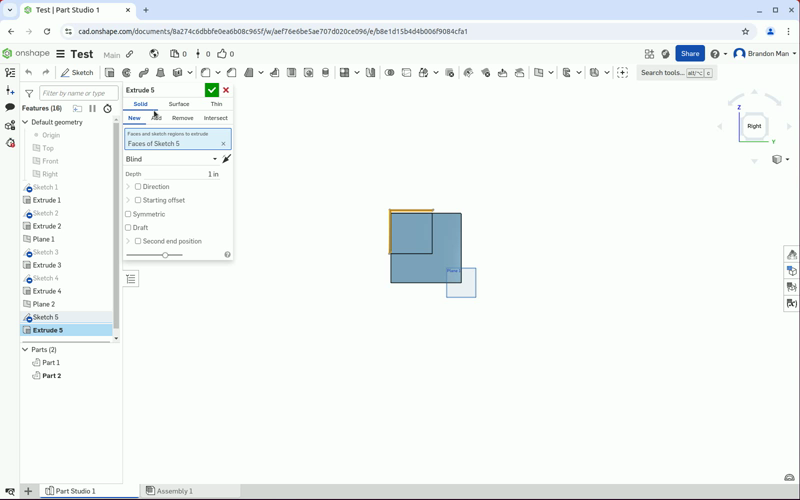
mouse_move(186, 120)
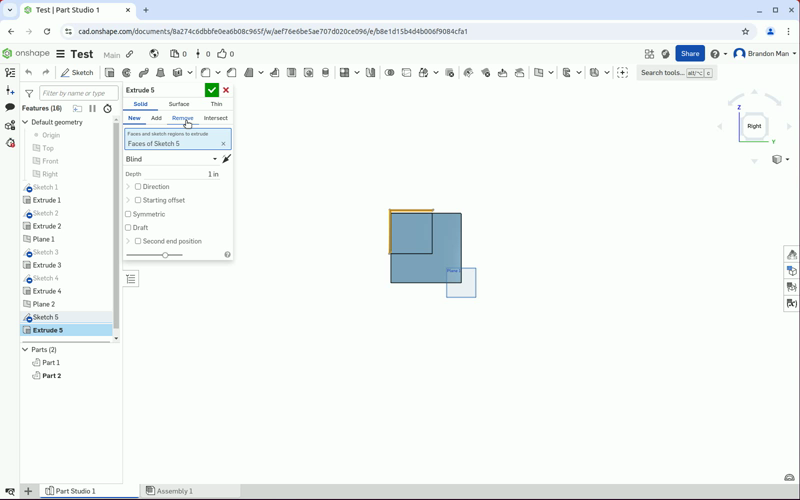
click(186, 120)
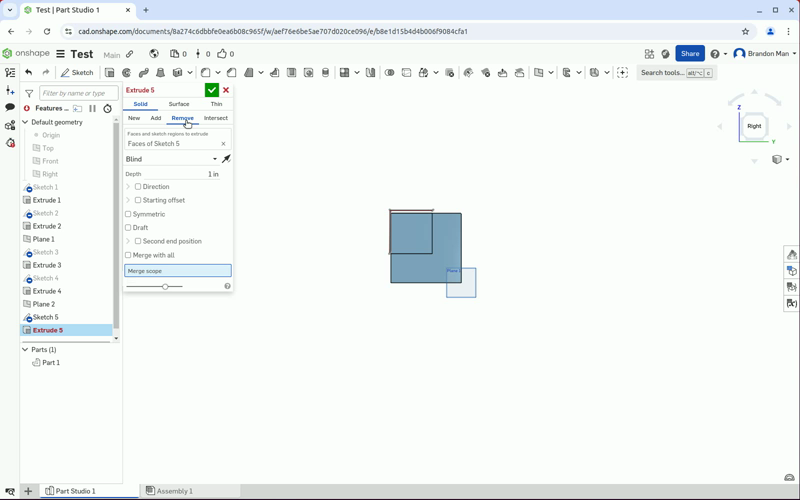
key(tab, 4)
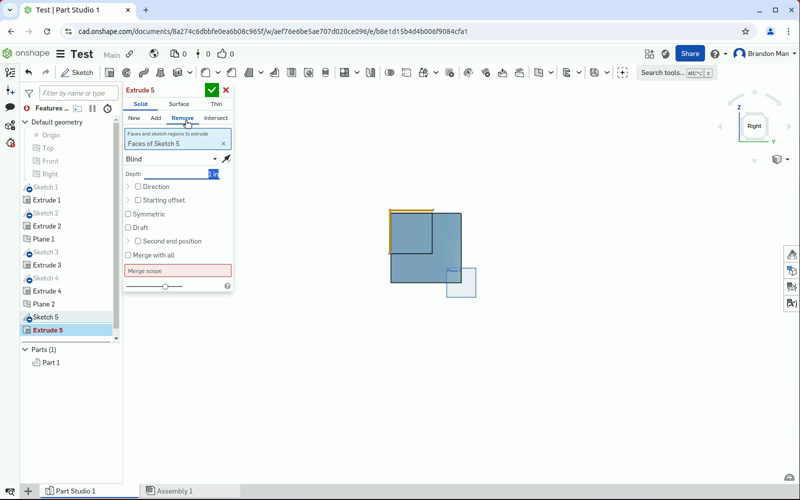
text(5.777)
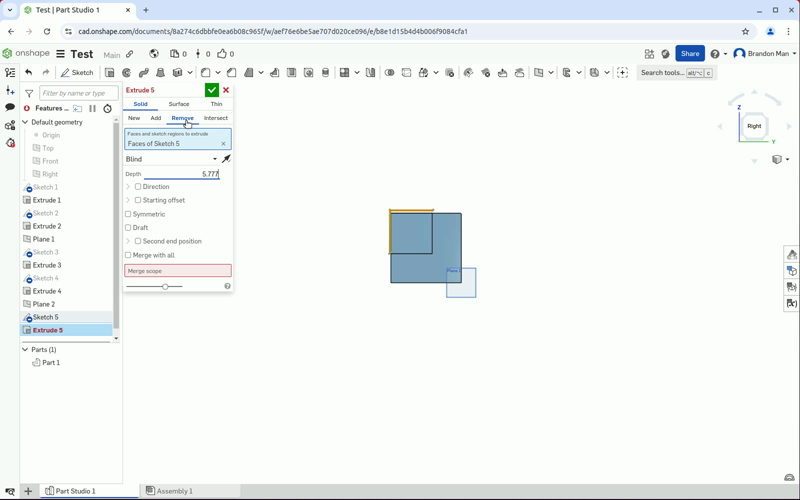
key(tab, 6)
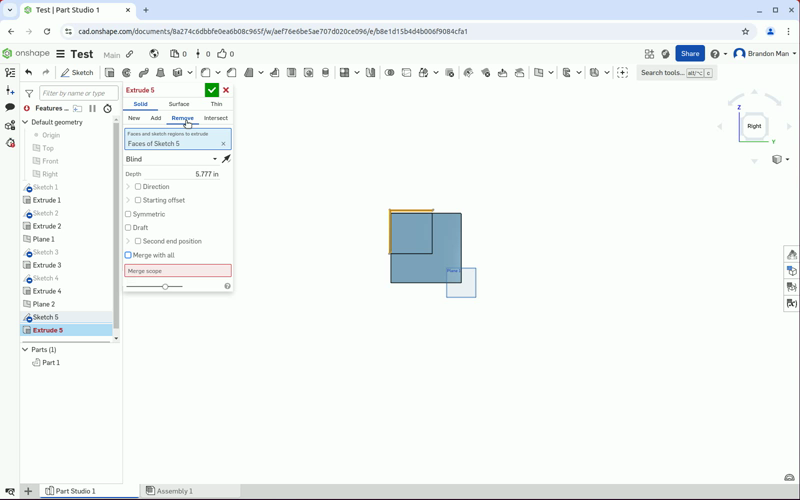
key(space)
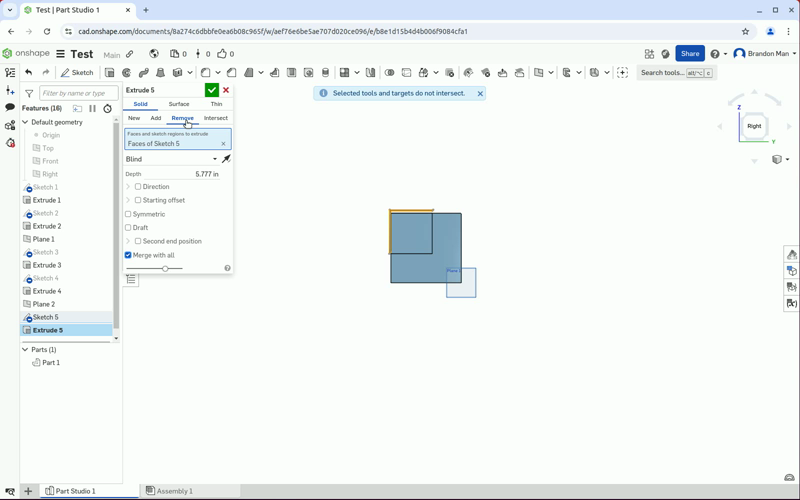
key(enter)
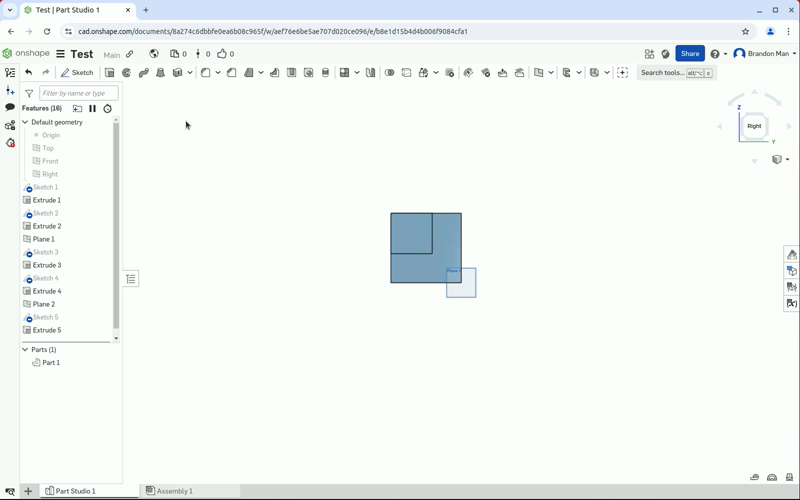
key(shift+h)
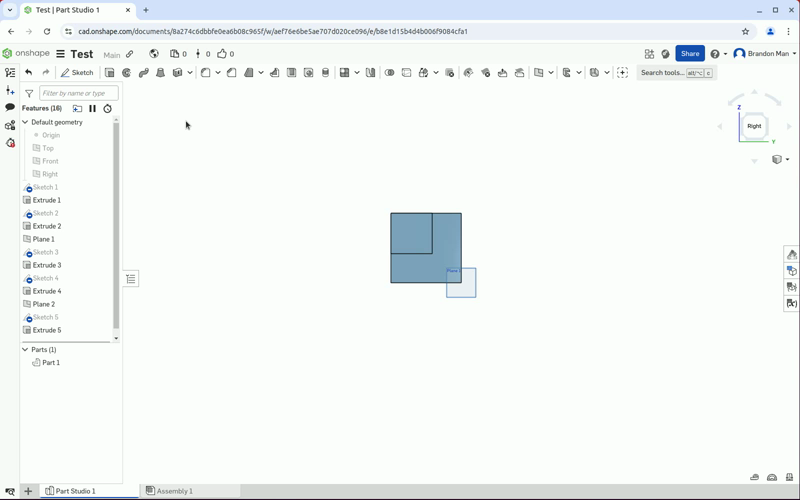
key(shift+h)
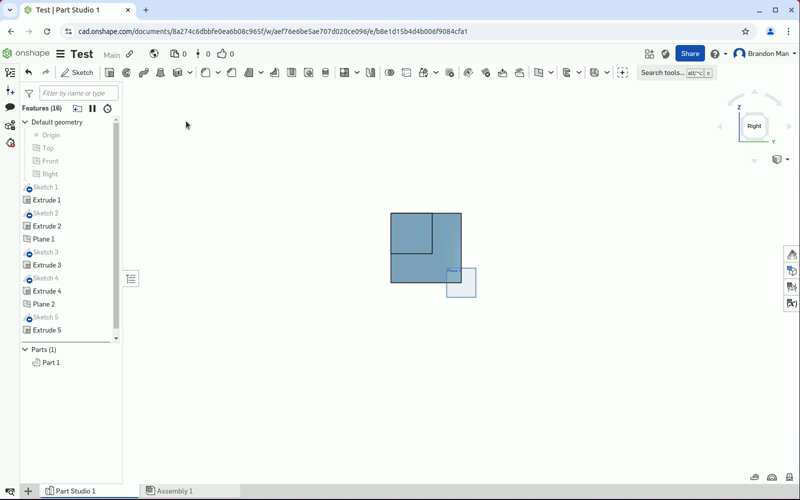
mouse_move(69, 189)
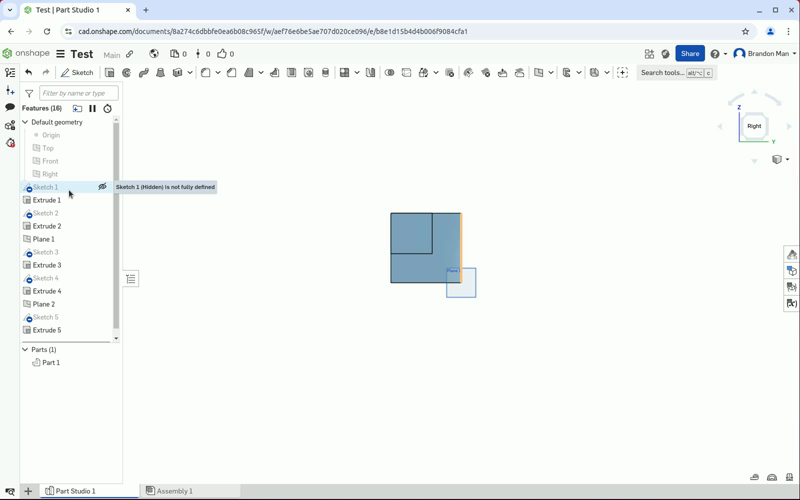
click(69, 189)
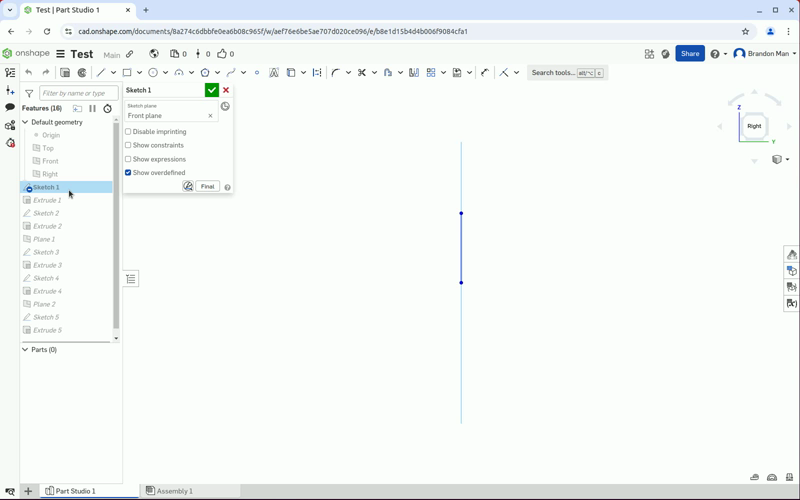
mouse_move(229, 92)
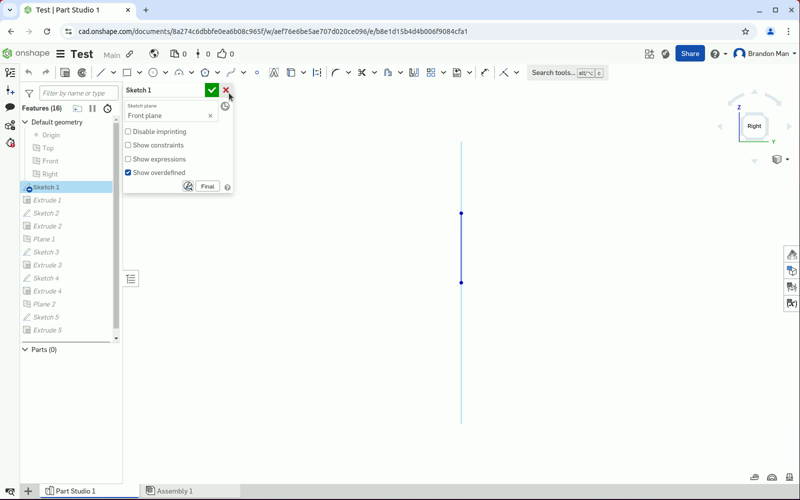
click(229, 92)
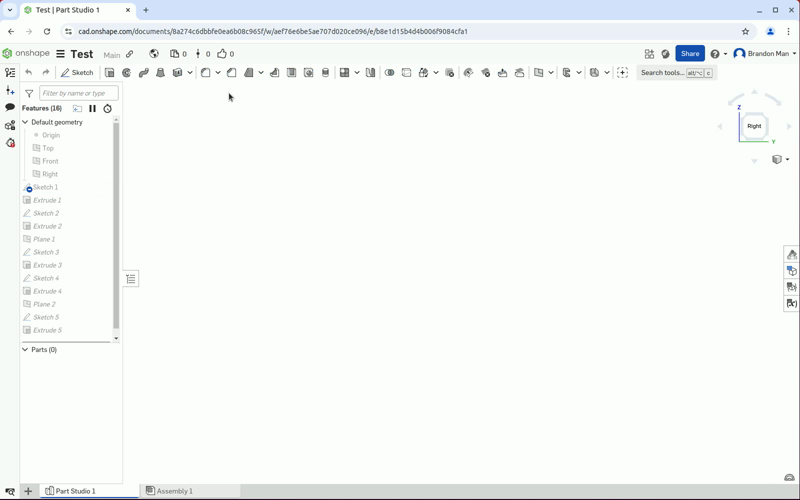
key(shift+s)
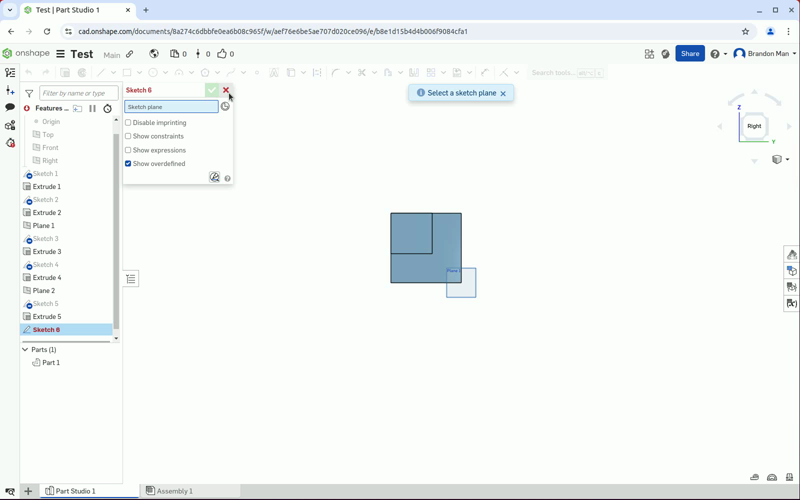
mouse_move(69, 293)
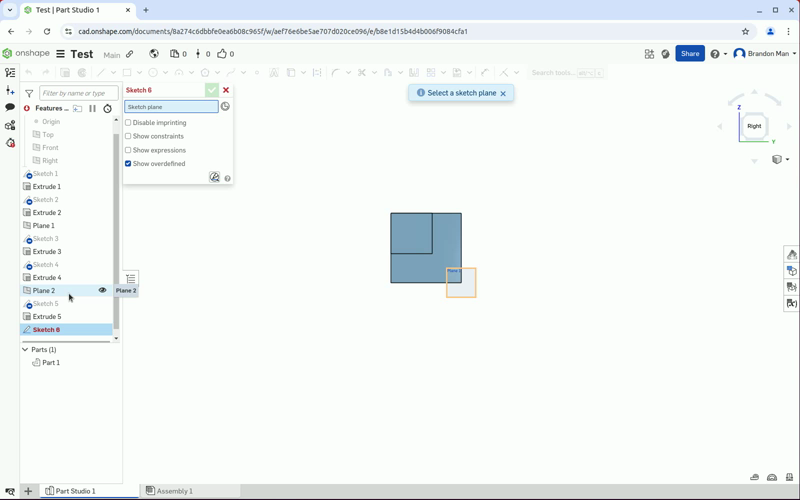
click(69, 293)
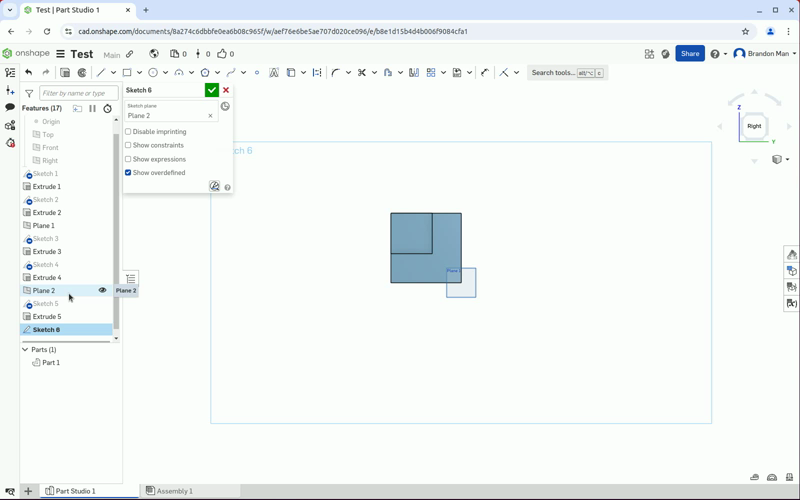
mouse_move(73, 352)
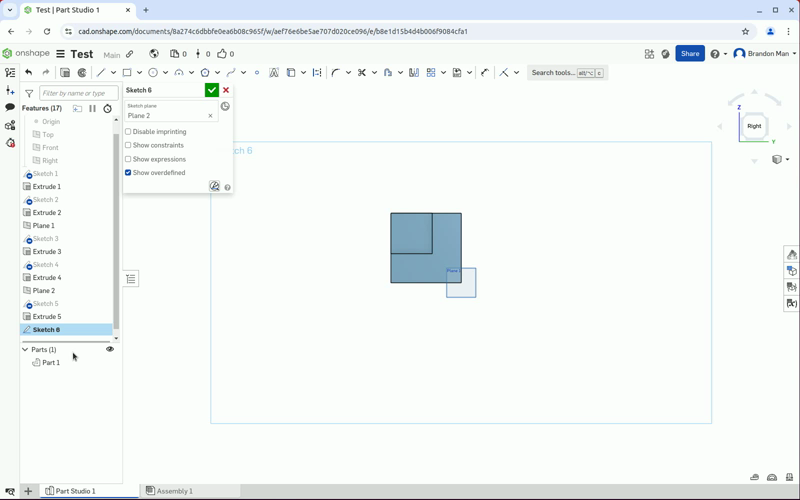
key(y)
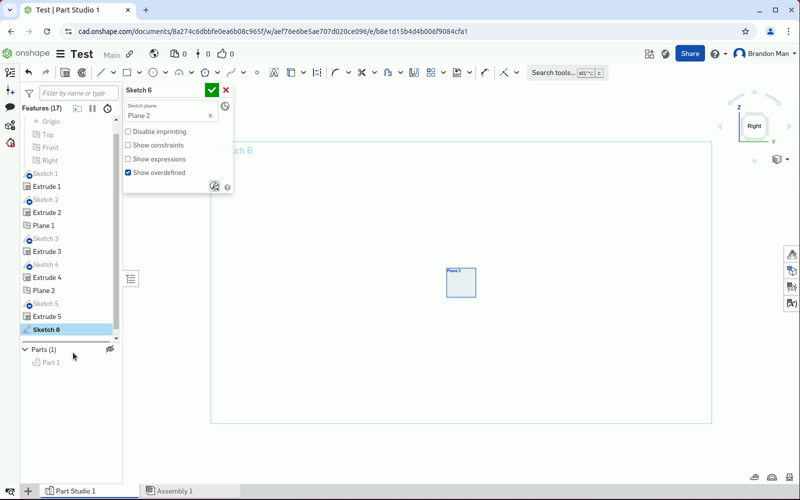
key(l)
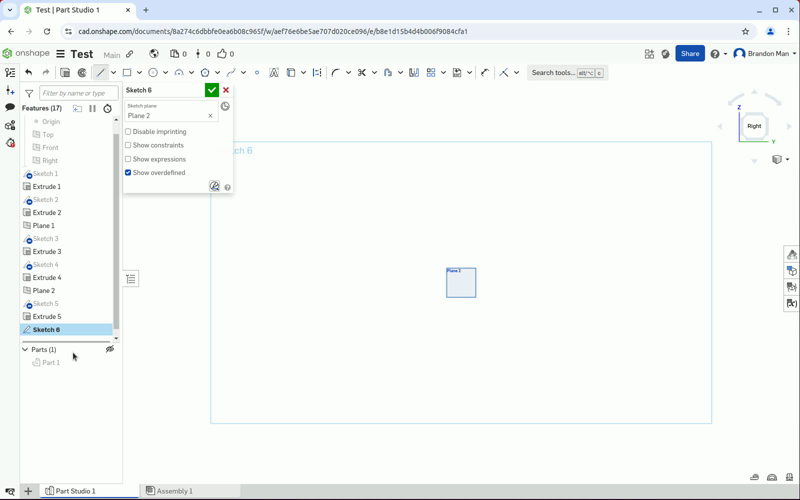
key_down(shift)
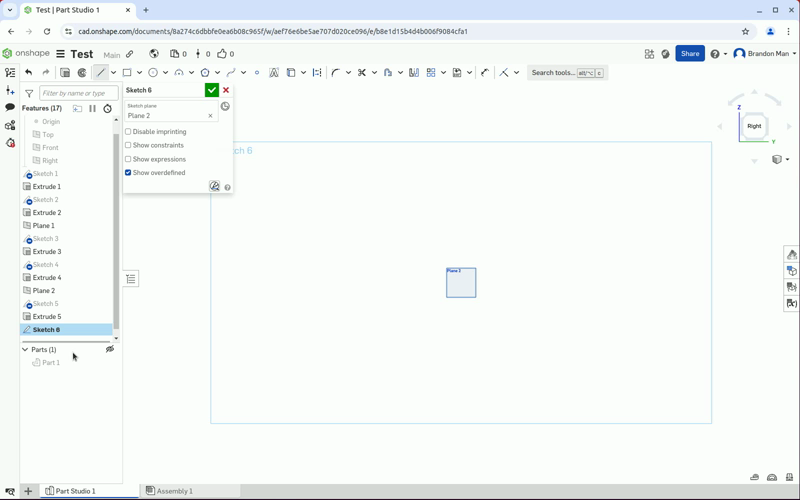
mouse_move(390, 252)
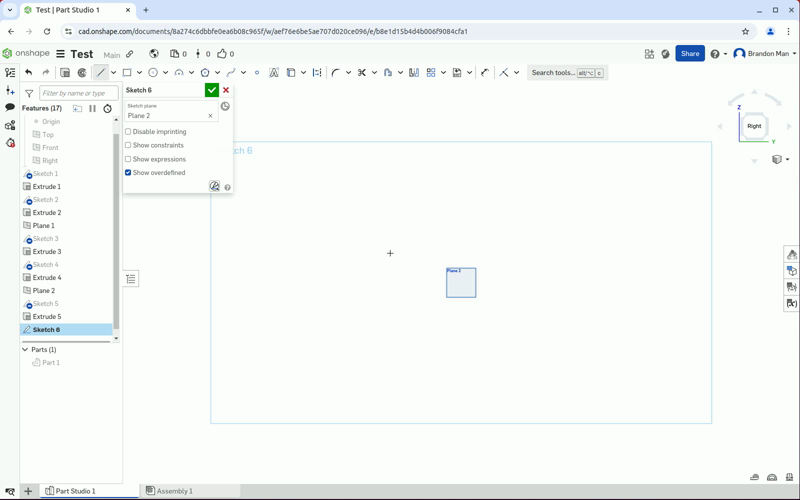
click(390, 252)
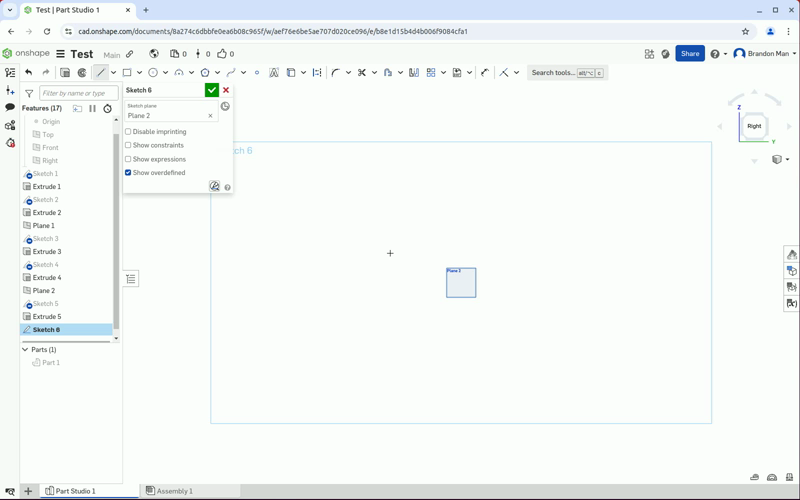
key_up(shift)
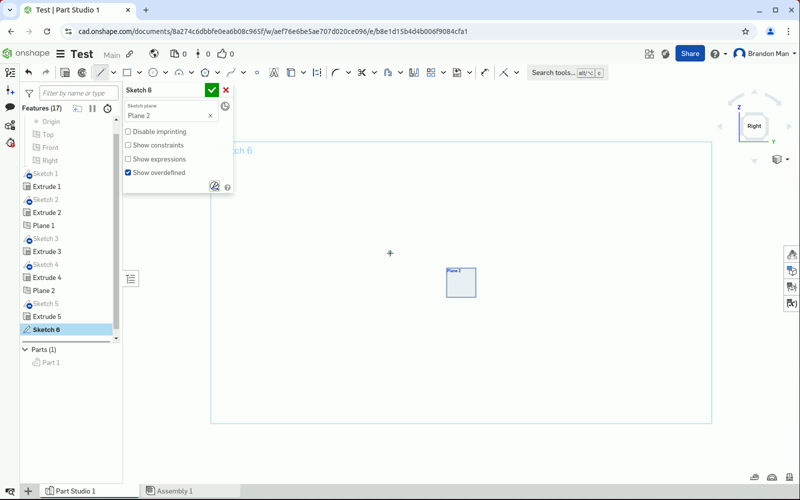
key_down(shift)
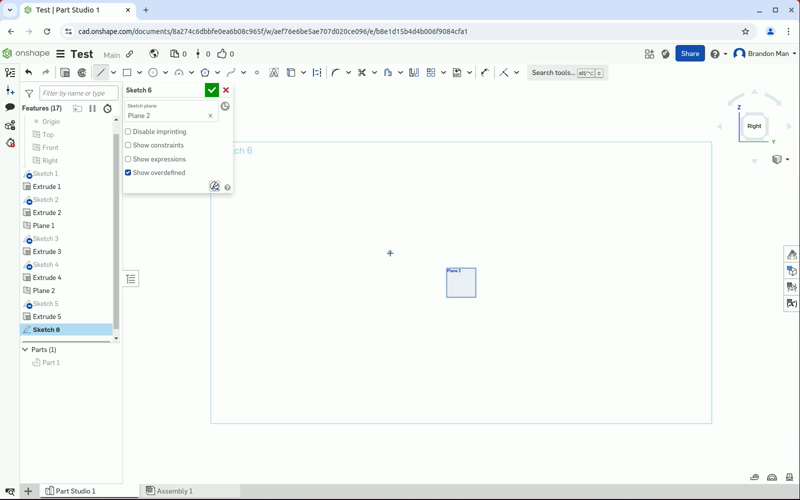
mouse_move(420, 252)
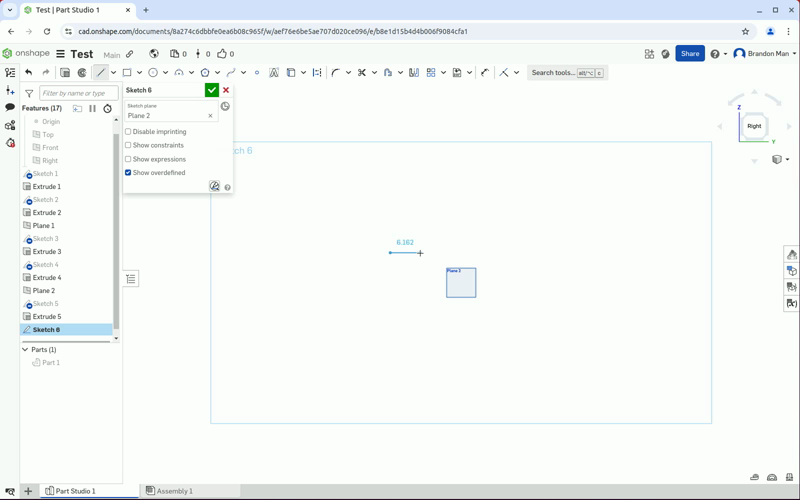
mouse_move(432, 211)
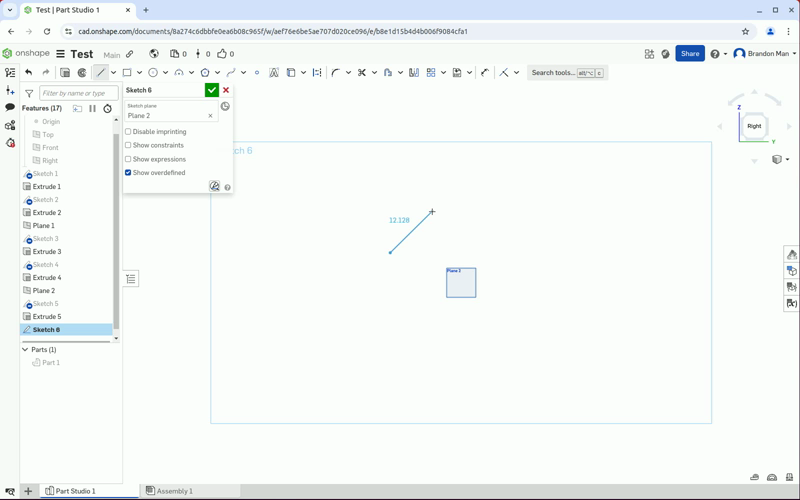
click(432, 211)
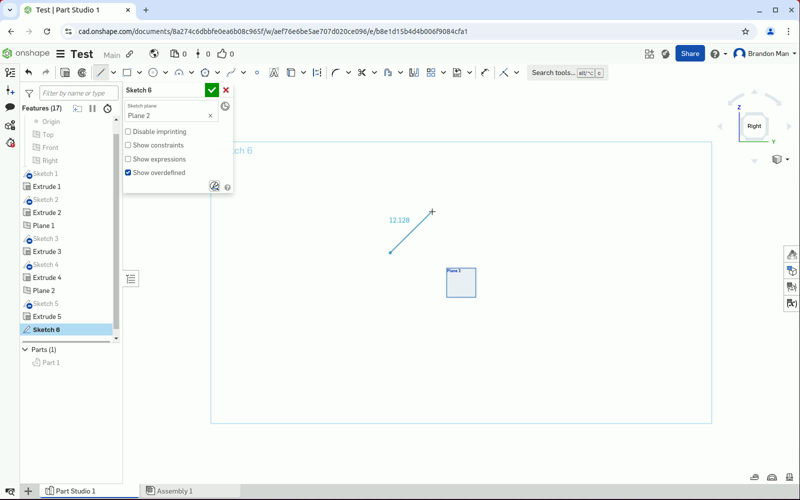
key_up(shift)
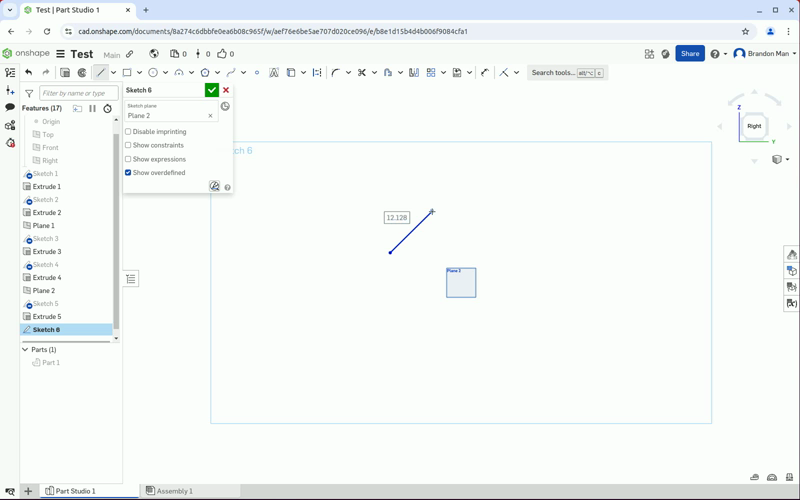
key_down(shift)
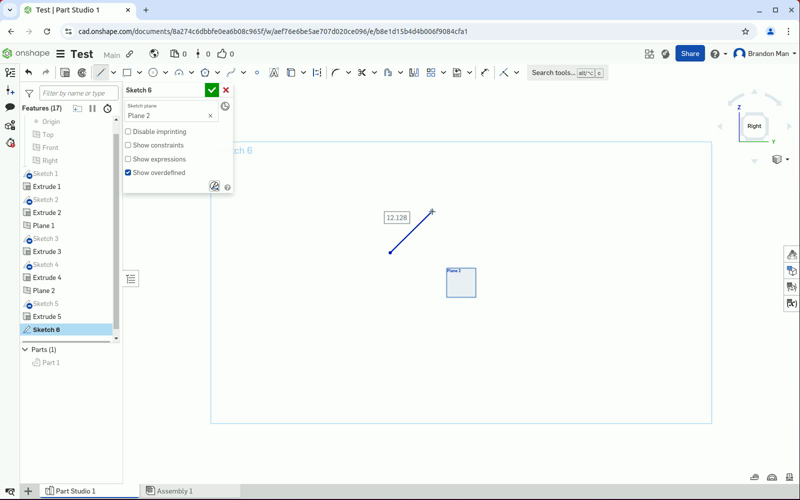
mouse_move(462, 211)
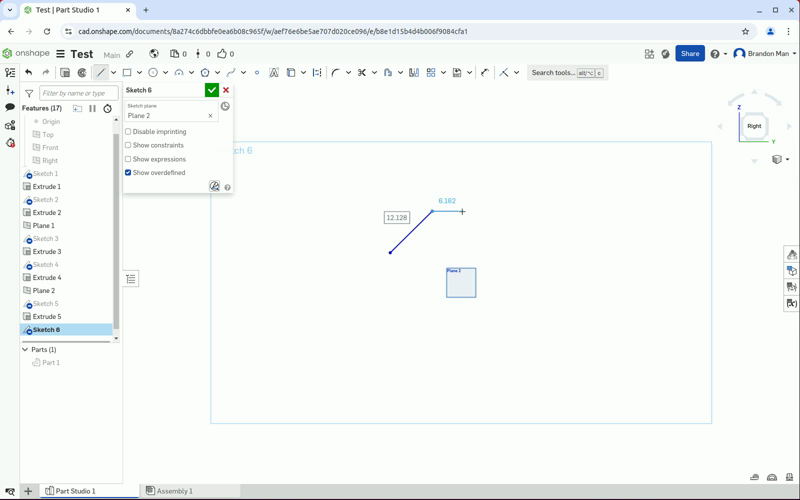
mouse_move(390, 211)
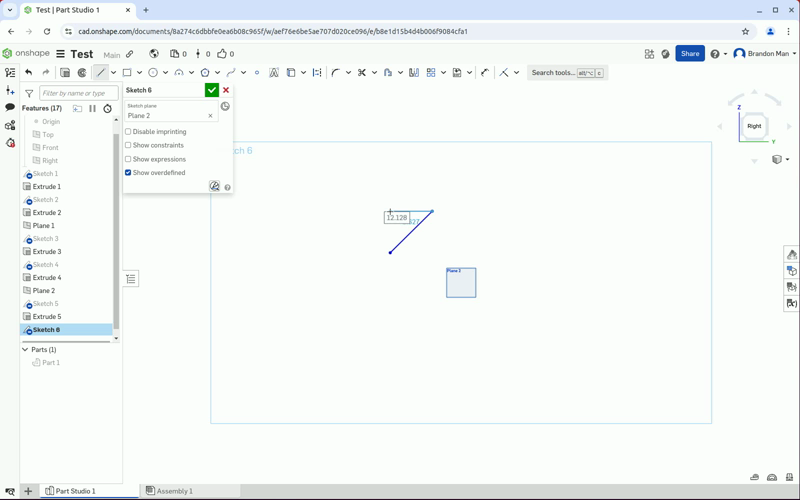
click(390, 211)
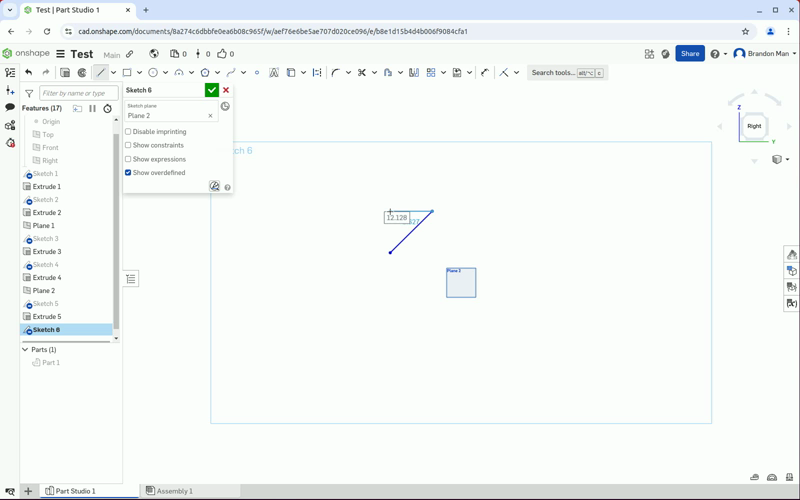
key_up(shift)
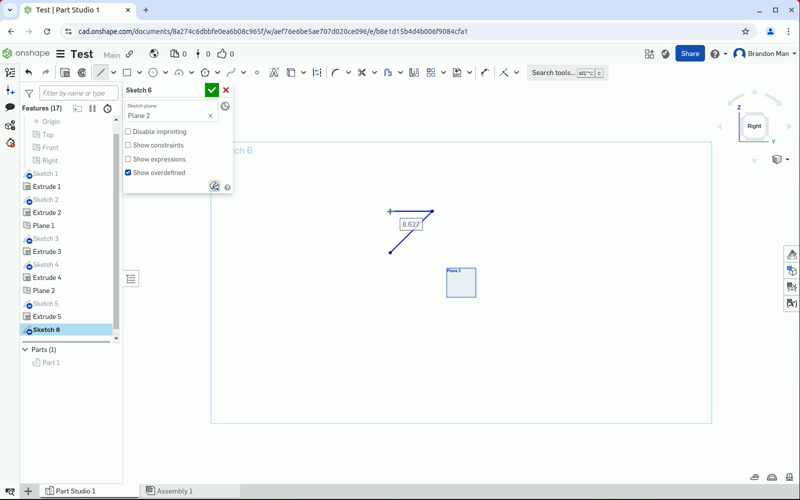
mouse_move(420, 211)
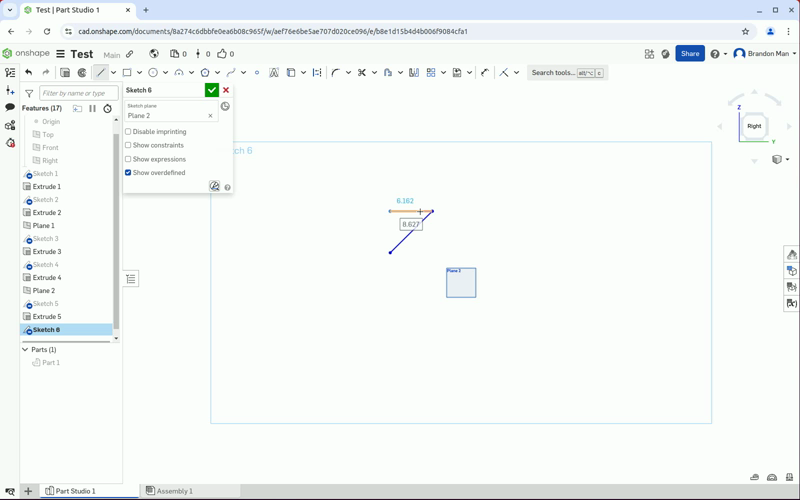
key_down(shift)
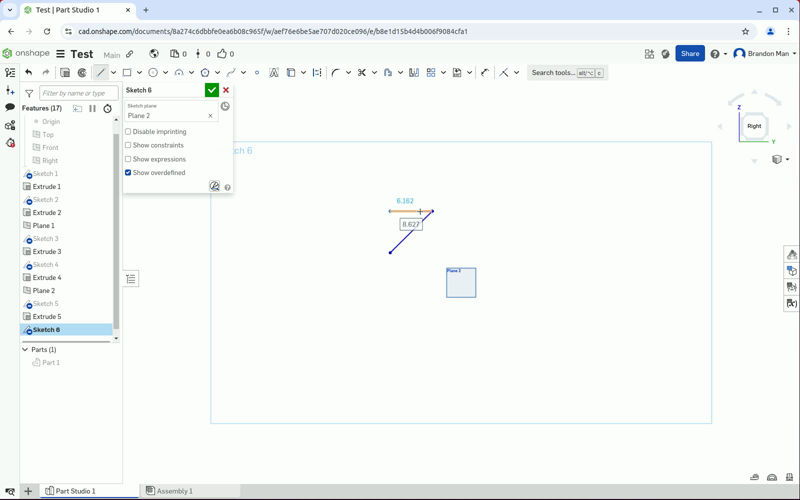
mouse_move(390, 252)
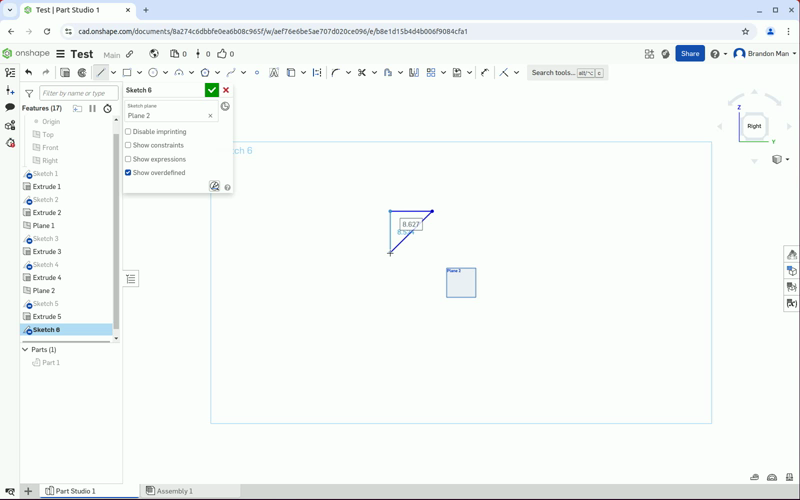
key_up(shift)
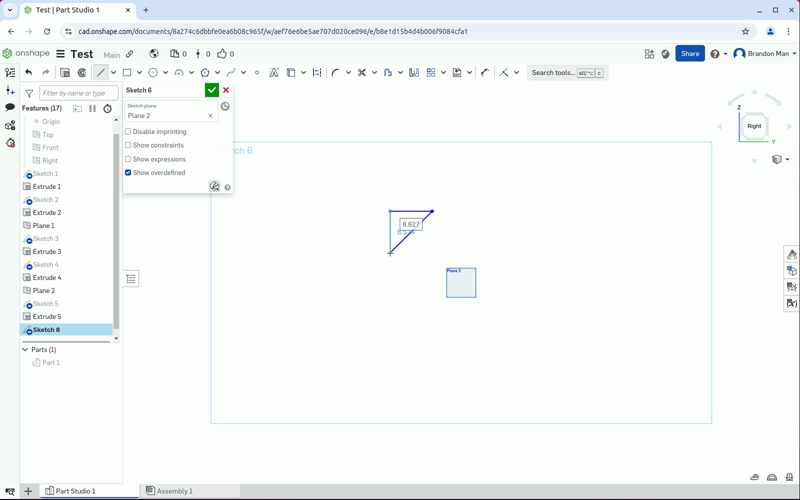
click(390, 252)
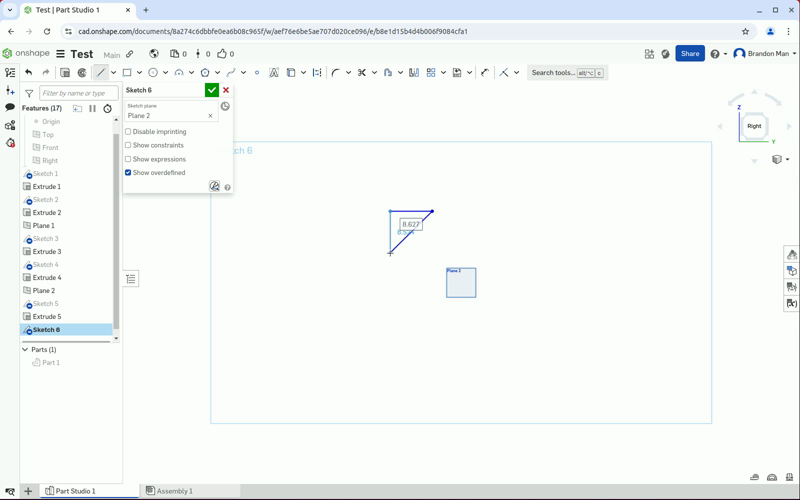
key(esc)
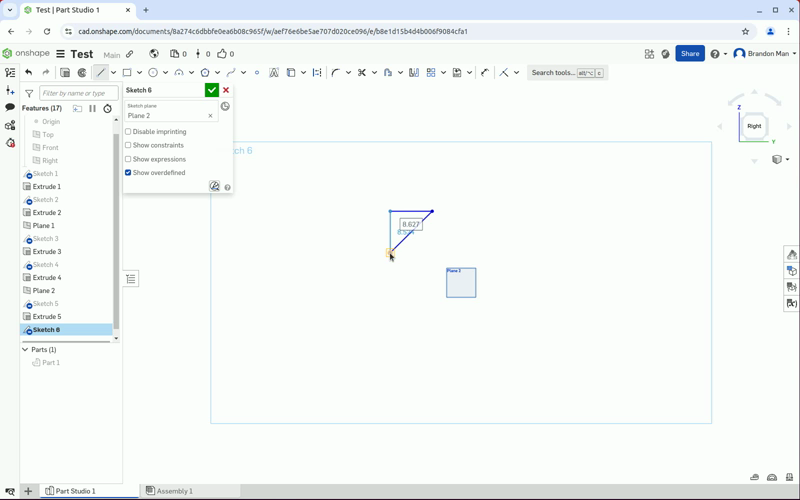
mouse_move(398, 234)
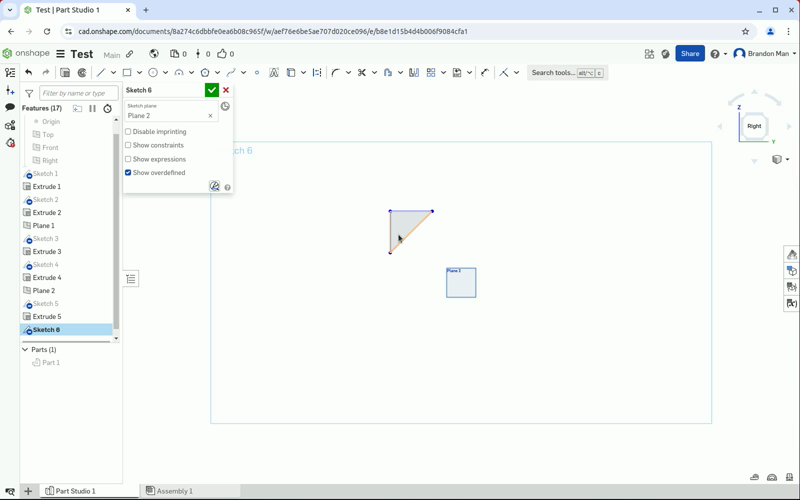
scroll(6)
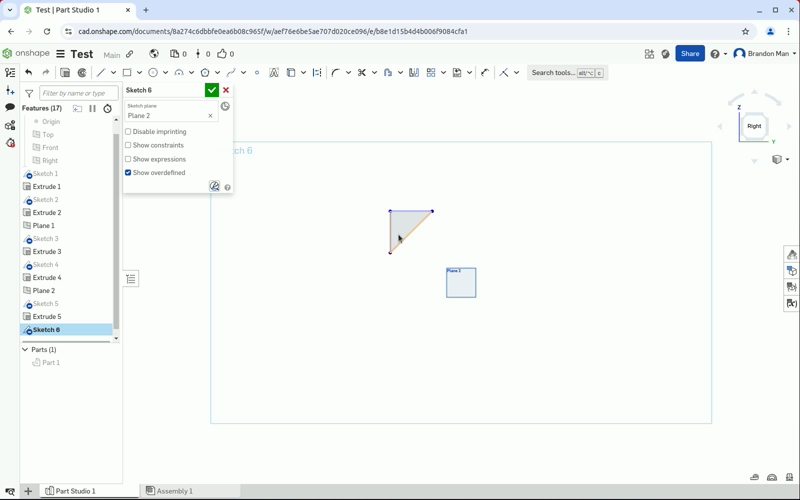
scroll(6)
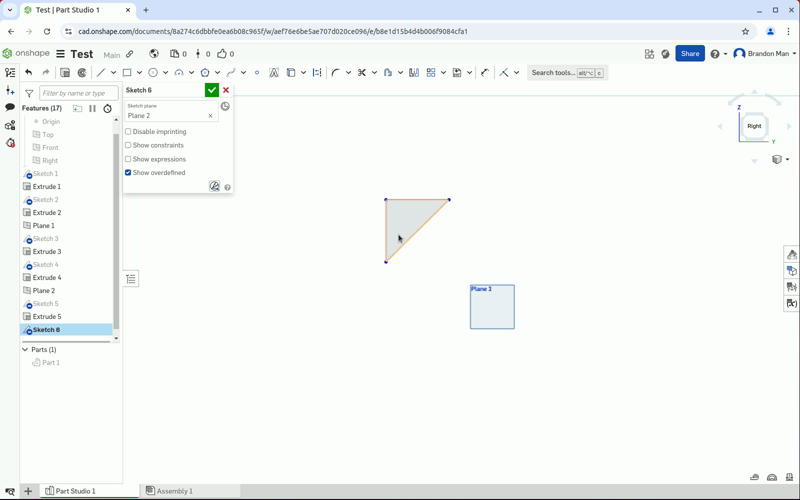
scroll(6)
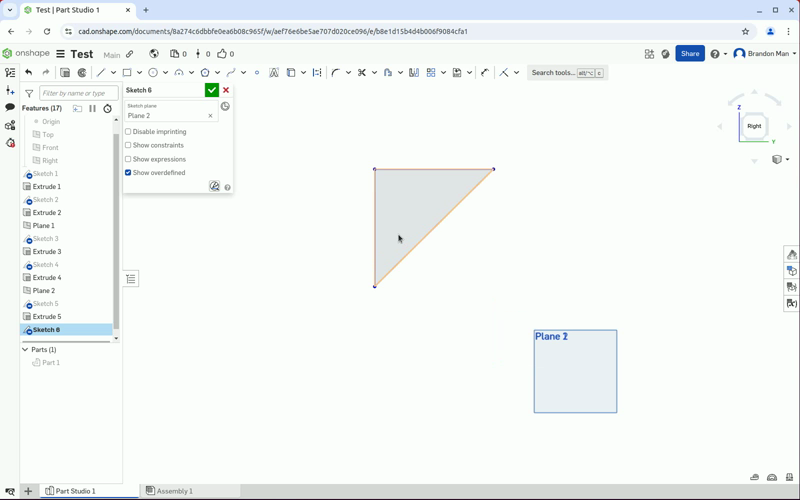
scroll(6)
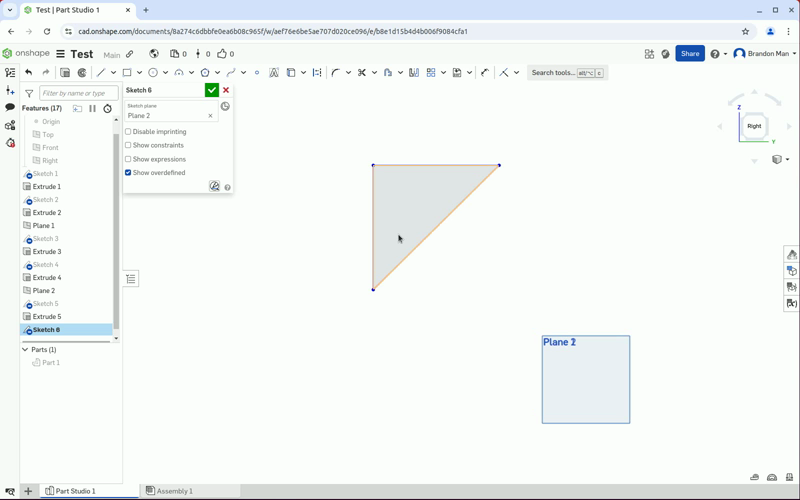
scroll(6)
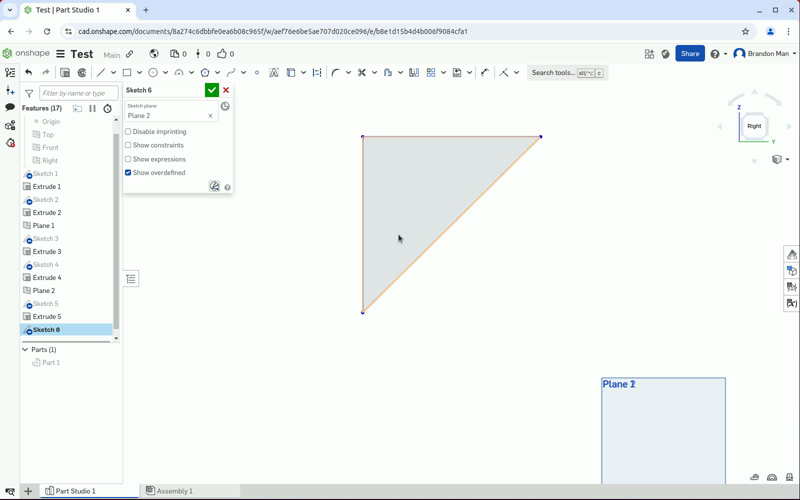
scroll(6)
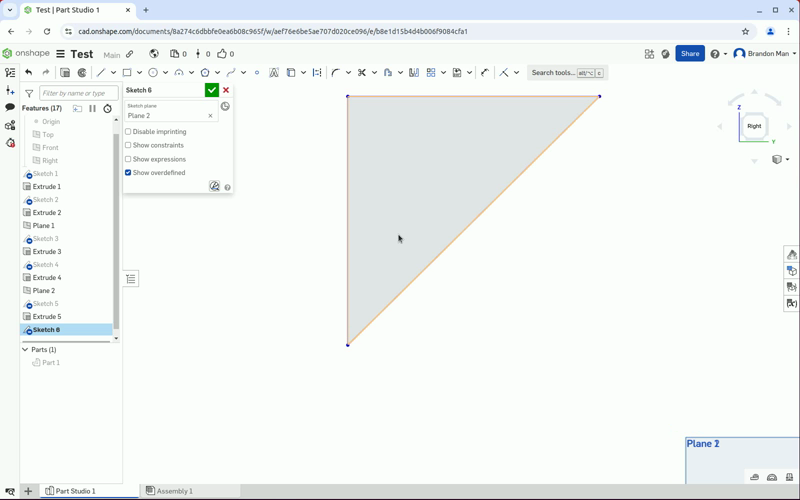
scroll(6)
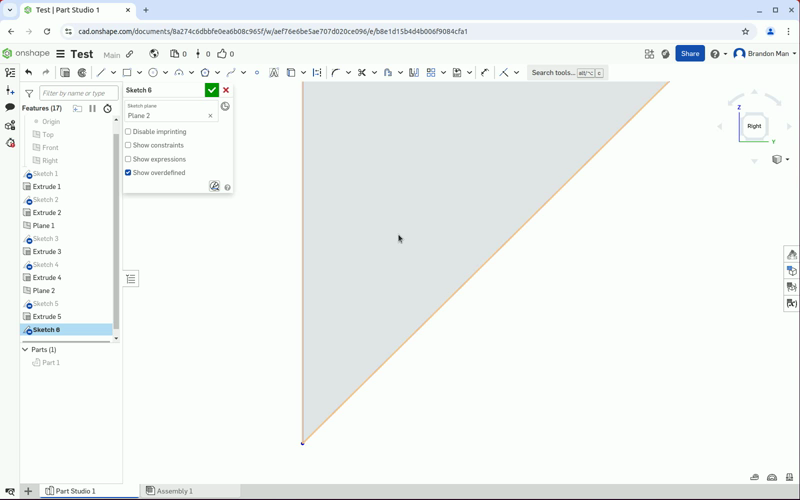
click(398, 234)
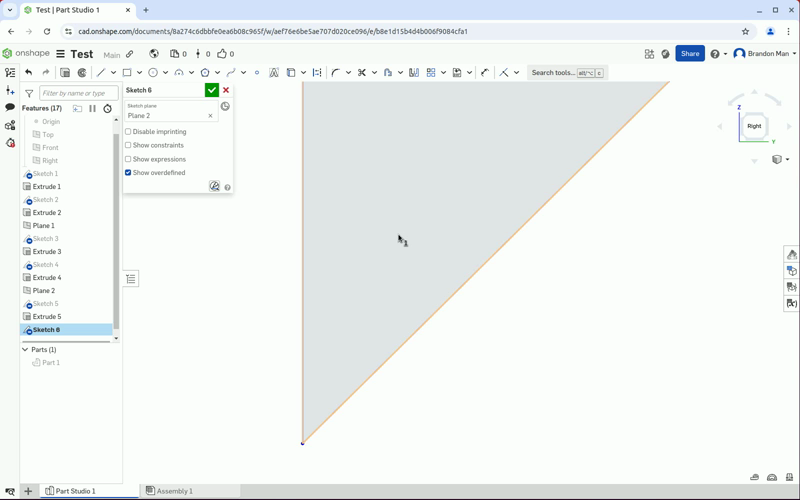
scroll(-6)
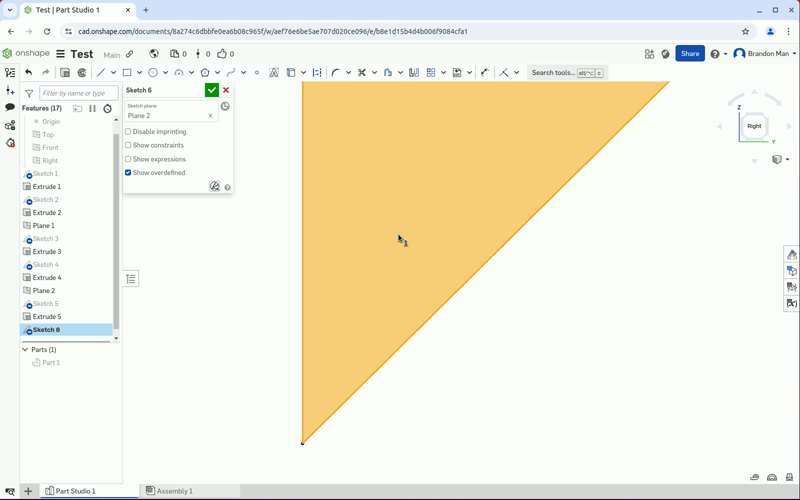
scroll(-6)
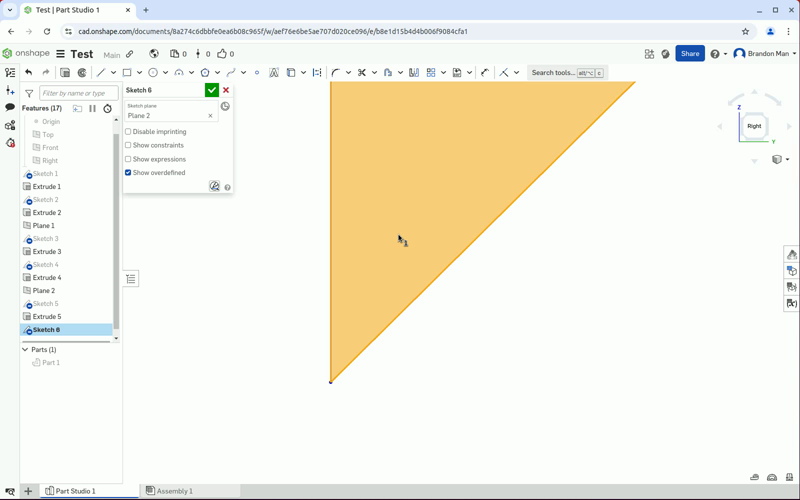
scroll(-6)
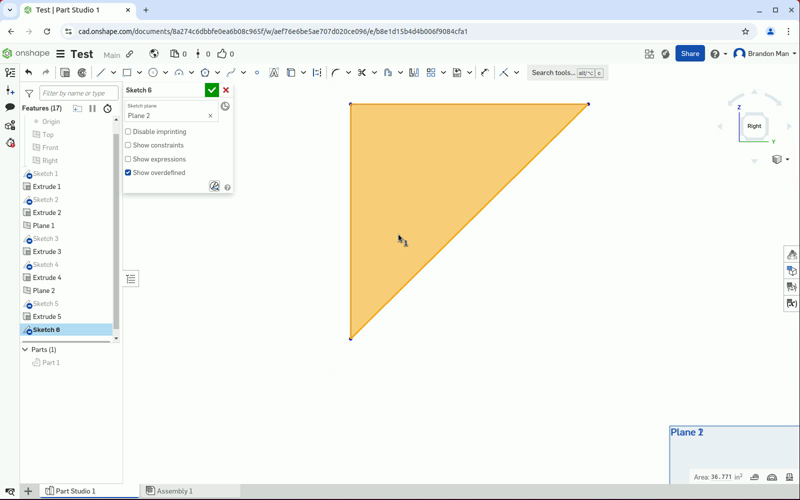
scroll(-6)
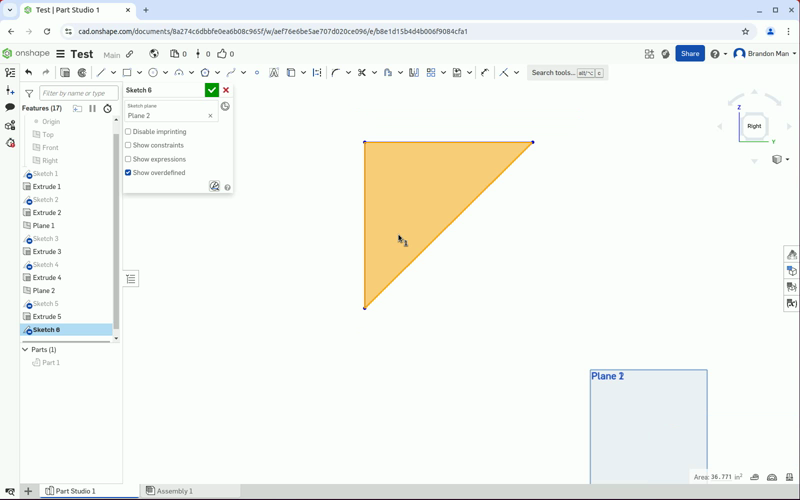
scroll(-6)
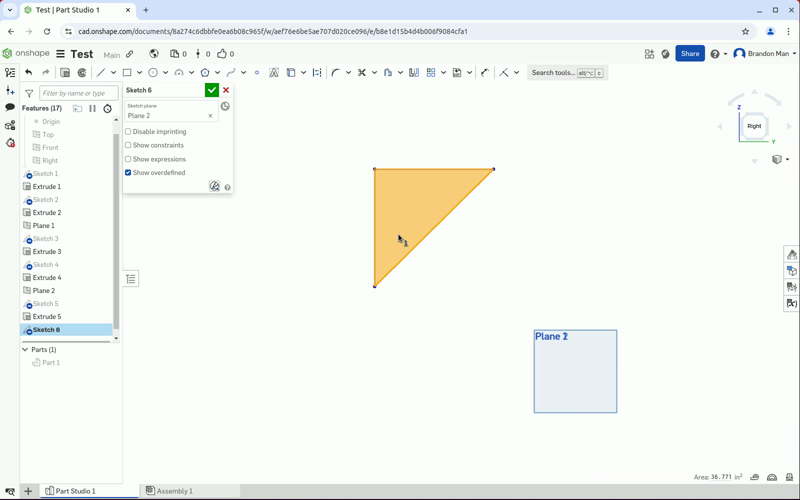
scroll(-6)
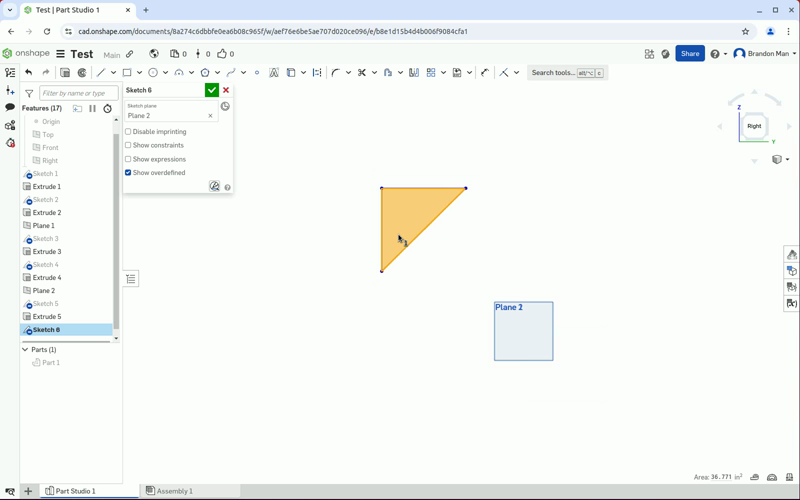
scroll(-6)
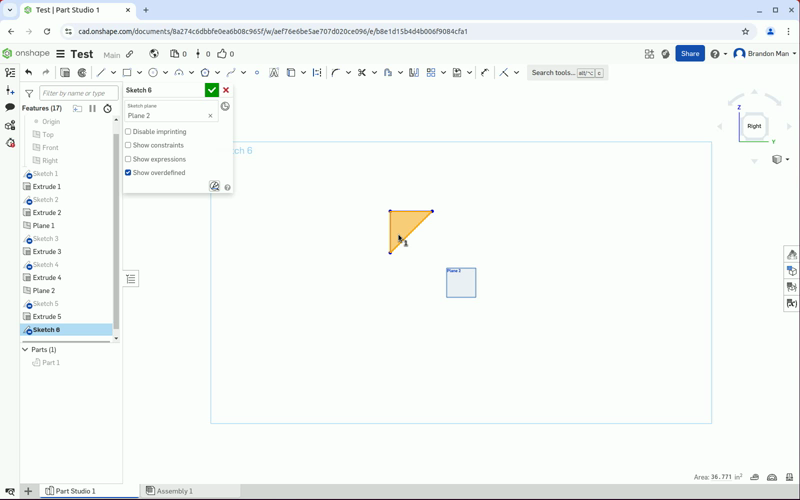
mouse_move(73, 352)
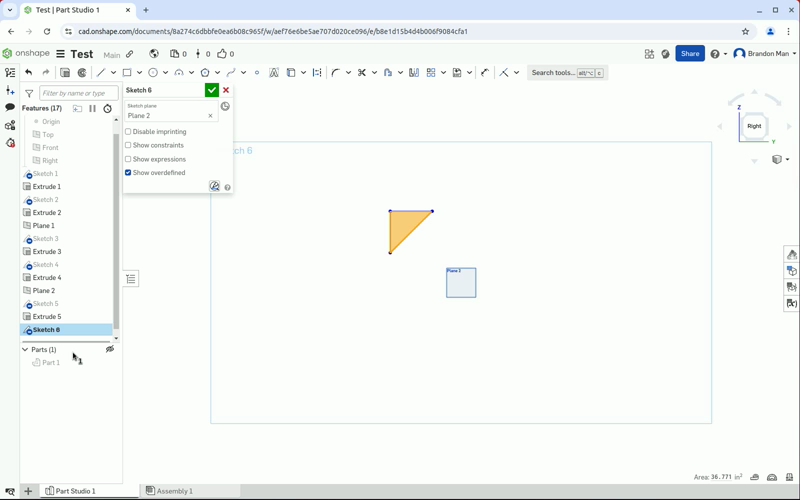
key(shift+y)
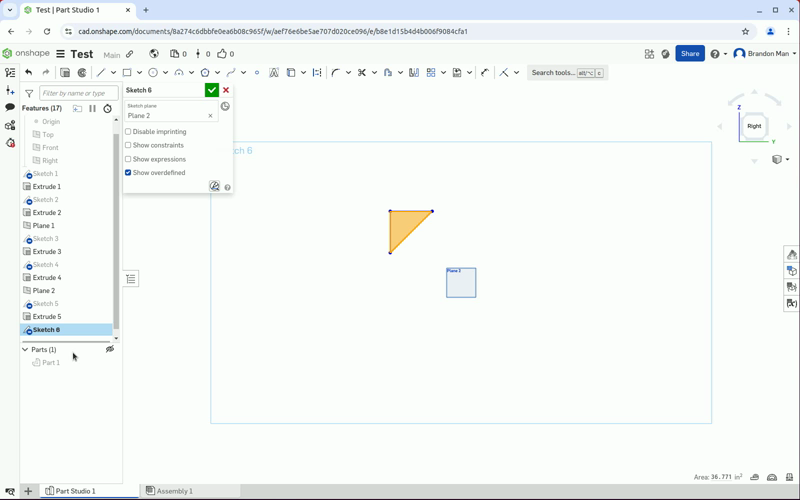
key(shift+e)
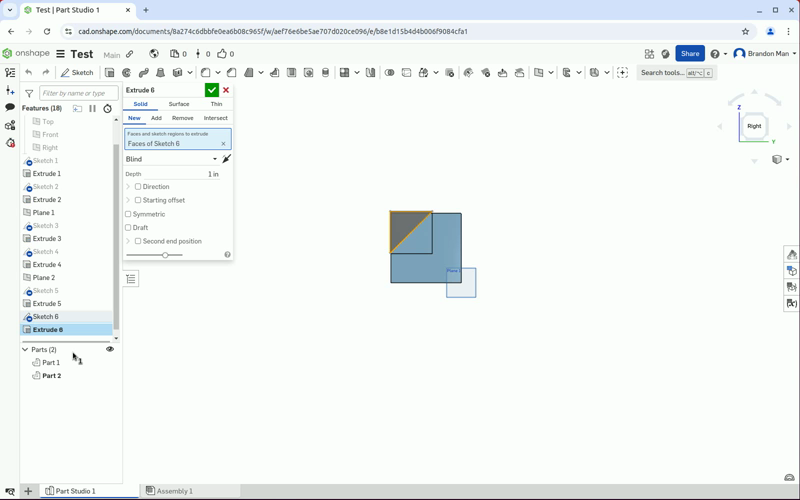
mouse_move(143, 106)
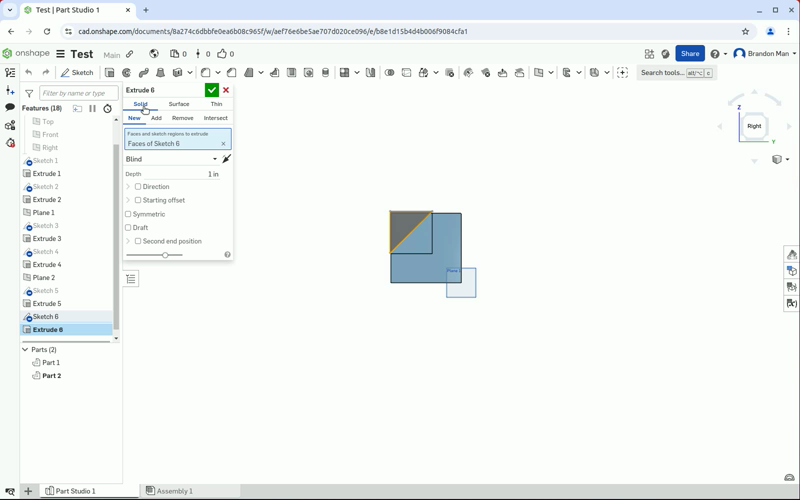
click(143, 106)
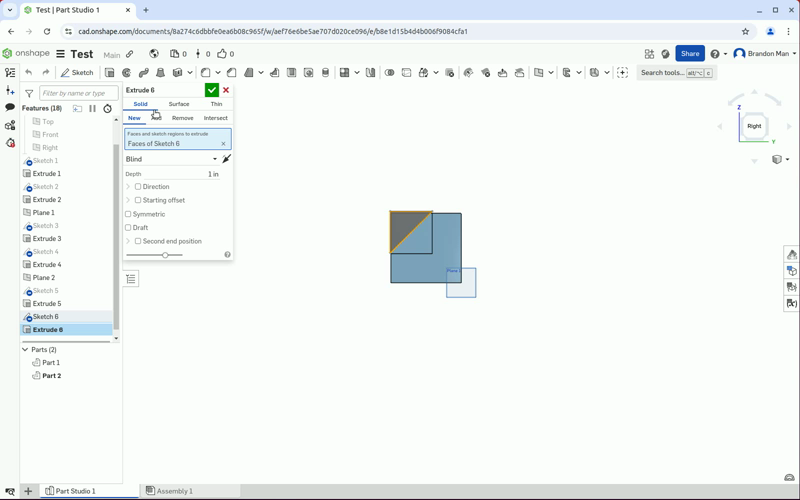
mouse_move(186, 120)
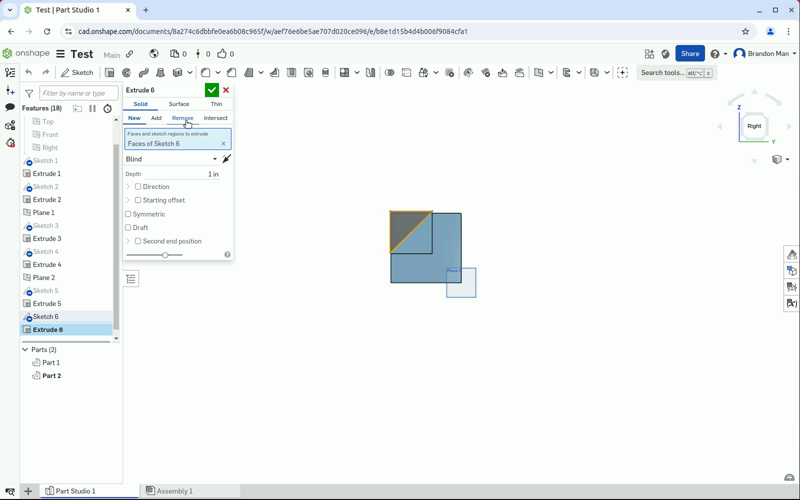
click(186, 120)
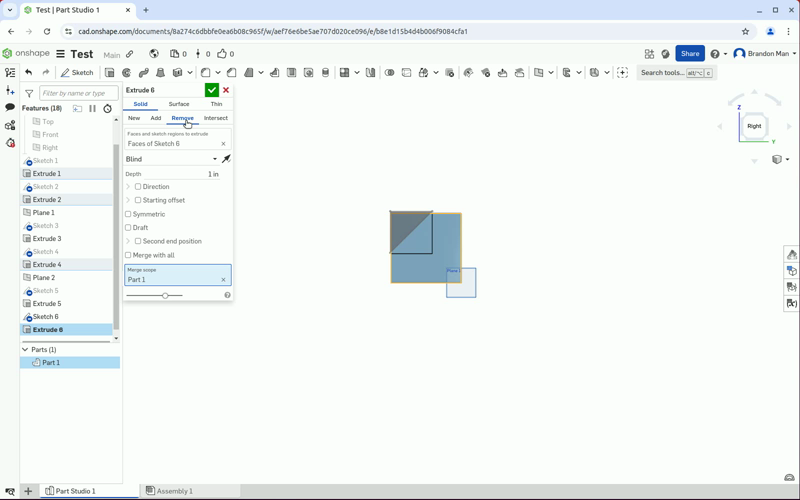
key(tab, 4)
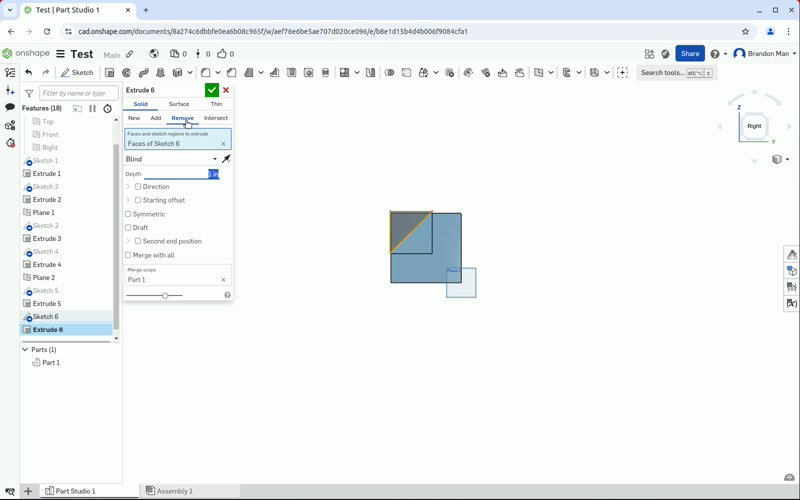
text(5.777)
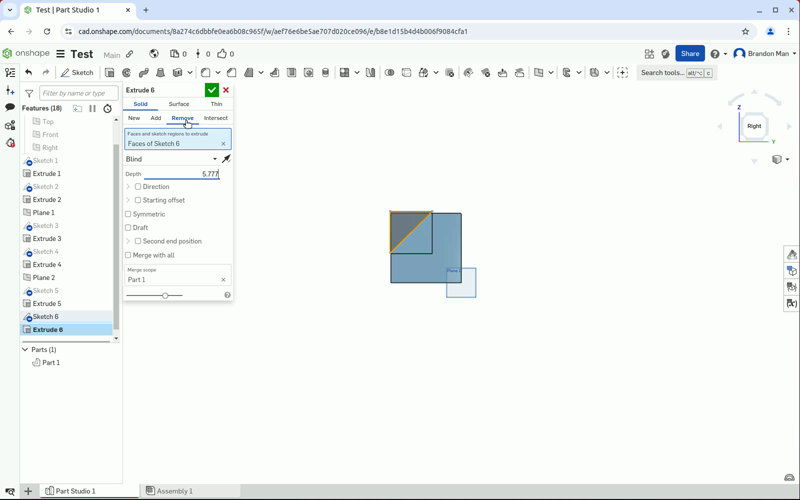
key(tab, 6)
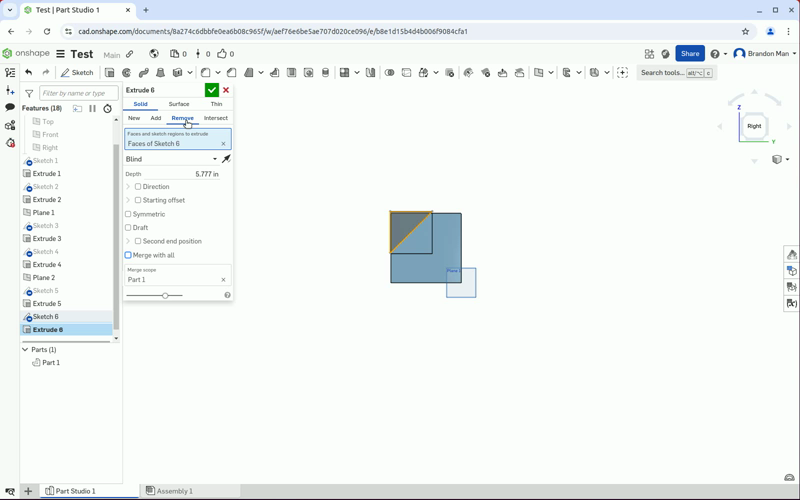
key(space)
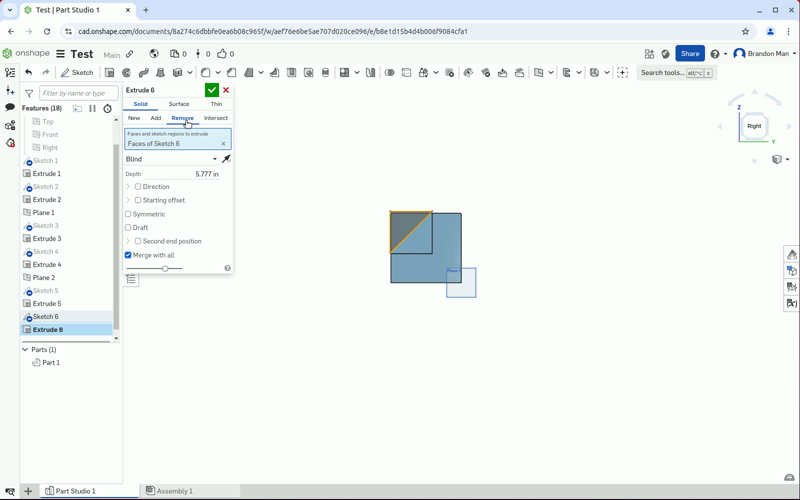
key(enter)
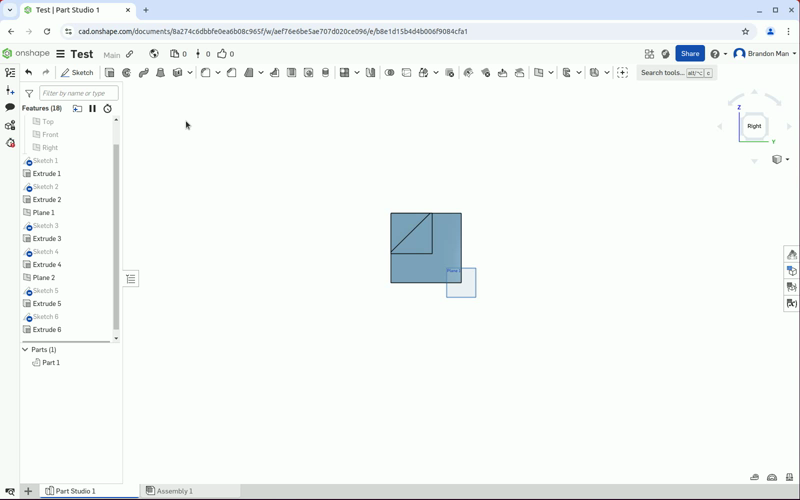
key(shift+h)
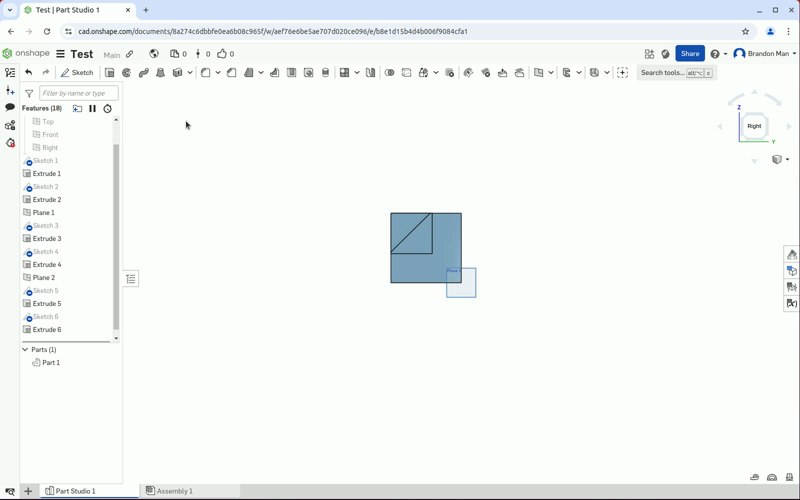
key(shift+h)
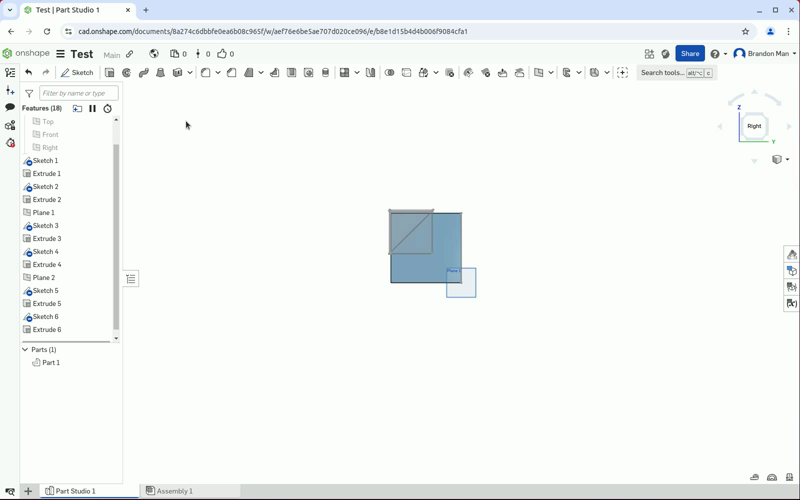
key(shift+7)
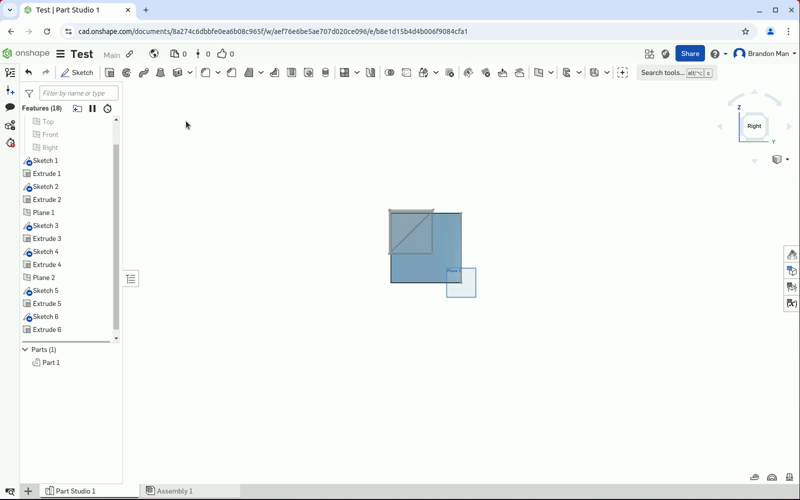
key(right, 2)
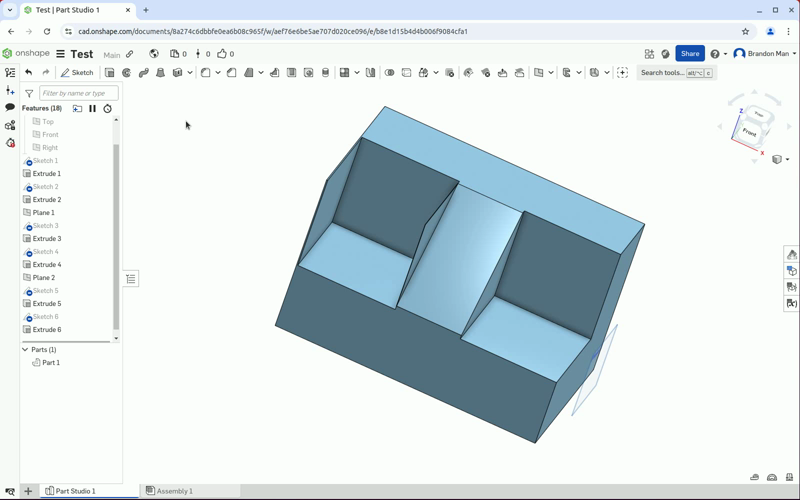
key(down, 2)
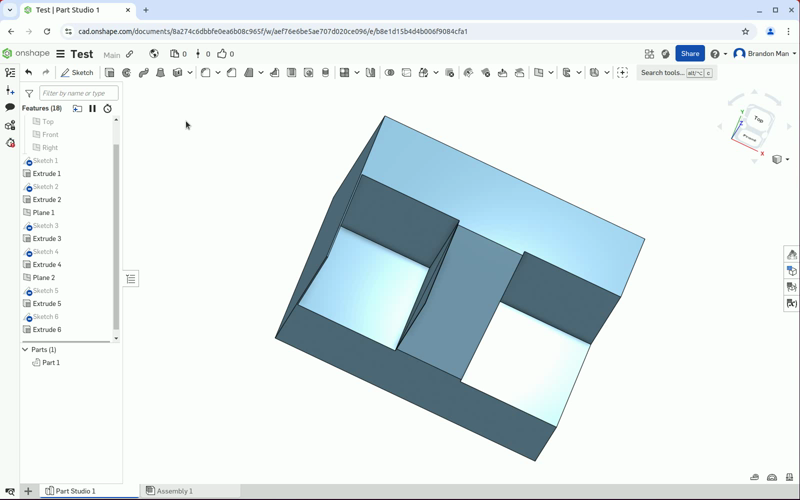
key(up, 2)
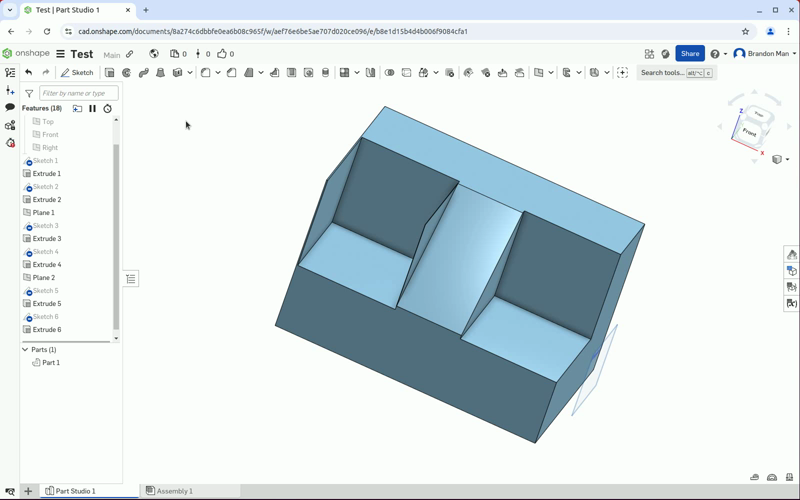
key(left, 2)
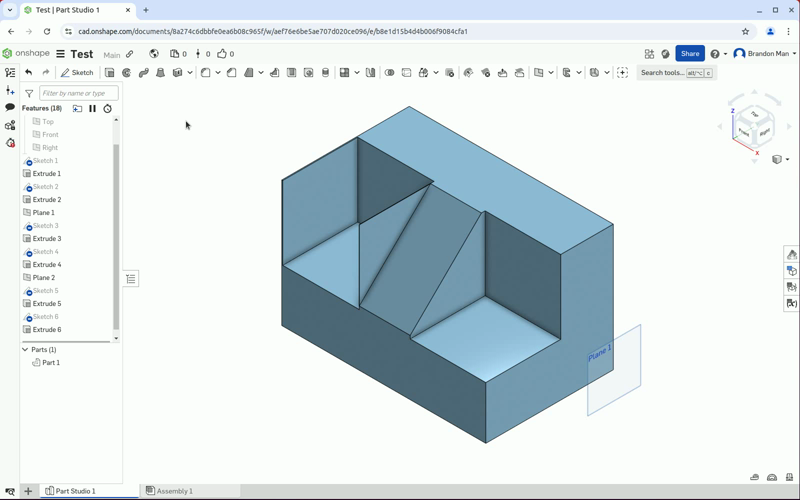
mouse_move(69, 163)
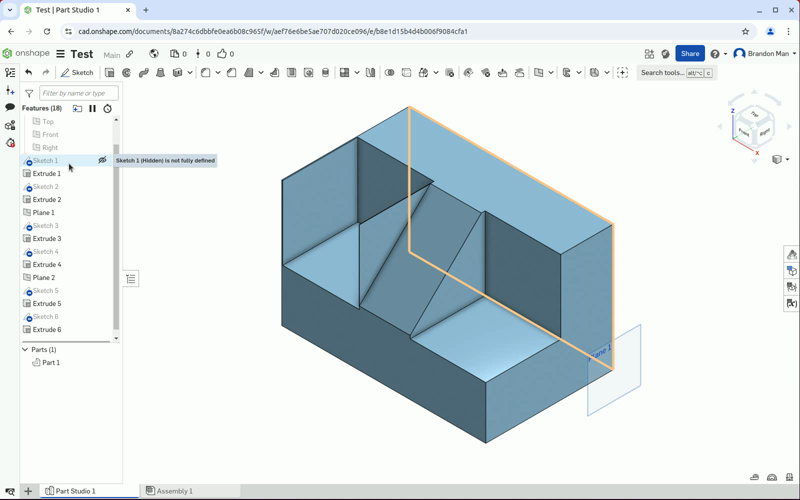
click(69, 163)